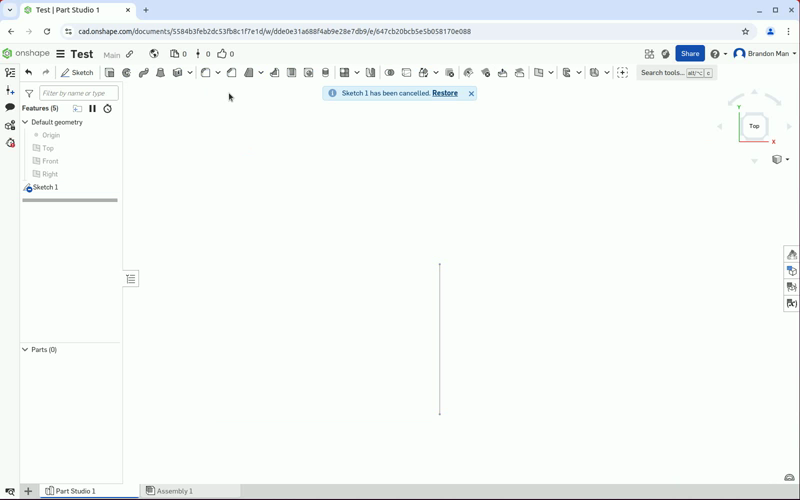
key(shift+h)
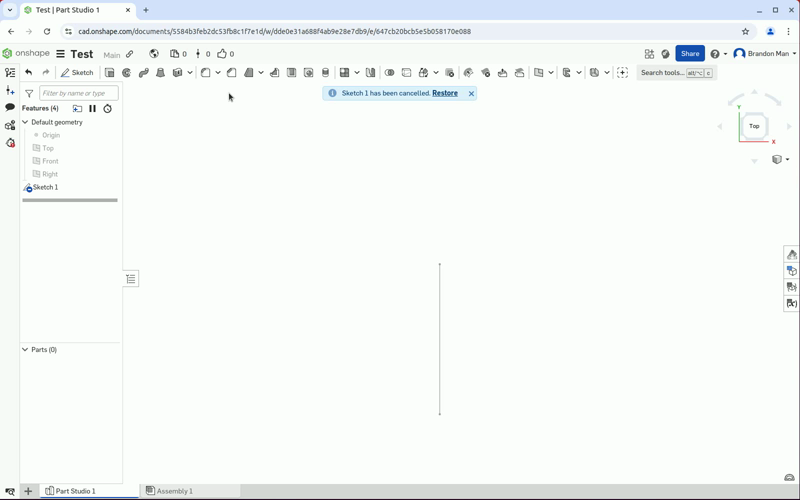
key(shift+s)
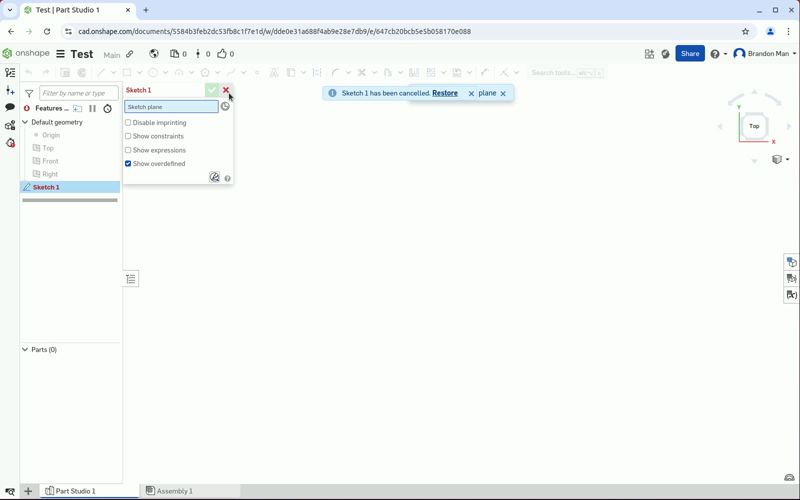
mouse_move(73, 150)
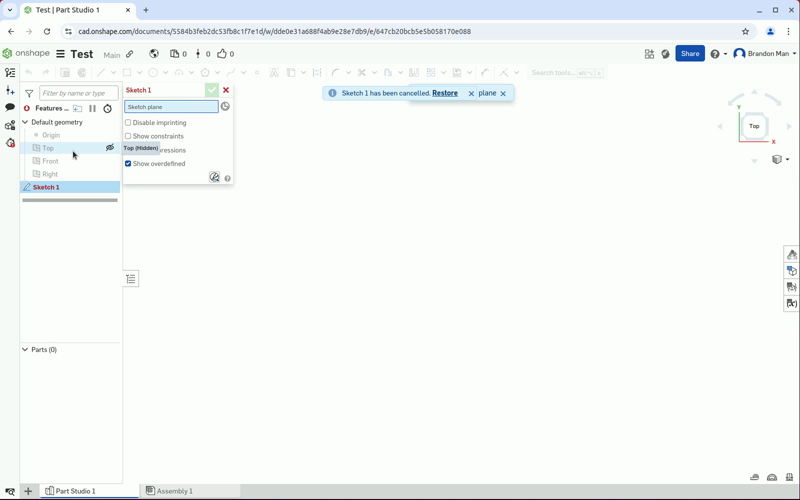
click(73, 150)
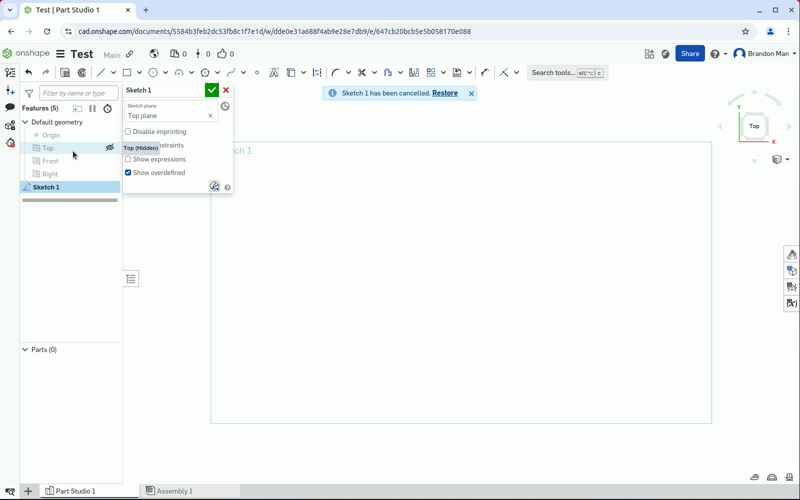
mouse_move(73, 352)
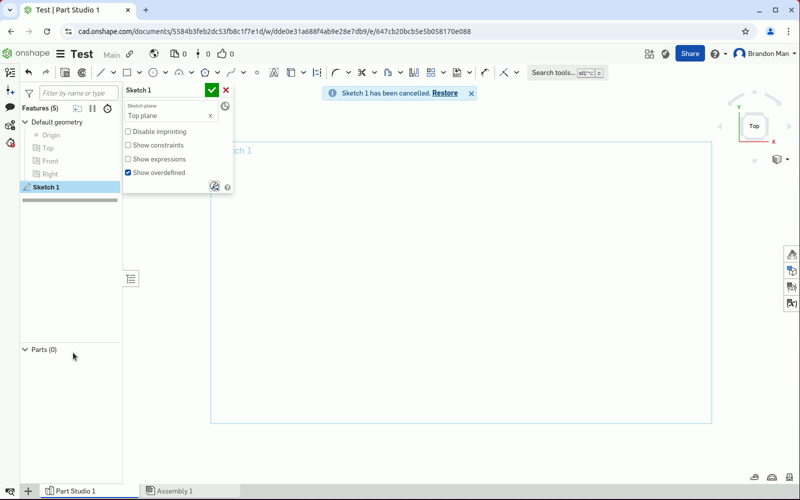
key(y)
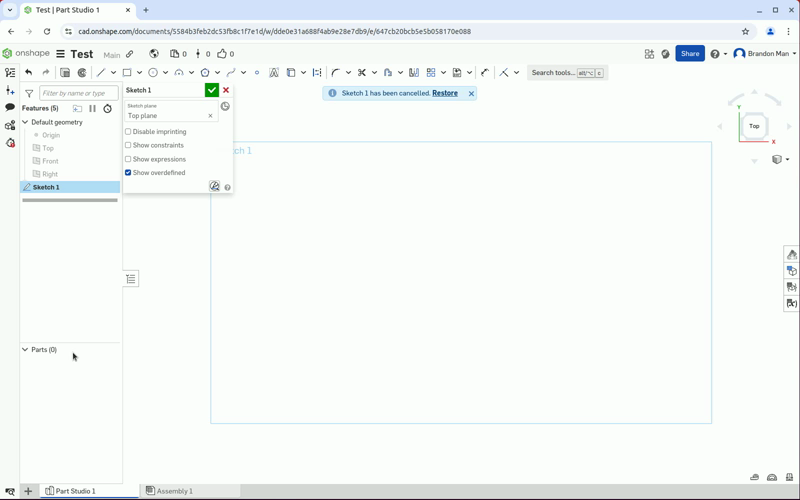
key(c)
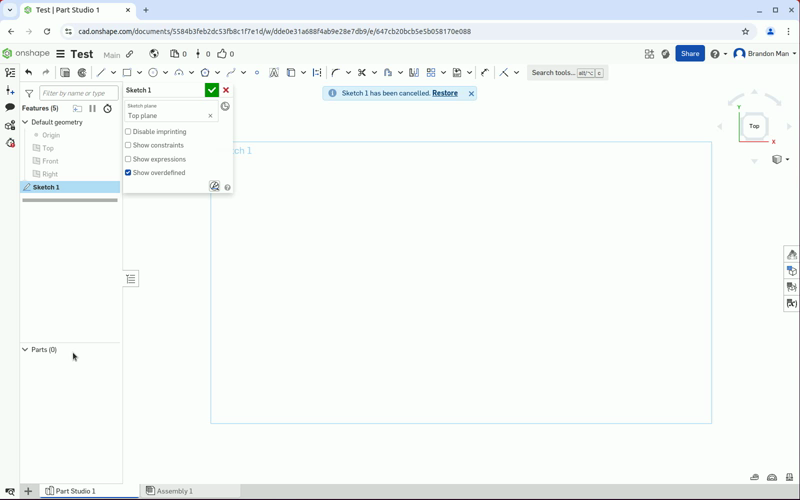
key_down(shift)
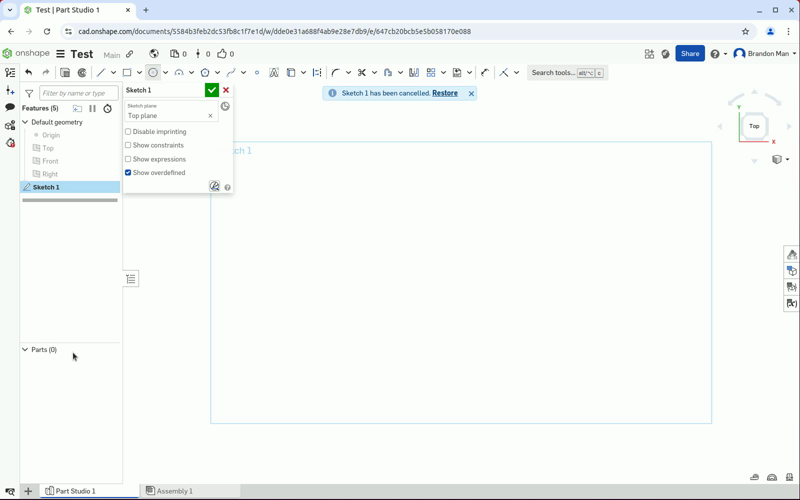
mouse_move(461, 282)
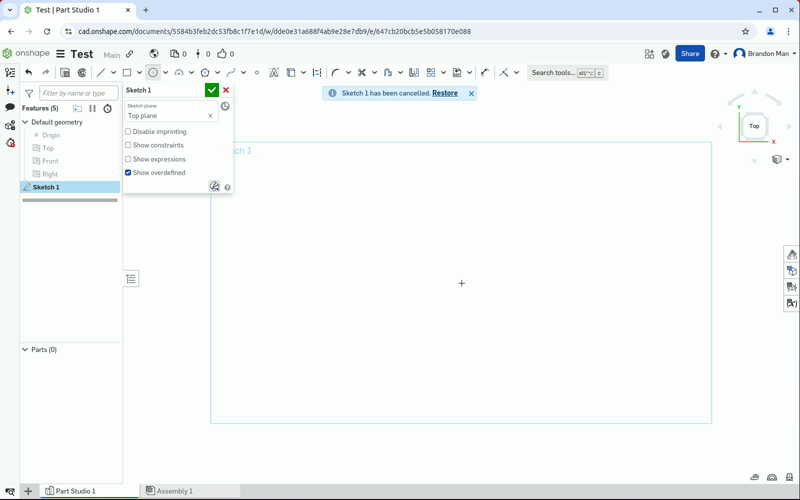
click(461, 282)
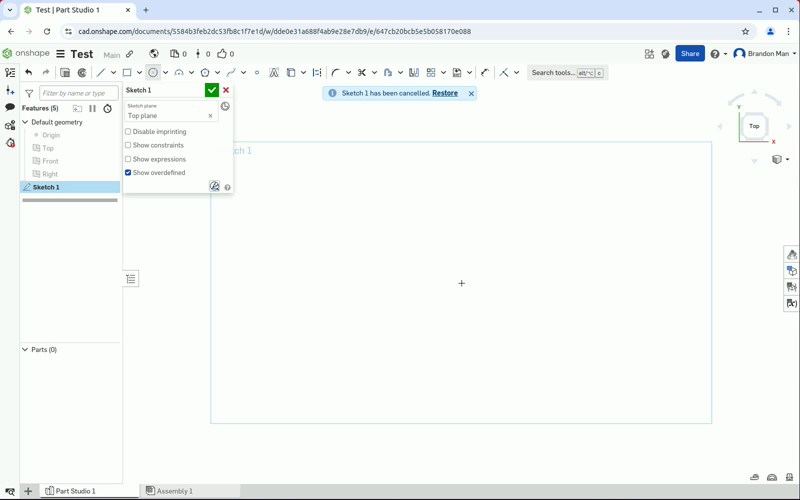
key_up(shift)
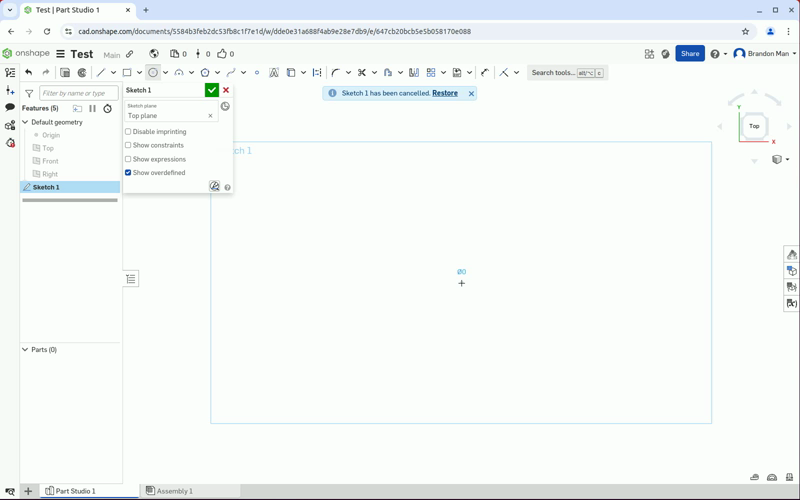
mouse_move(471, 282)
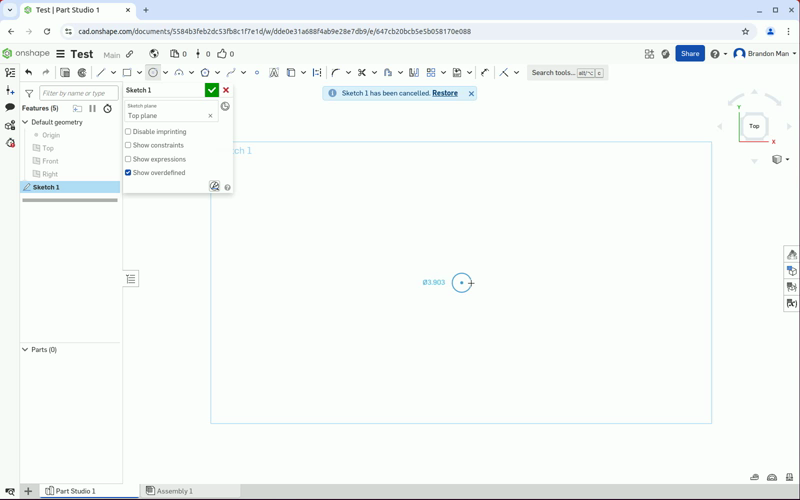
click(471, 282)
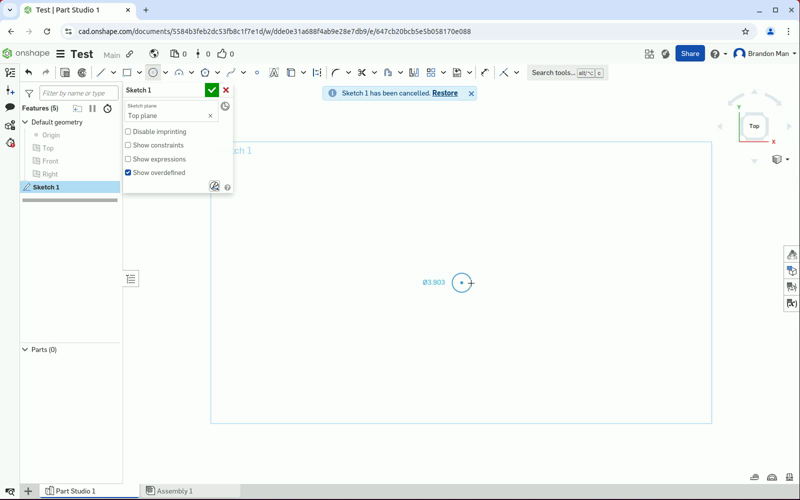
key(esc)
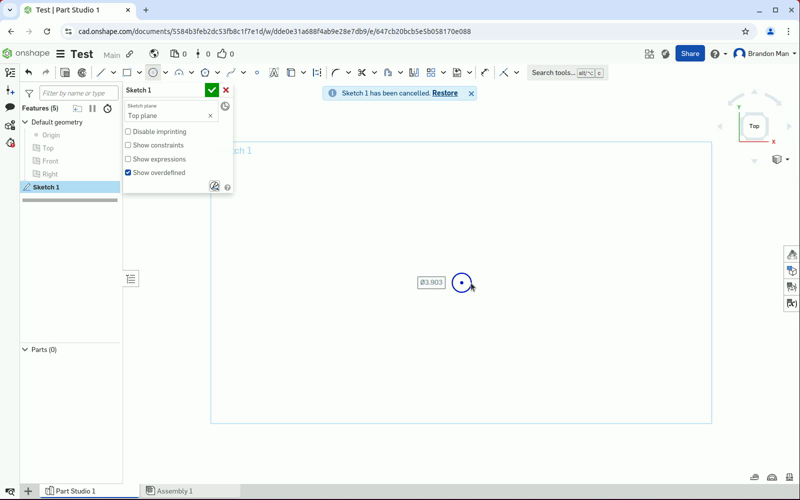
key(c)
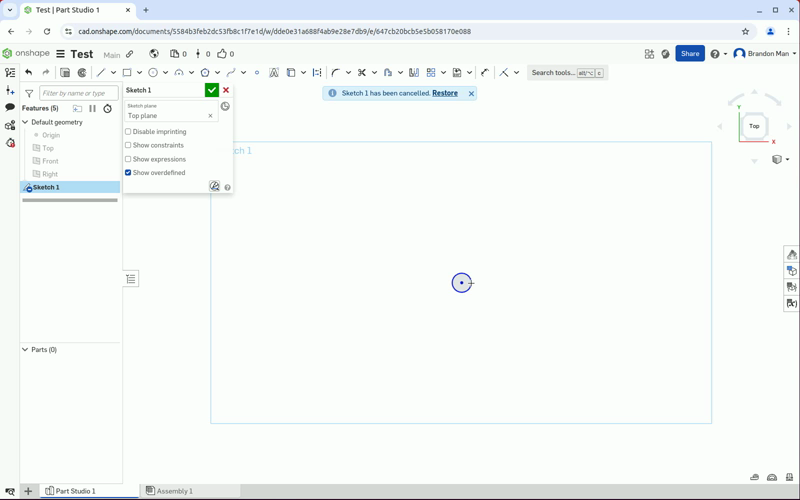
key_down(shift)
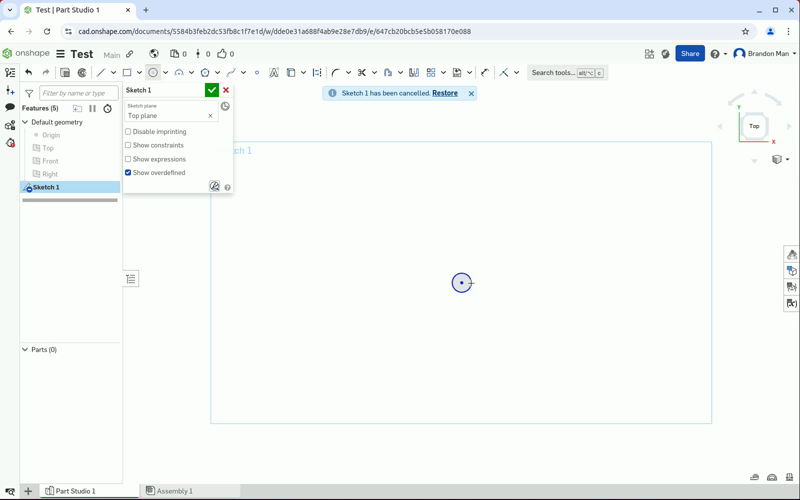
mouse_move(461, 282)
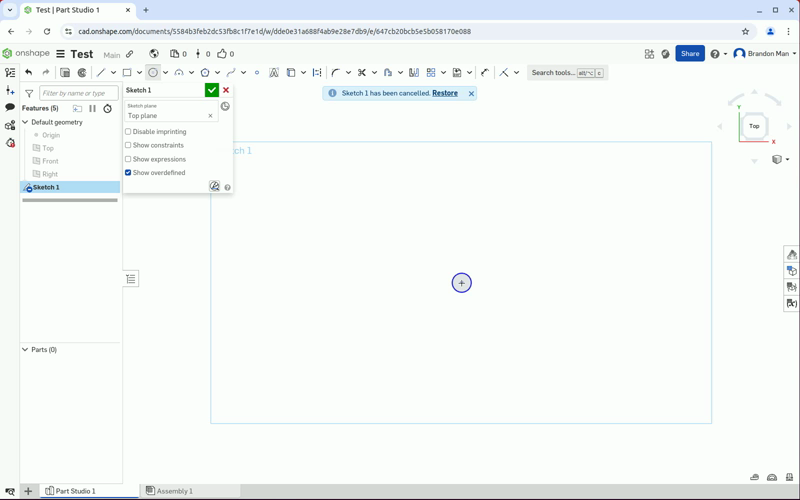
click(461, 282)
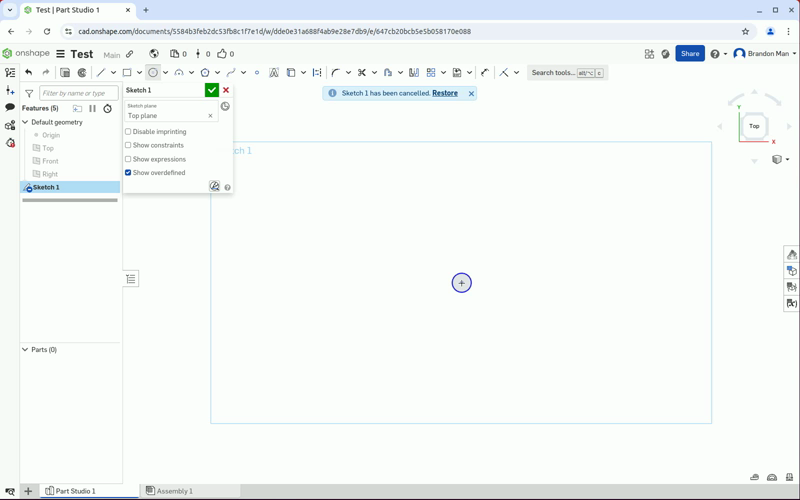
key_up(shift)
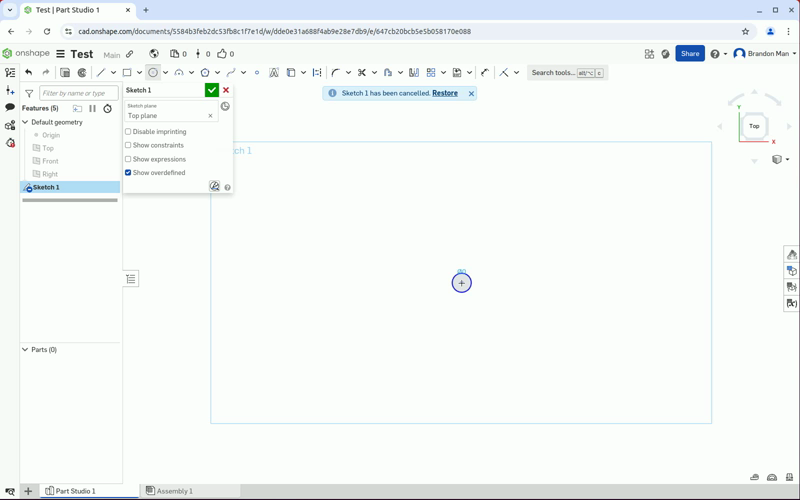
mouse_move(464, 282)
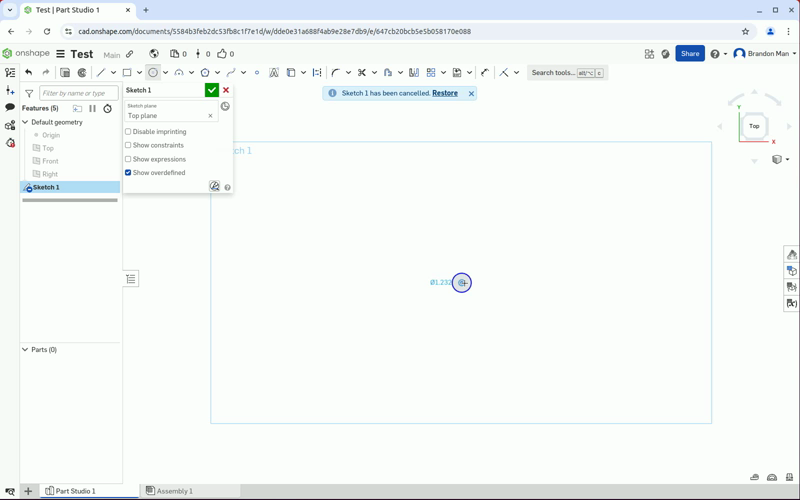
scroll(6)
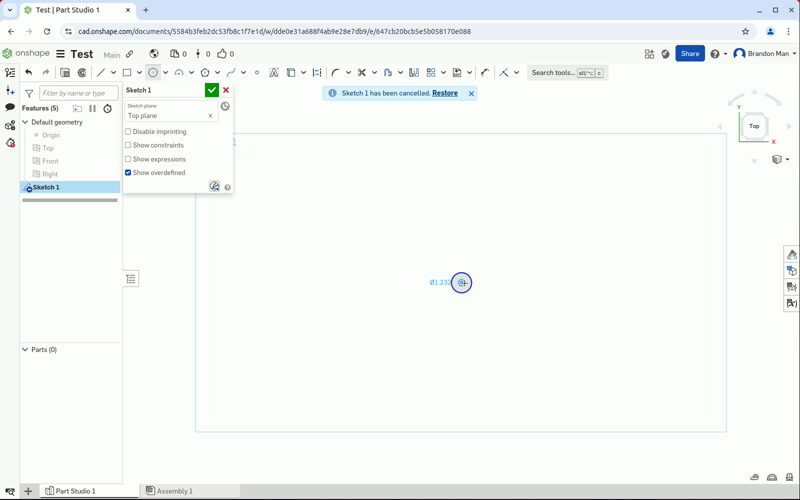
scroll(6)
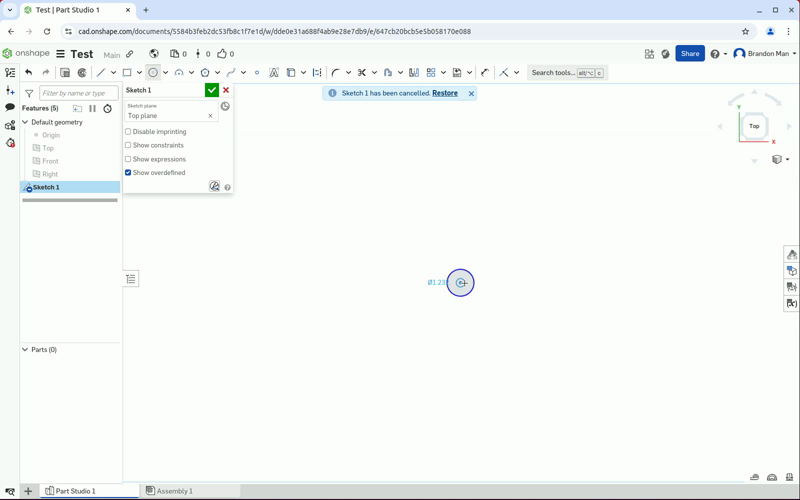
scroll(6)
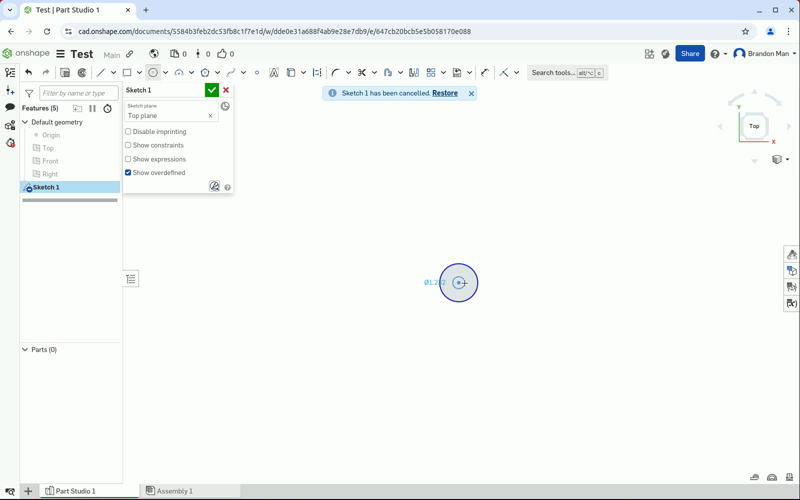
scroll(6)
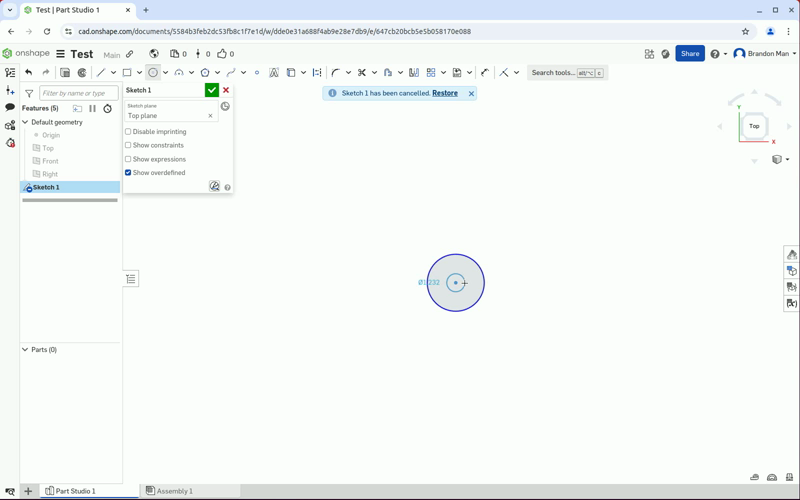
scroll(6)
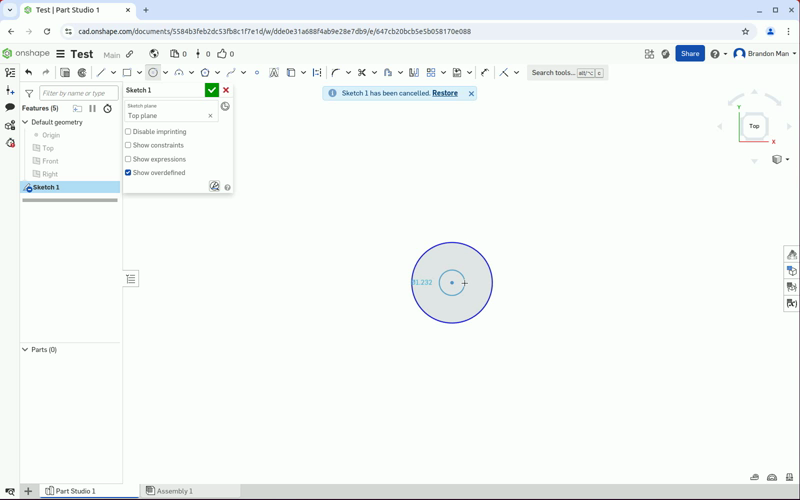
scroll(6)
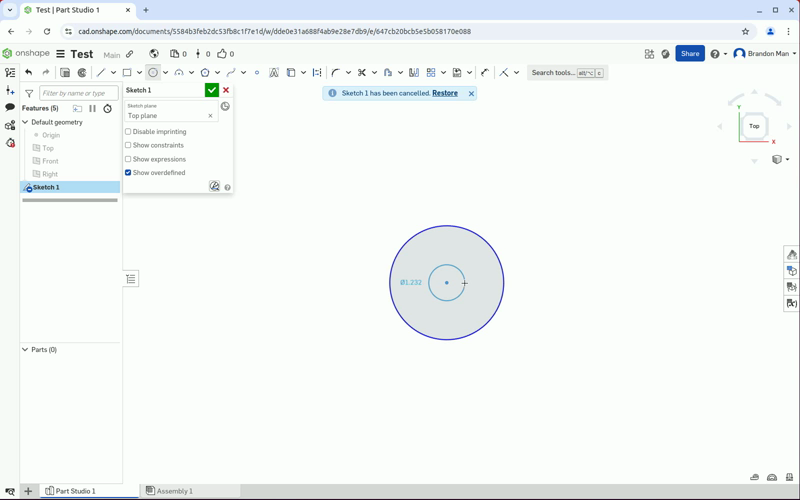
scroll(6)
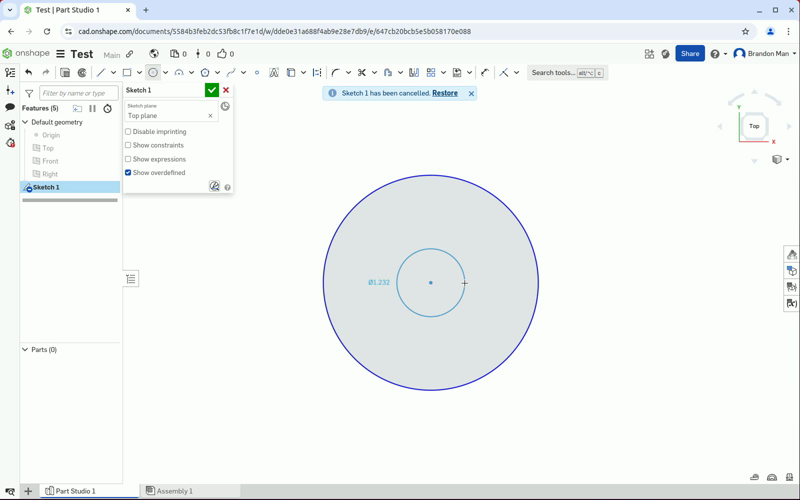
click(464, 282)
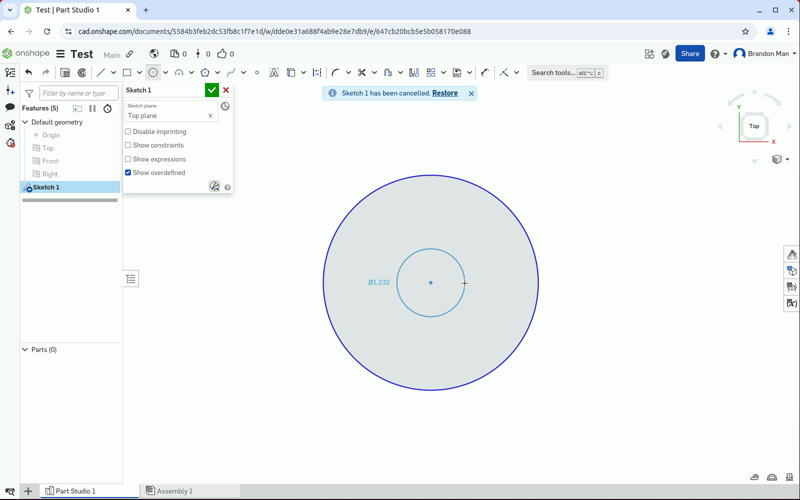
scroll(-6)
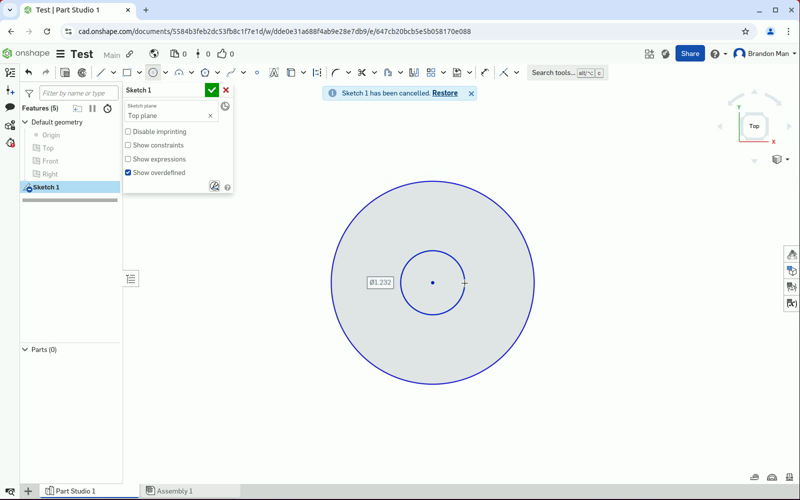
scroll(-6)
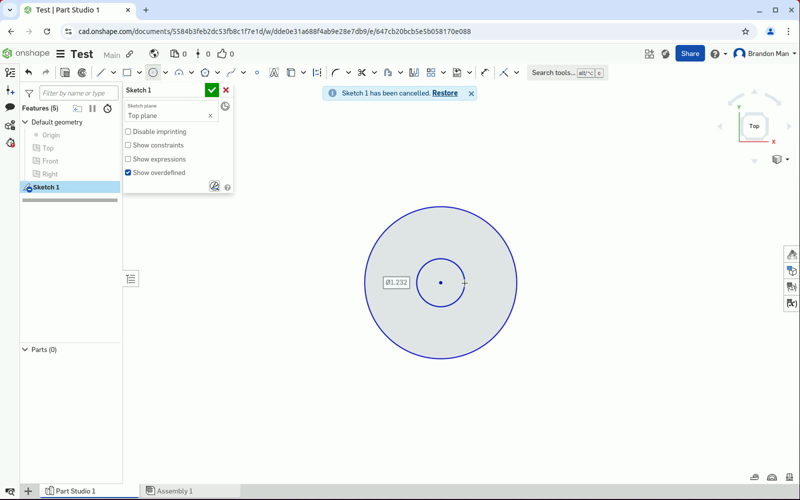
scroll(-6)
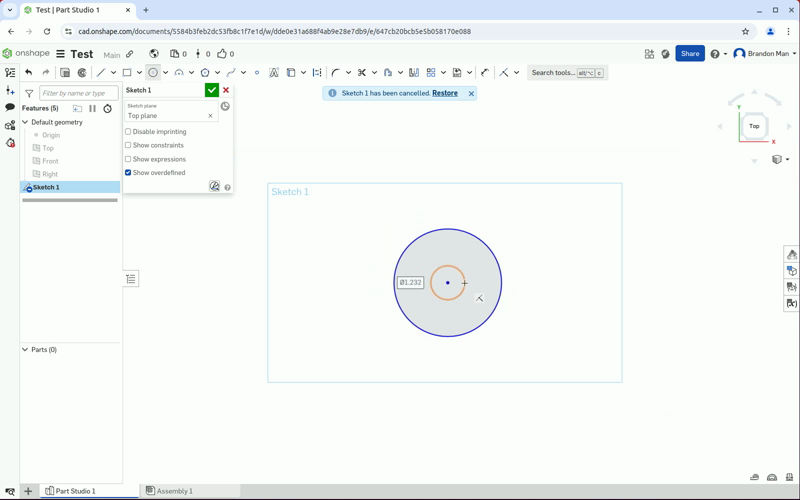
scroll(-6)
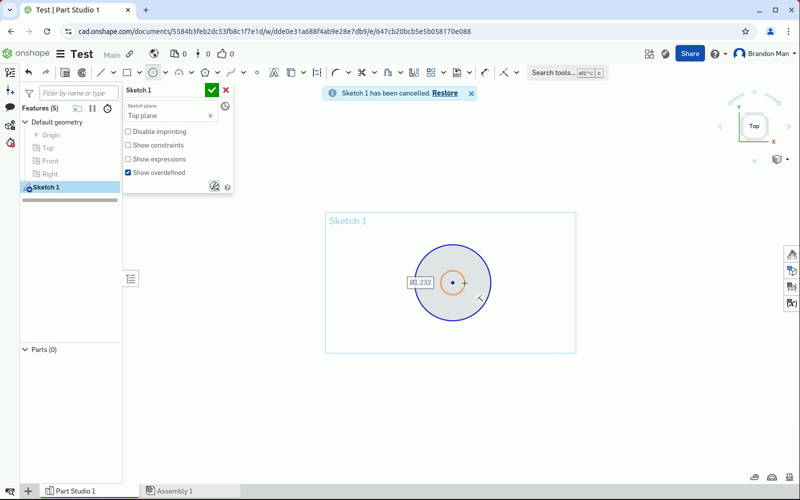
scroll(-6)
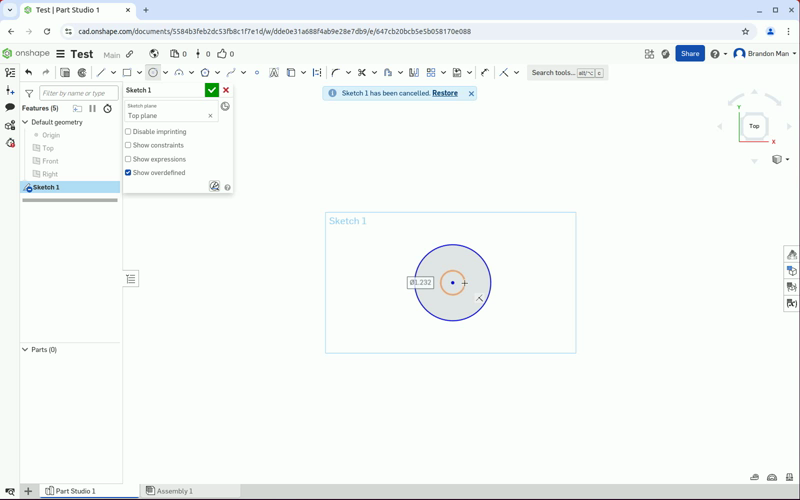
scroll(-6)
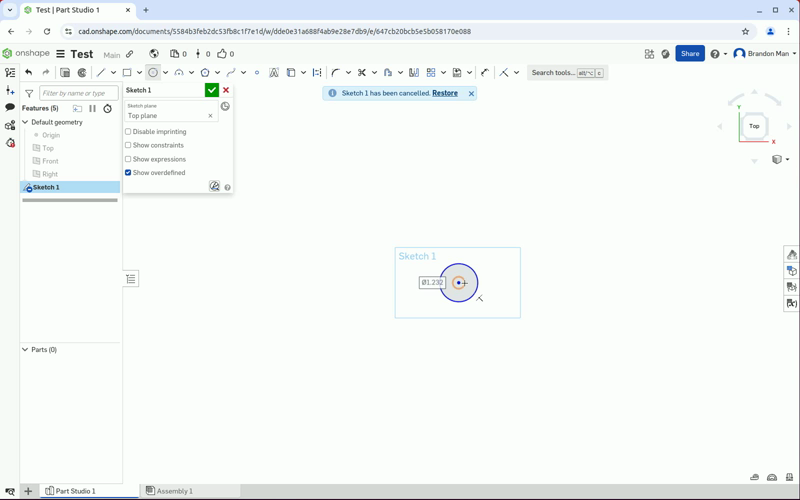
scroll(-6)
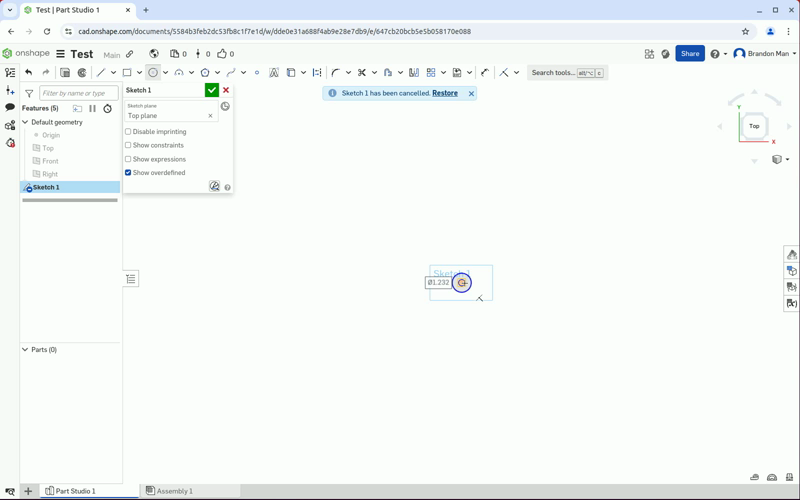
key(esc)
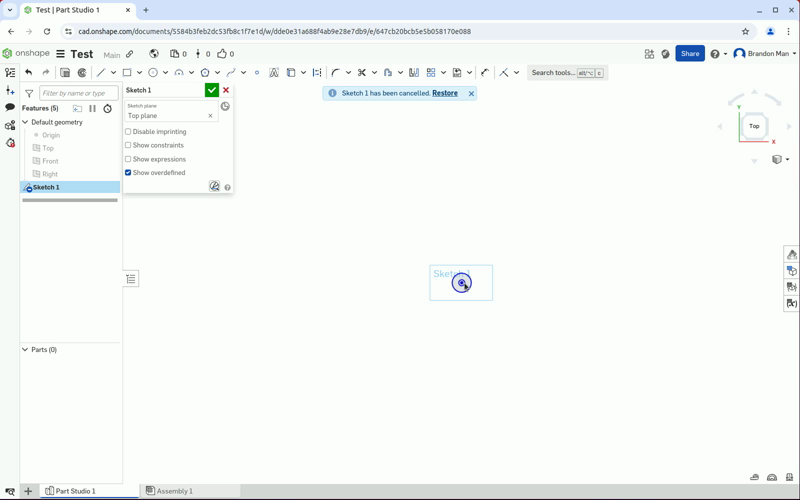
mouse_move(470, 281)
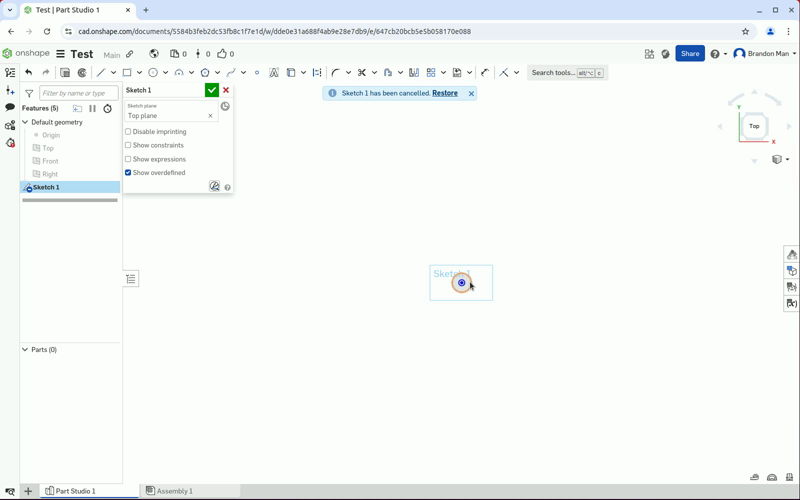
scroll(6)
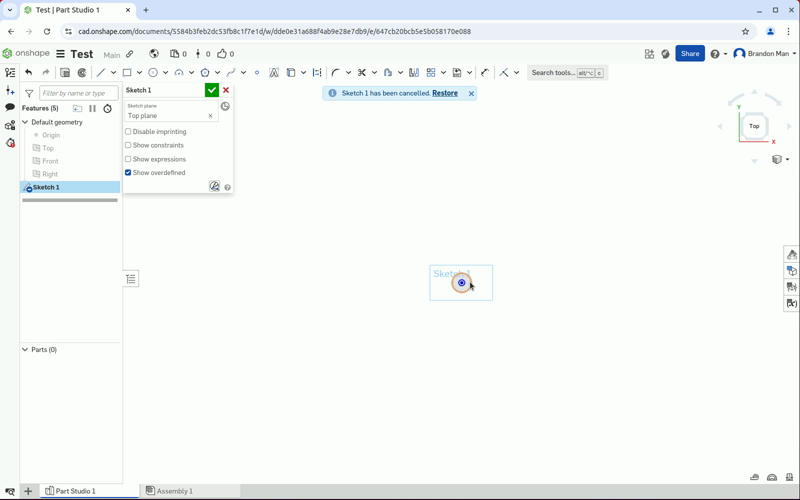
scroll(6)
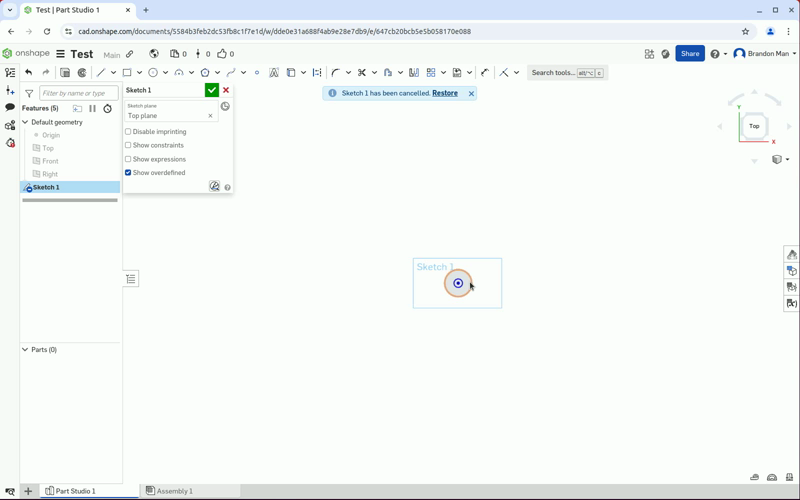
scroll(6)
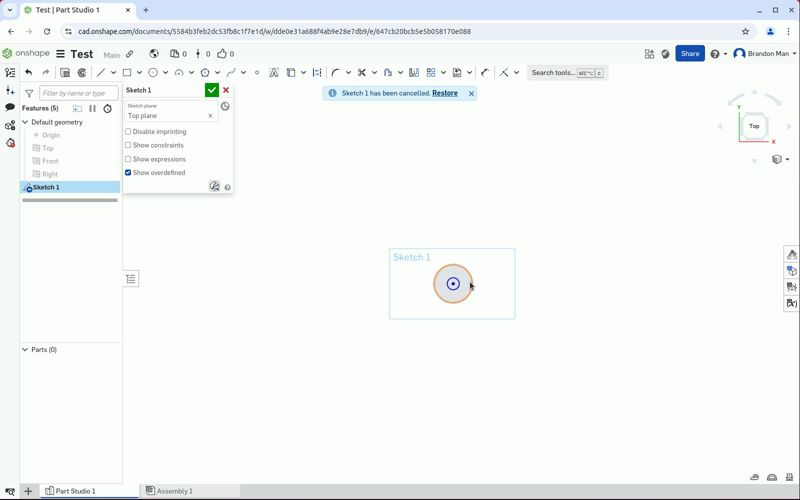
scroll(6)
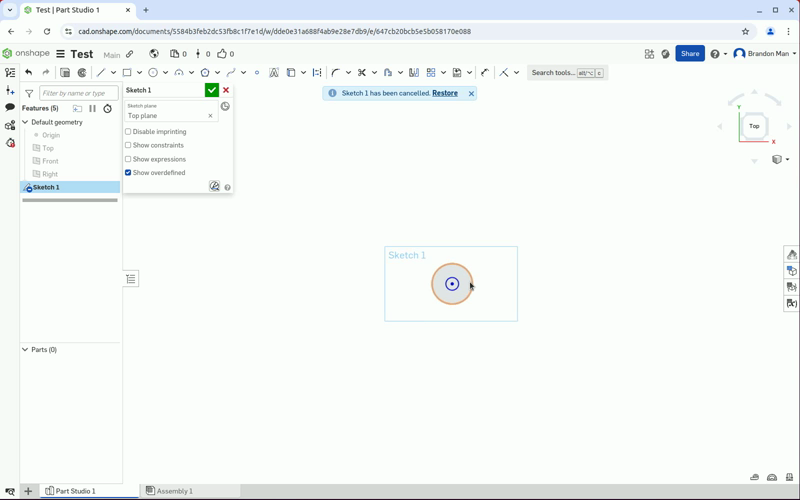
scroll(6)
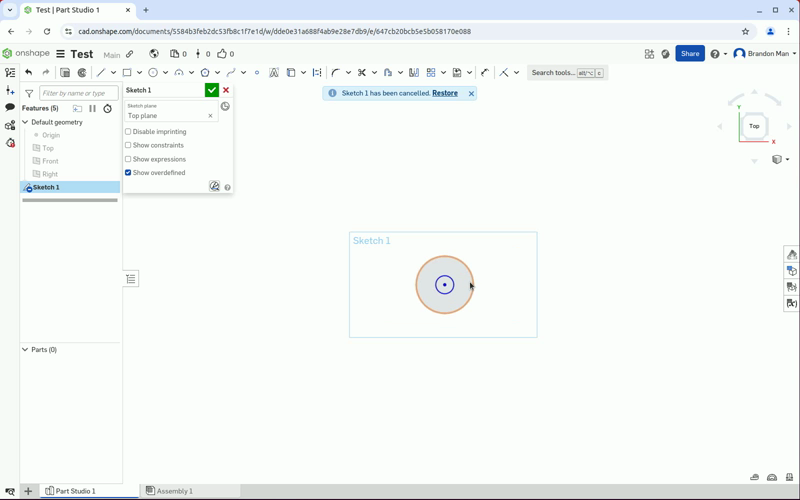
scroll(6)
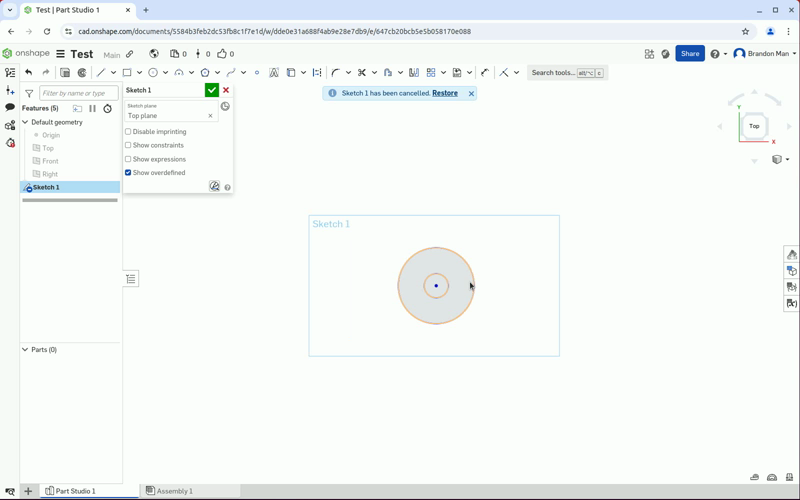
scroll(6)
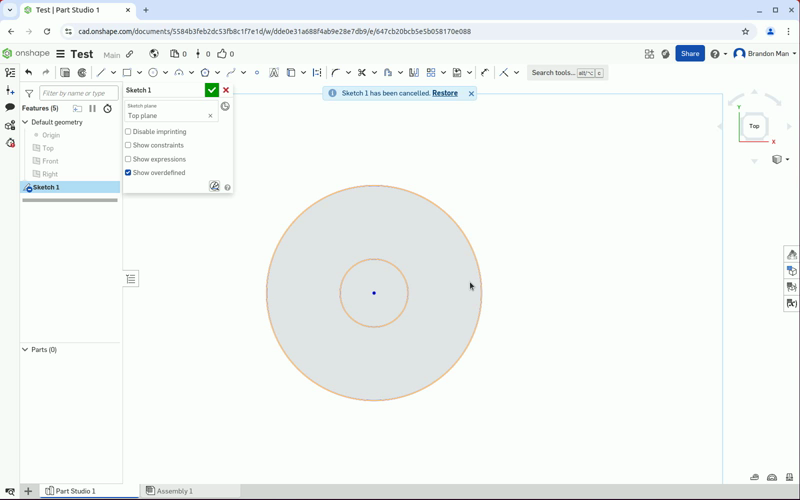
click(470, 281)
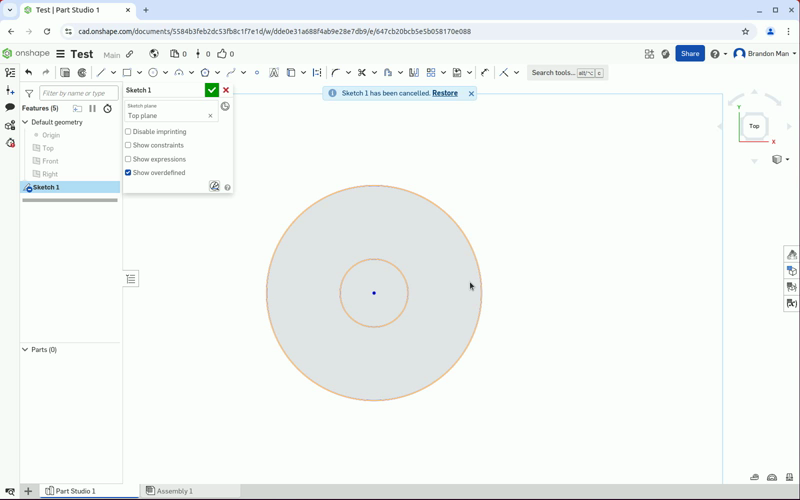
scroll(-6)
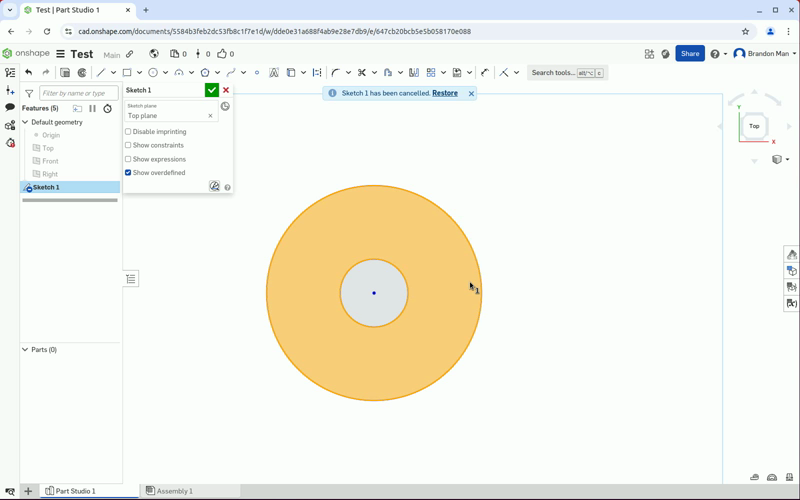
scroll(-6)
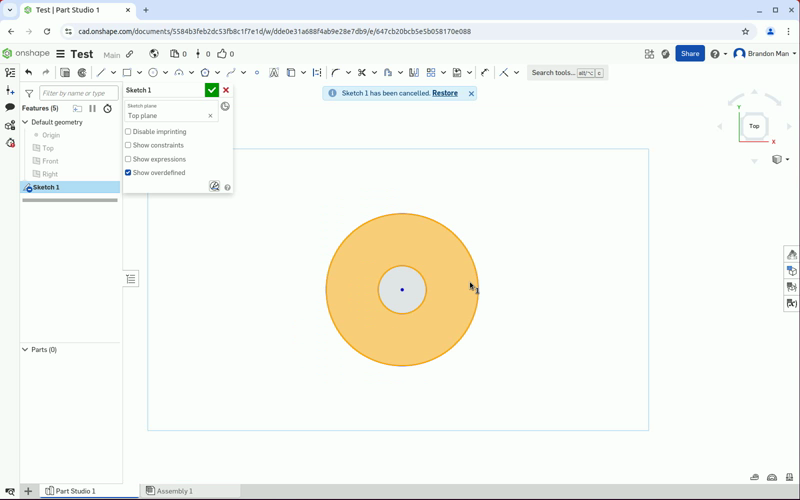
scroll(-6)
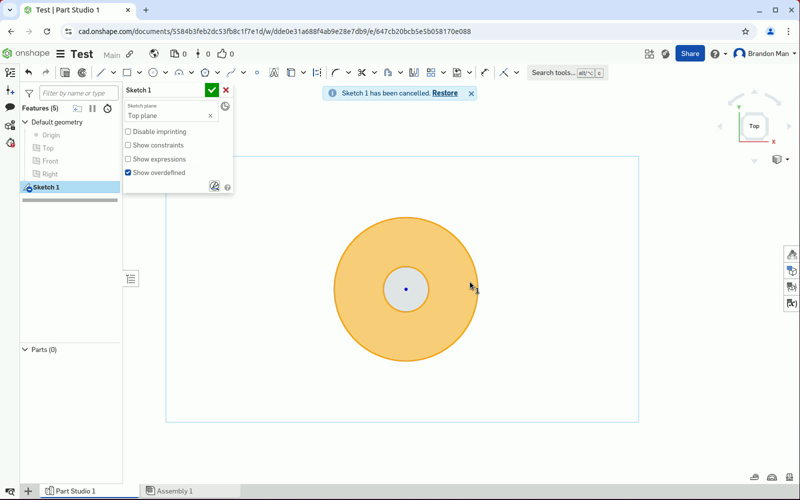
scroll(-6)
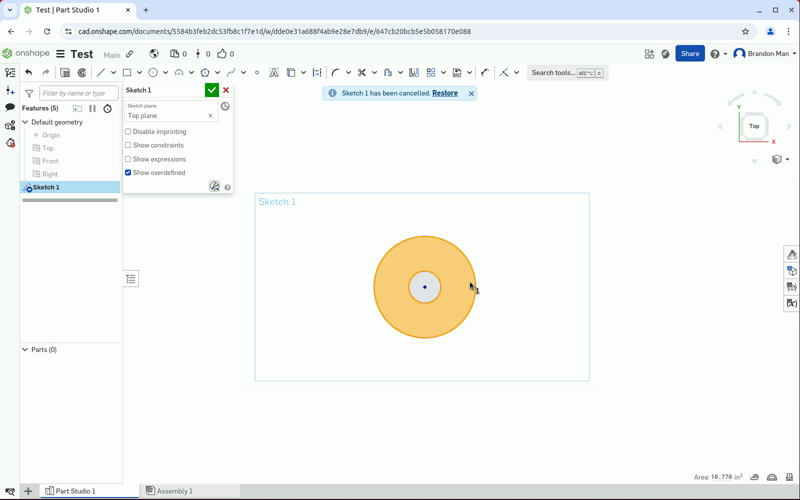
scroll(-6)
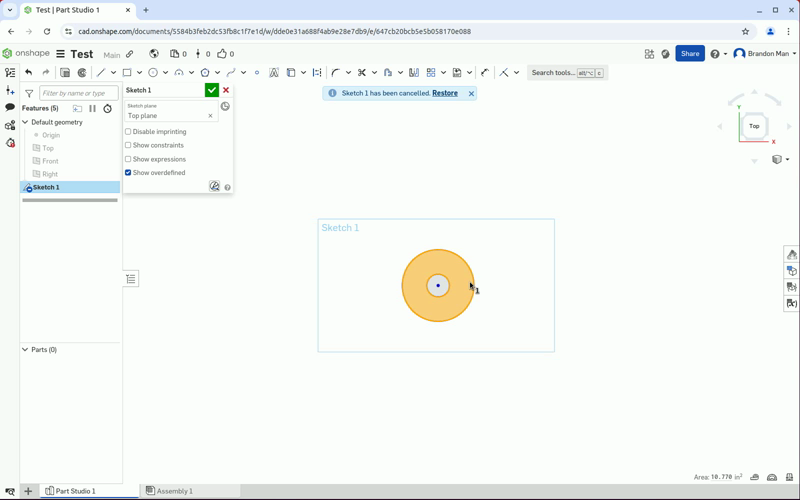
scroll(-6)
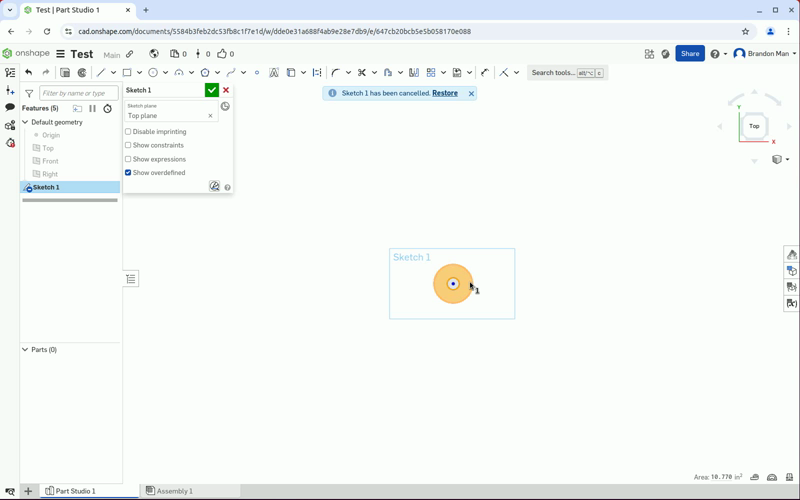
scroll(-6)
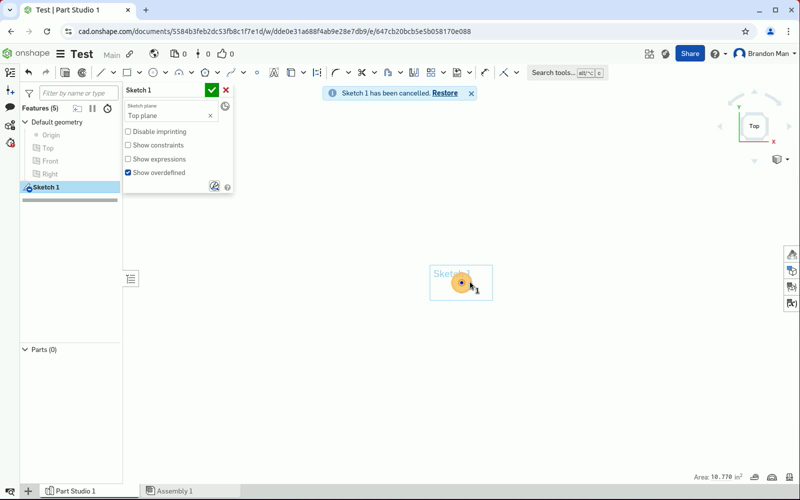
mouse_move(73, 352)
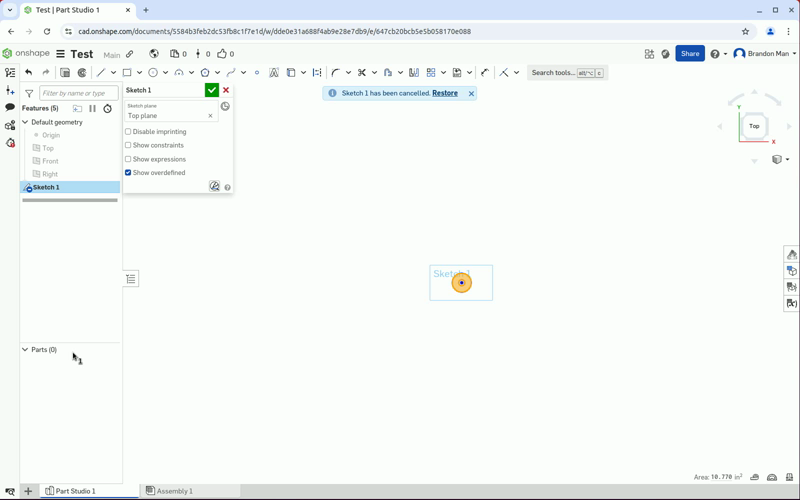
key(shift+y)
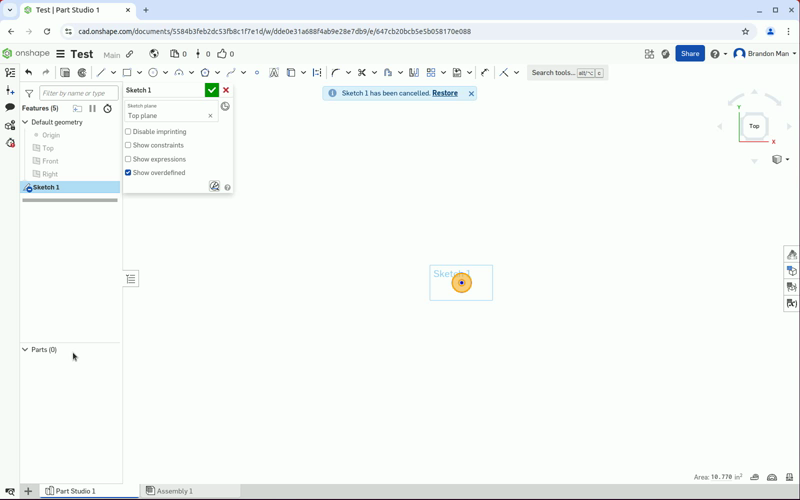
key(shift+e)
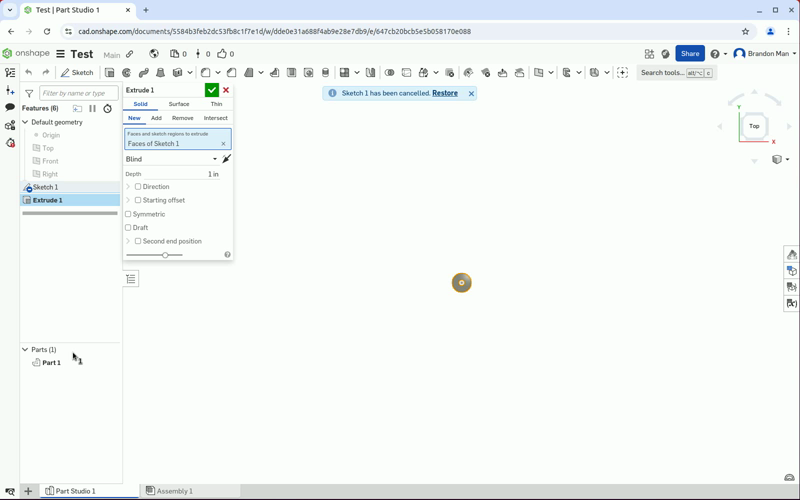
mouse_move(143, 106)
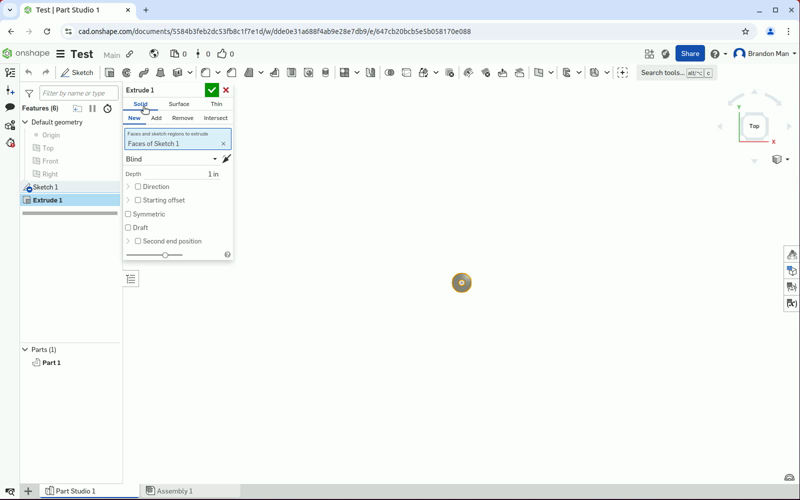
click(143, 106)
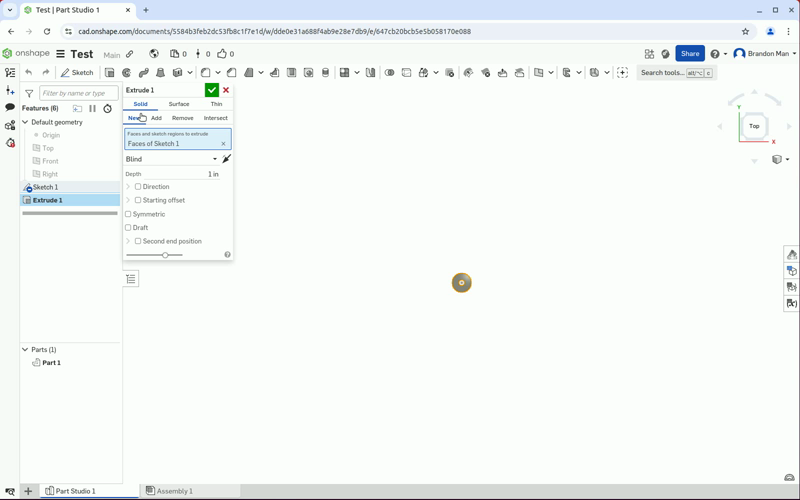
mouse_move(137, 120)
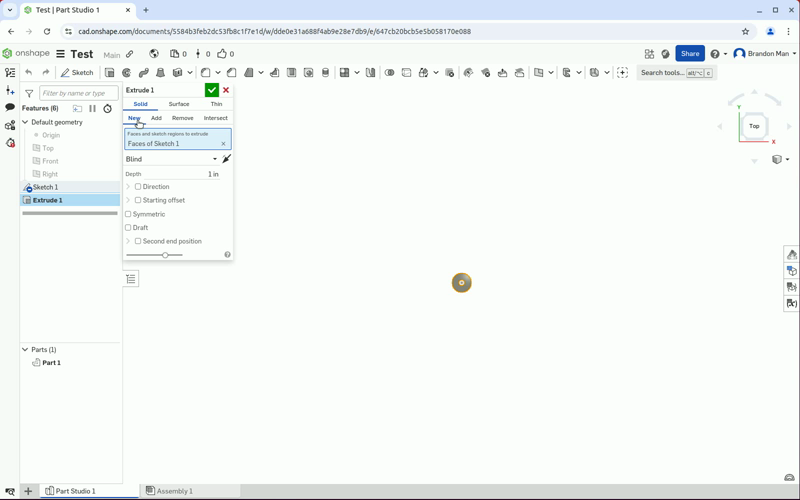
click(137, 120)
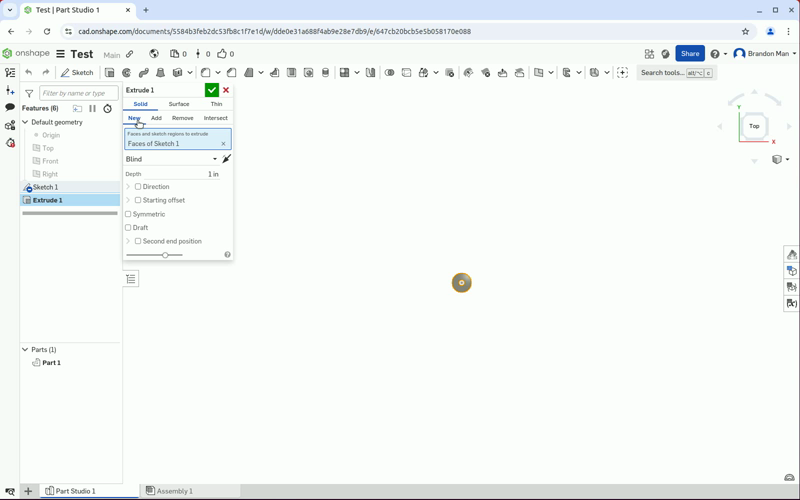
key(tab, 4)
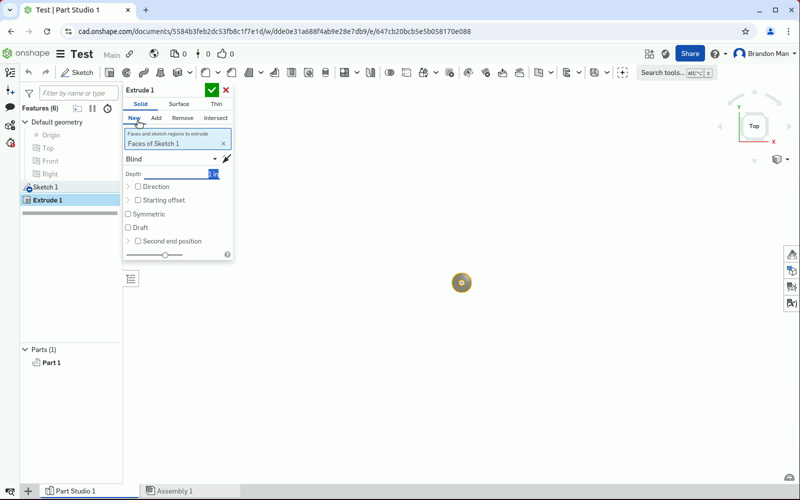
text(0.481)
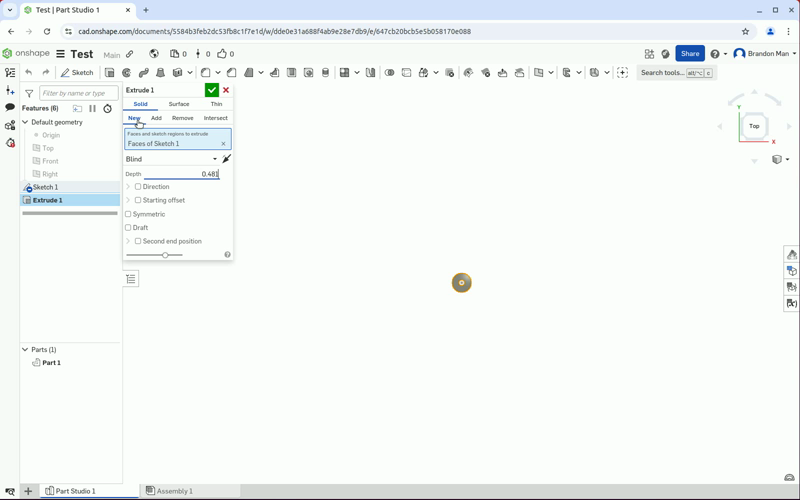
key(enter)
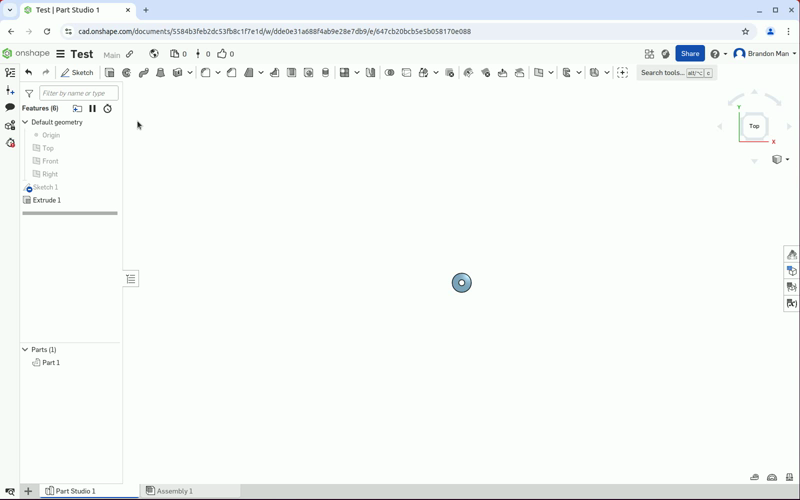
key(shift+h)
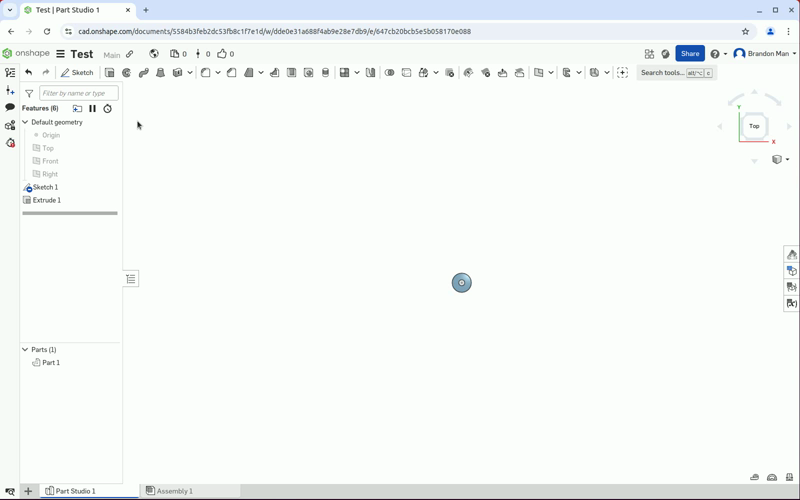
key(shift+h)
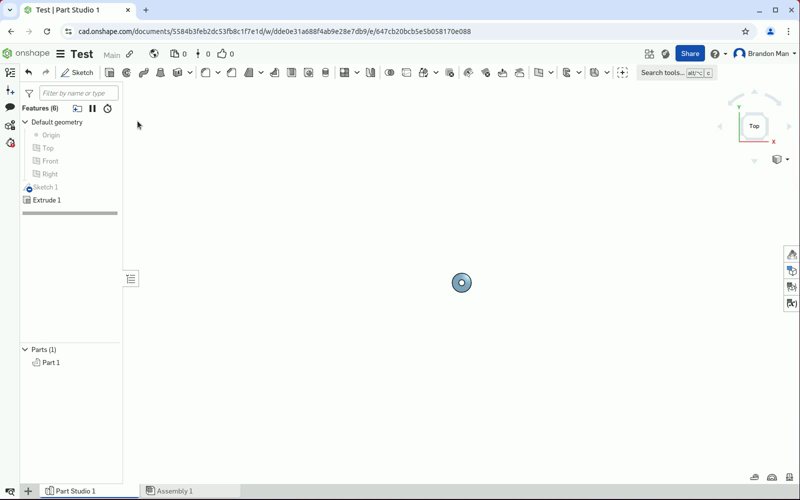
mouse_move(73, 189)
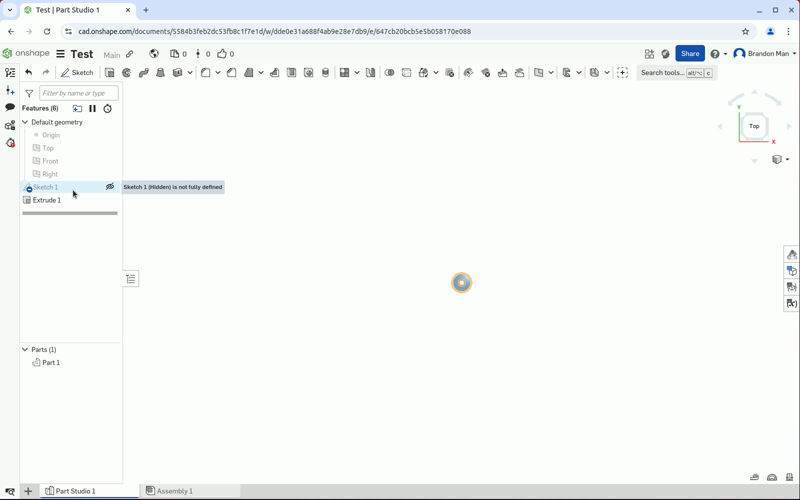
click(73, 189)
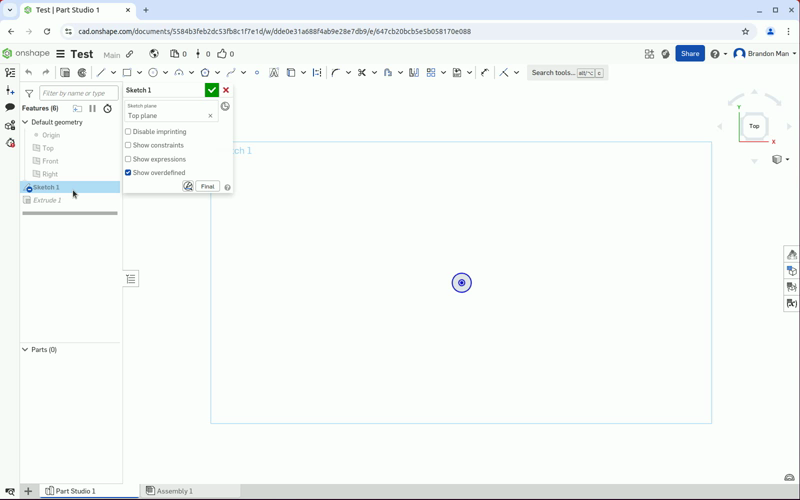
mouse_move(229, 92)
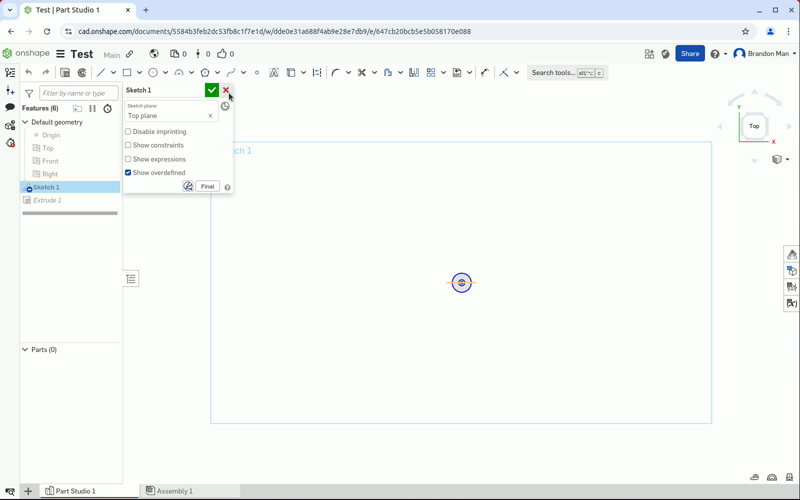
click(229, 92)
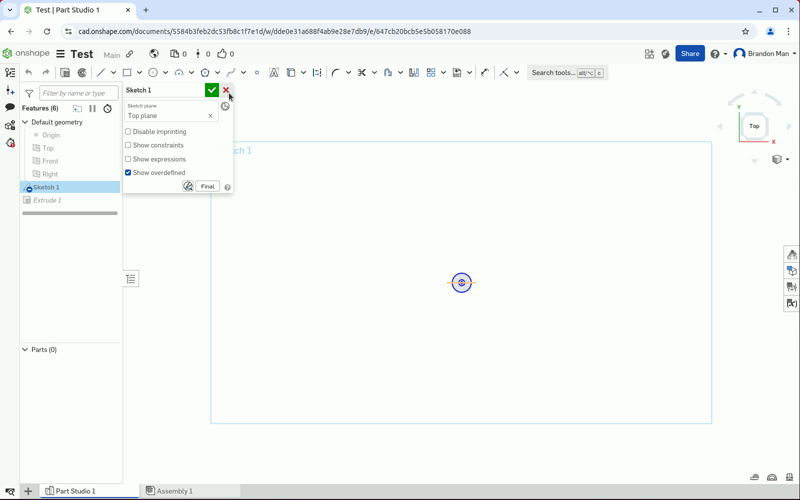
key(shift+s)
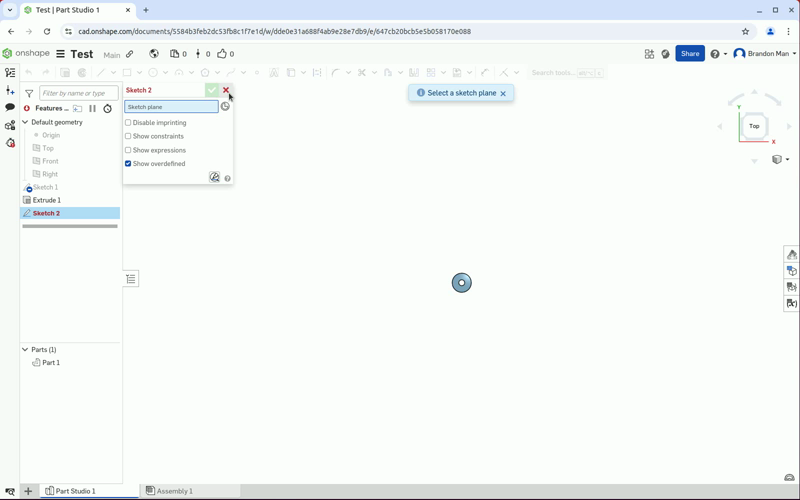
mouse_move(73, 150)
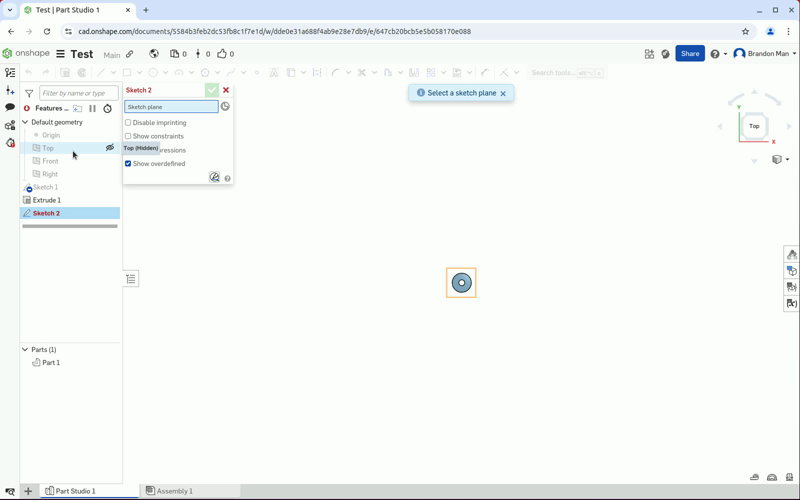
click(73, 150)
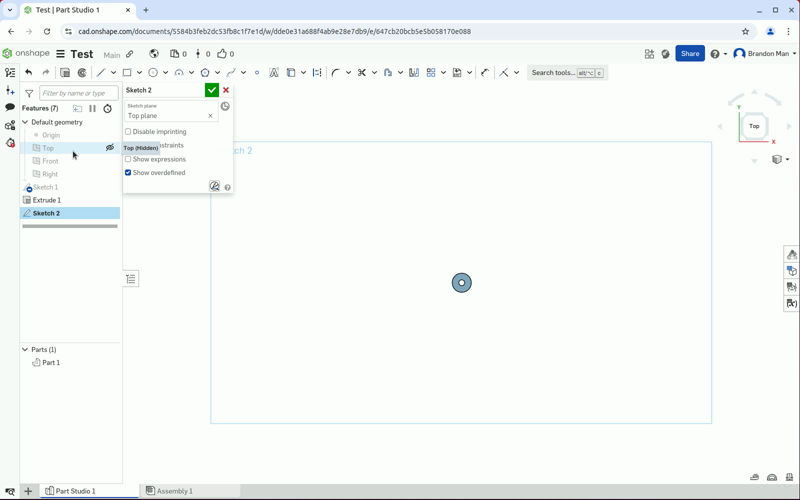
mouse_move(73, 352)
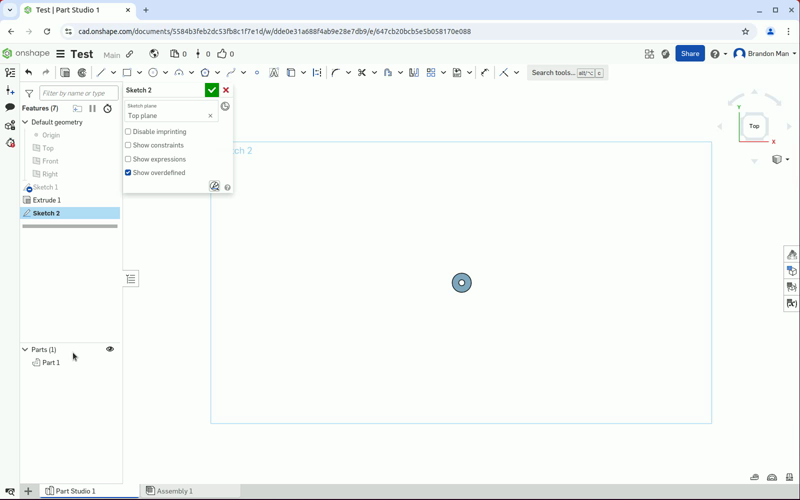
key(y)
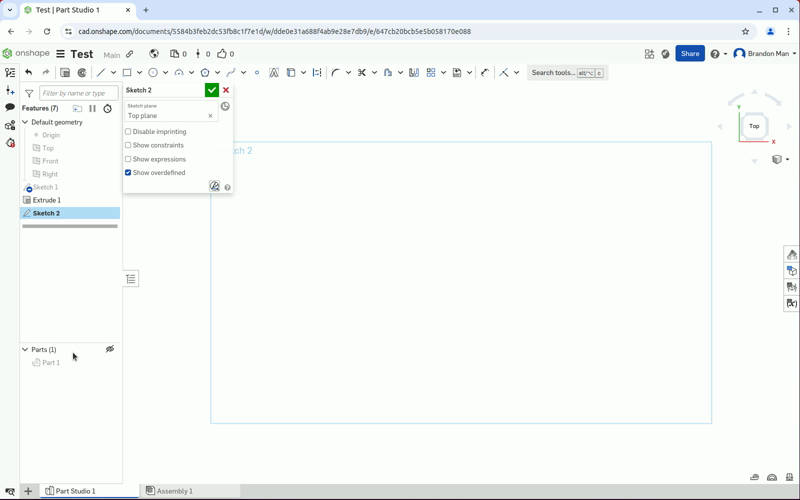
key(c)
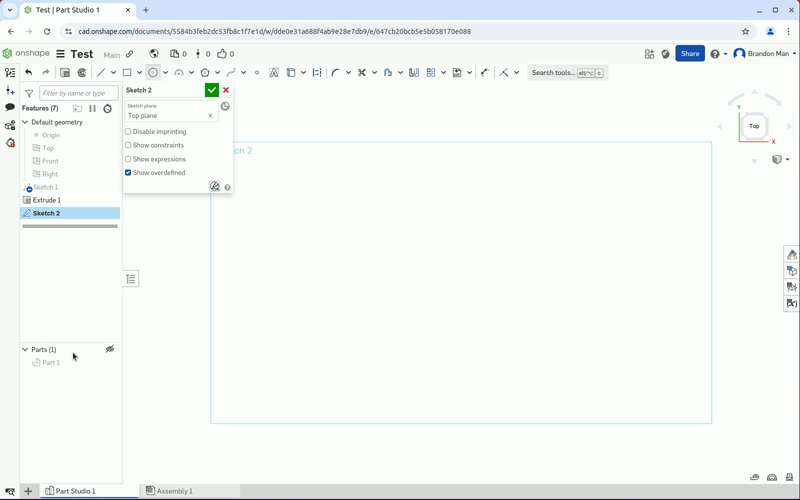
key_down(shift)
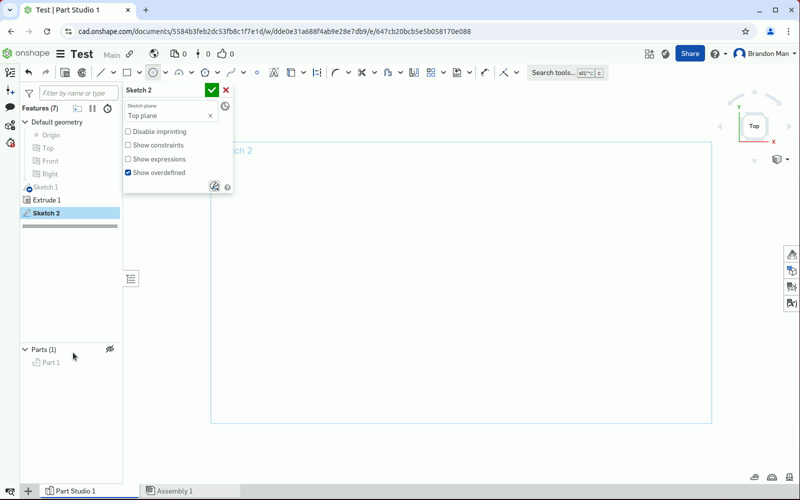
mouse_move(461, 178)
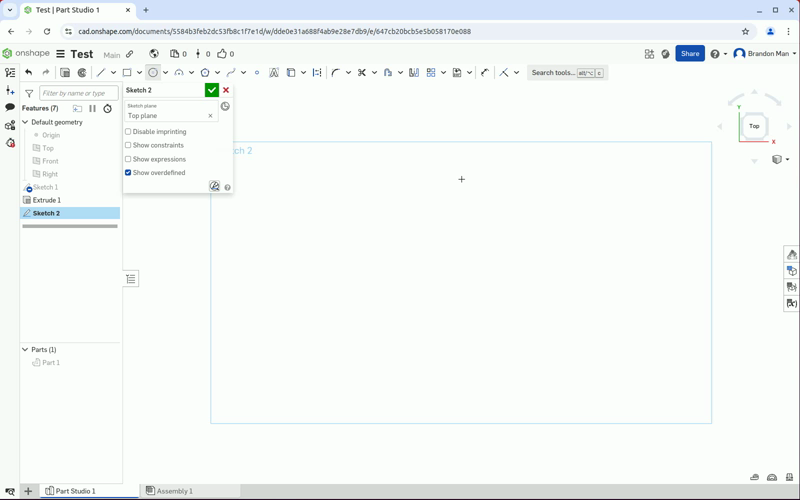
click(461, 178)
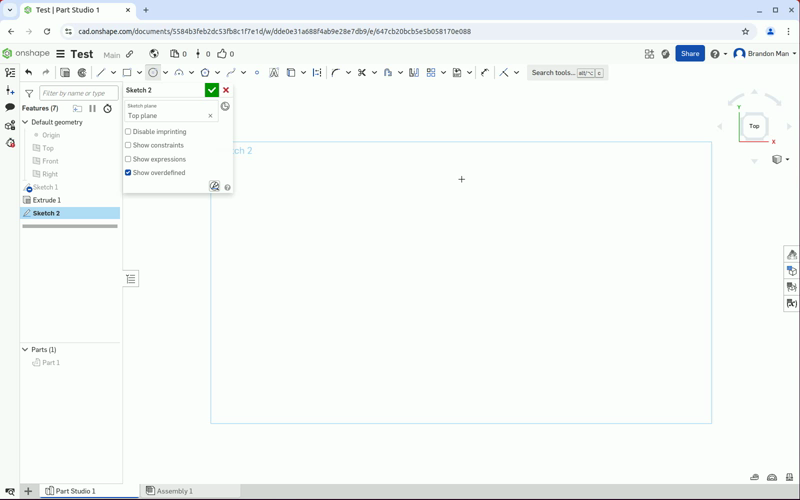
key_up(shift)
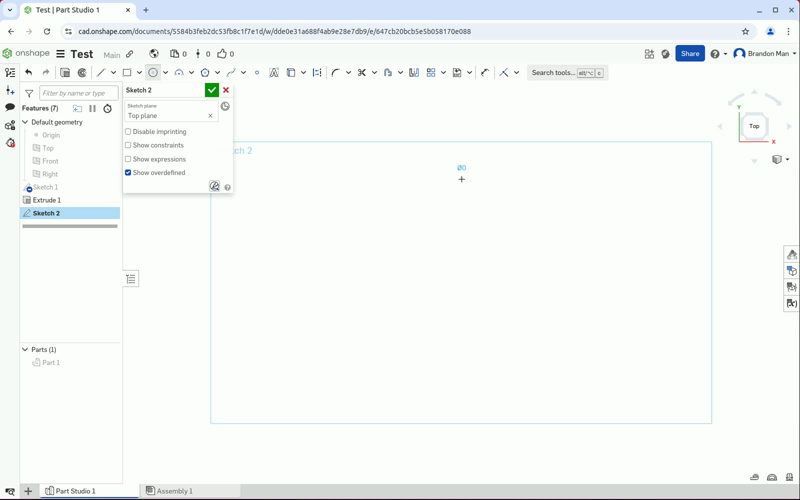
mouse_move(471, 178)
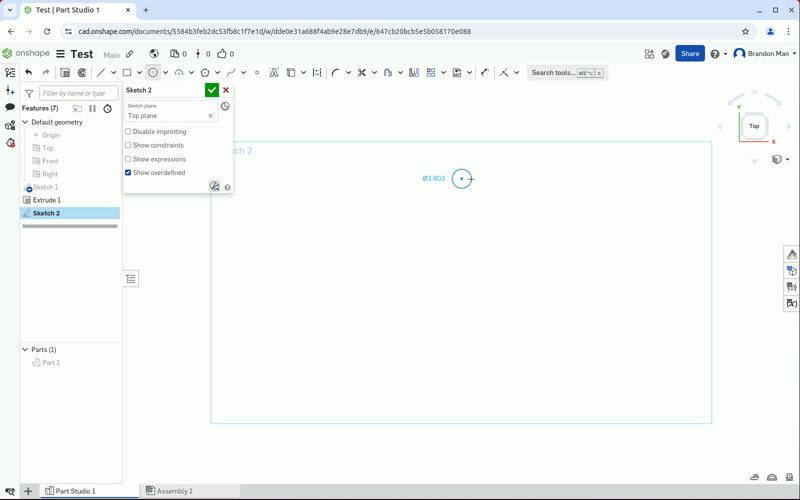
click(471, 178)
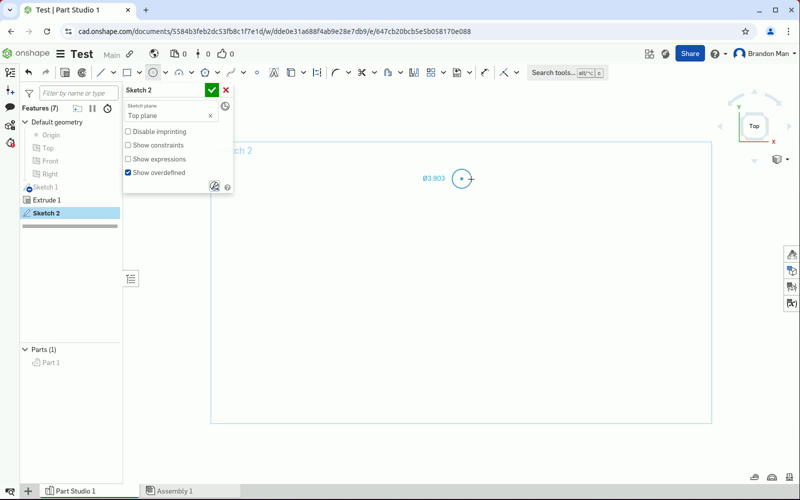
key(esc)
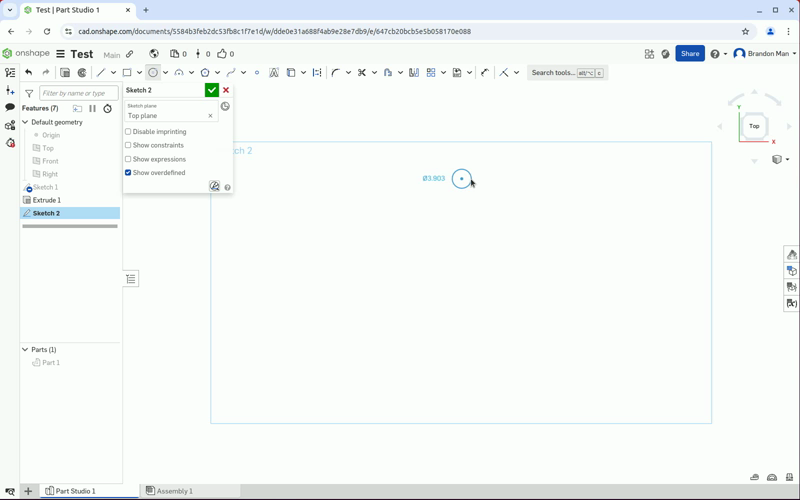
key(c)
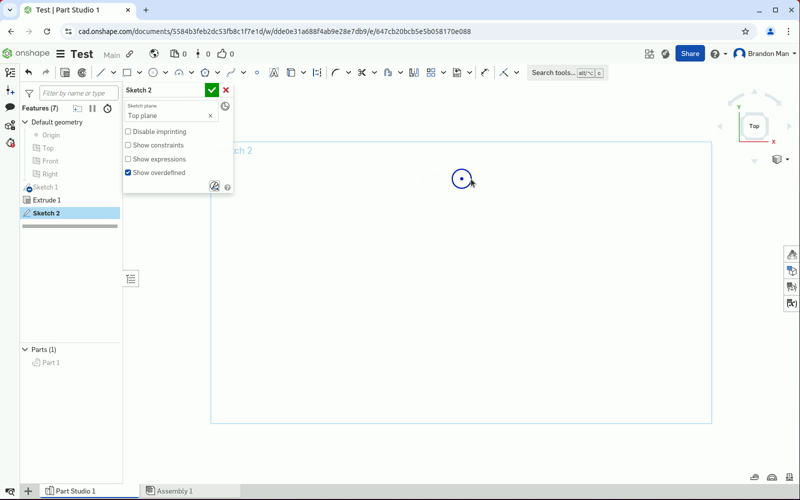
key_down(shift)
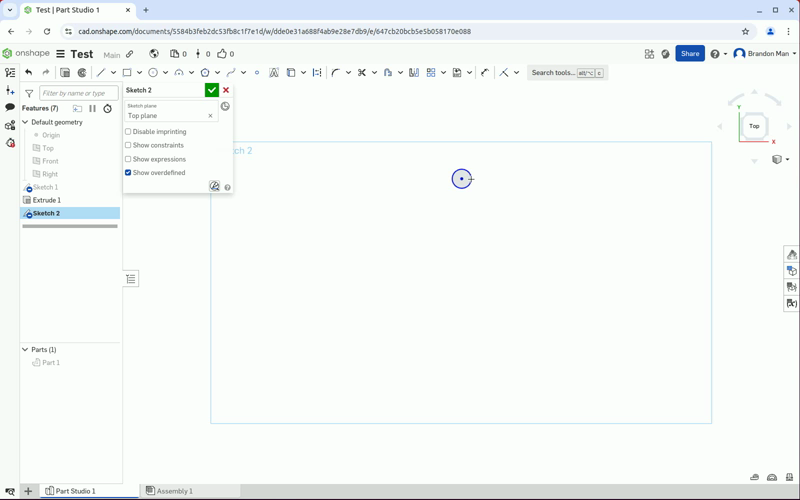
mouse_move(461, 178)
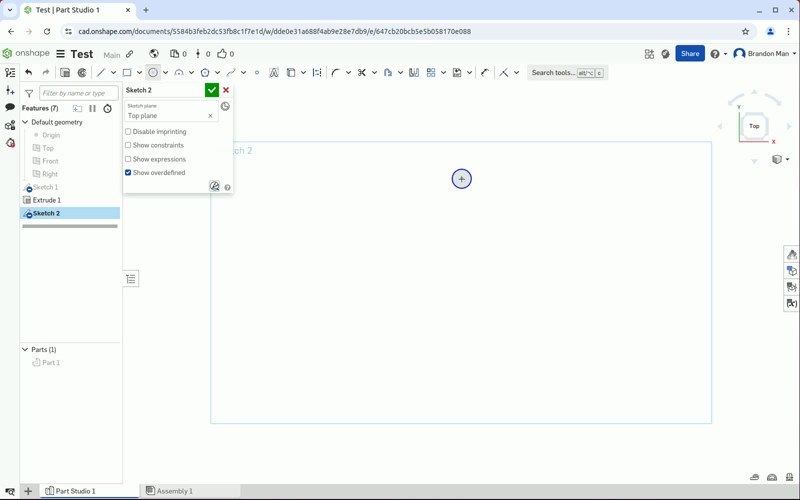
click(461, 178)
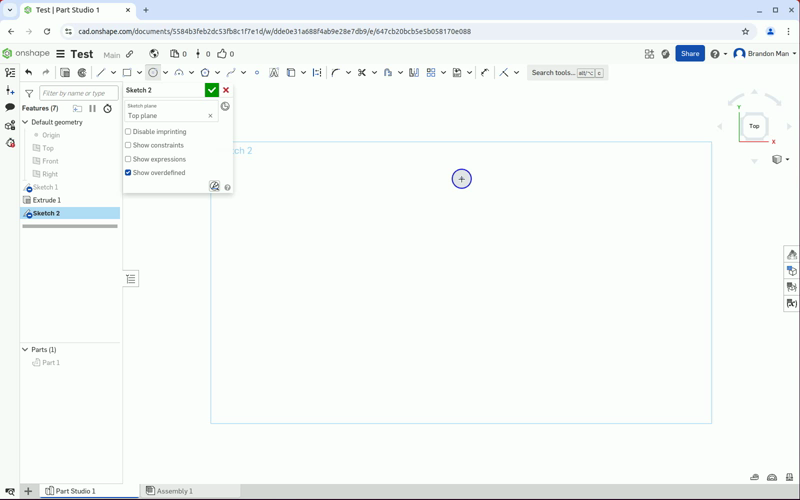
key_up(shift)
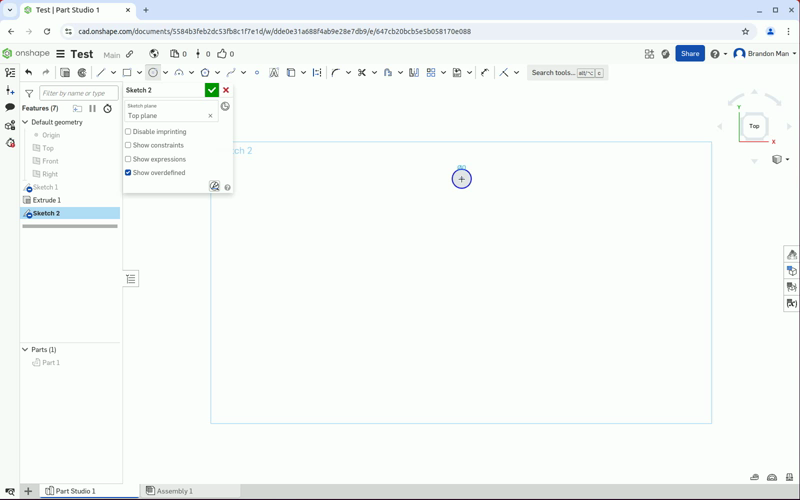
mouse_move(464, 178)
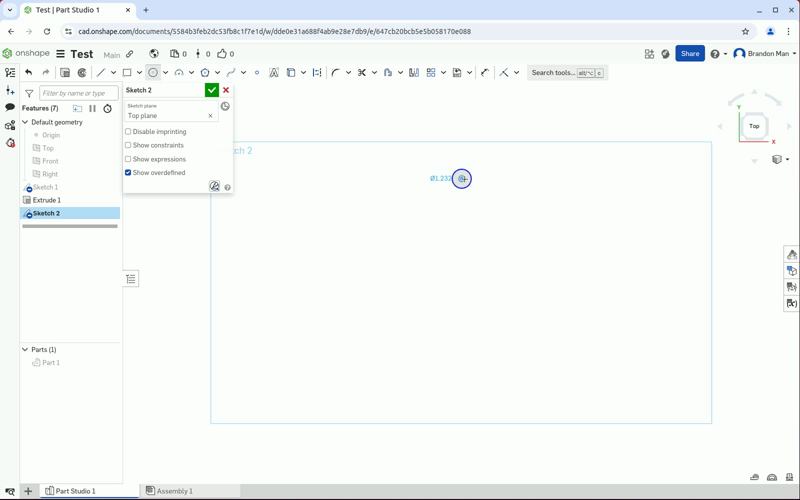
scroll(6)
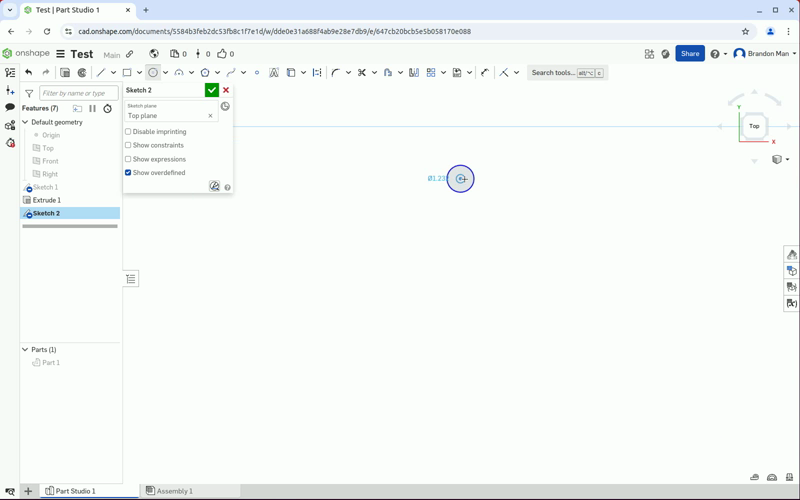
scroll(6)
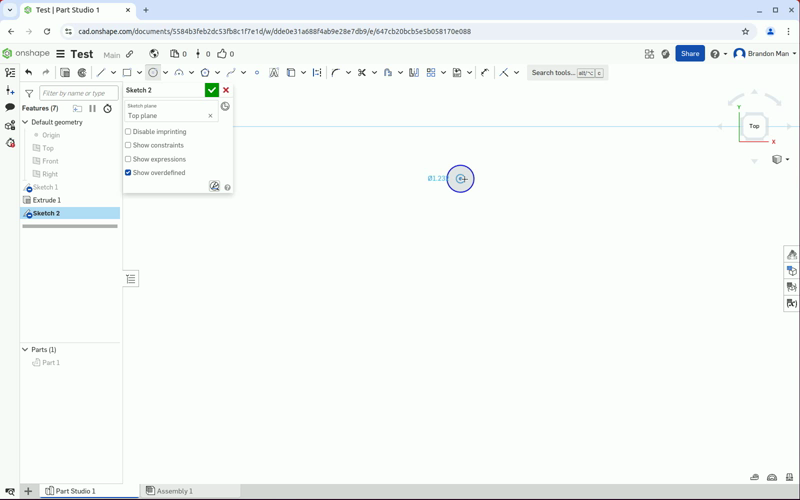
scroll(6)
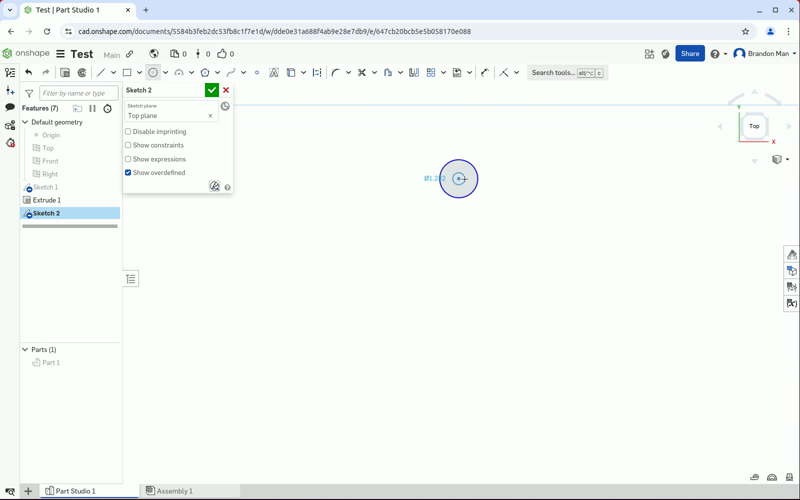
scroll(6)
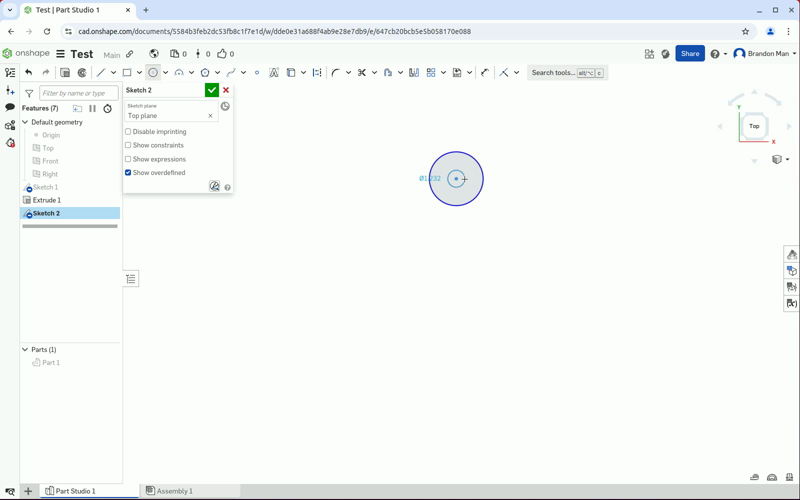
scroll(6)
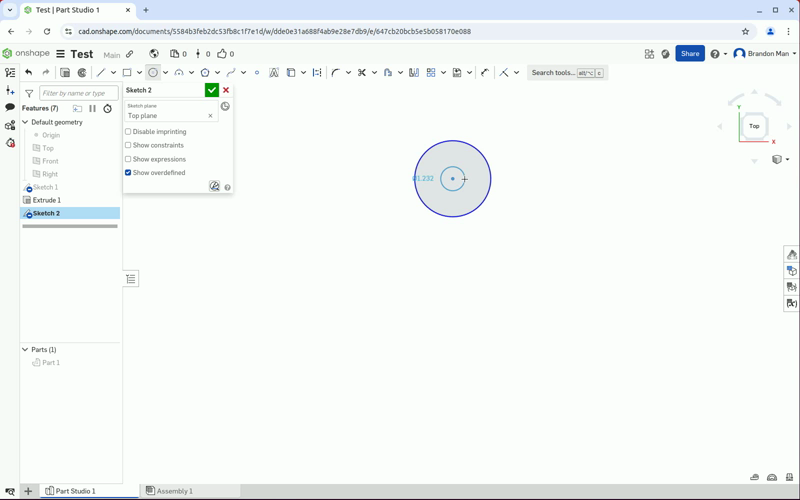
scroll(6)
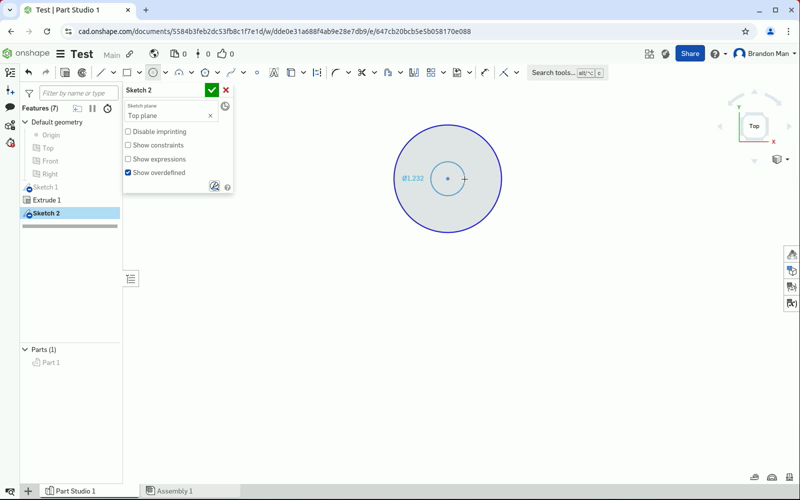
scroll(6)
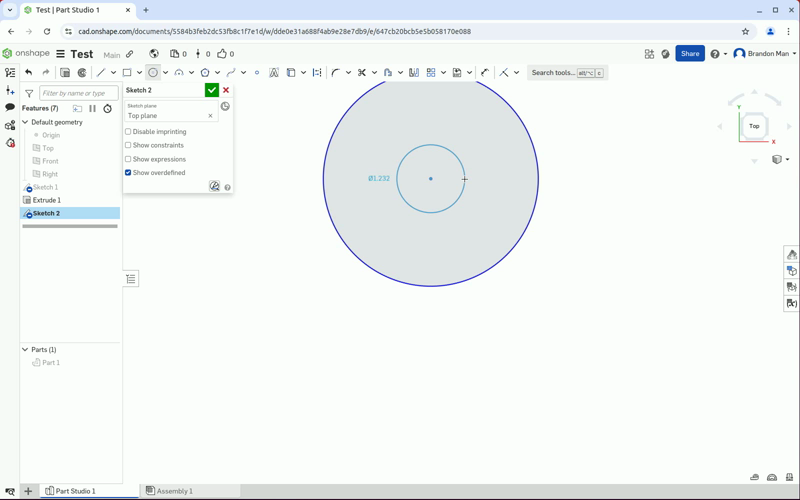
click(464, 178)
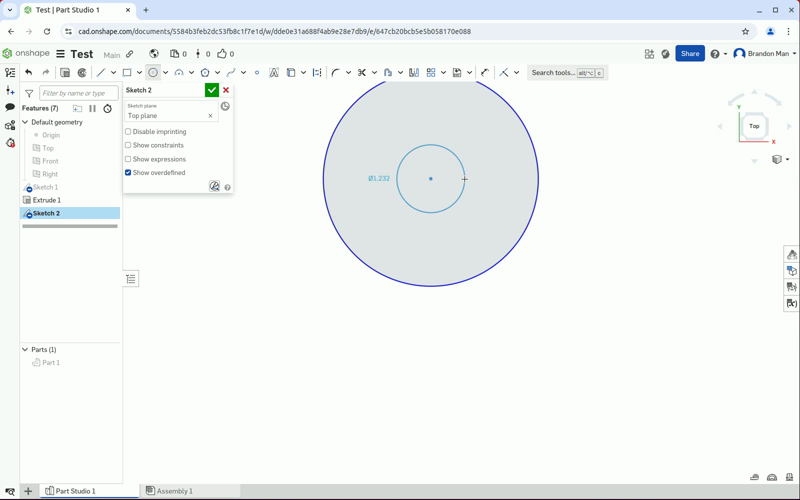
scroll(-6)
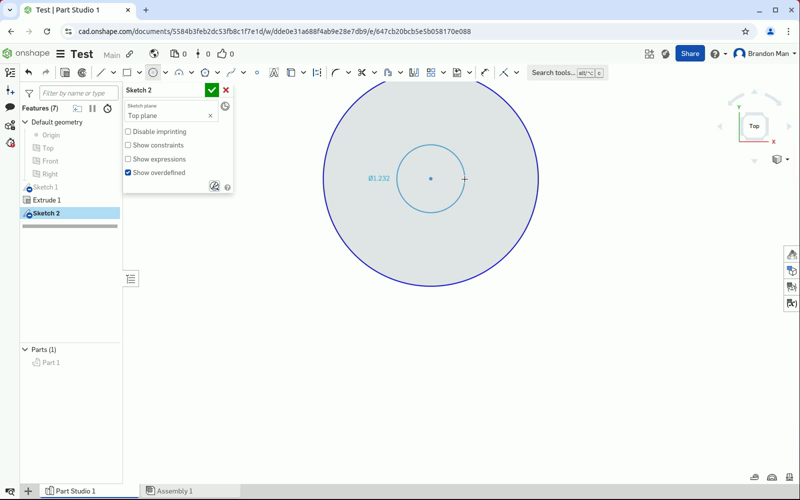
scroll(-6)
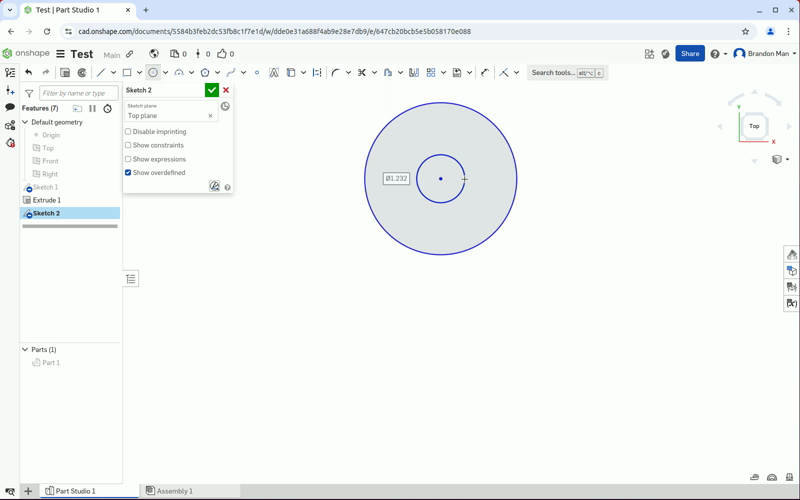
scroll(-6)
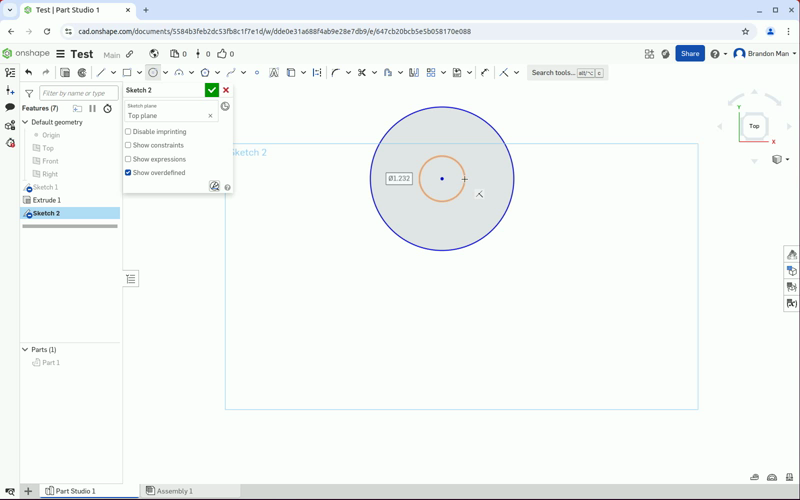
scroll(-6)
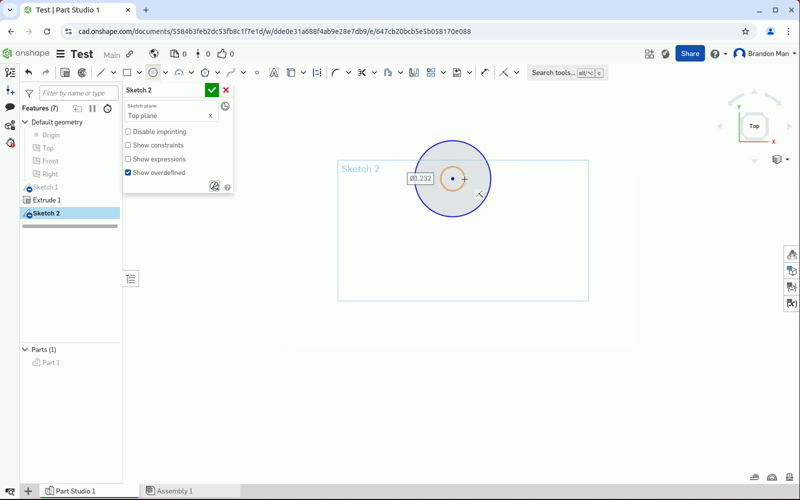
scroll(-6)
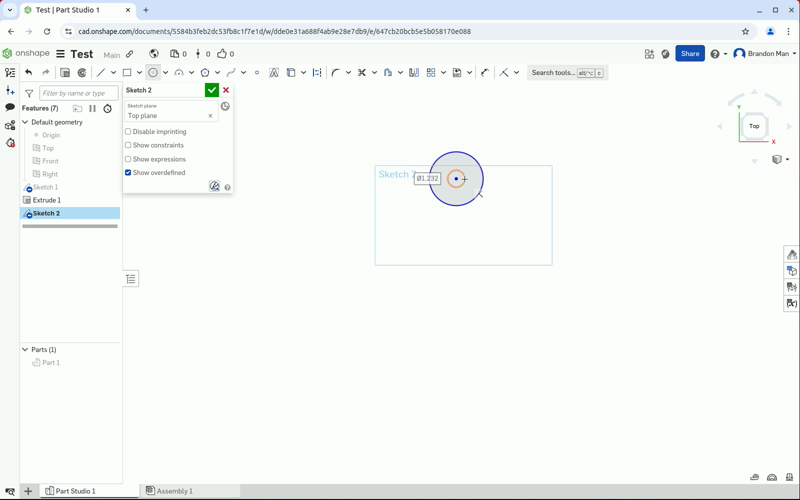
scroll(-6)
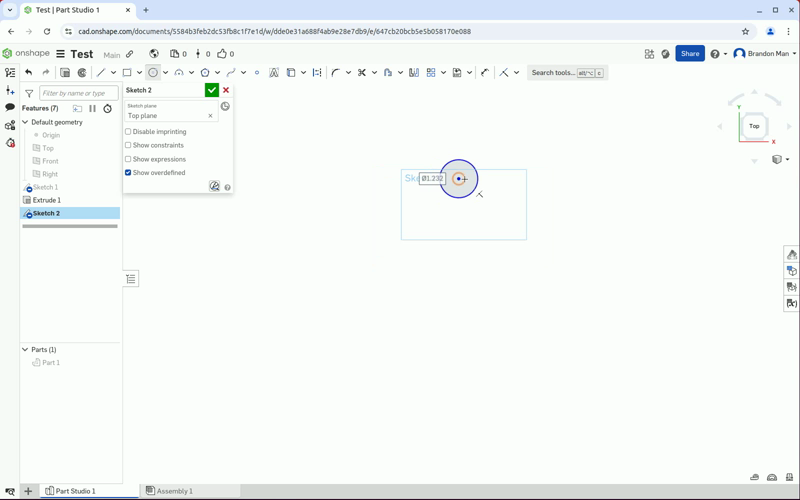
scroll(-6)
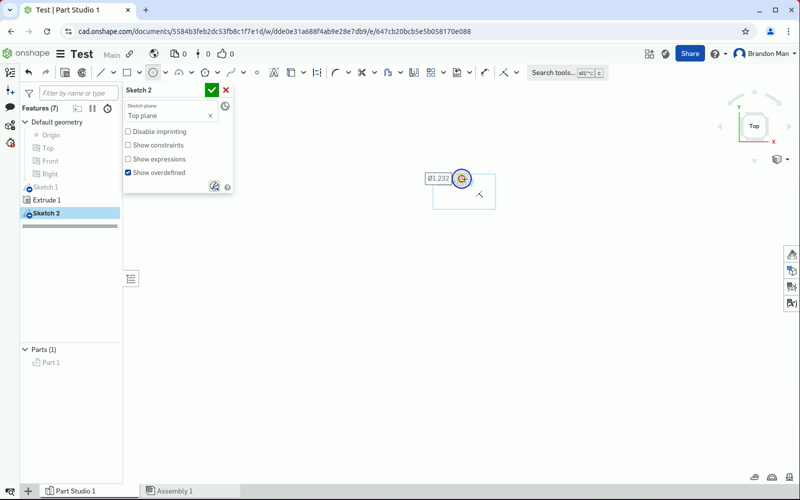
key(esc)
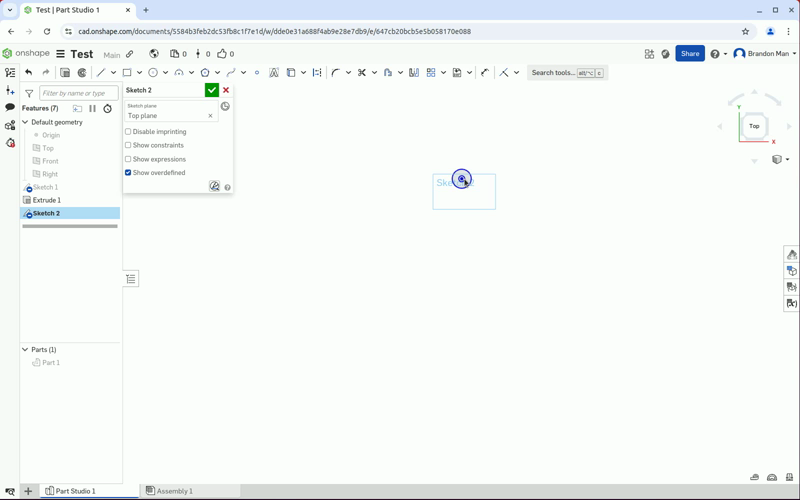
mouse_move(460, 171)
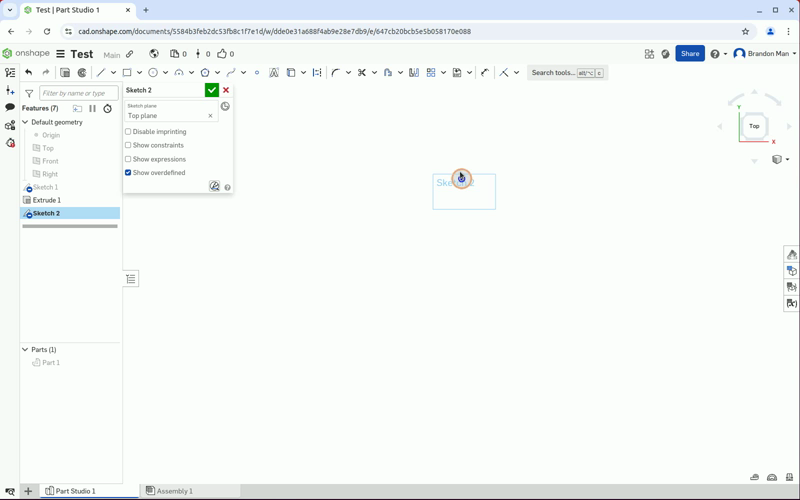
scroll(6)
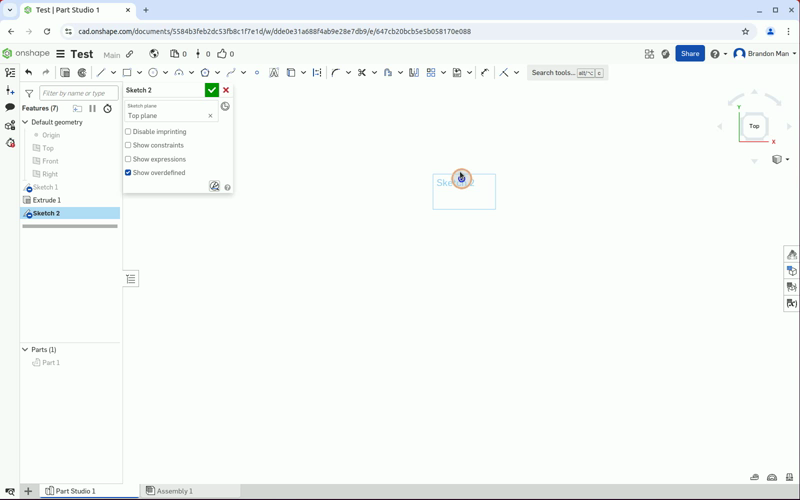
scroll(6)
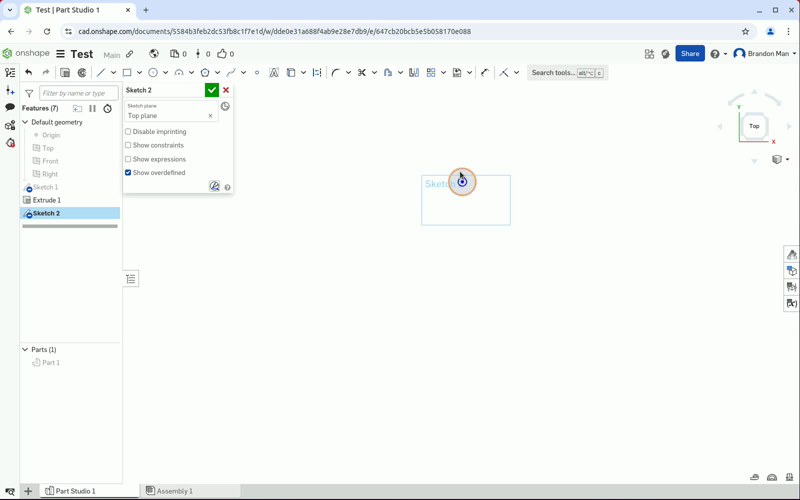
scroll(6)
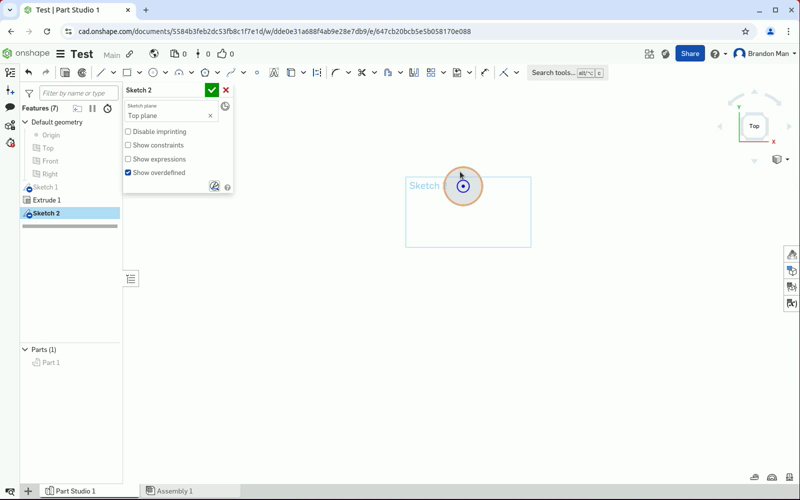
scroll(6)
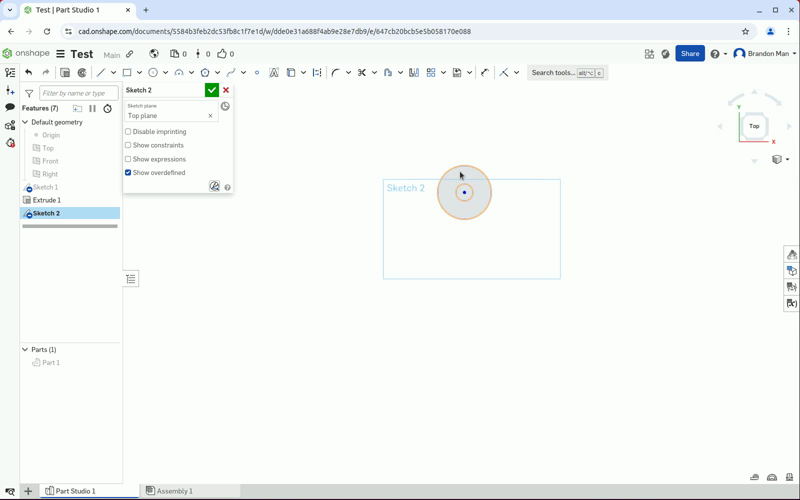
scroll(6)
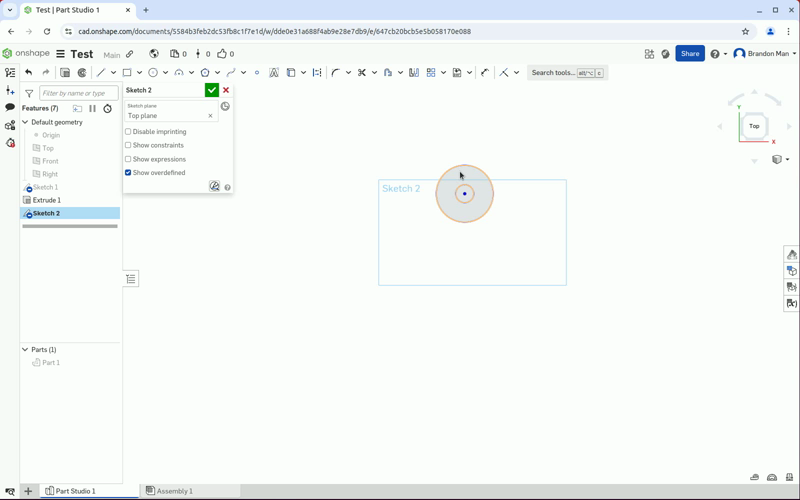
scroll(6)
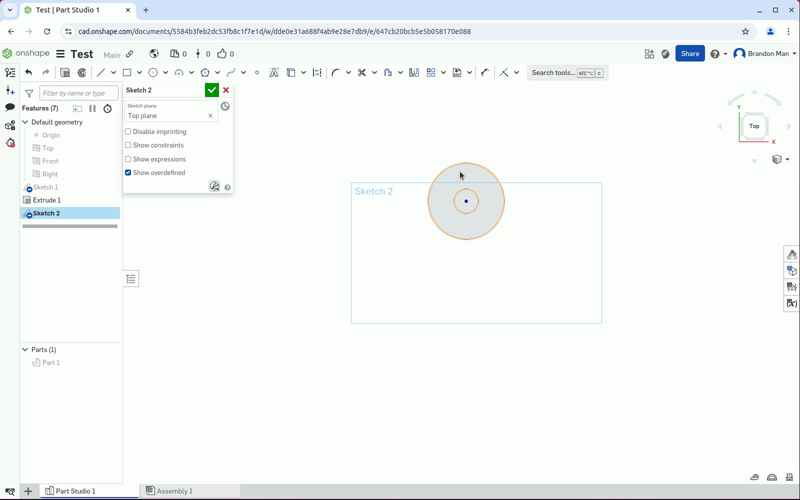
scroll(6)
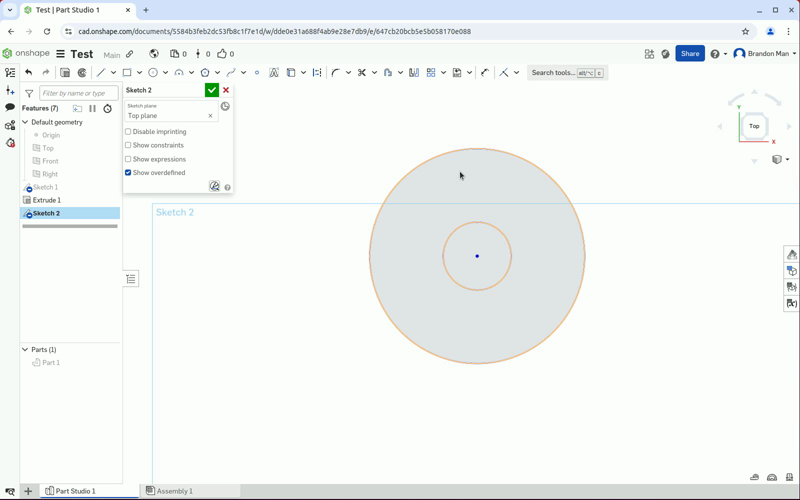
click(460, 171)
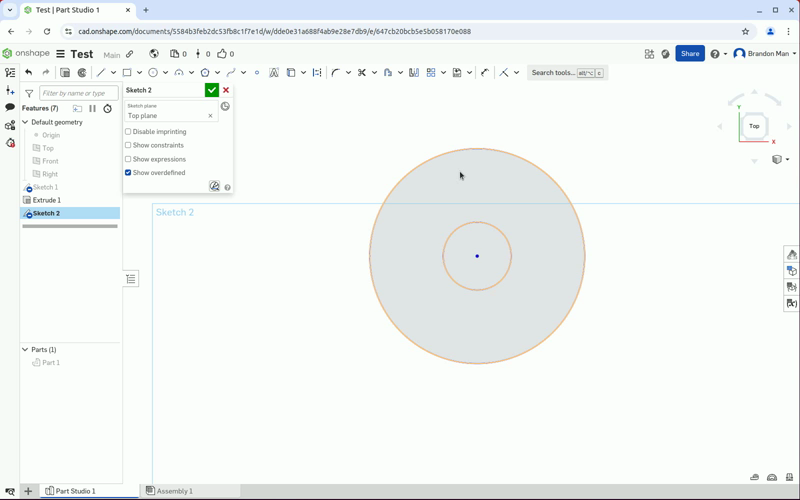
scroll(-6)
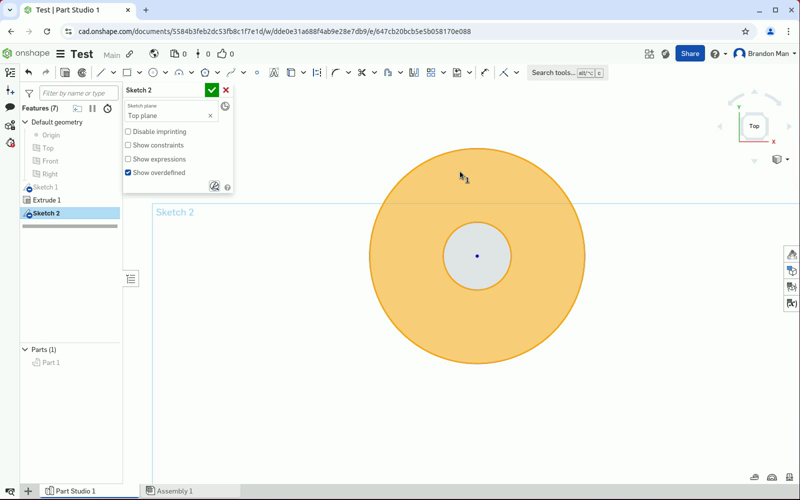
scroll(-6)
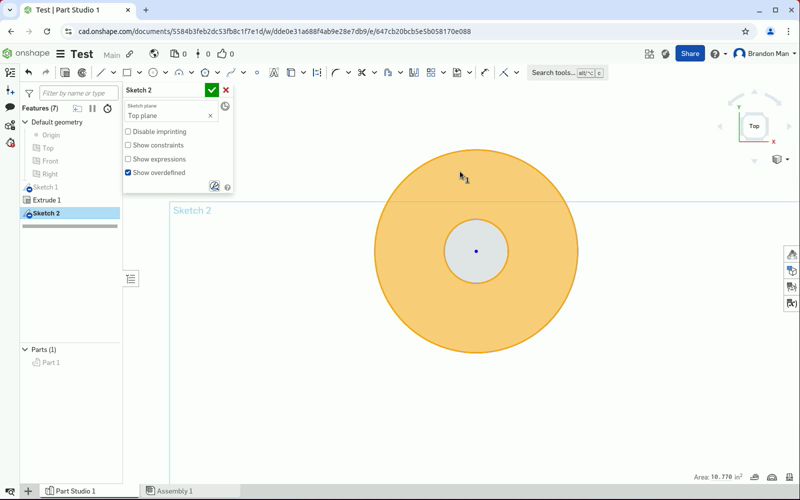
scroll(-6)
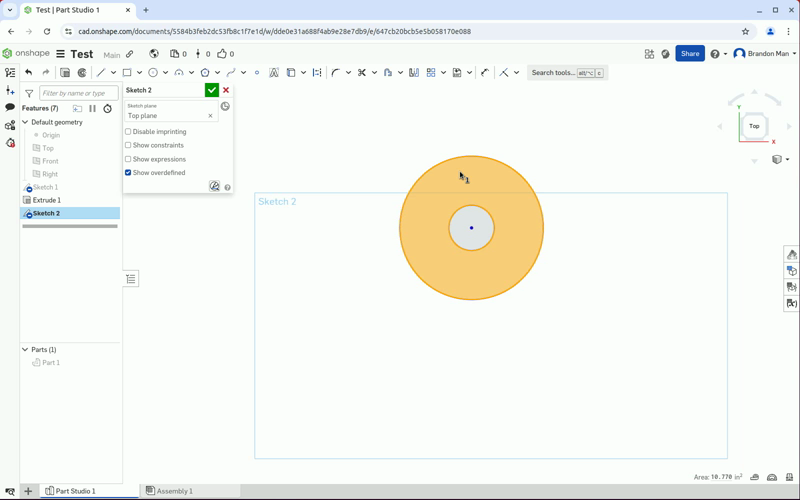
scroll(-6)
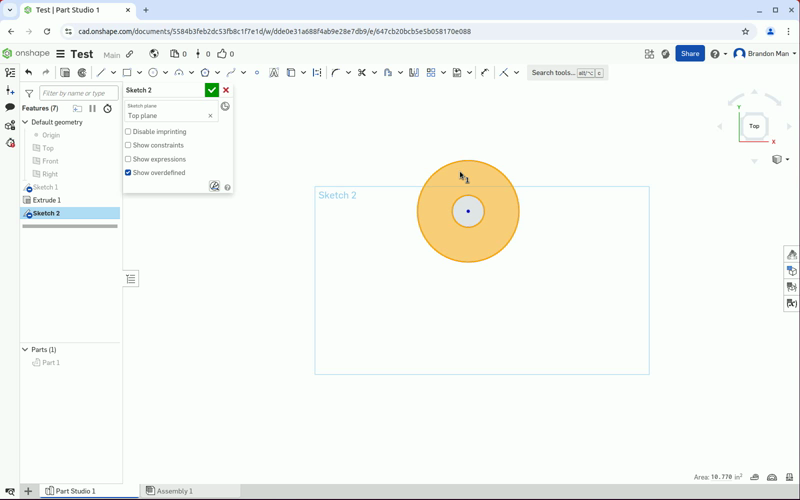
scroll(-6)
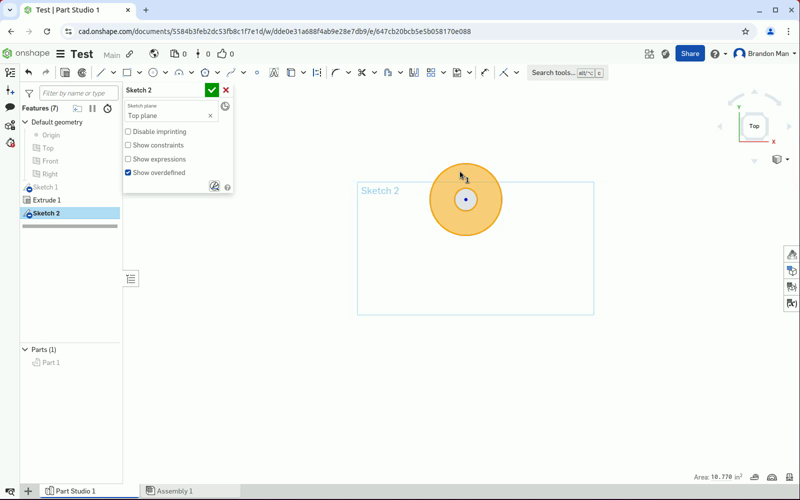
scroll(-6)
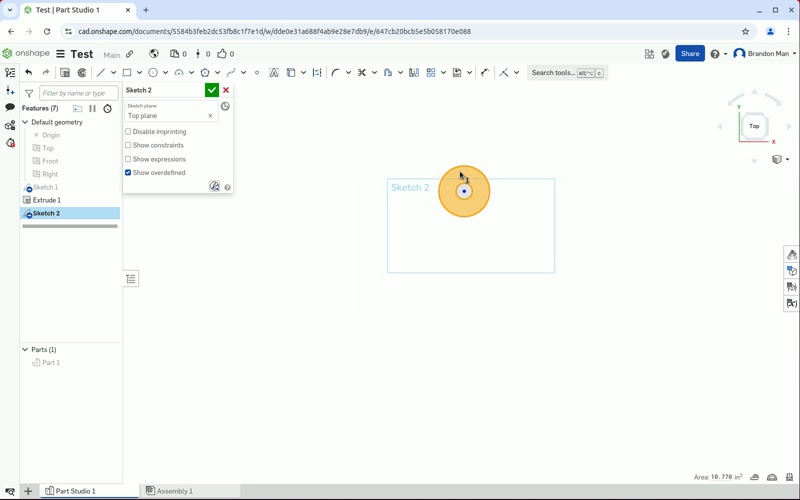
scroll(-6)
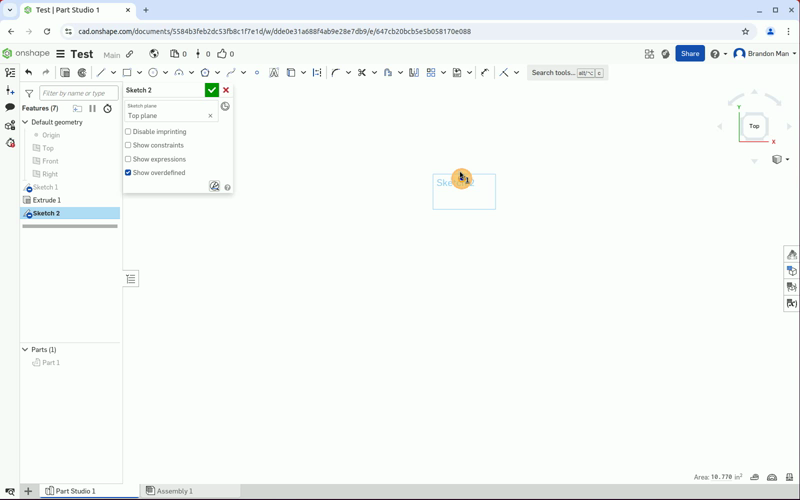
mouse_move(73, 352)
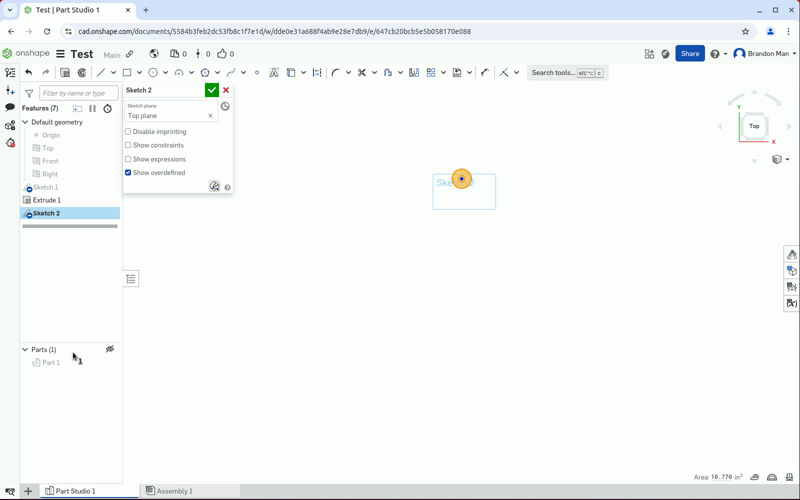
key(shift+y)
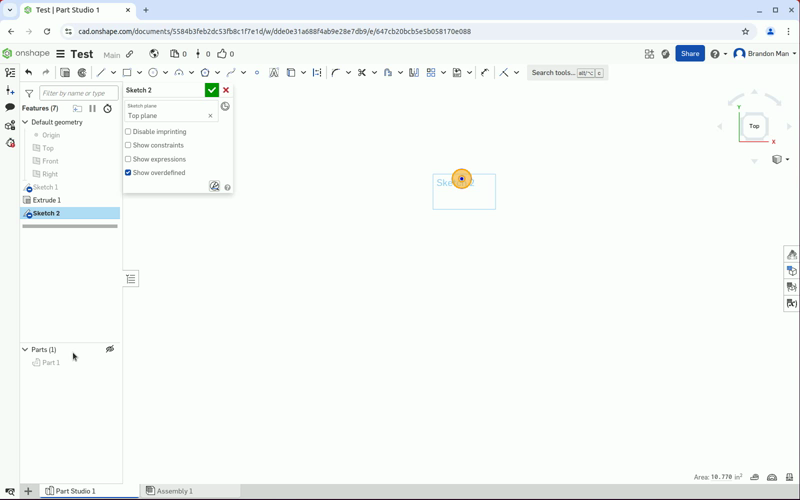
key(shift+e)
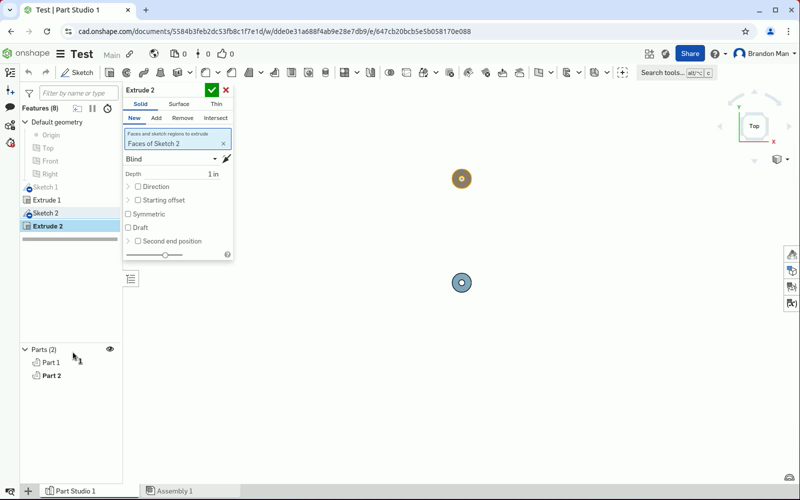
mouse_move(143, 106)
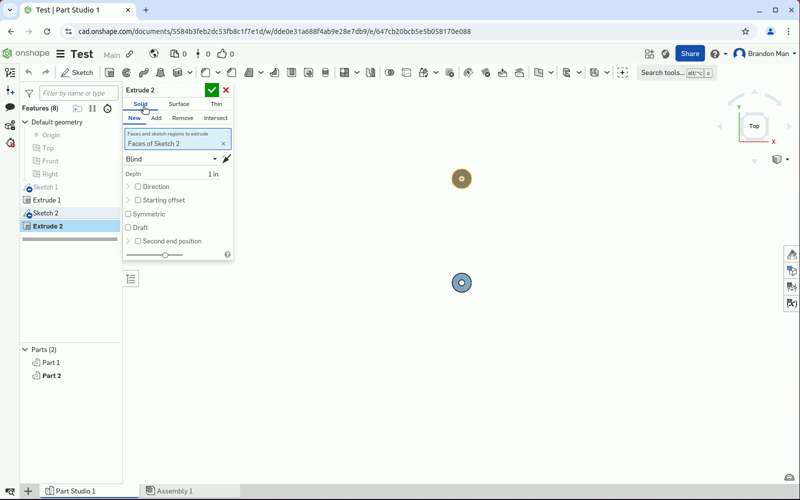
click(143, 106)
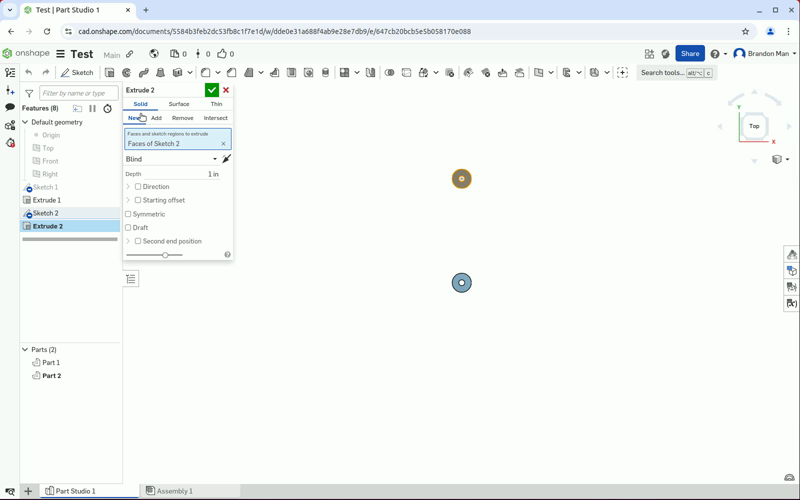
mouse_move(137, 120)
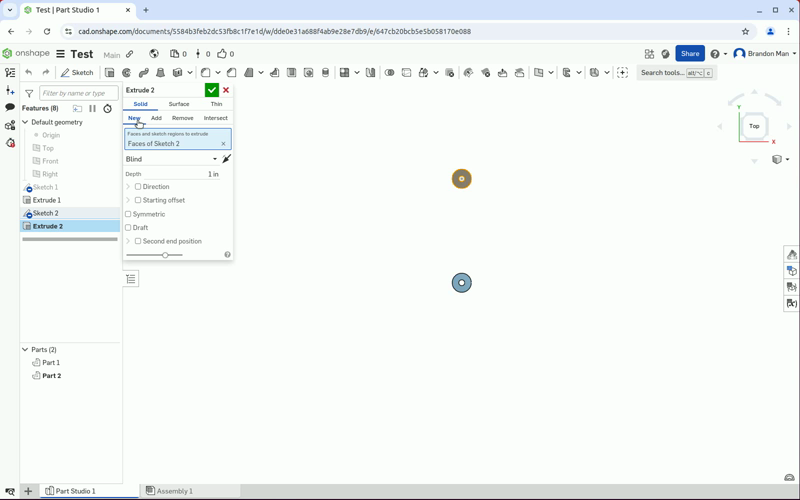
click(137, 120)
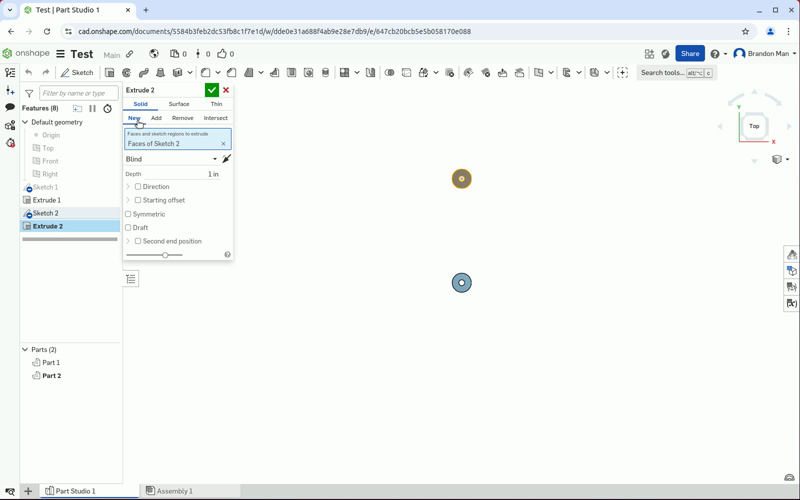
key(tab, 4)
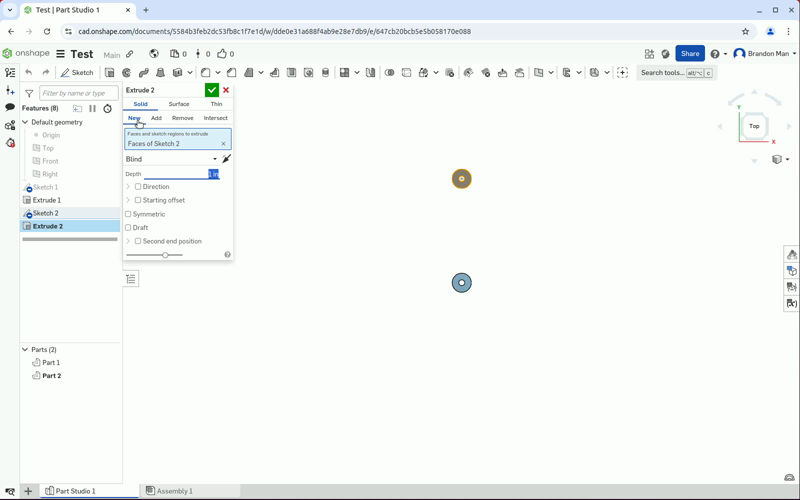
text(0.481)
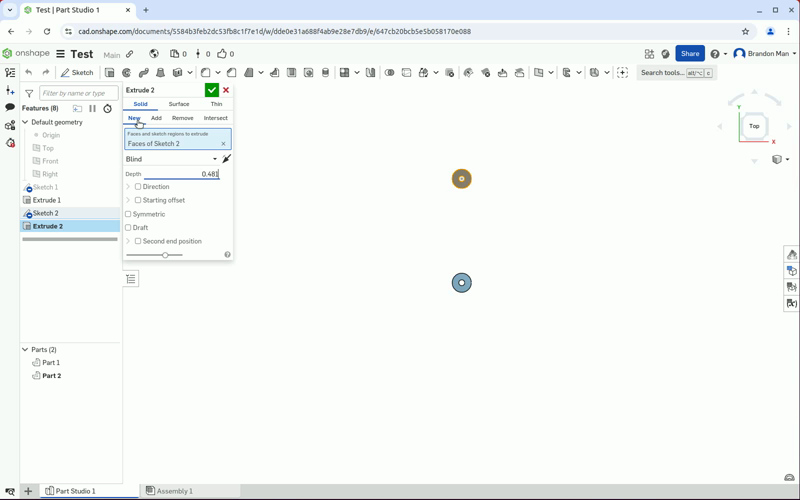
key(enter)
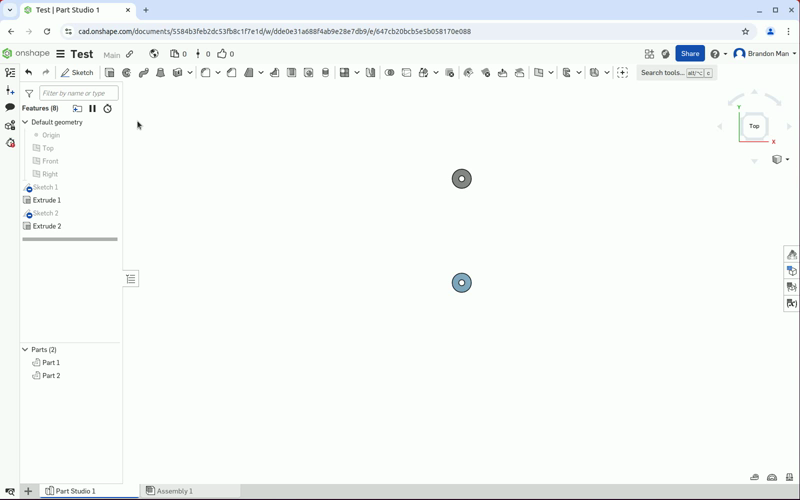
key(shift+h)
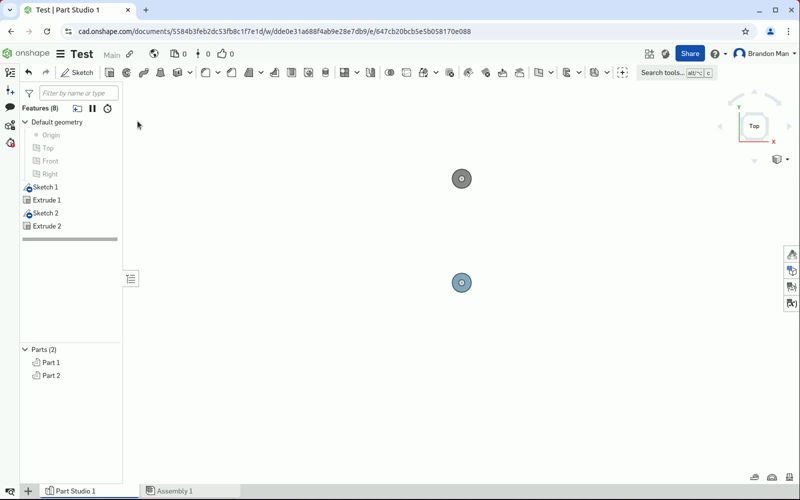
key(shift+h)
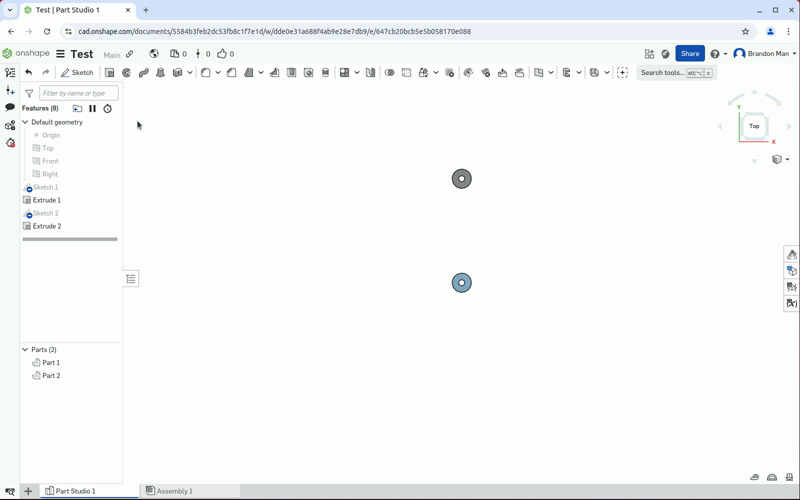
mouse_move(73, 189)
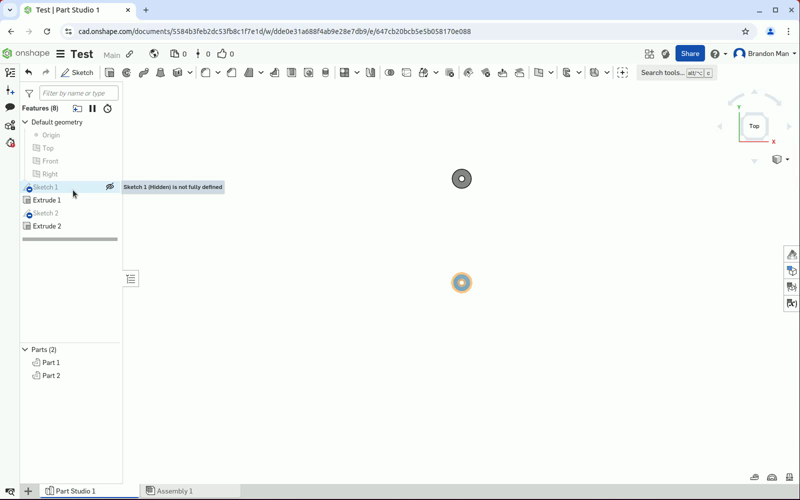
click(73, 189)
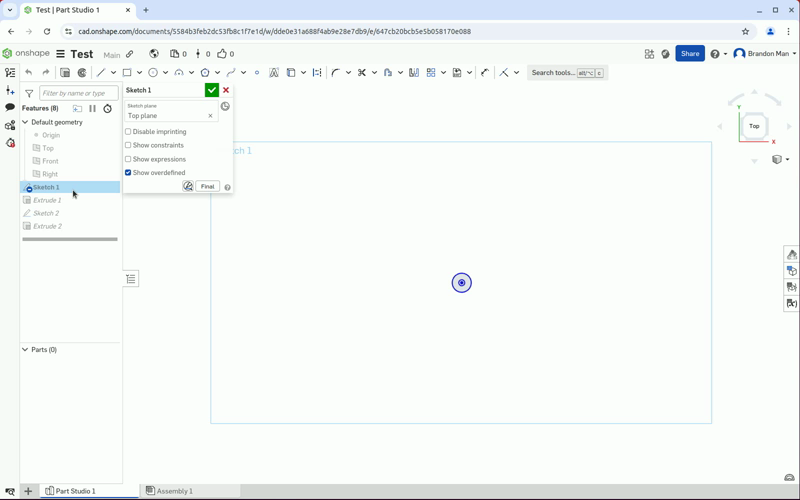
mouse_move(229, 92)
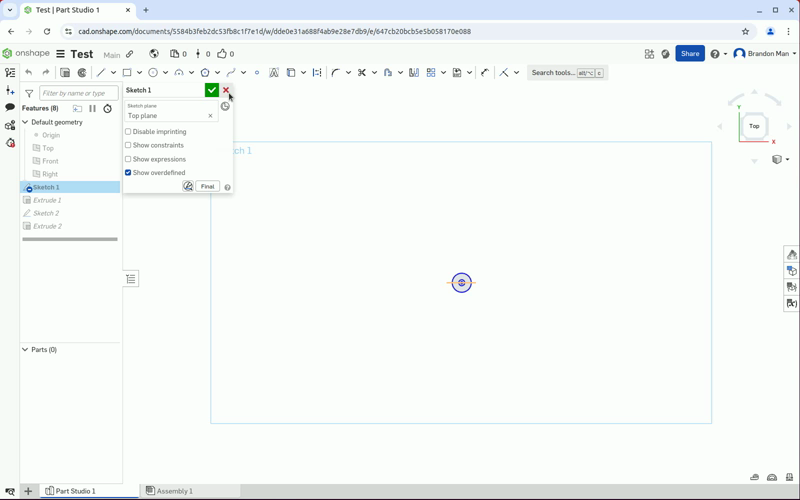
click(229, 92)
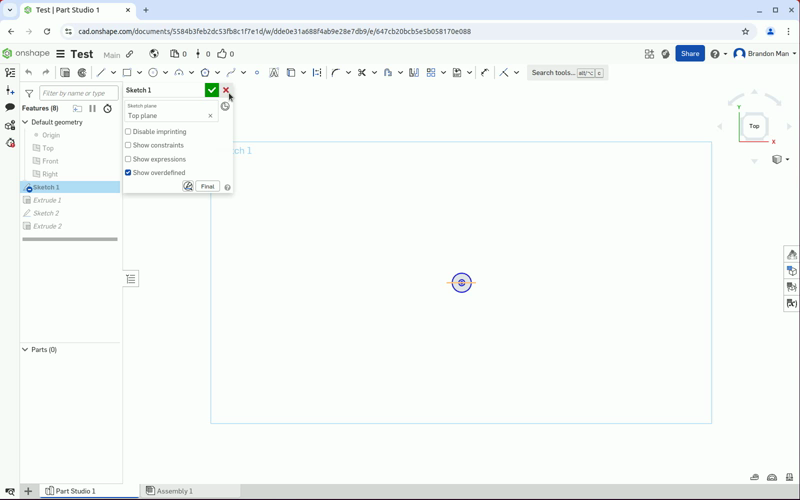
key(shift+s)
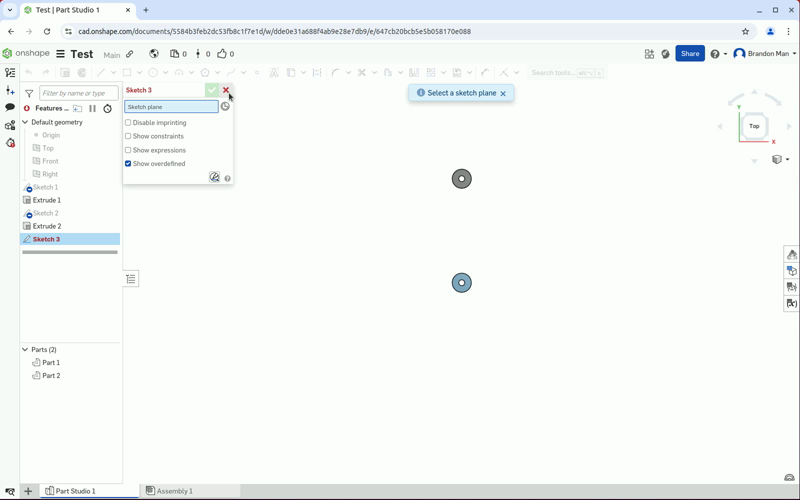
mouse_move(73, 150)
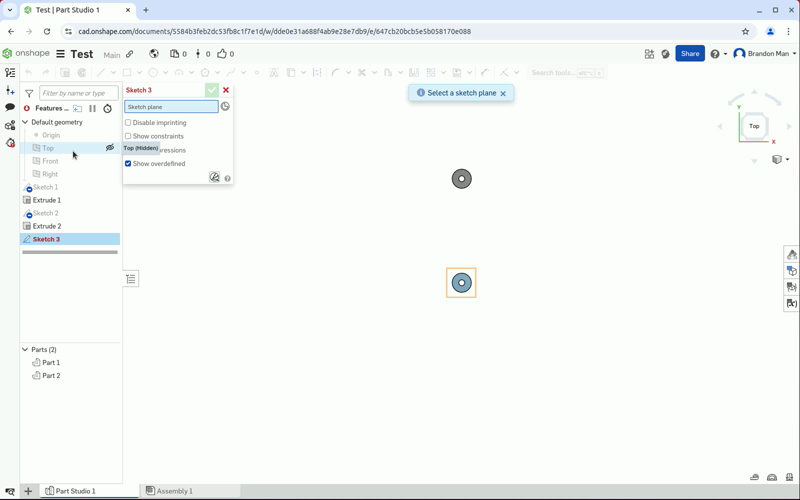
click(73, 150)
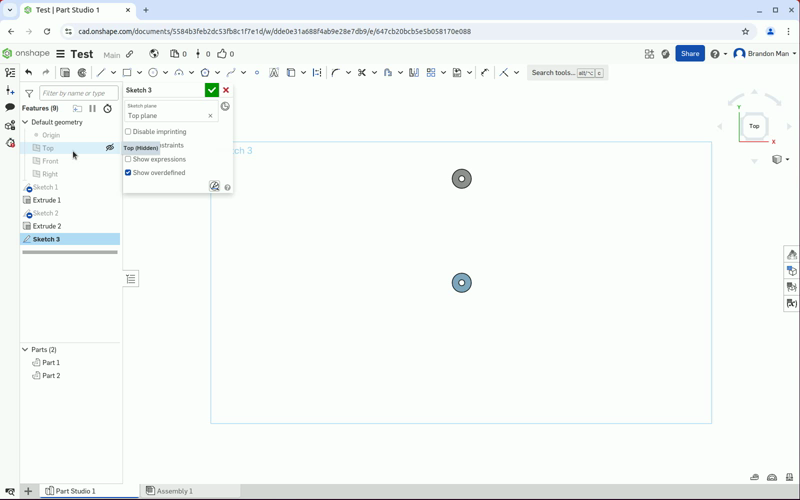
mouse_move(73, 352)
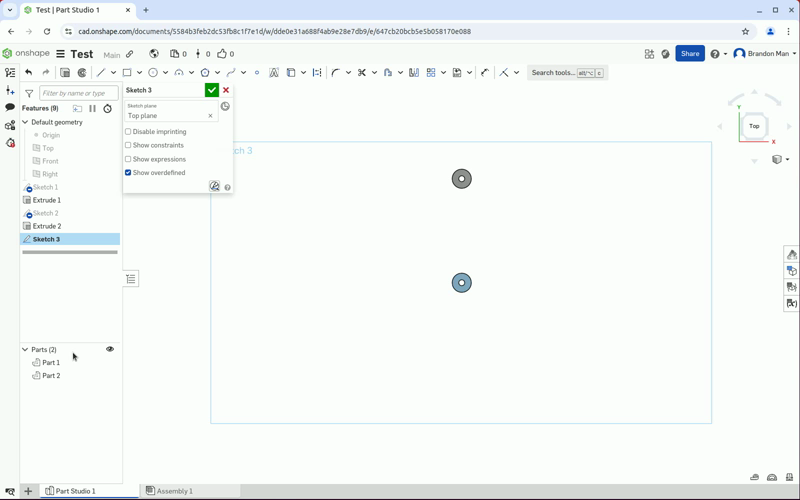
key(y)
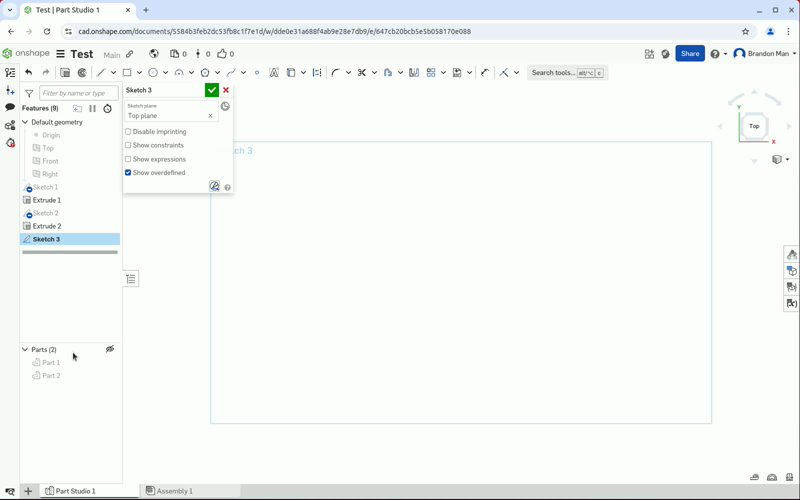
key(c)
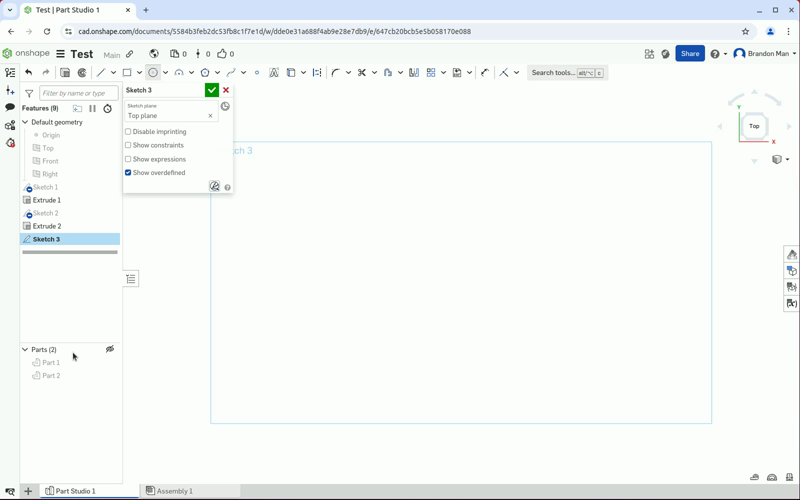
key_down(shift)
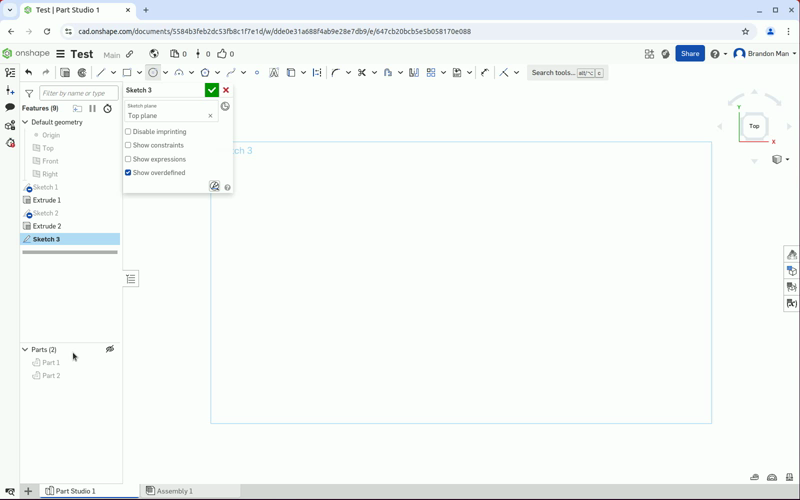
mouse_move(501, 282)
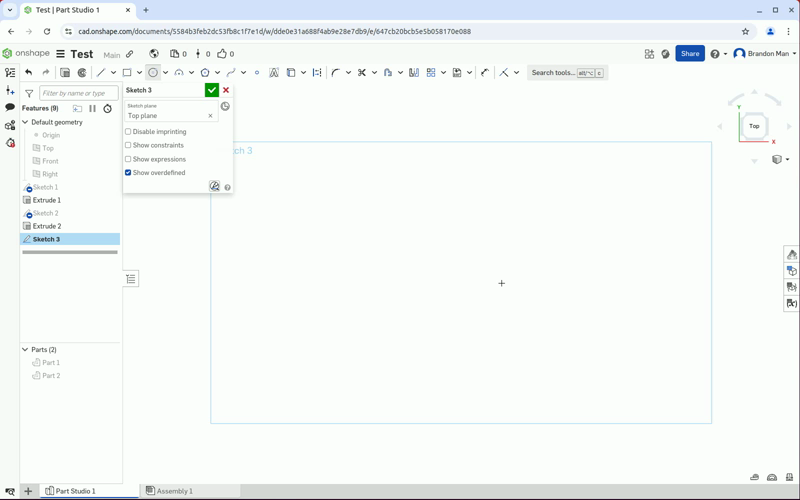
click(501, 282)
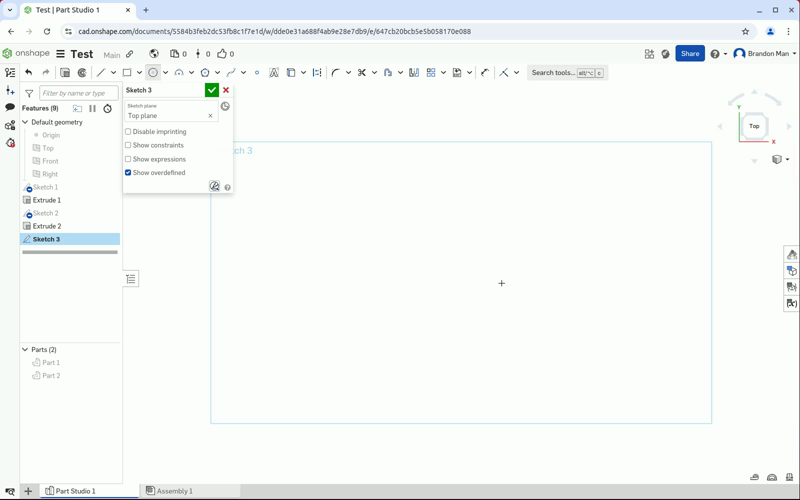
key_up(shift)
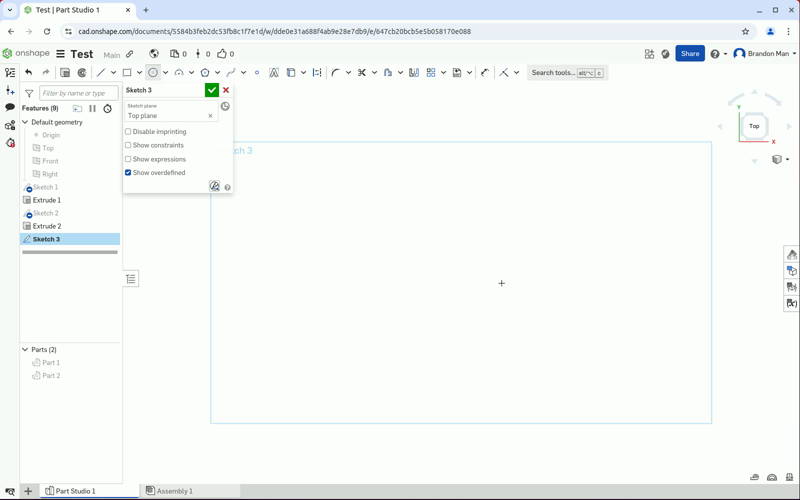
mouse_move(510, 282)
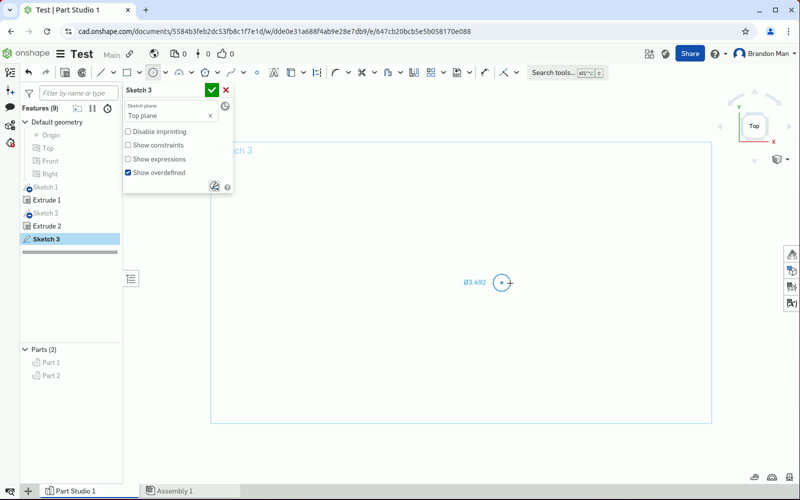
click(510, 282)
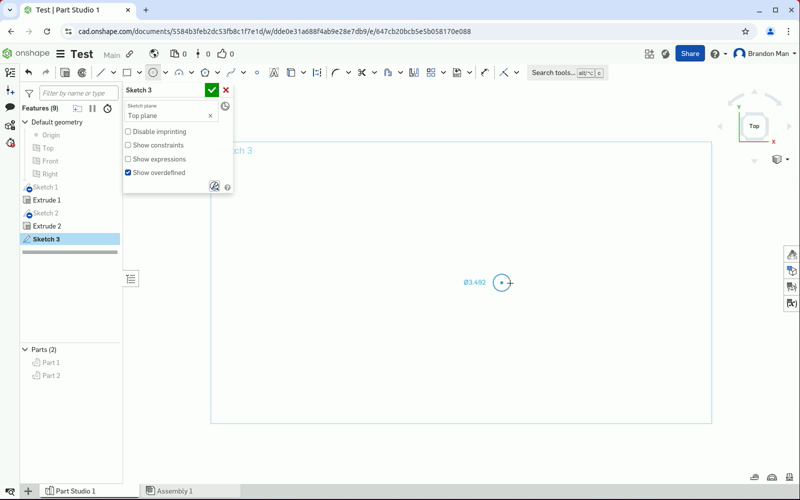
key(esc)
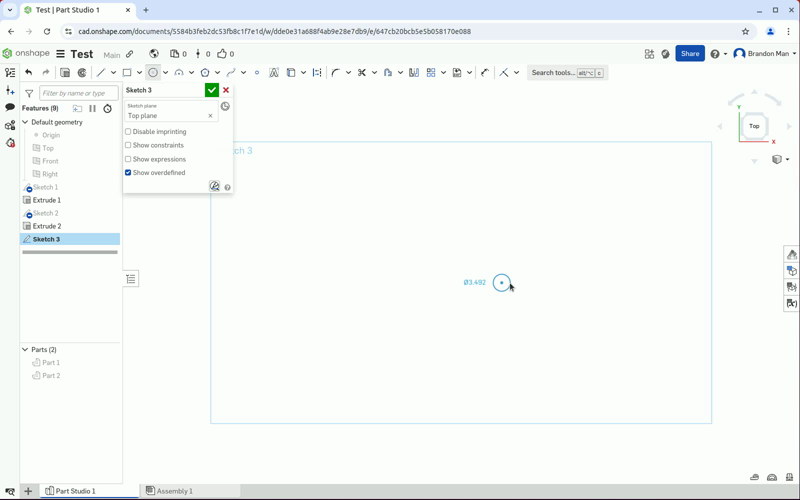
key(c)
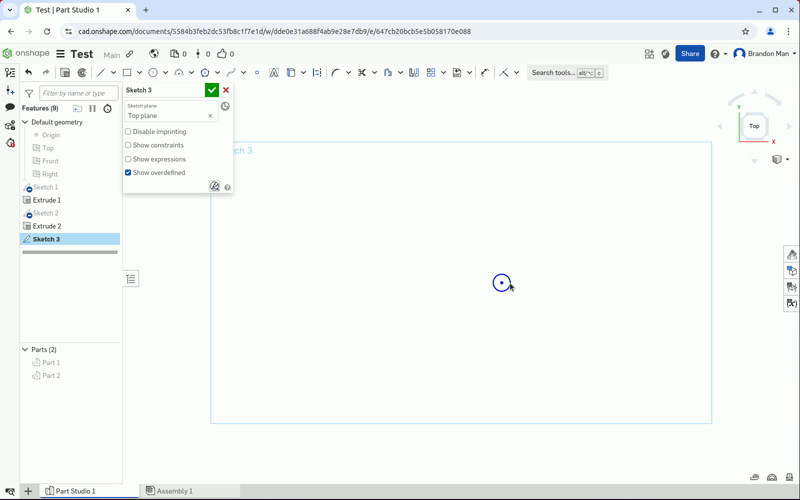
key_down(shift)
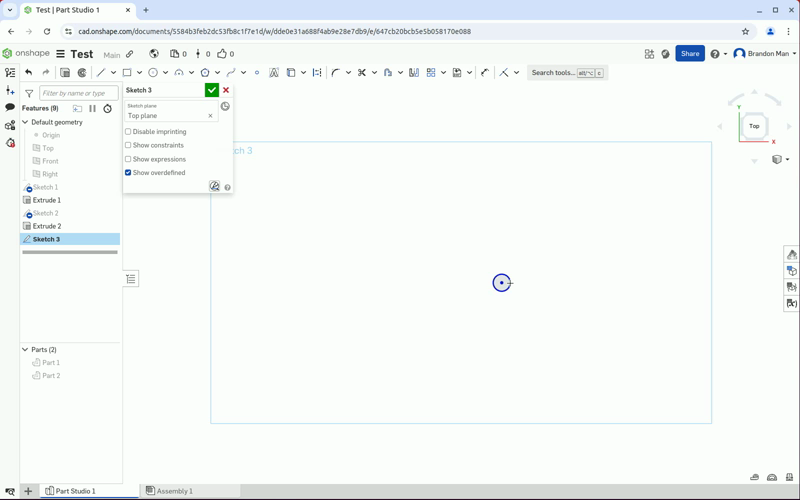
mouse_move(501, 282)
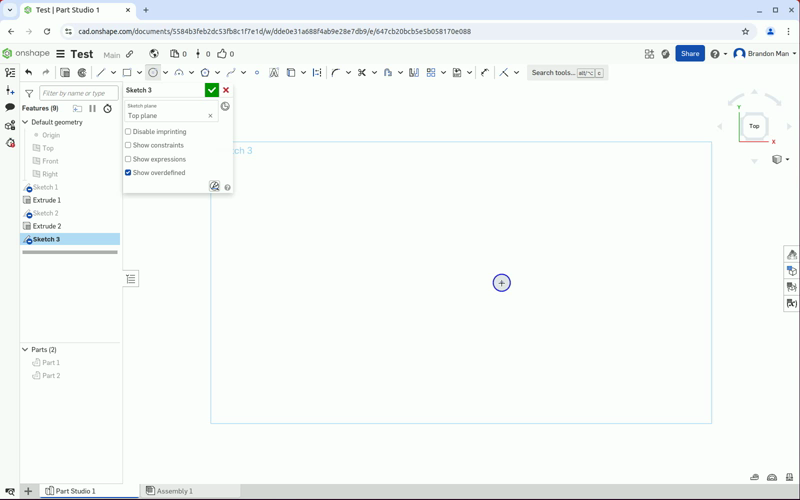
click(501, 282)
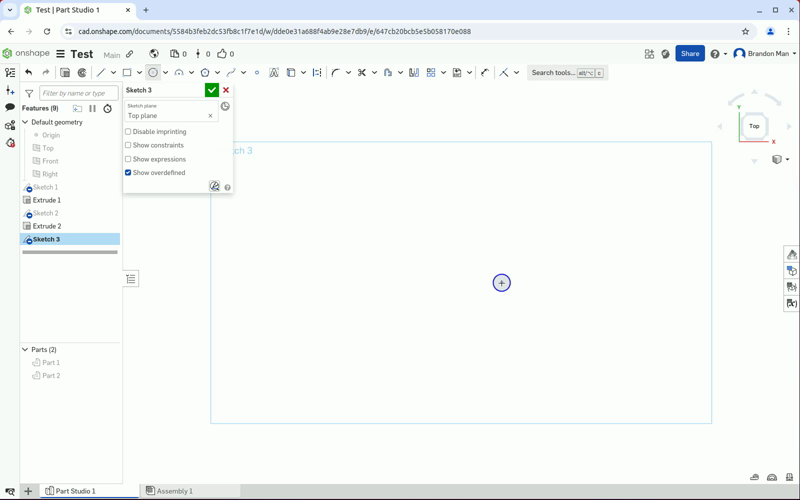
key_up(shift)
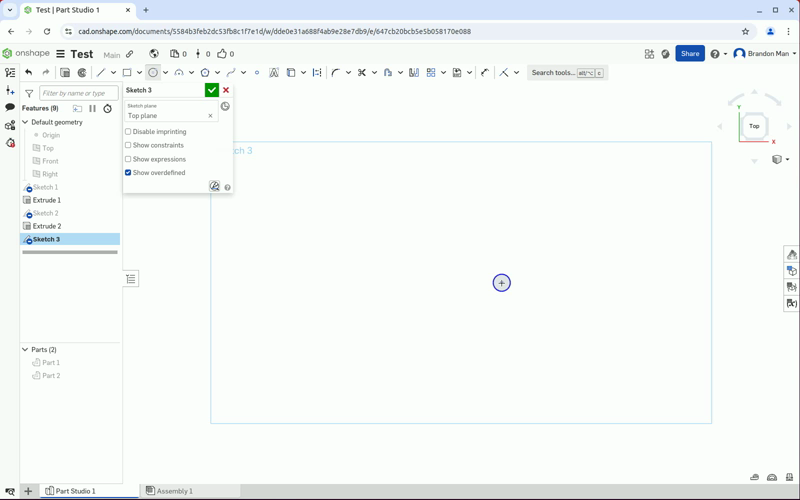
mouse_move(504, 282)
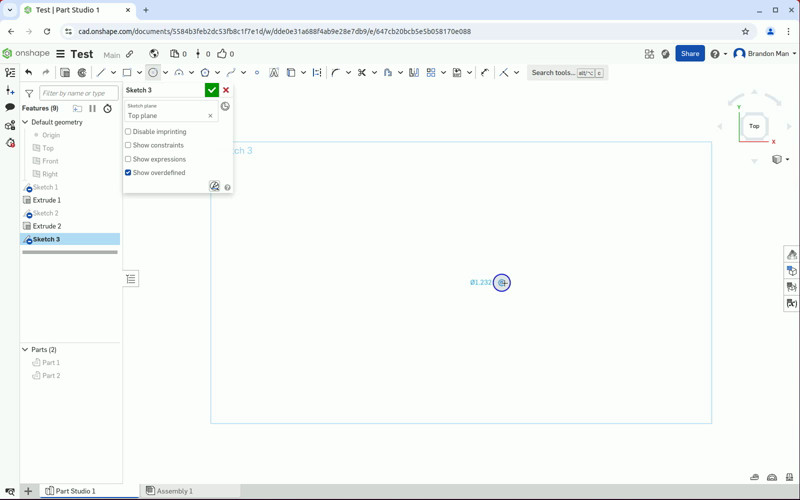
scroll(6)
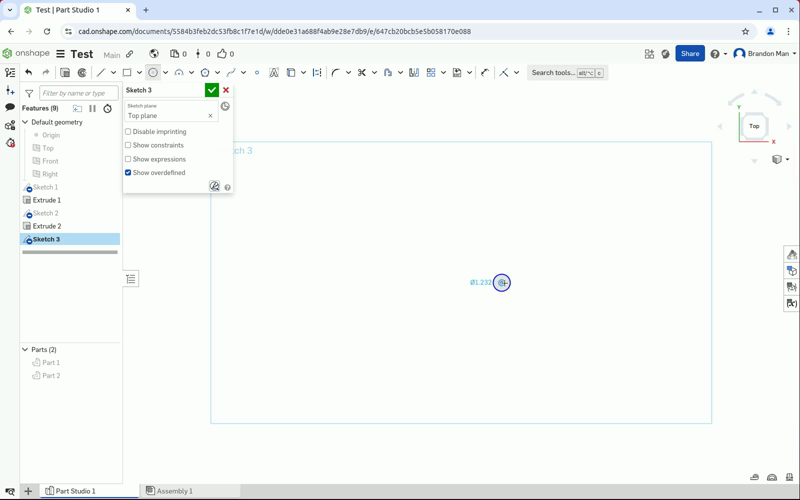
scroll(6)
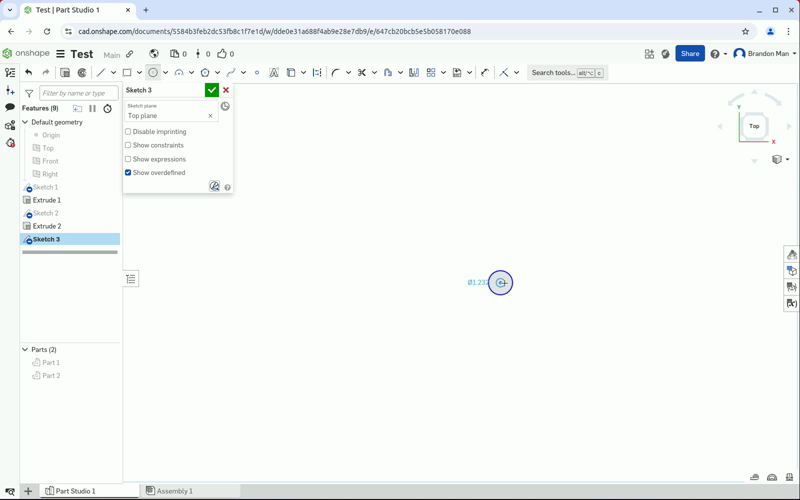
scroll(6)
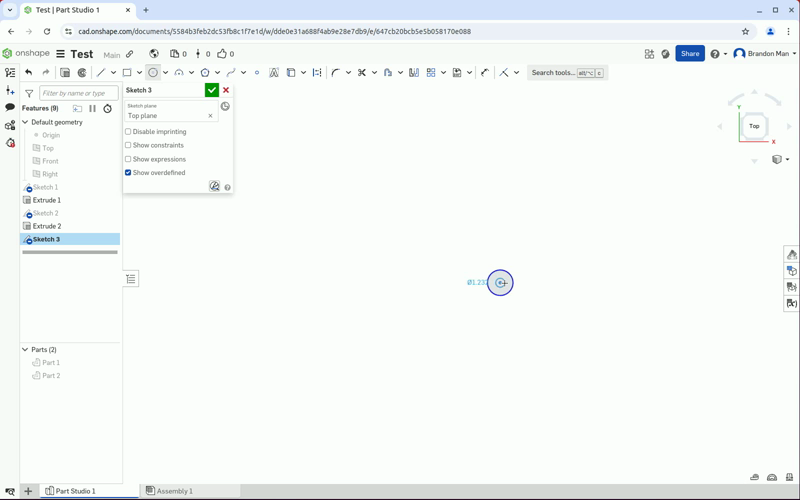
scroll(6)
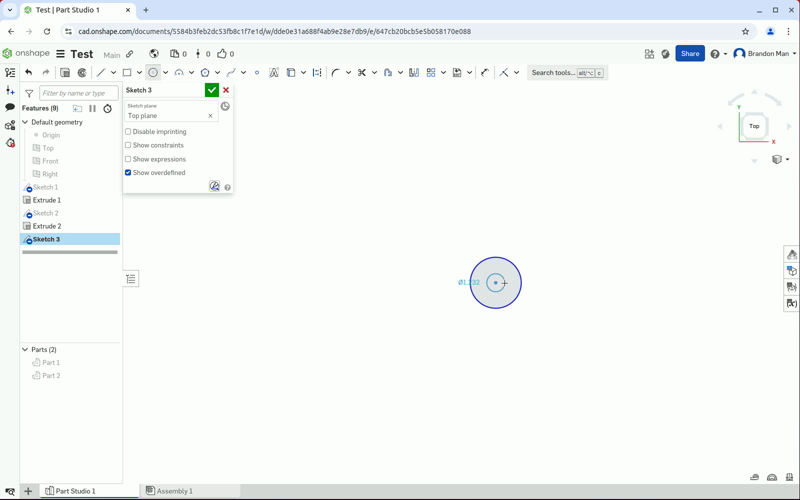
scroll(6)
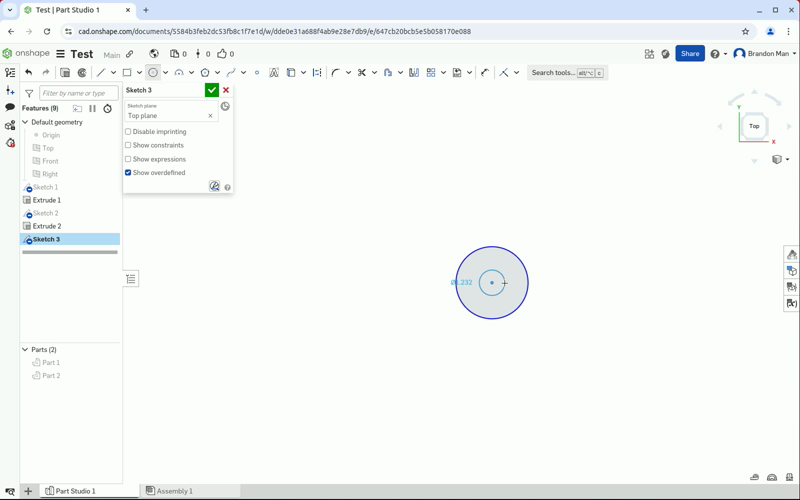
scroll(6)
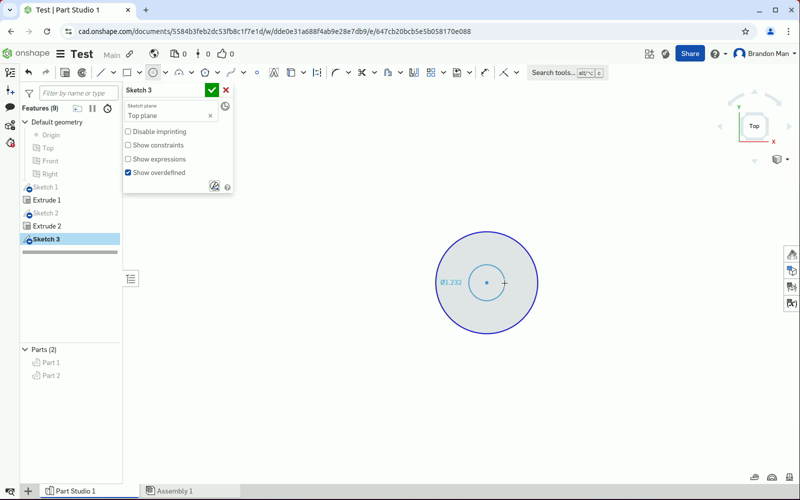
scroll(6)
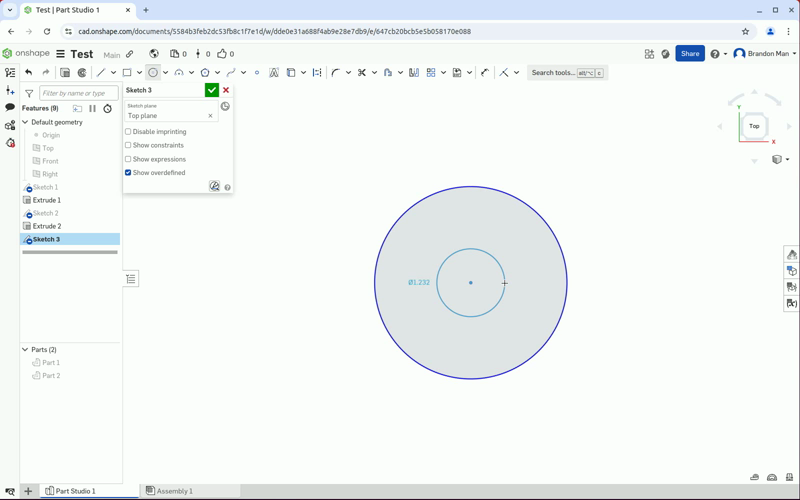
click(504, 282)
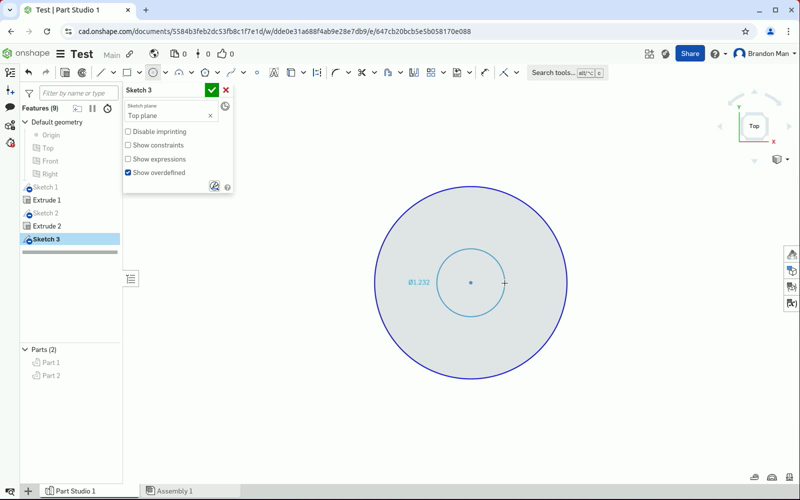
scroll(-6)
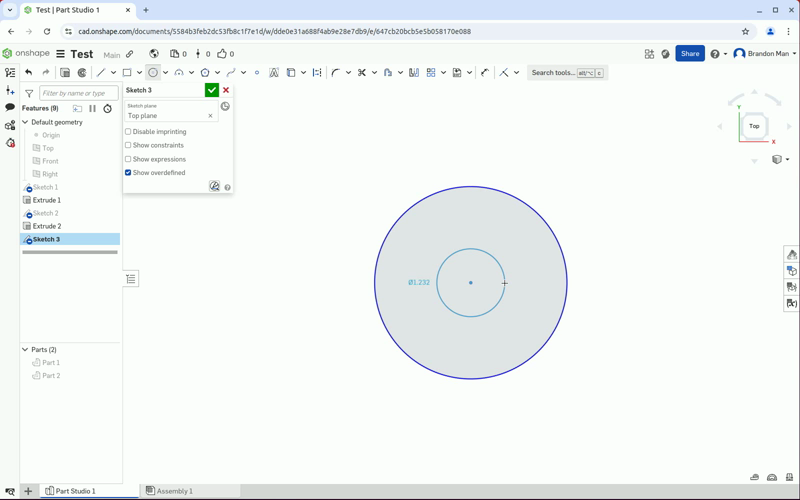
scroll(-6)
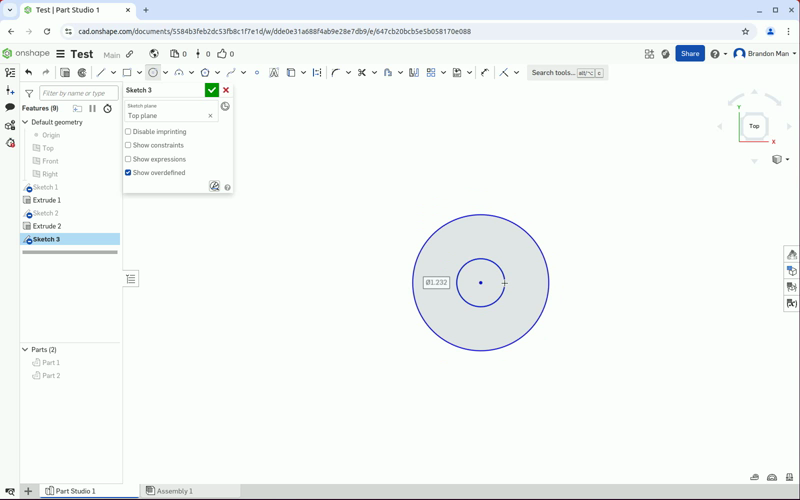
scroll(-6)
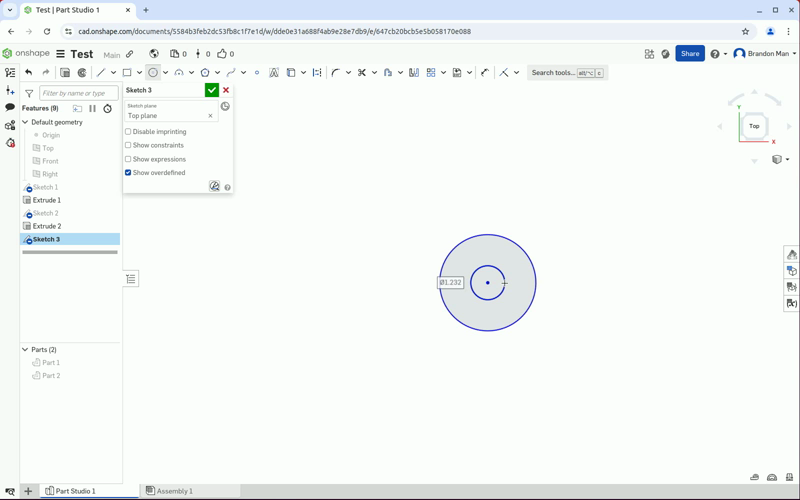
scroll(-6)
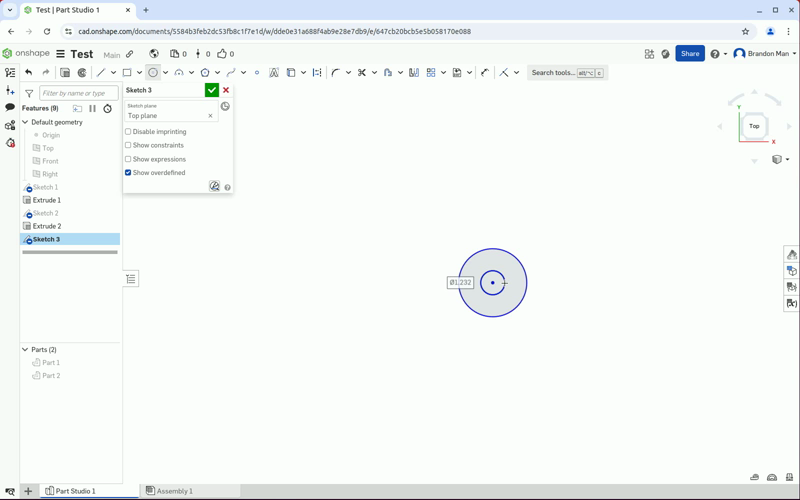
scroll(-6)
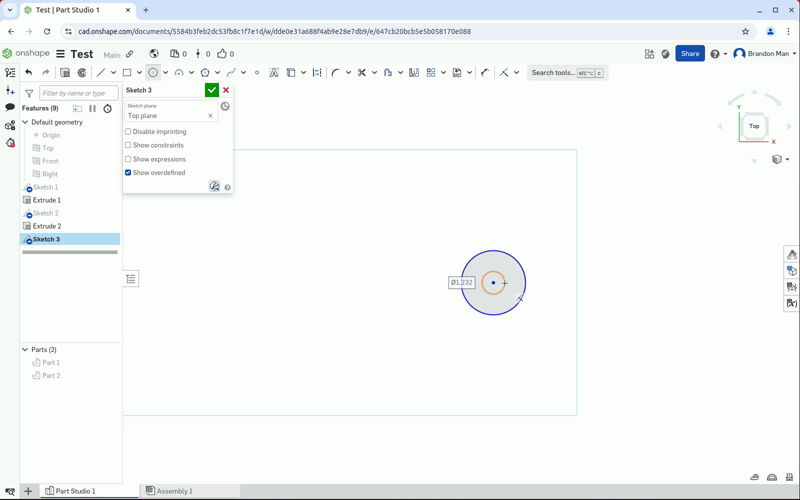
scroll(-6)
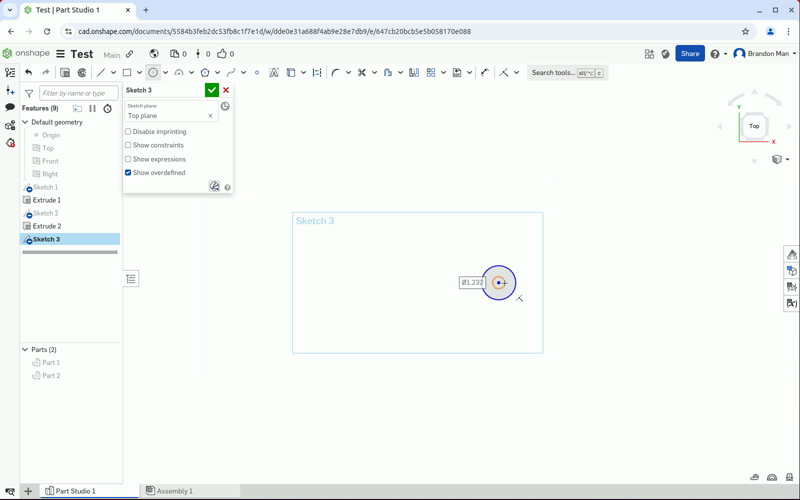
scroll(-6)
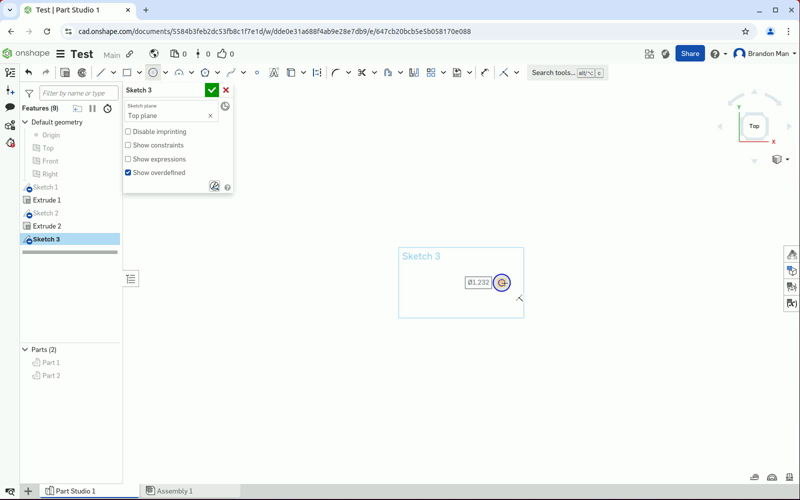
key(esc)
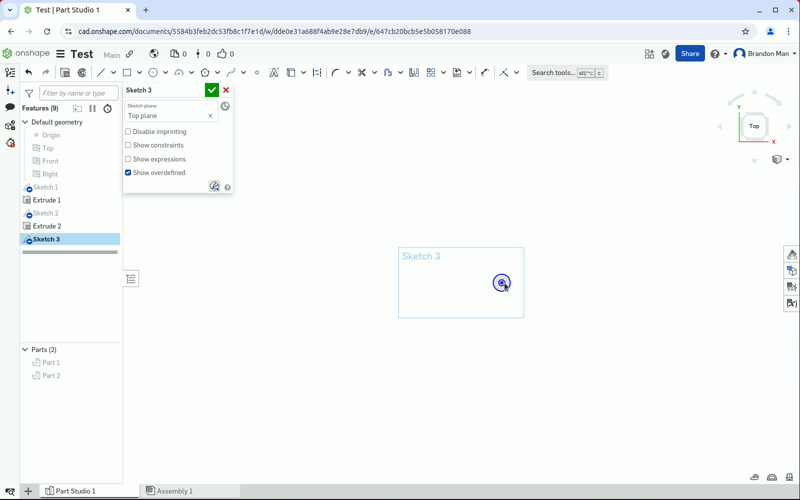
mouse_move(495, 281)
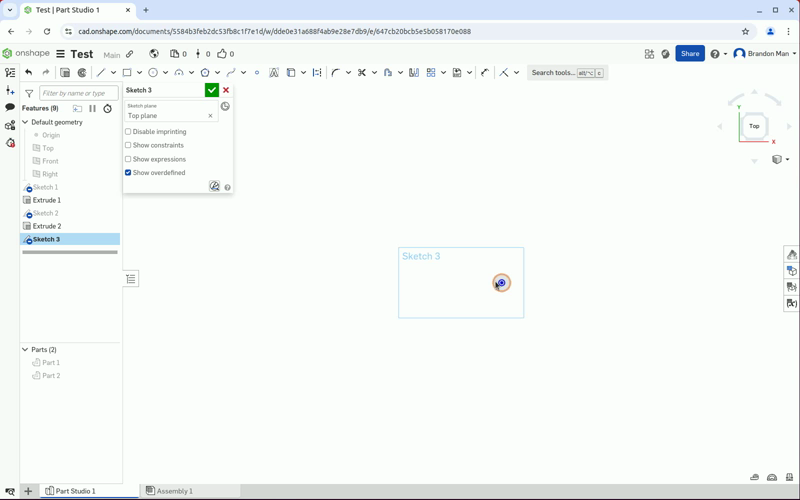
scroll(6)
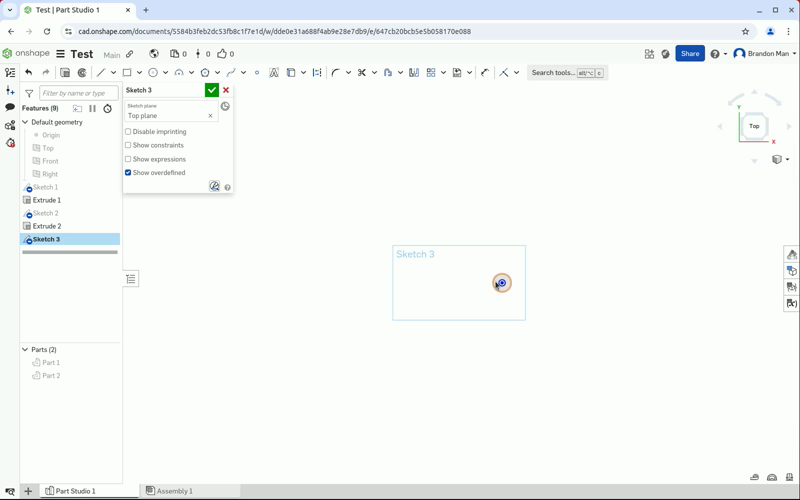
scroll(6)
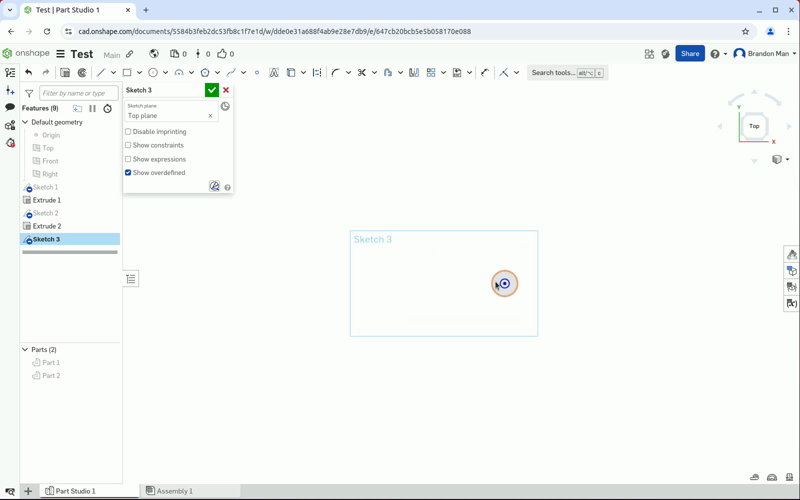
scroll(6)
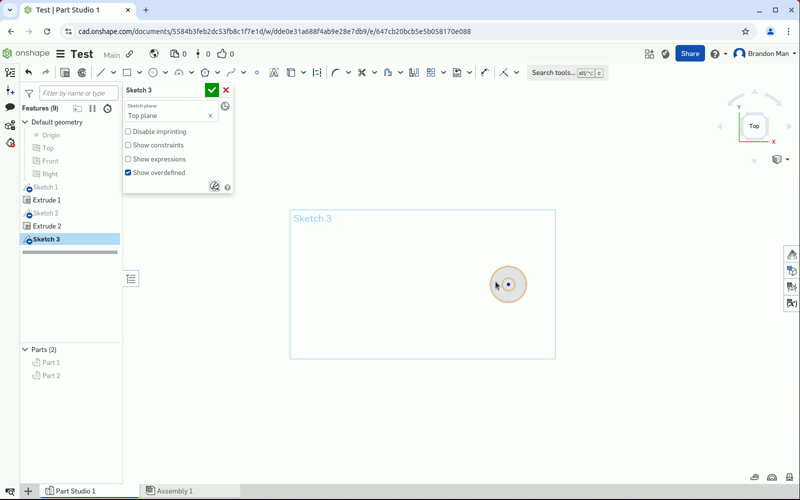
scroll(6)
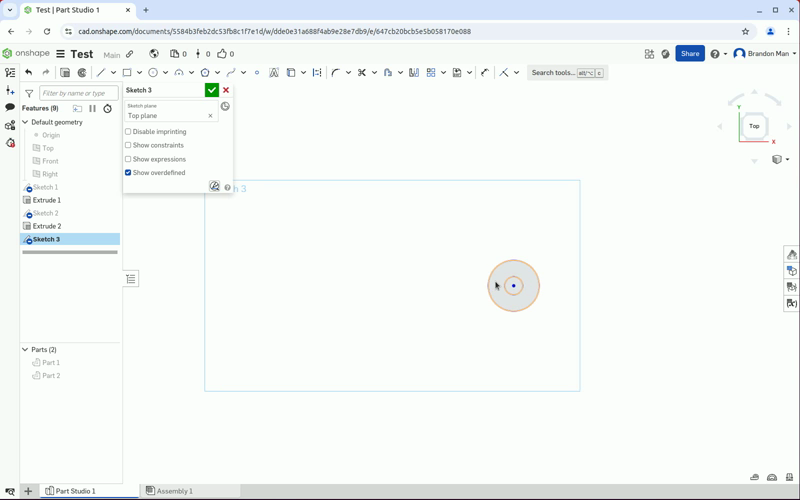
scroll(6)
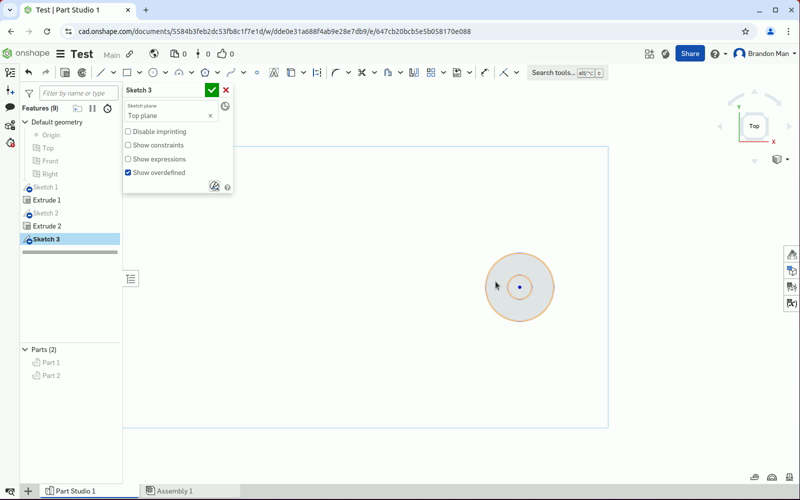
scroll(6)
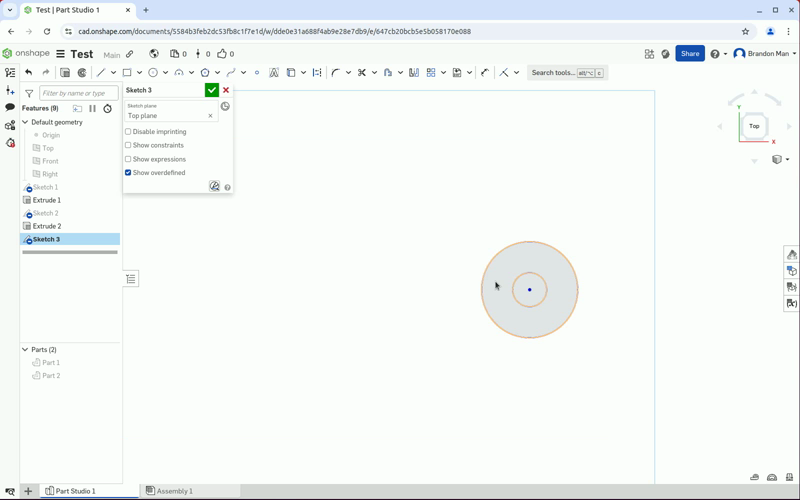
scroll(6)
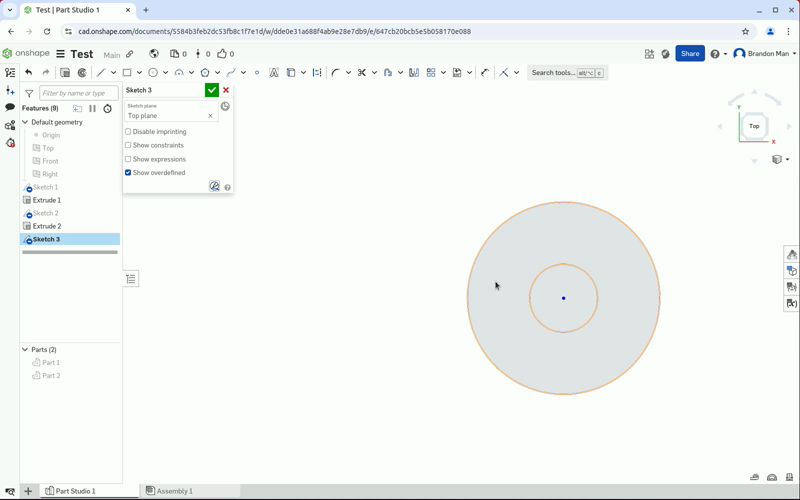
click(495, 281)
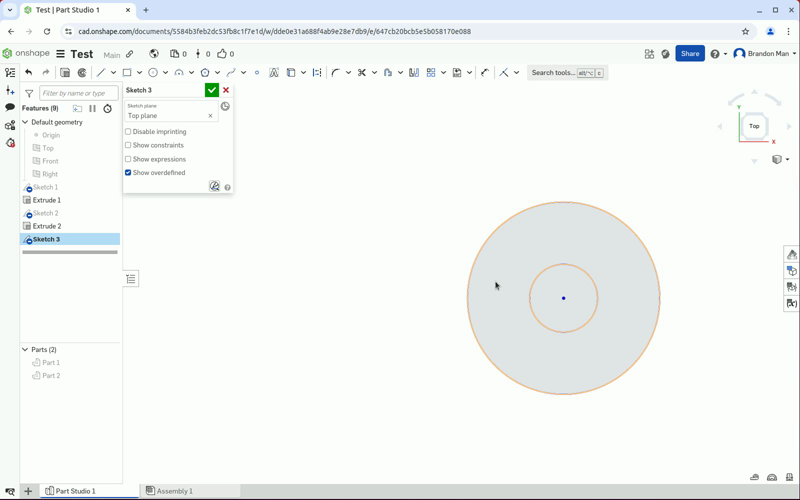
scroll(-6)
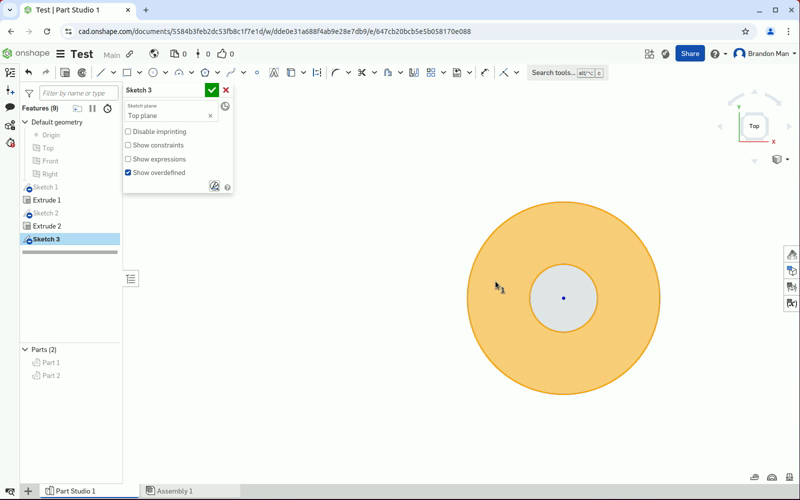
scroll(-6)
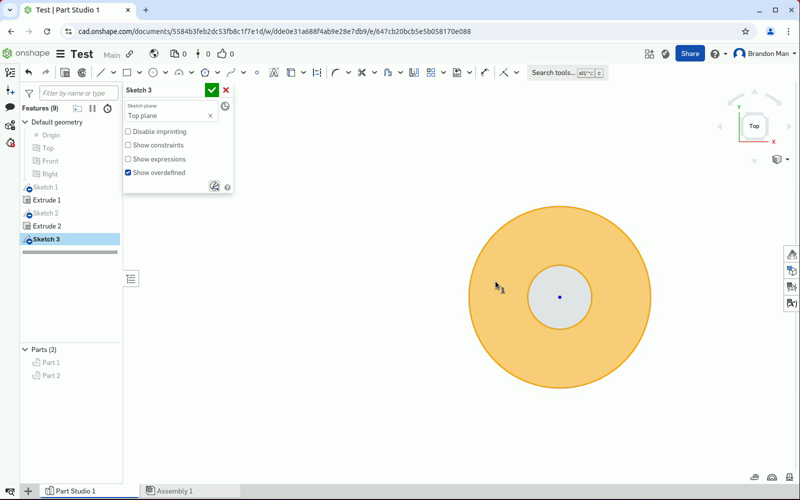
scroll(-6)
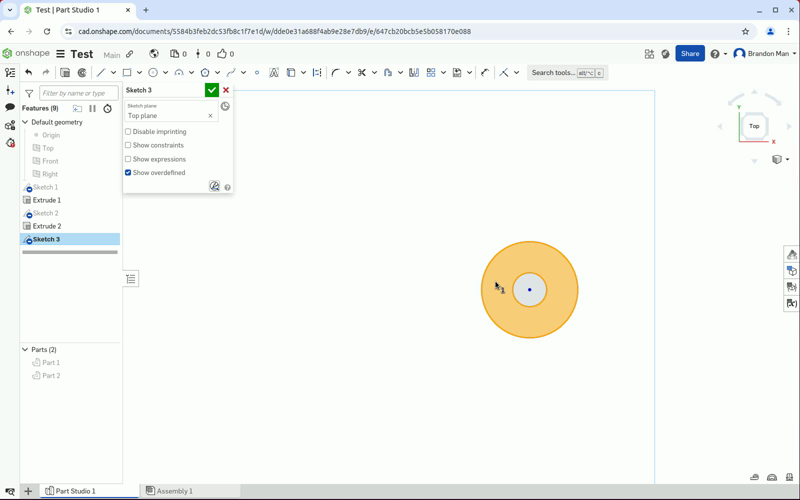
scroll(-6)
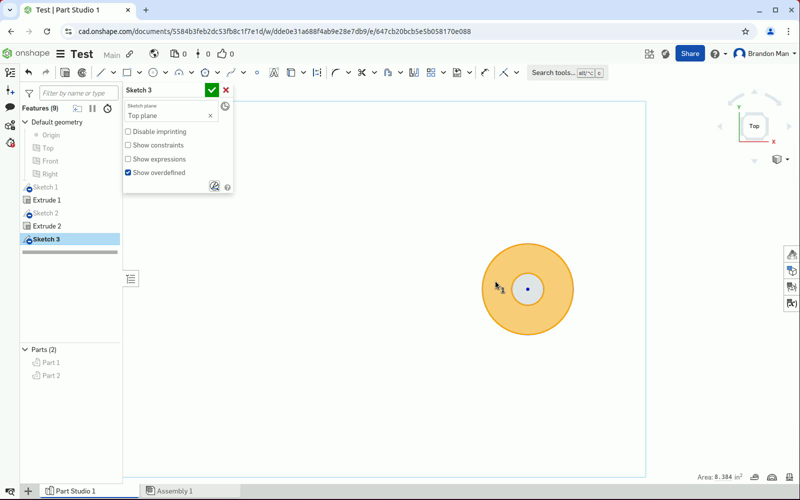
scroll(-6)
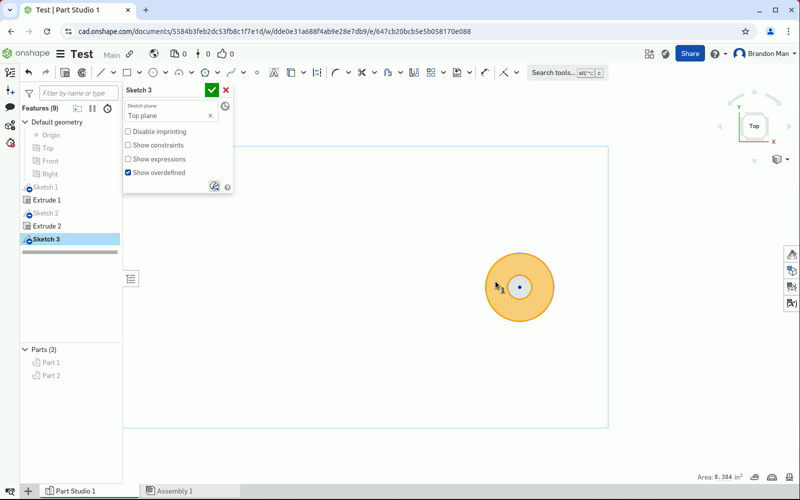
scroll(-6)
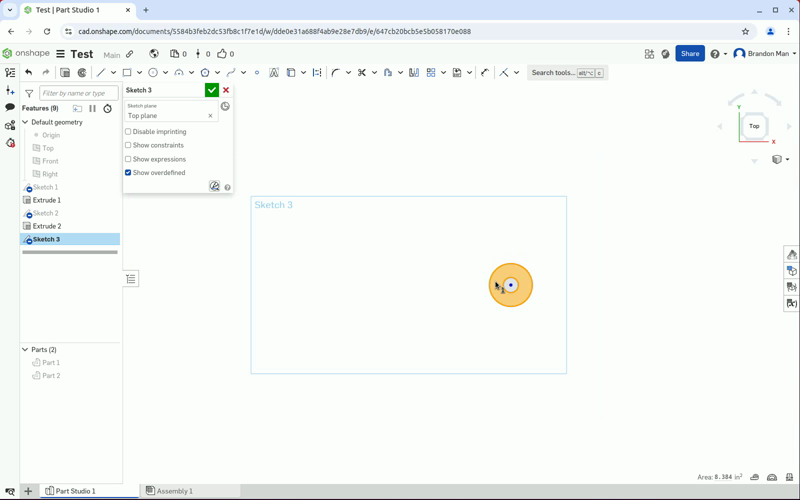
scroll(-6)
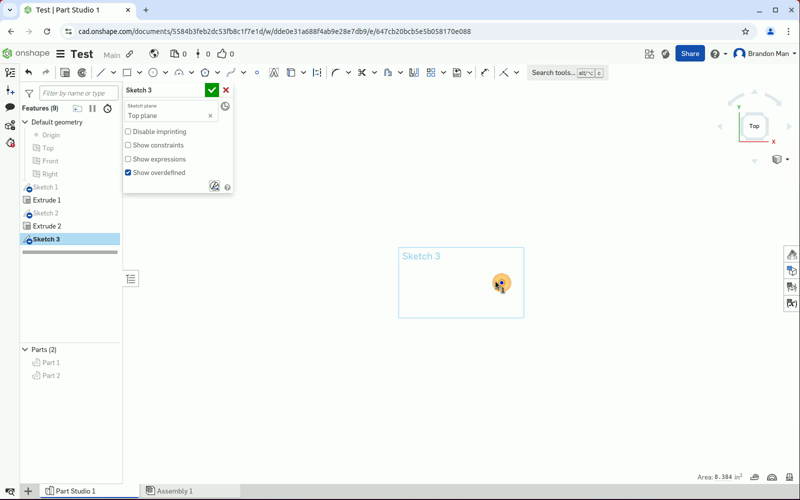
mouse_move(73, 352)
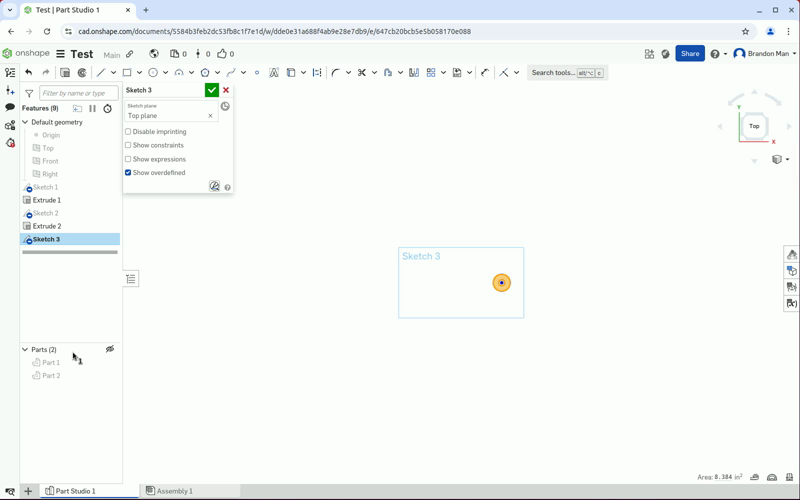
key(shift+y)
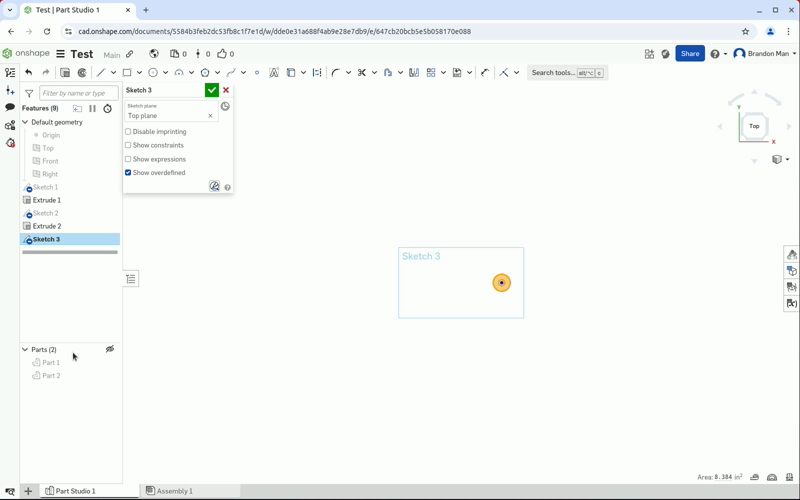
key(shift+e)
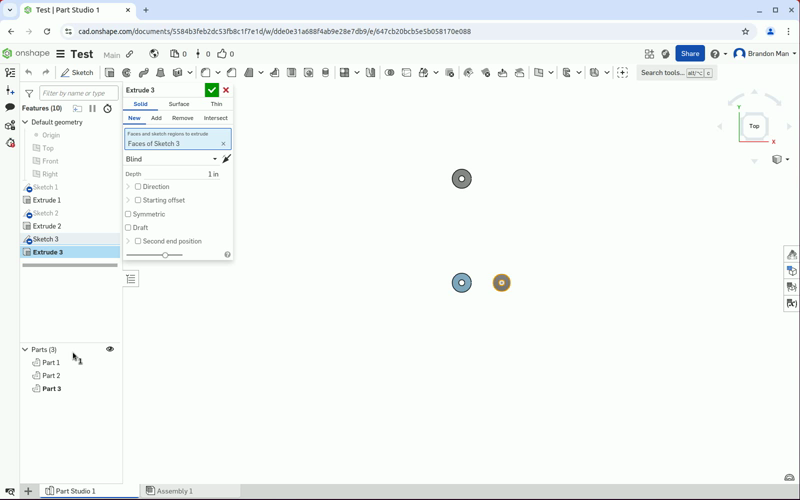
mouse_move(143, 106)
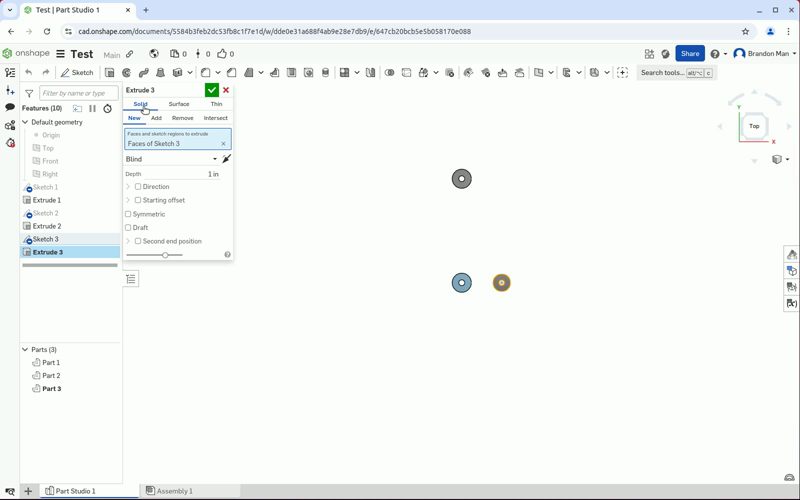
click(143, 106)
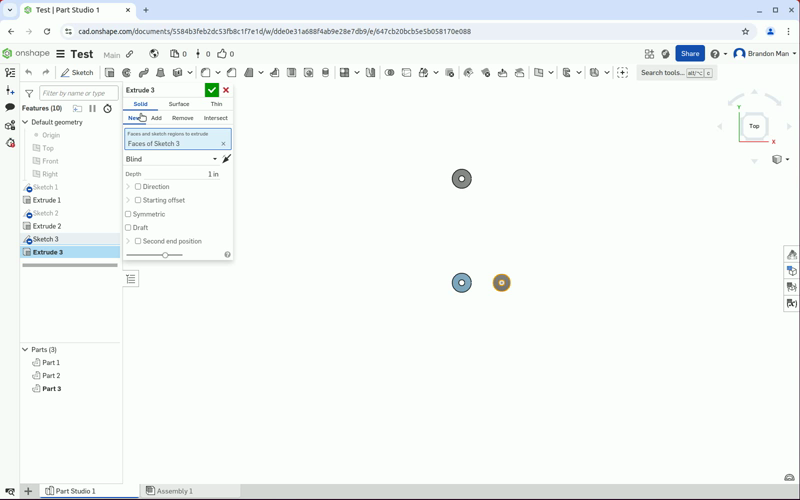
mouse_move(137, 120)
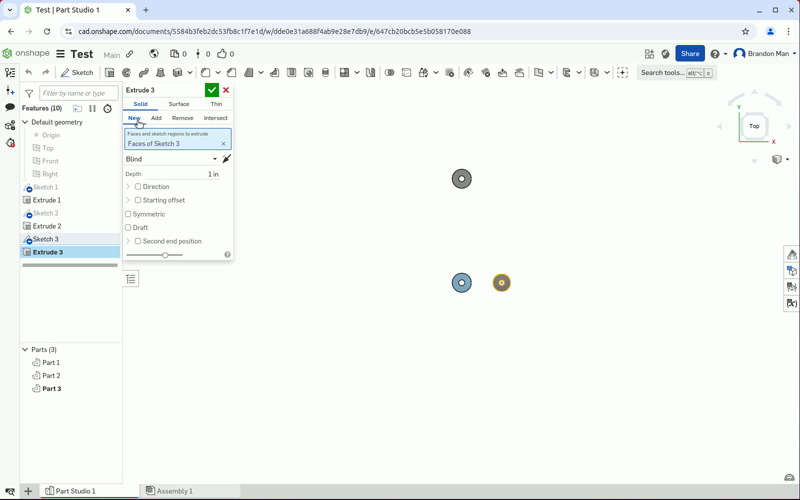
click(137, 120)
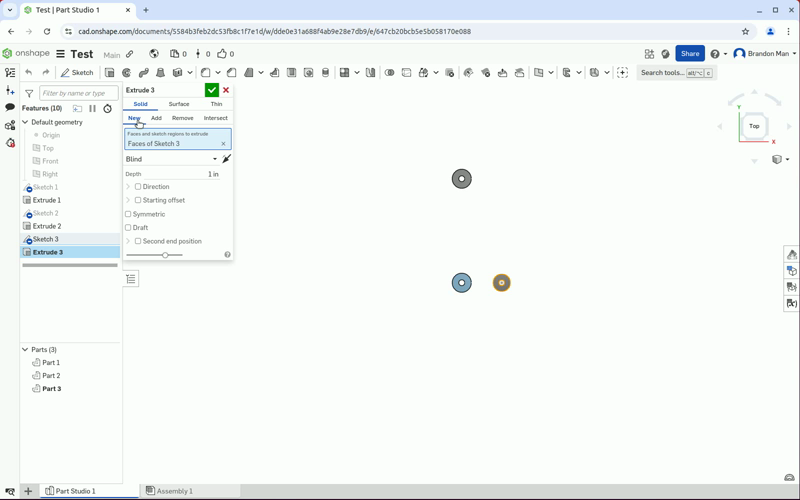
key(tab, 4)
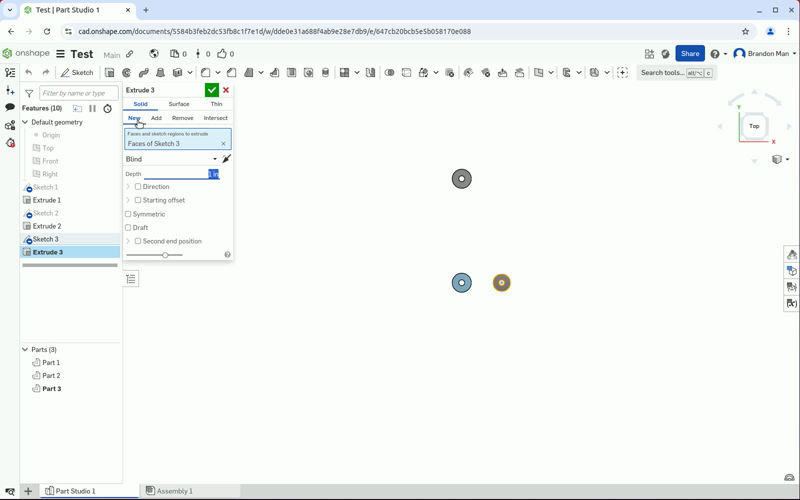
text(0.481)
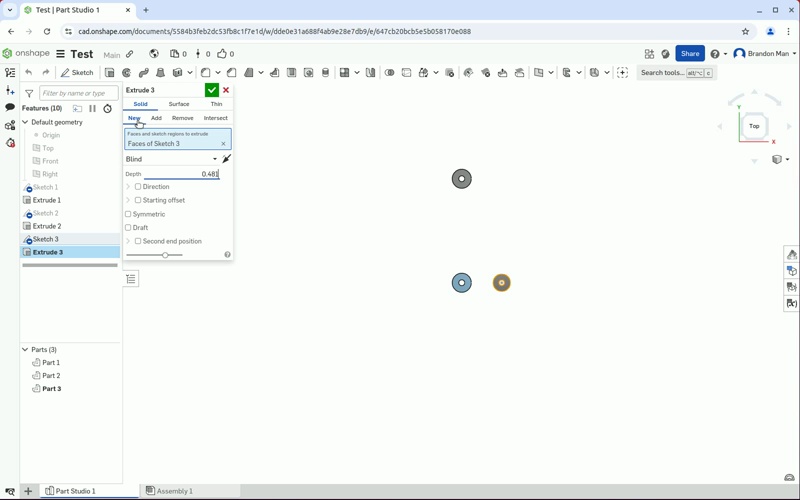
key(enter)
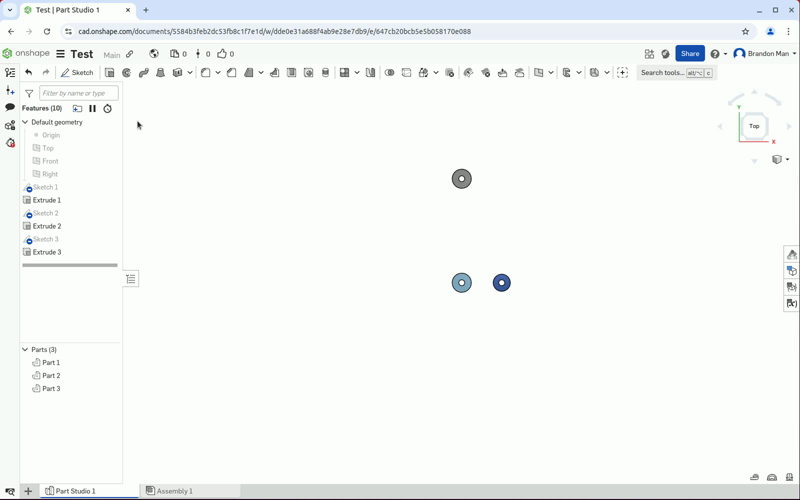
key(shift+h)
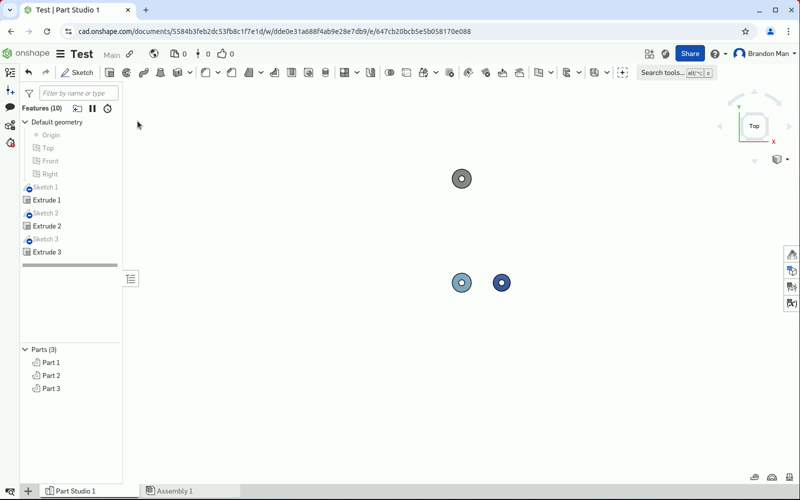
key(shift+h)
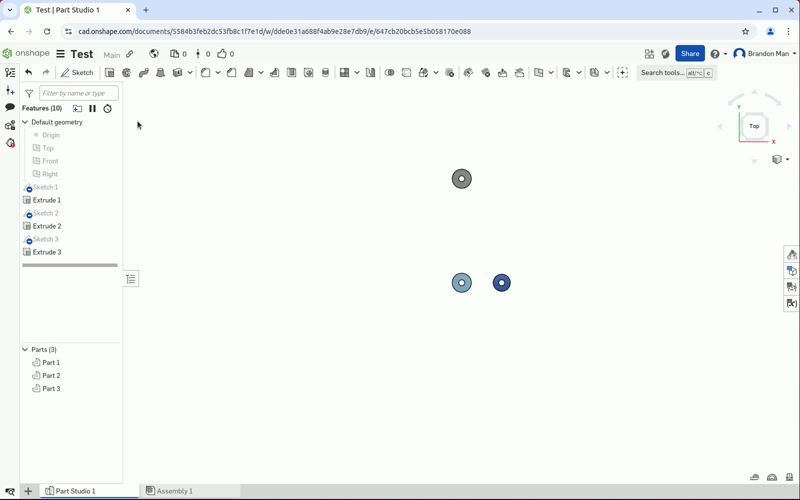
mouse_move(73, 189)
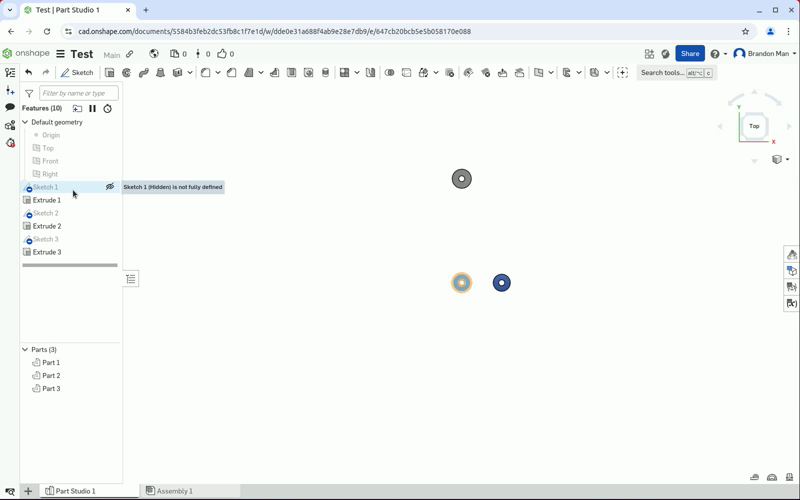
click(73, 189)
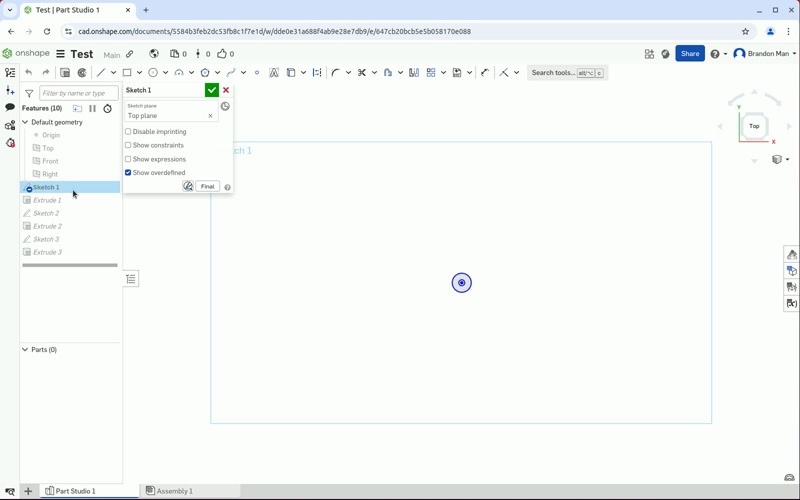
mouse_move(229, 92)
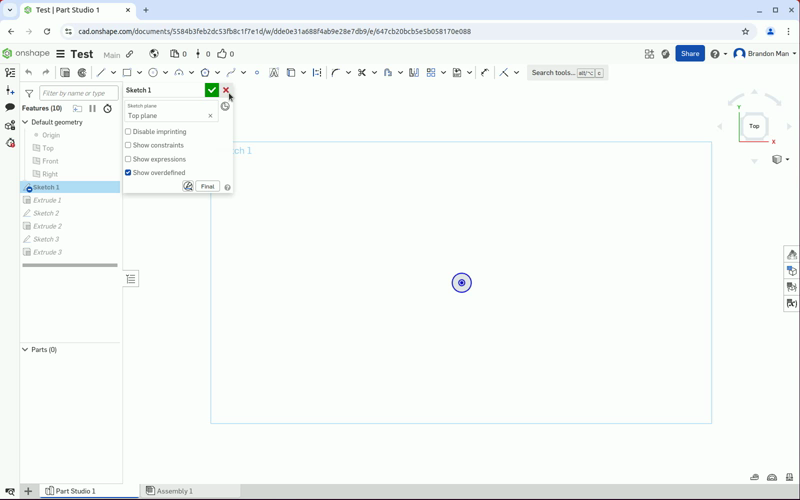
click(229, 92)
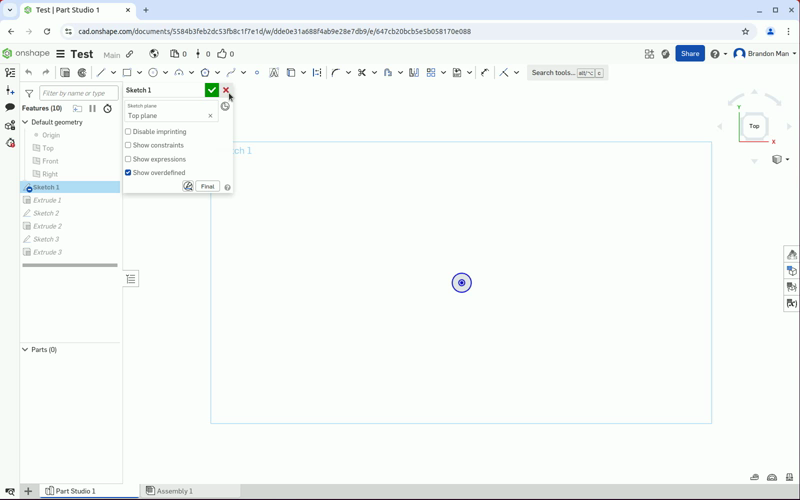
key(shift+s)
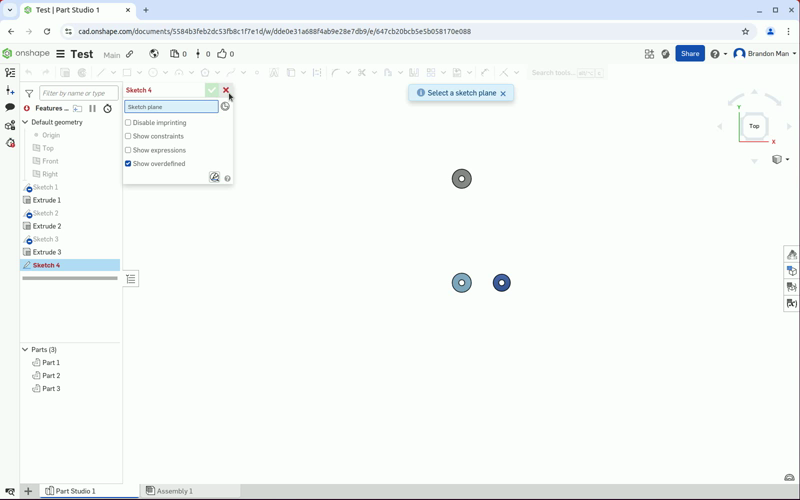
mouse_move(73, 150)
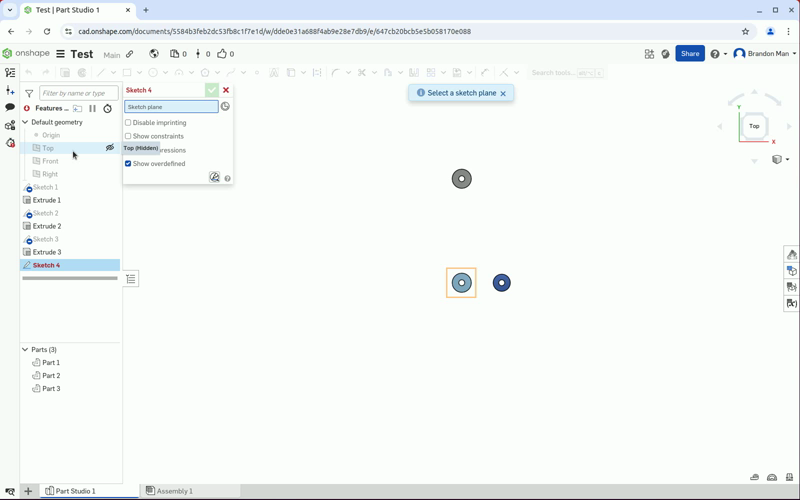
click(73, 150)
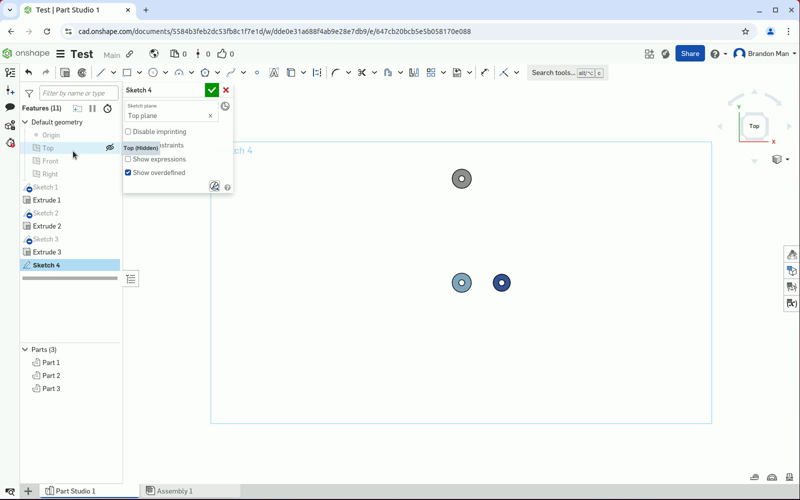
mouse_move(73, 352)
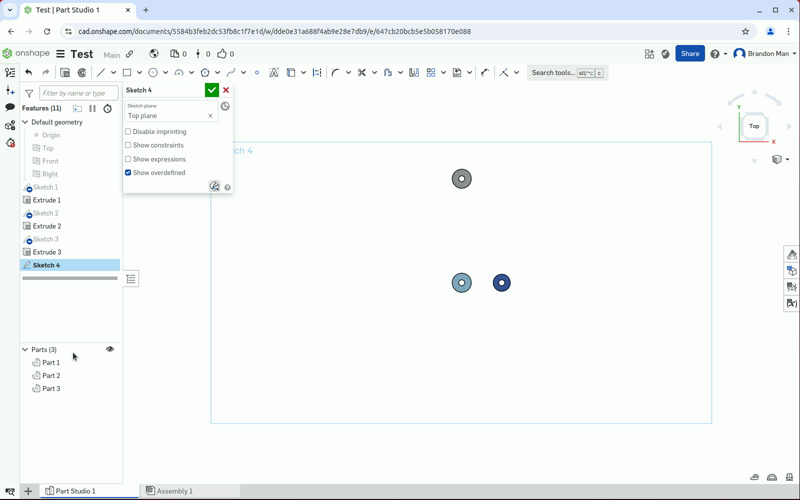
key(y)
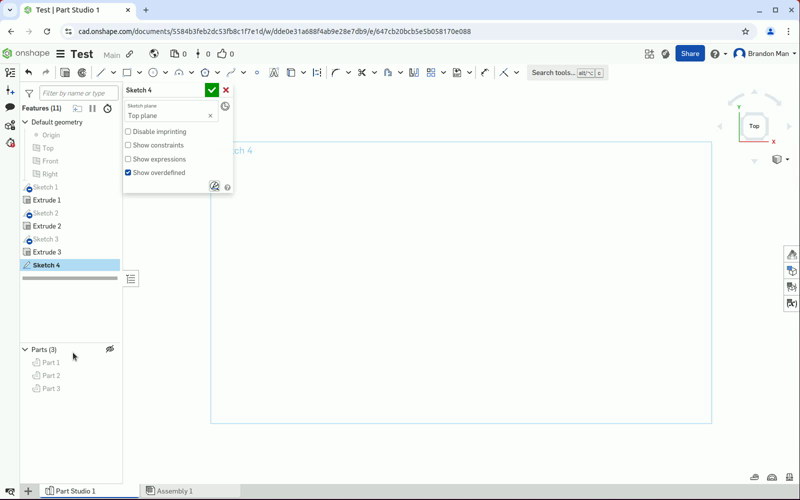
key(l)
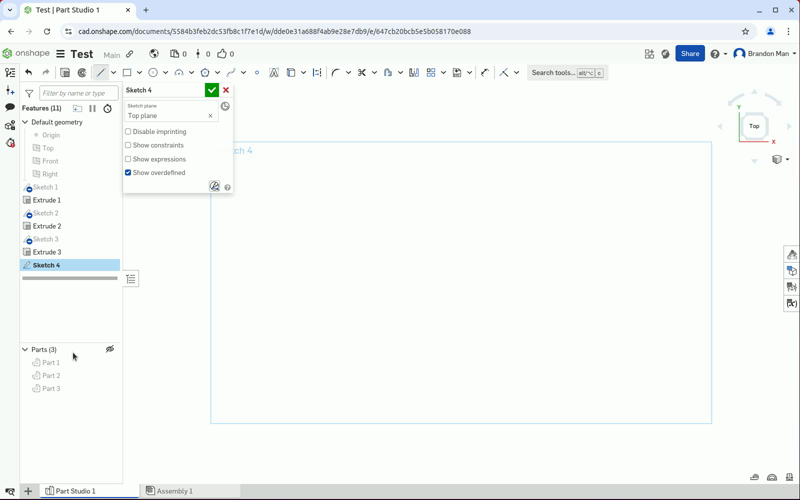
key_down(shift)
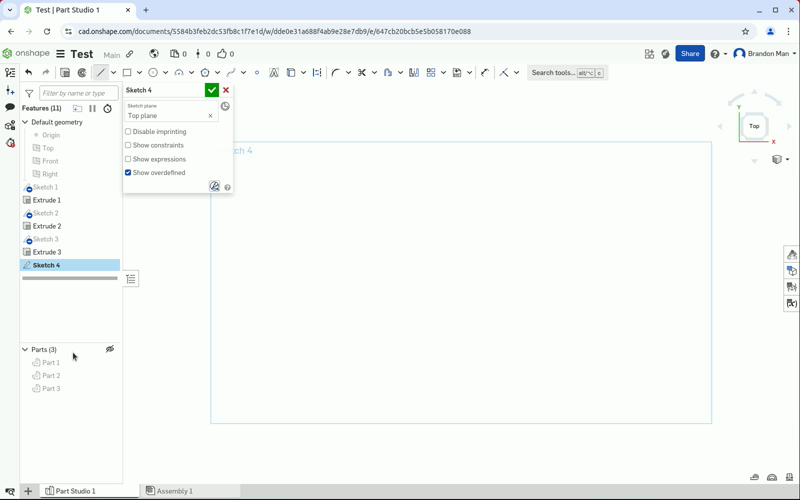
mouse_move(446, 226)
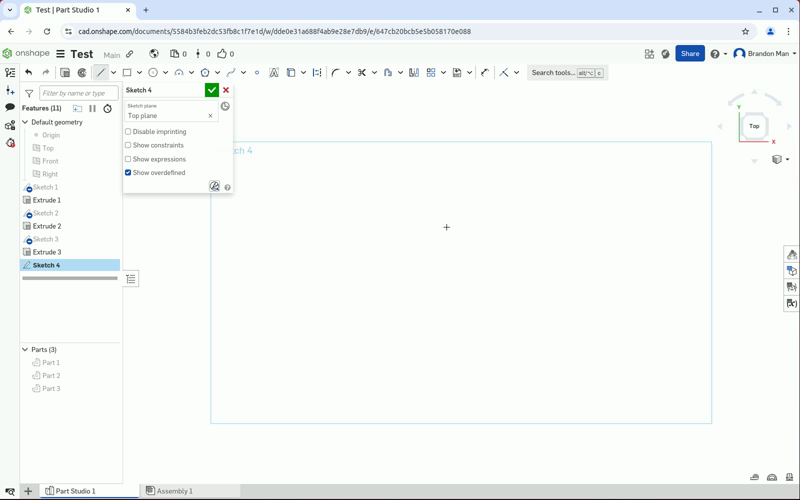
click(446, 226)
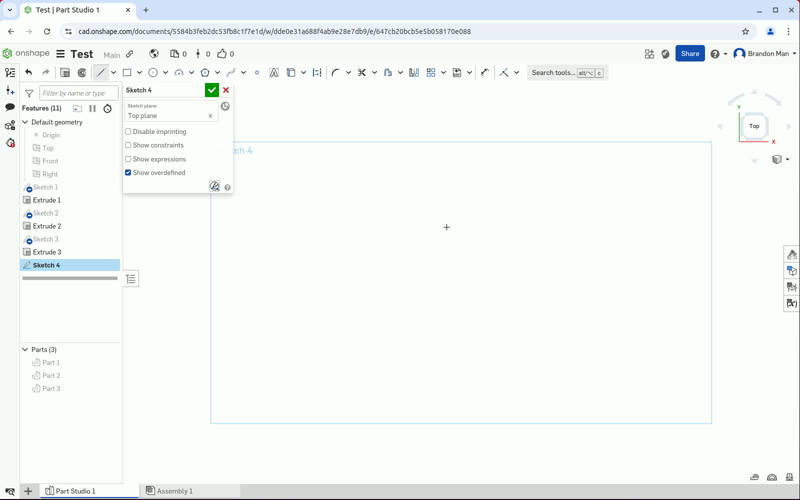
key_up(shift)
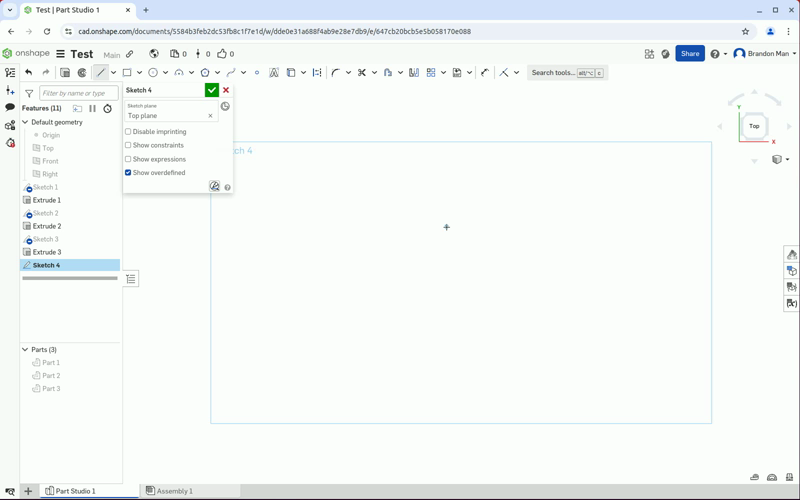
key_down(shift)
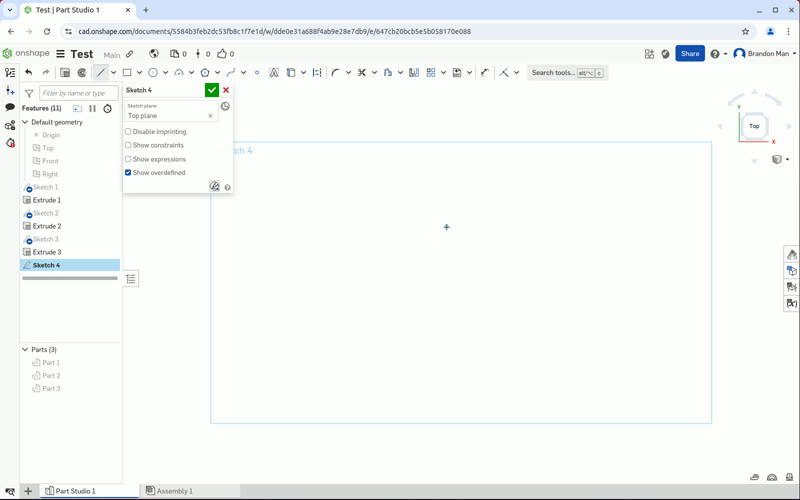
mouse_move(476, 226)
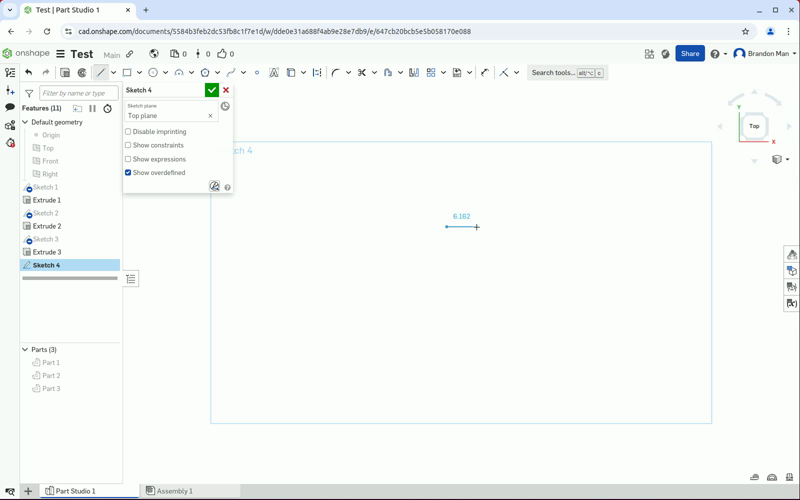
mouse_move(452, 284)
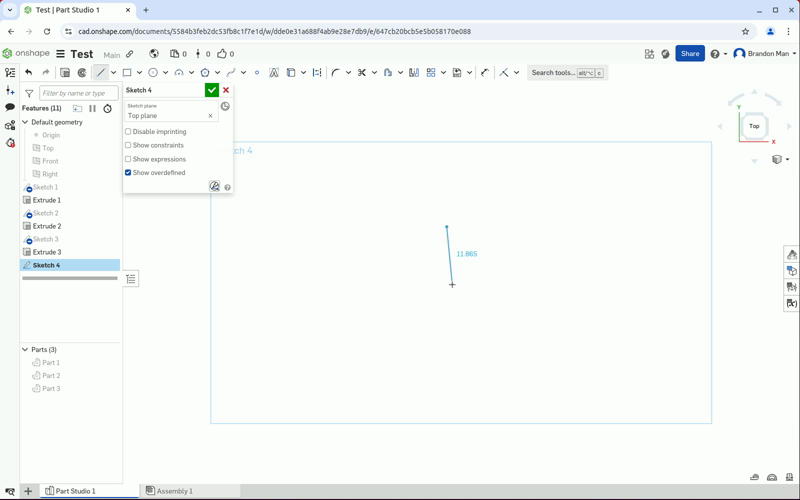
click(452, 284)
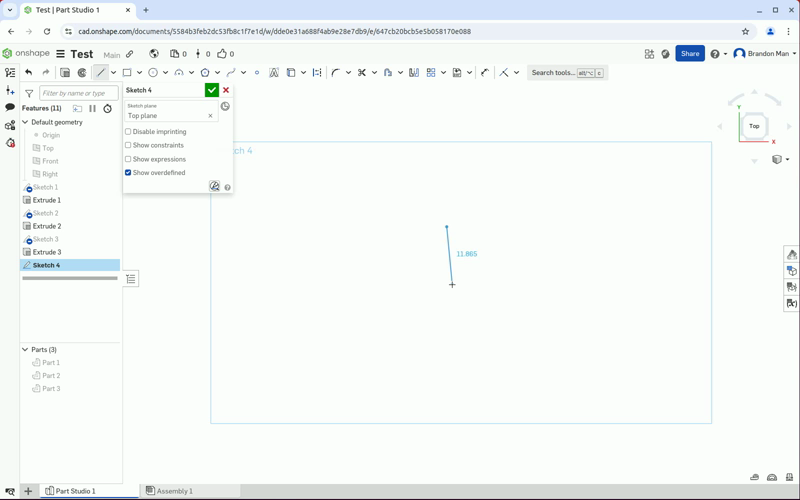
key_up(shift)
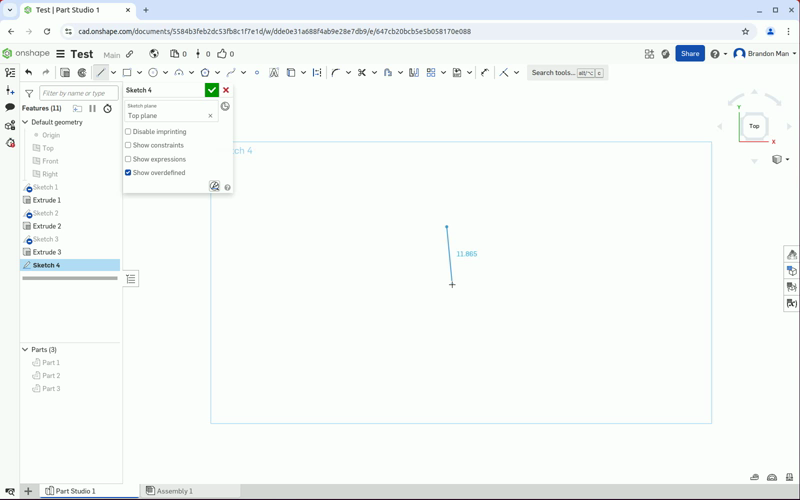
key(esc)
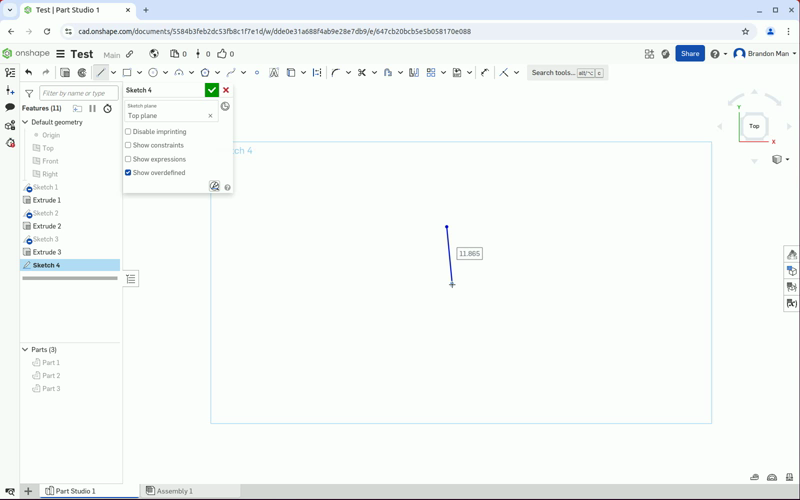
key(a)
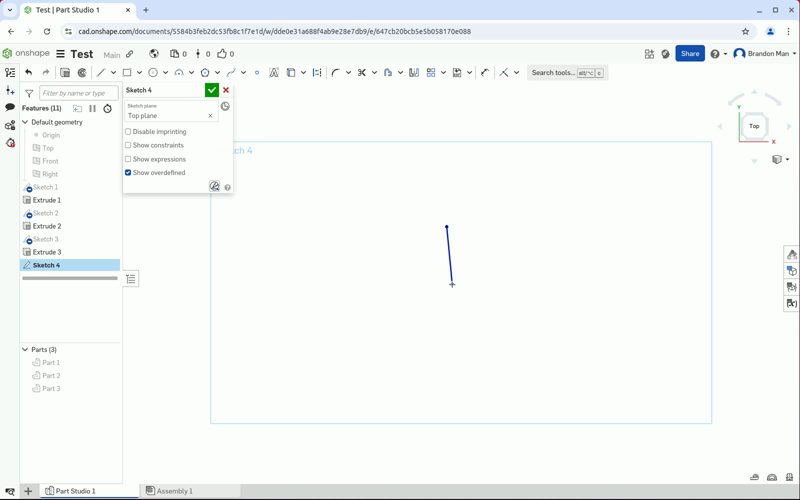
mouse_move(452, 284)
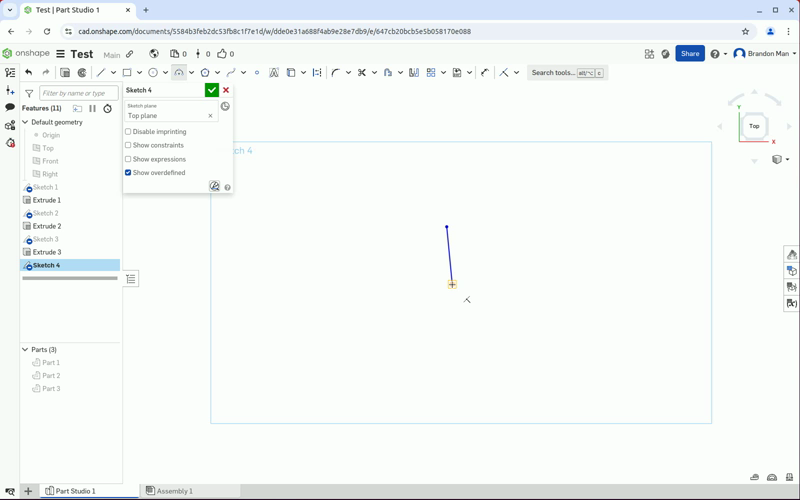
click(452, 284)
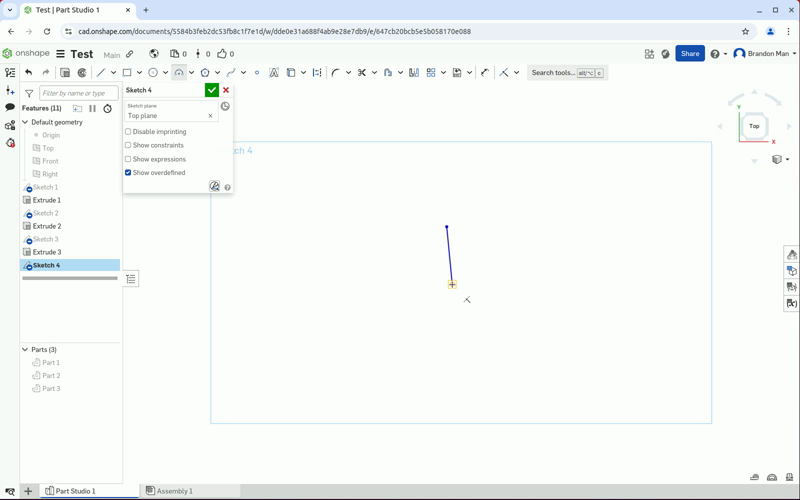
key_down(shift)
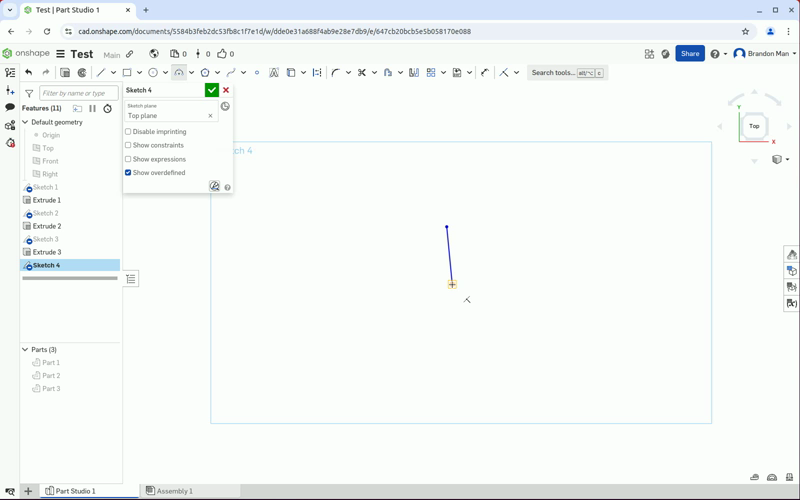
mouse_move(461, 291)
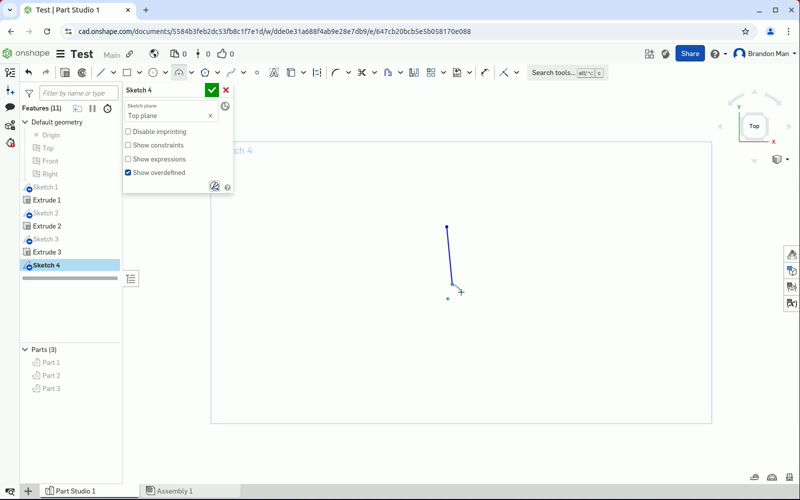
click(461, 291)
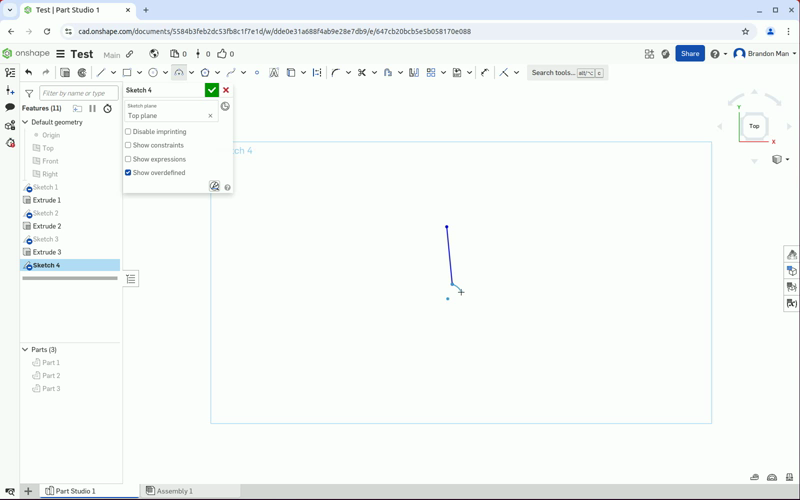
mouse_move(466, 276)
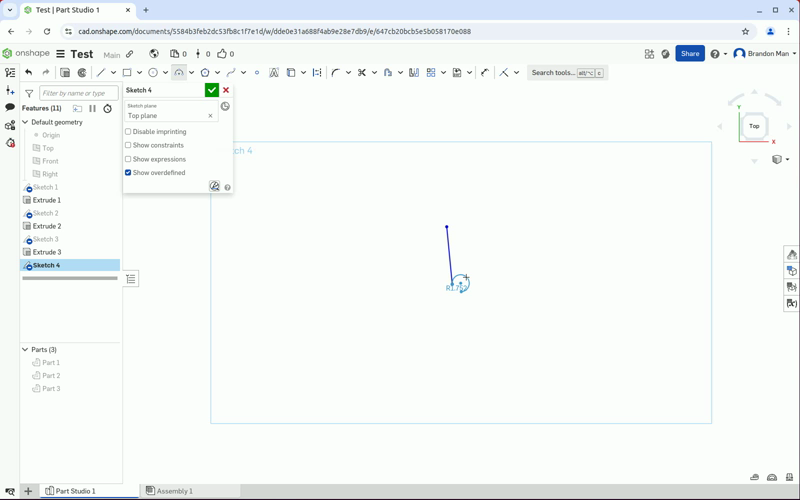
click(466, 276)
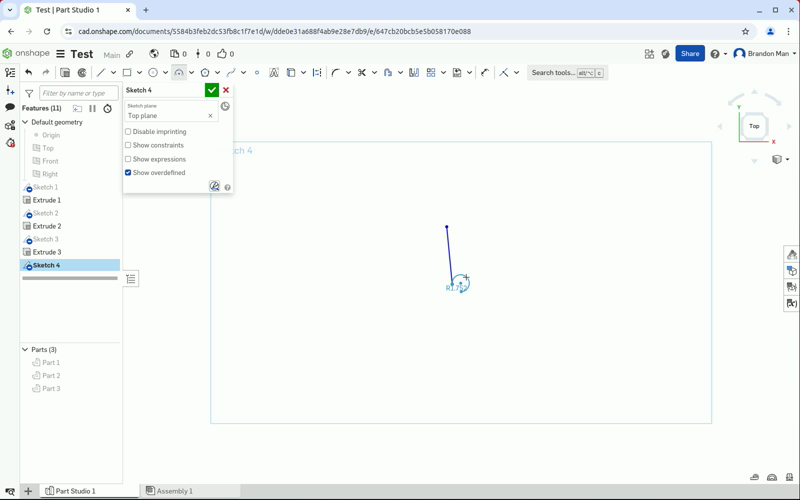
key_up(shift)
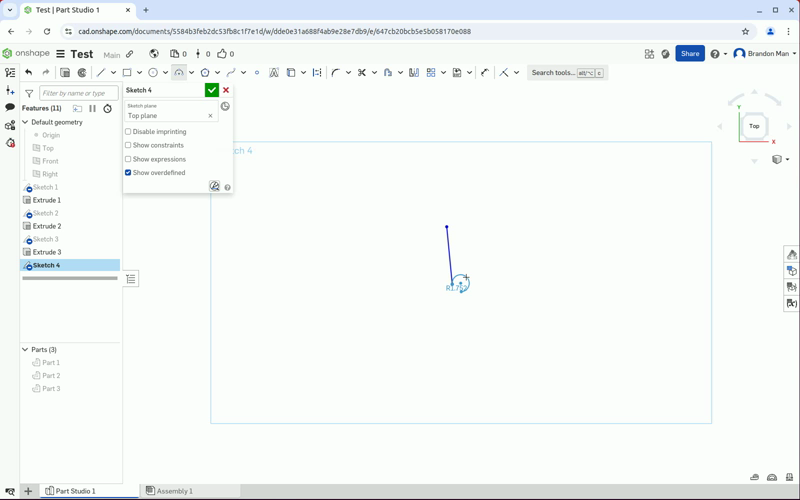
key(esc)
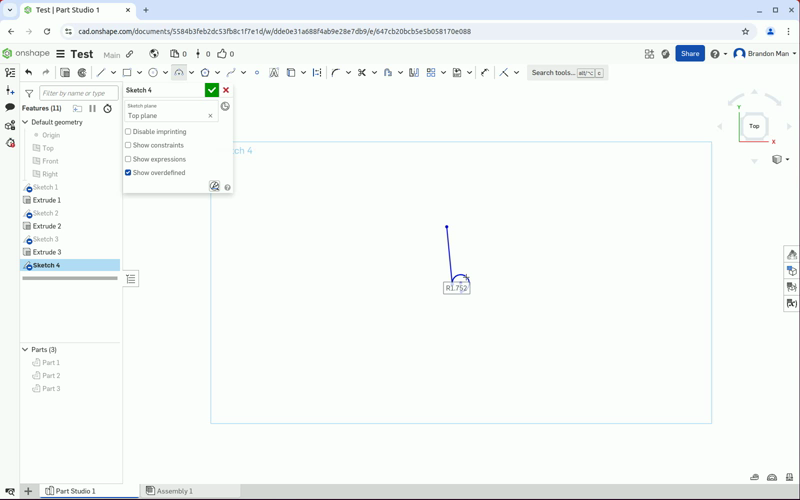
key(l)
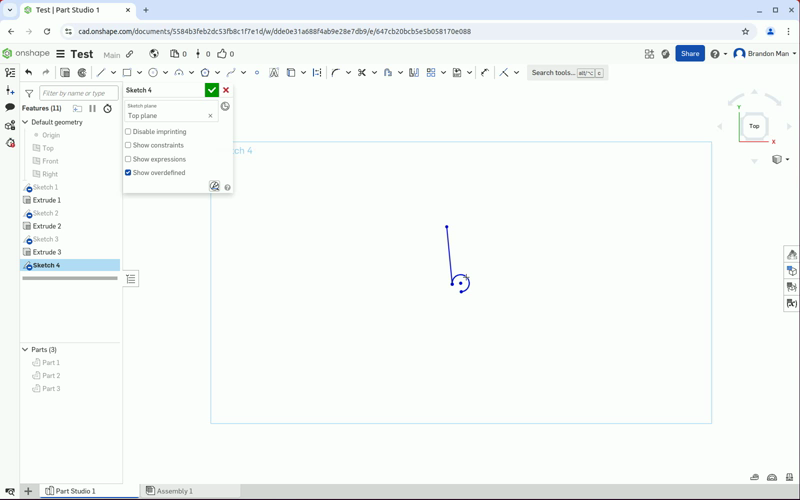
mouse_move(461, 291)
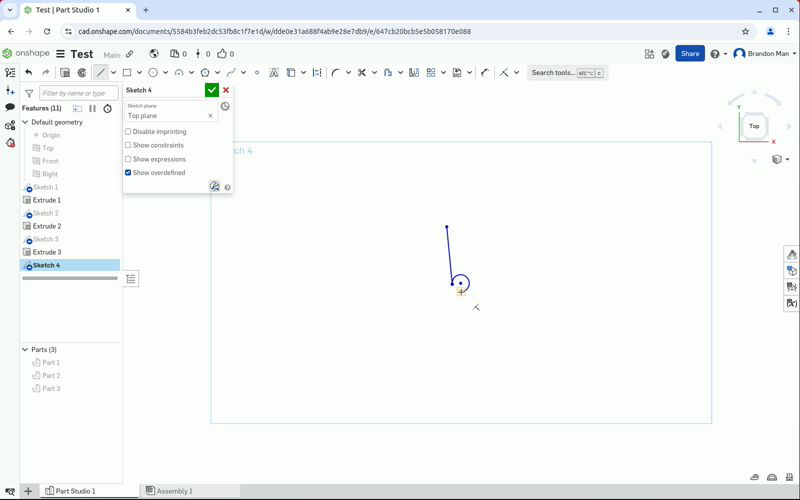
click(461, 291)
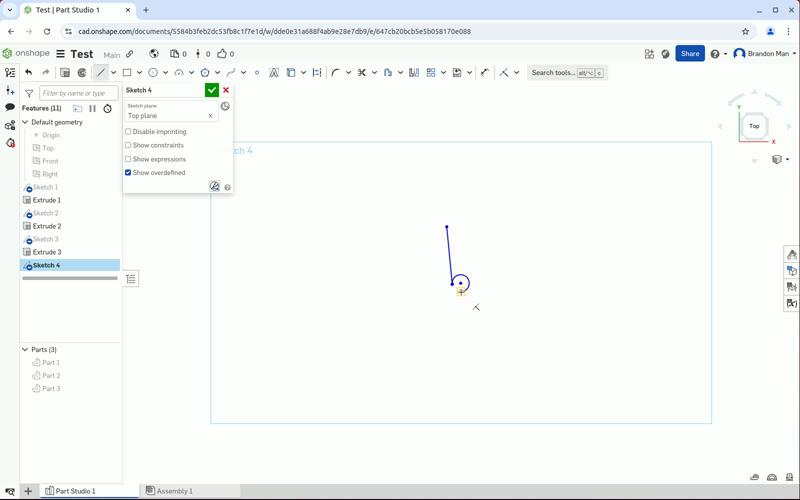
key_down(shift)
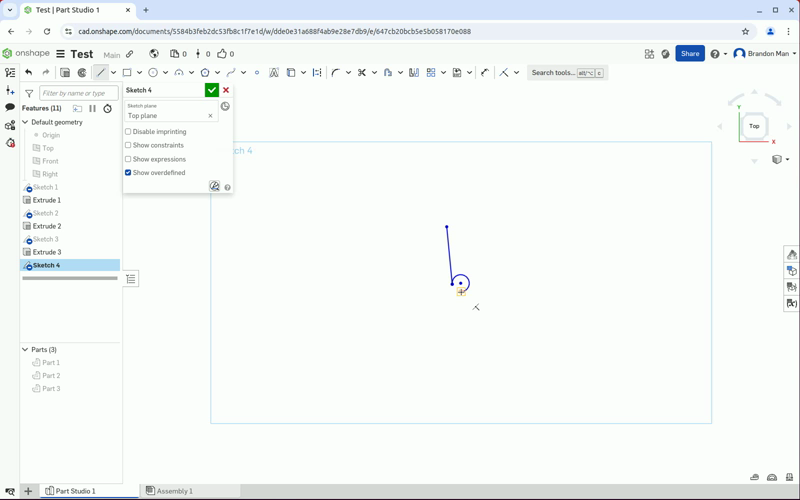
mouse_move(491, 291)
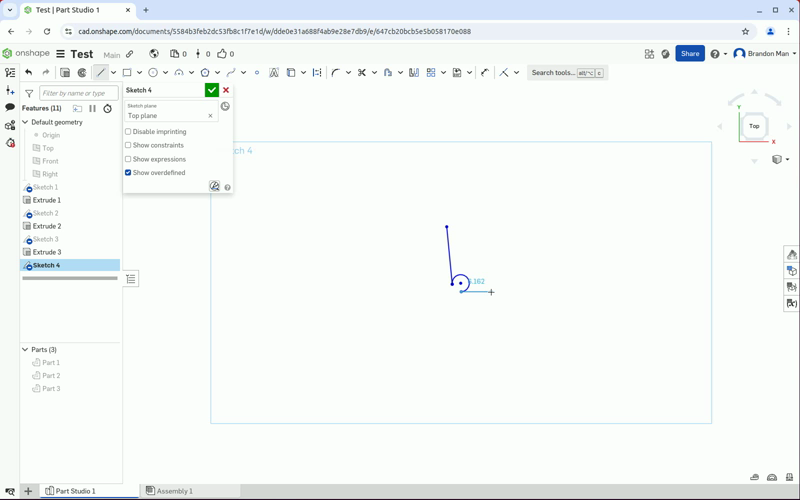
mouse_move(501, 290)
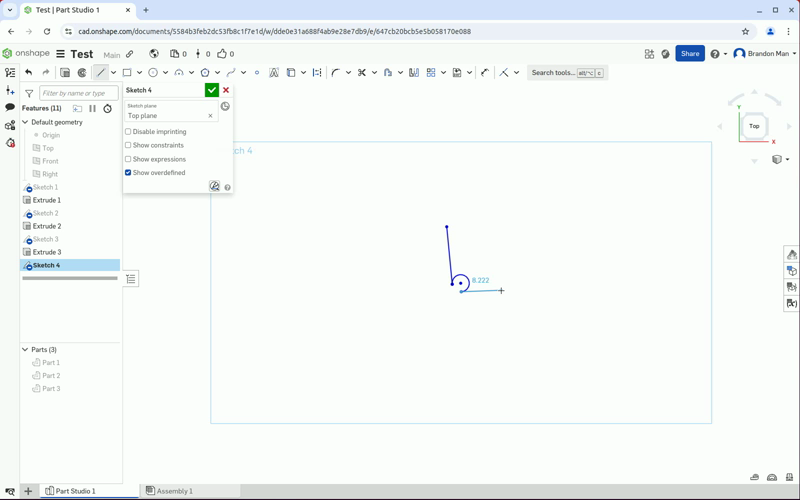
click(501, 290)
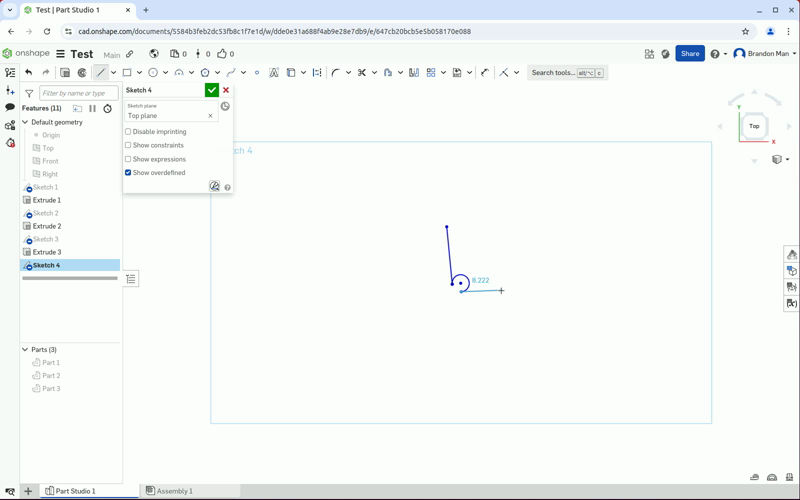
key_up(shift)
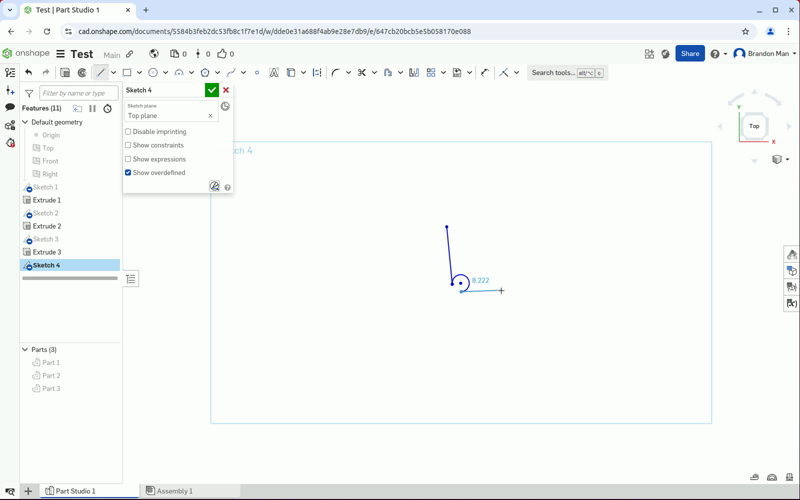
key(esc)
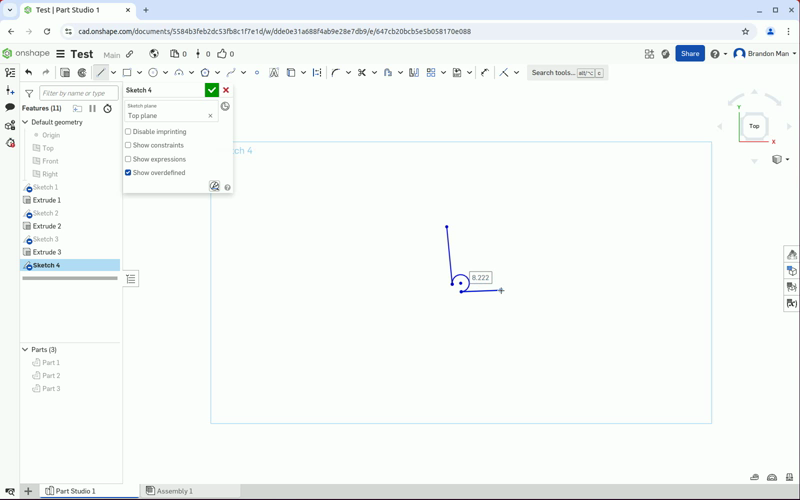
key(a)
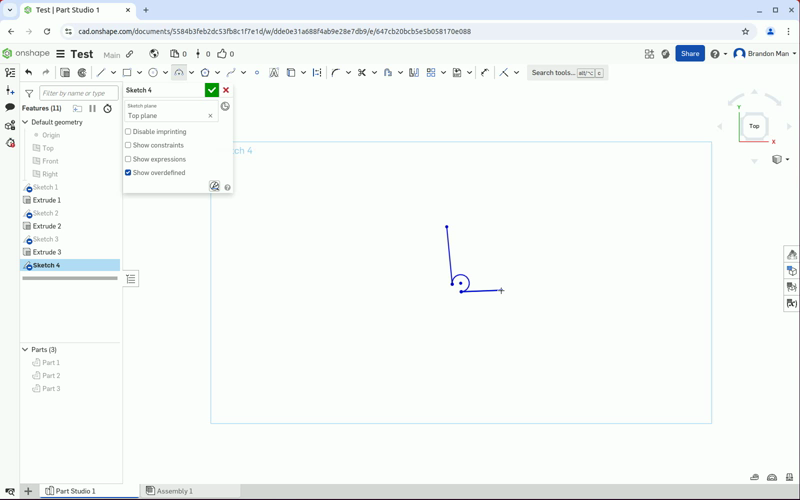
mouse_move(501, 290)
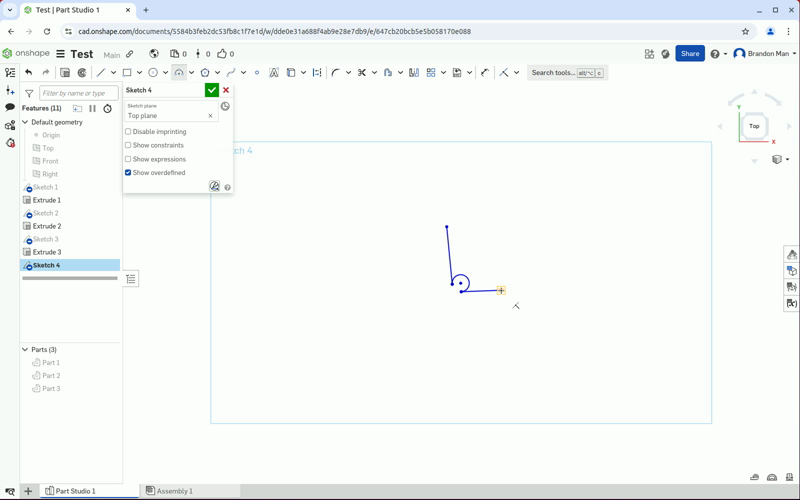
click(501, 290)
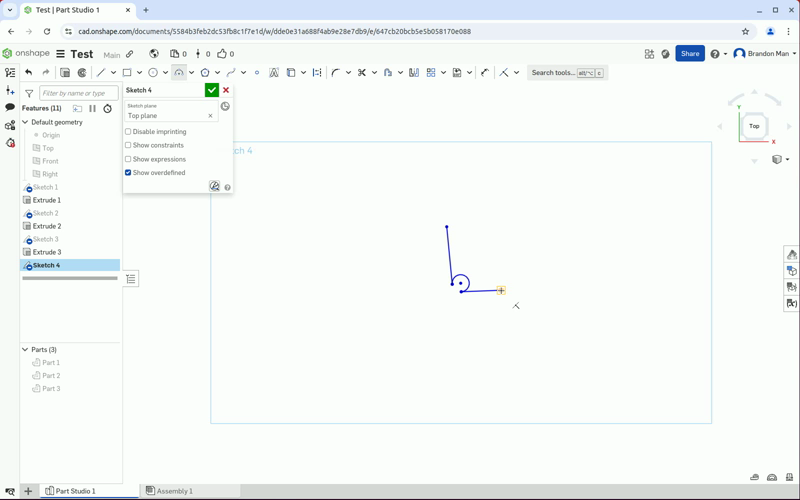
key_down(shift)
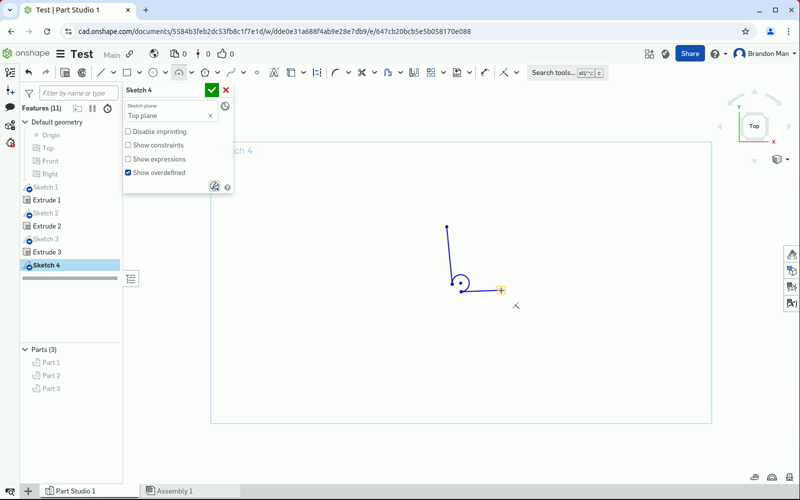
mouse_move(501, 275)
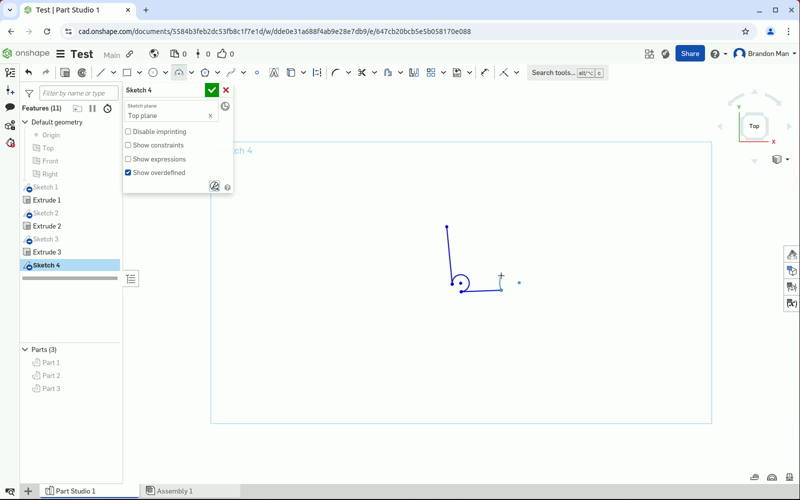
click(501, 275)
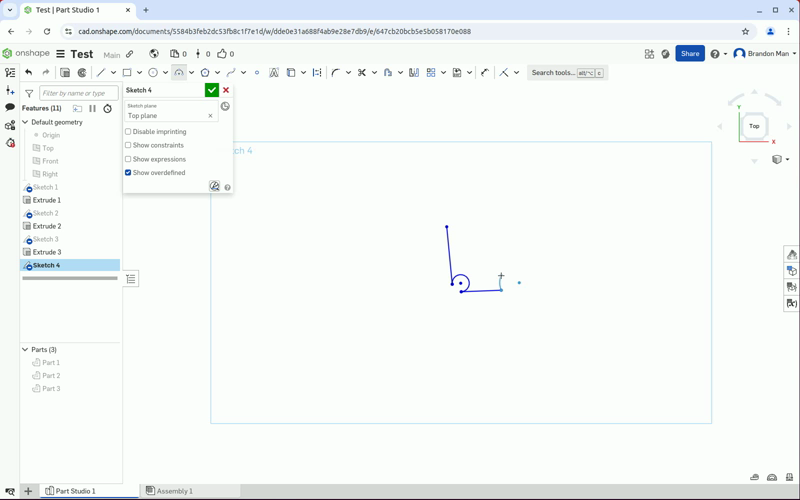
mouse_move(493, 282)
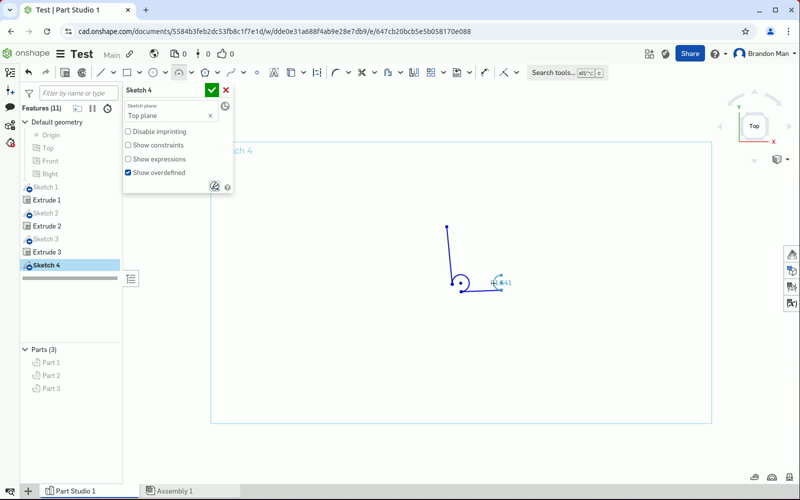
click(493, 282)
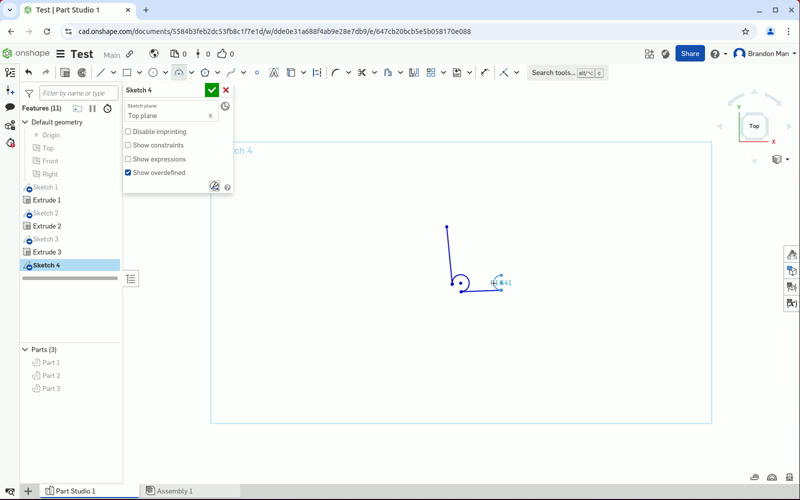
key_up(shift)
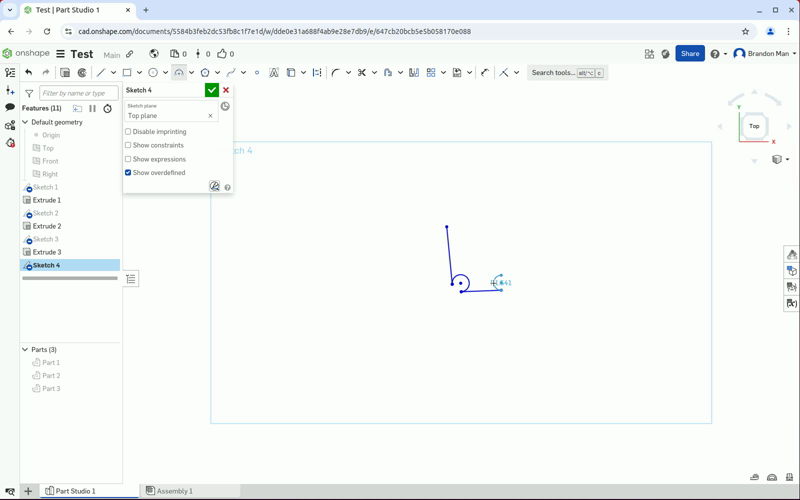
key(esc)
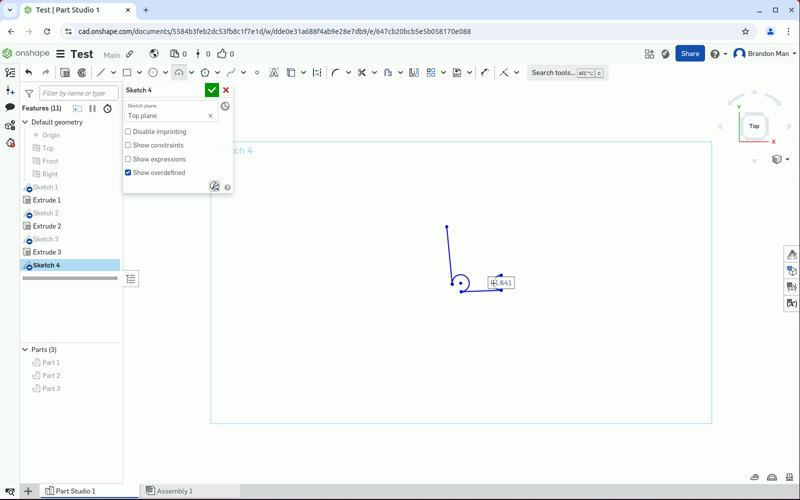
key(l)
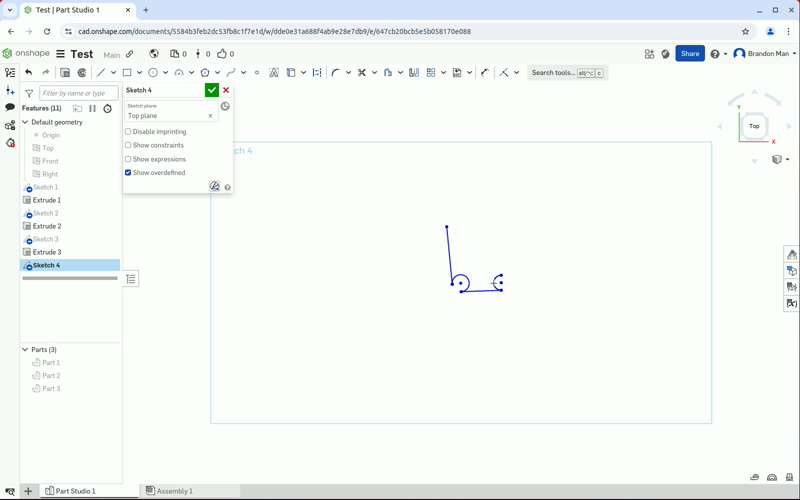
mouse_move(501, 275)
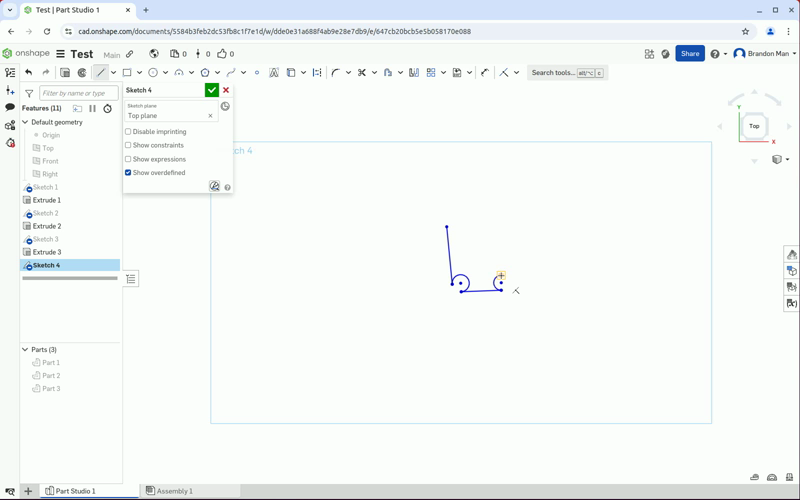
click(501, 275)
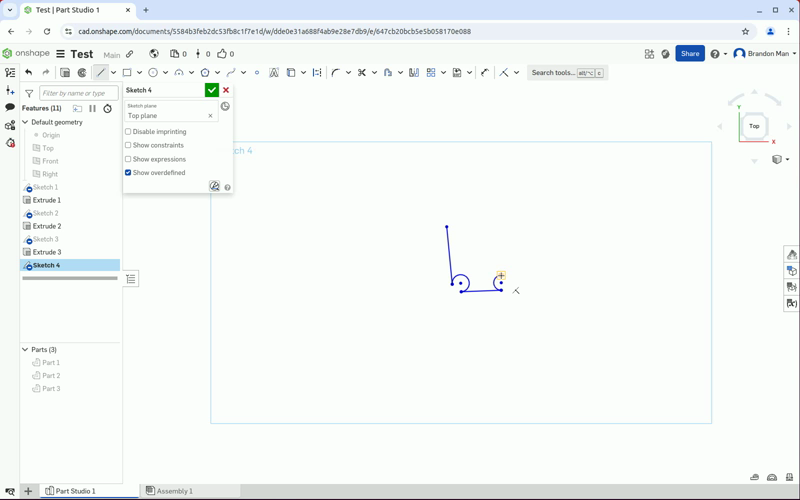
key_down(shift)
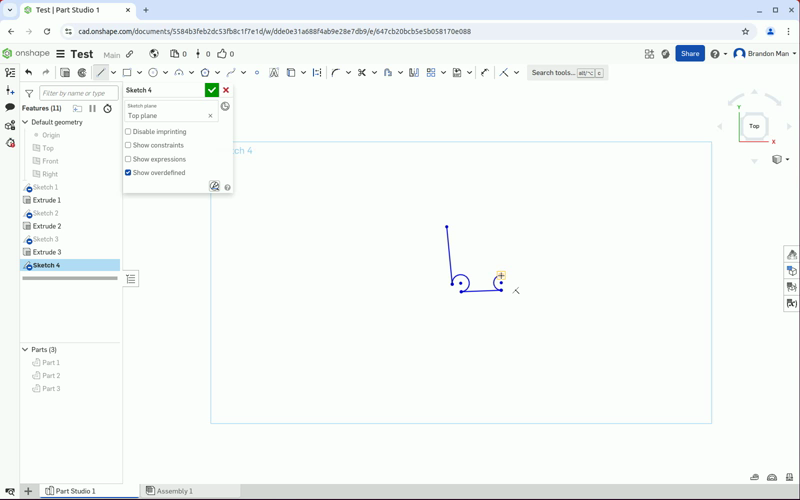
mouse_move(531, 275)
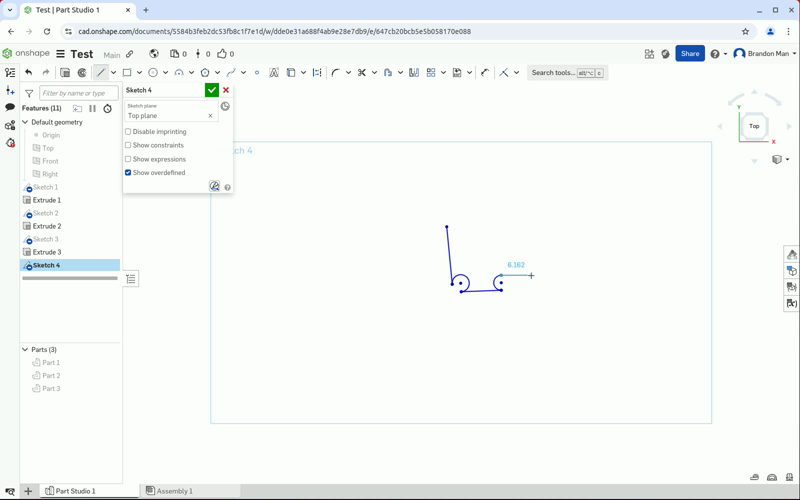
mouse_move(478, 274)
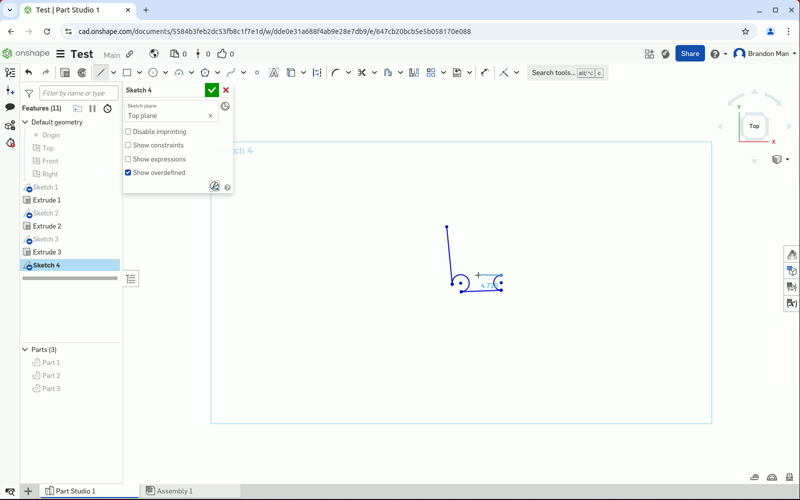
click(478, 274)
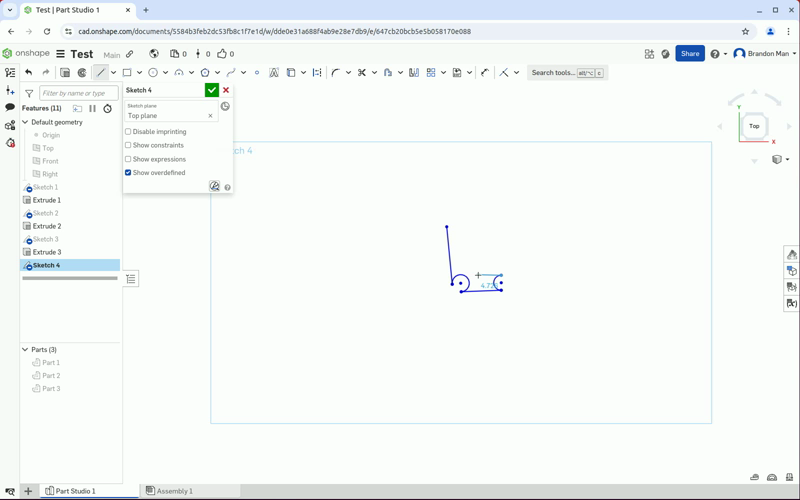
key_up(shift)
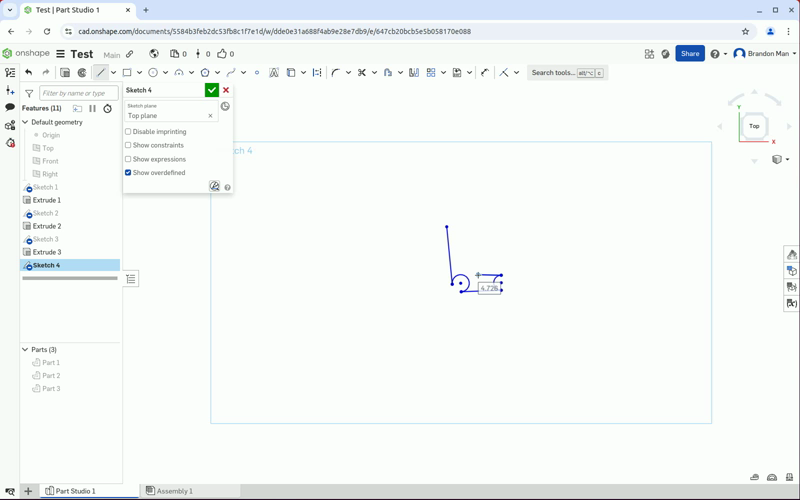
key(esc)
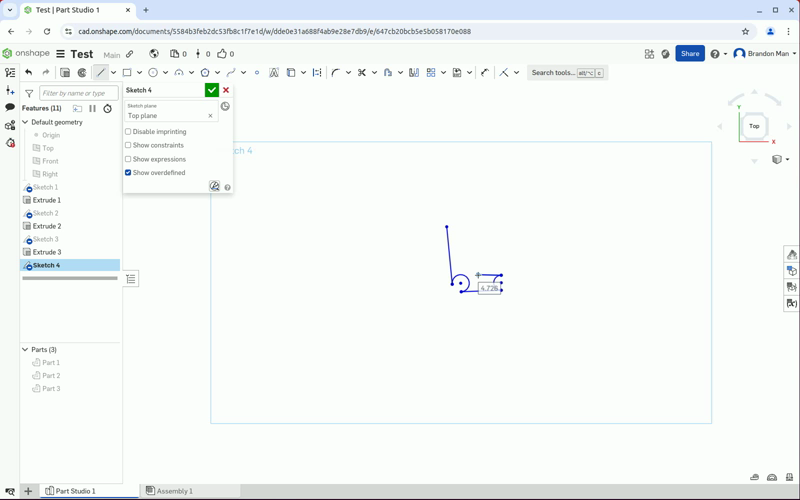
key(a)
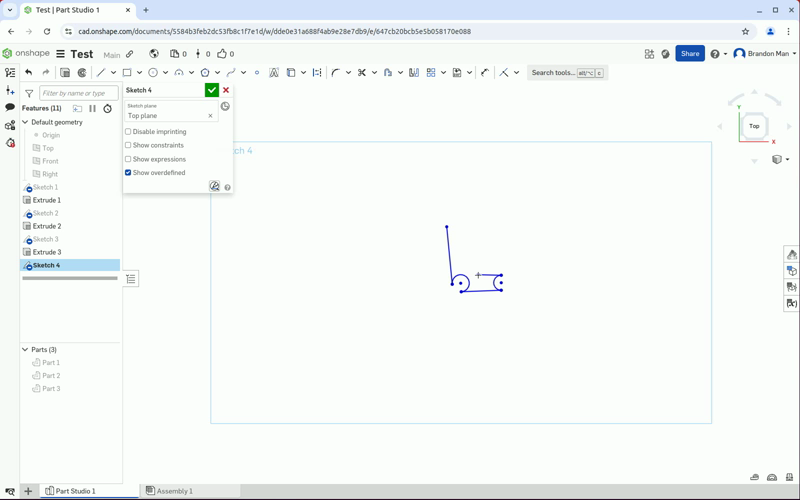
mouse_move(478, 274)
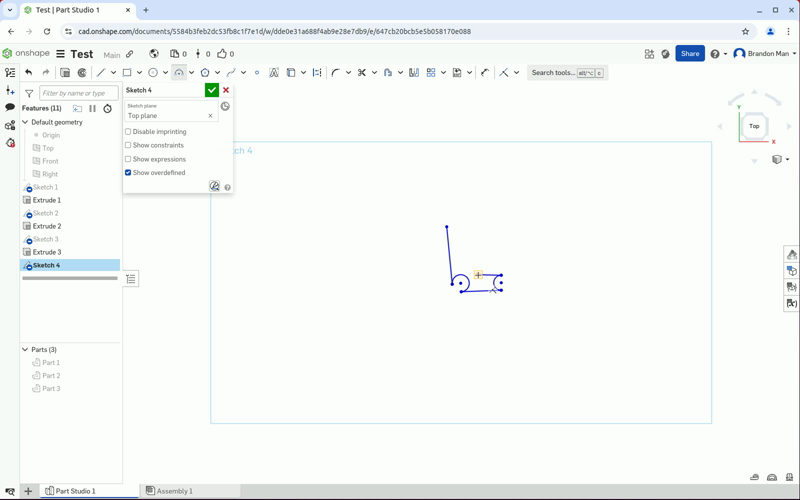
click(478, 274)
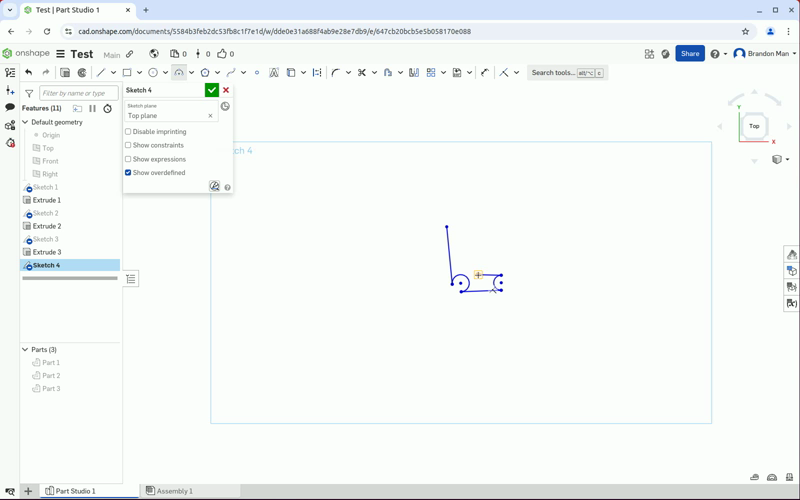
key_down(shift)
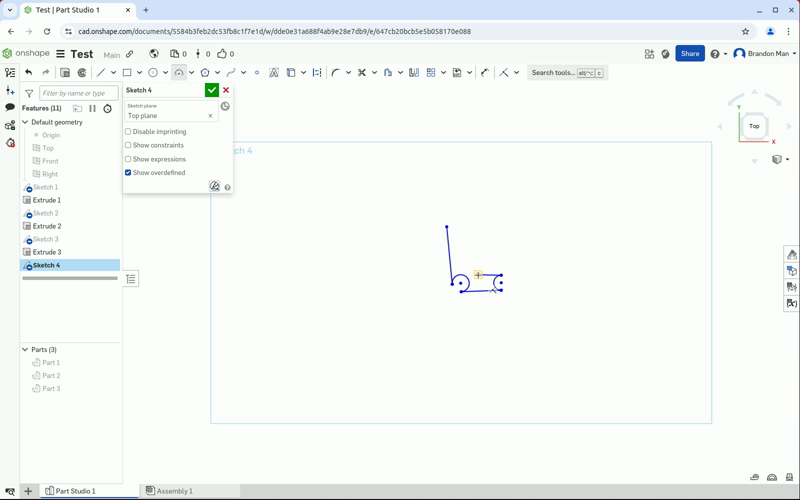
mouse_move(471, 267)
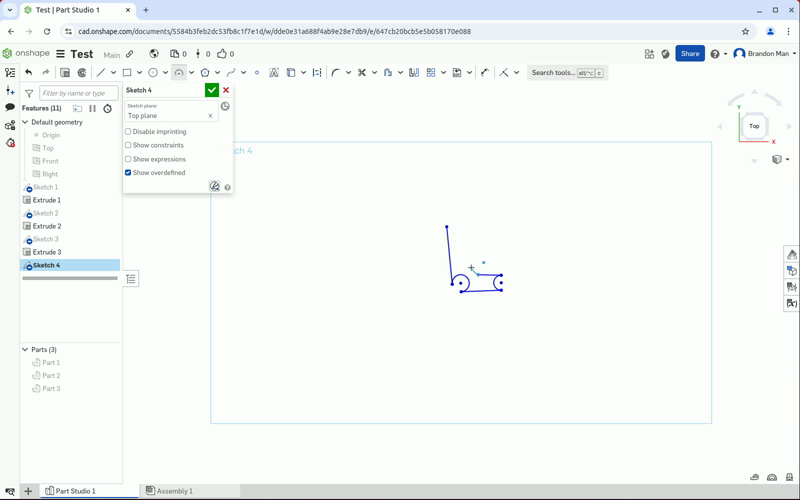
click(471, 267)
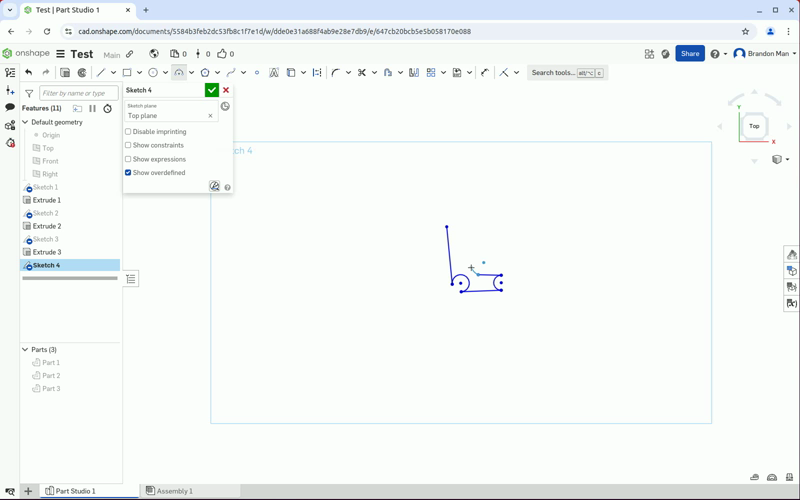
mouse_move(473, 272)
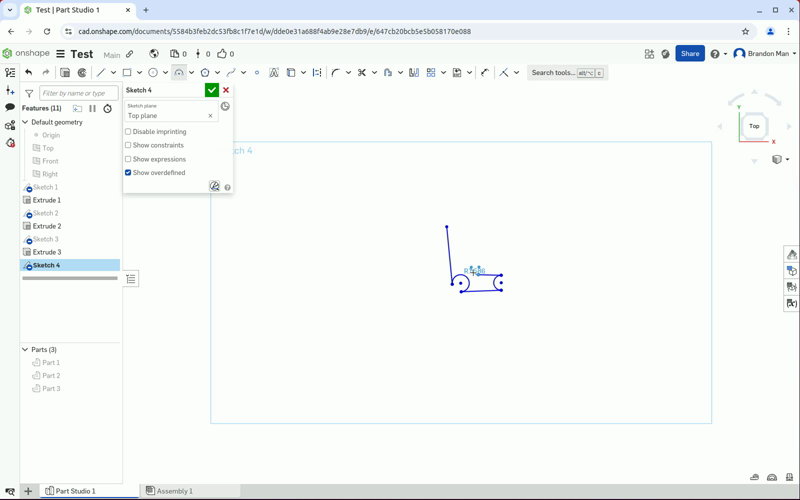
click(473, 272)
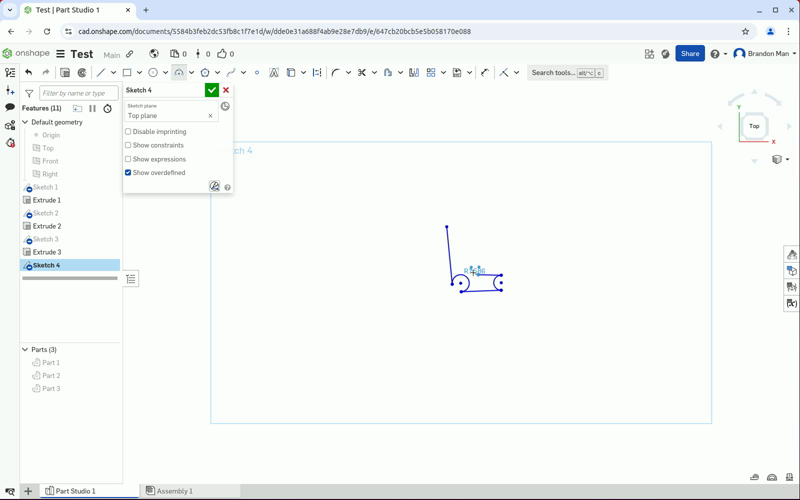
key_up(shift)
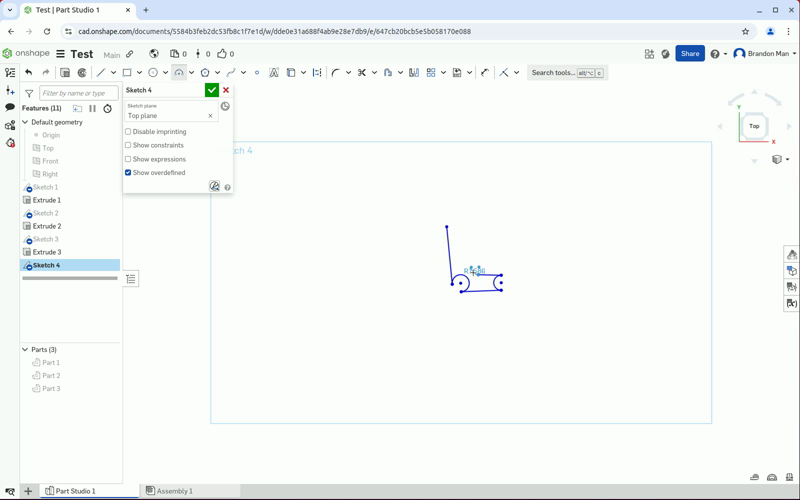
key(esc)
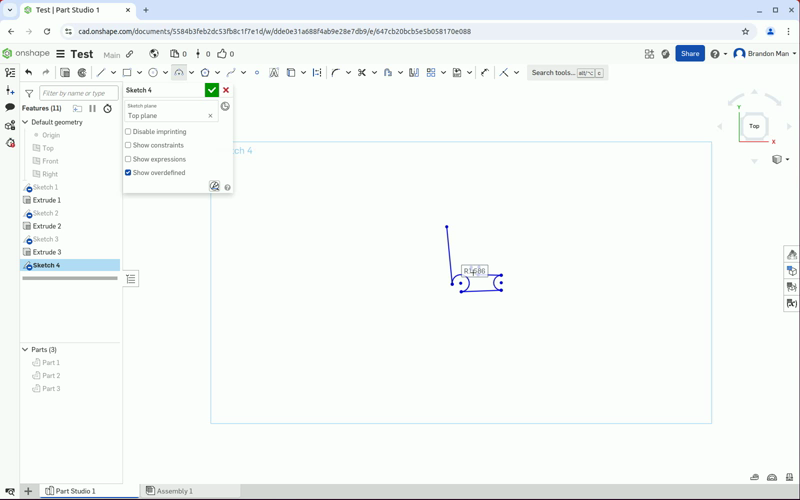
key(l)
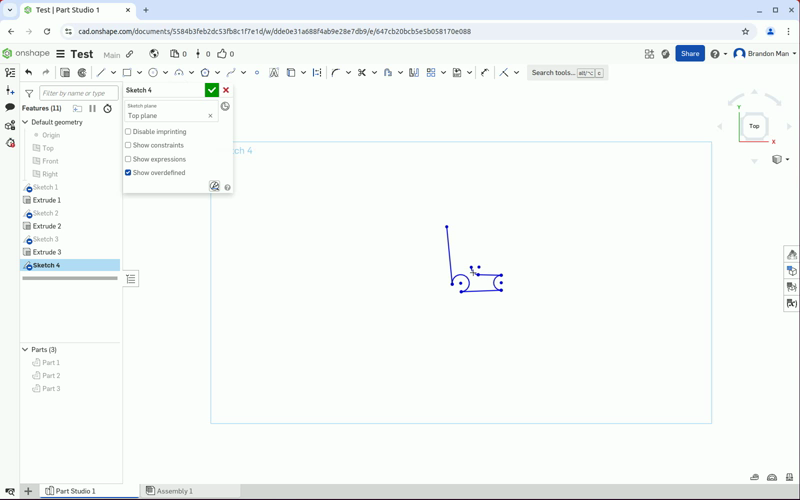
mouse_move(471, 267)
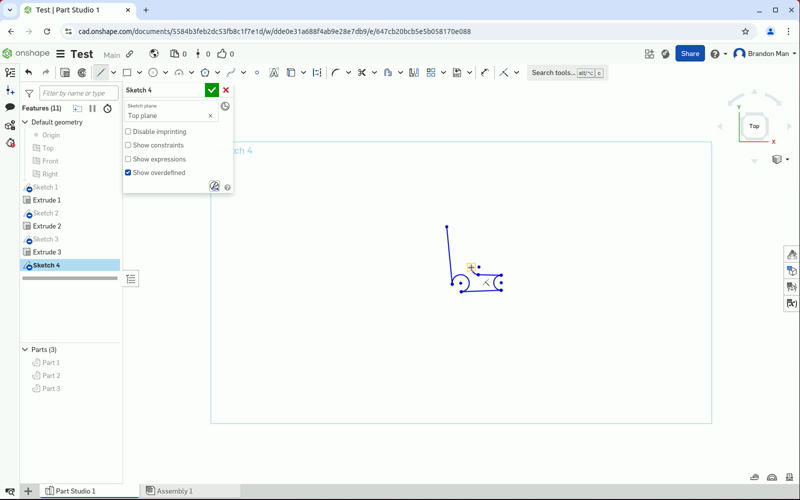
click(471, 267)
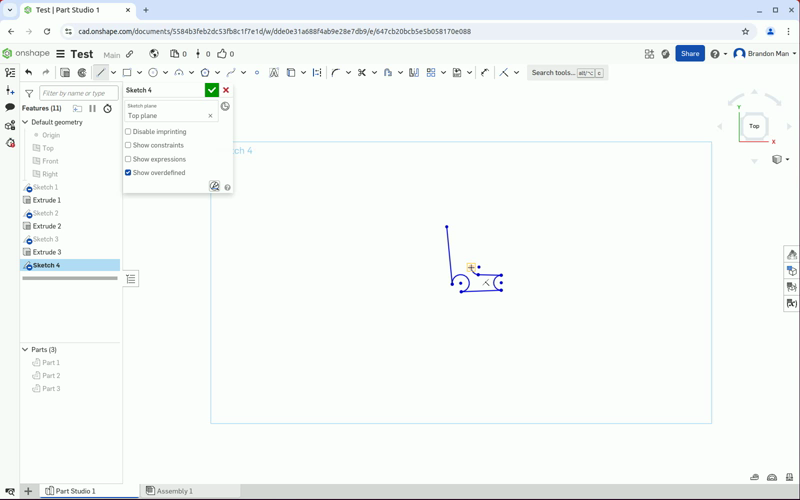
key_down(shift)
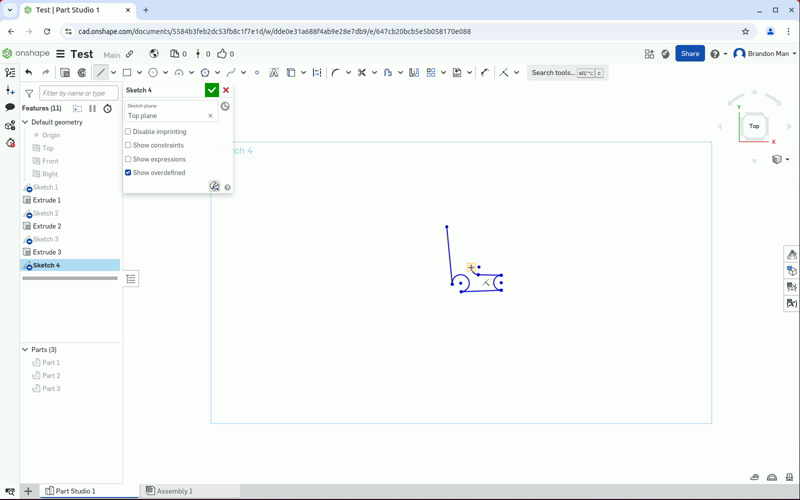
mouse_move(501, 267)
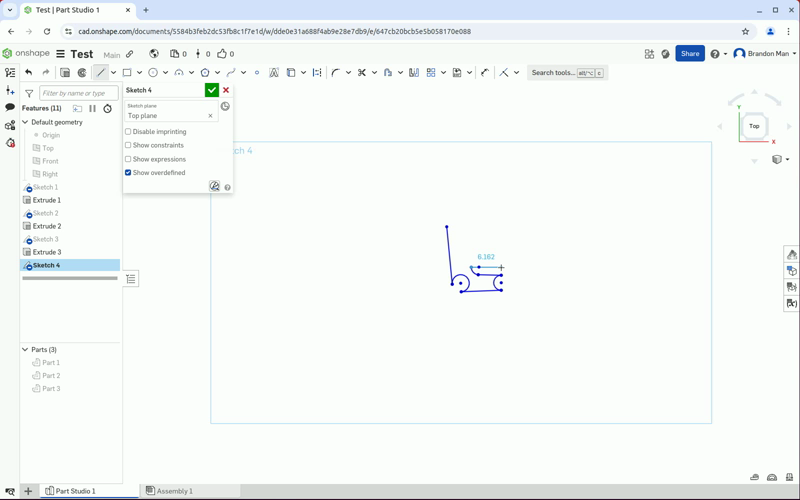
mouse_move(475, 226)
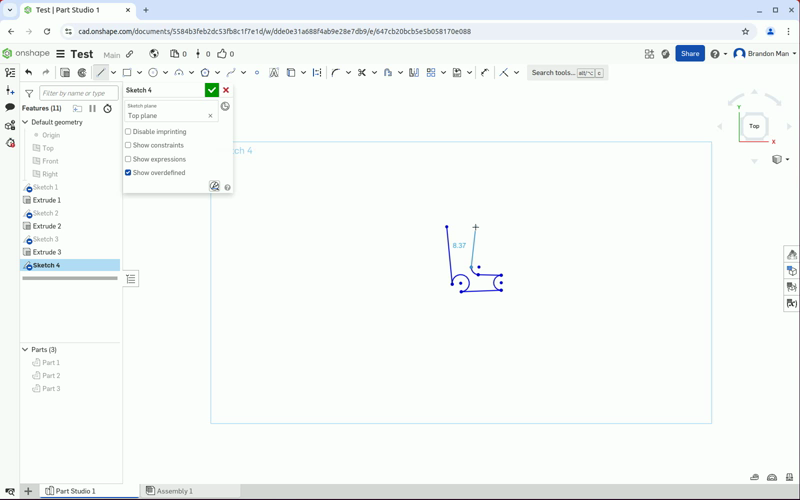
click(475, 226)
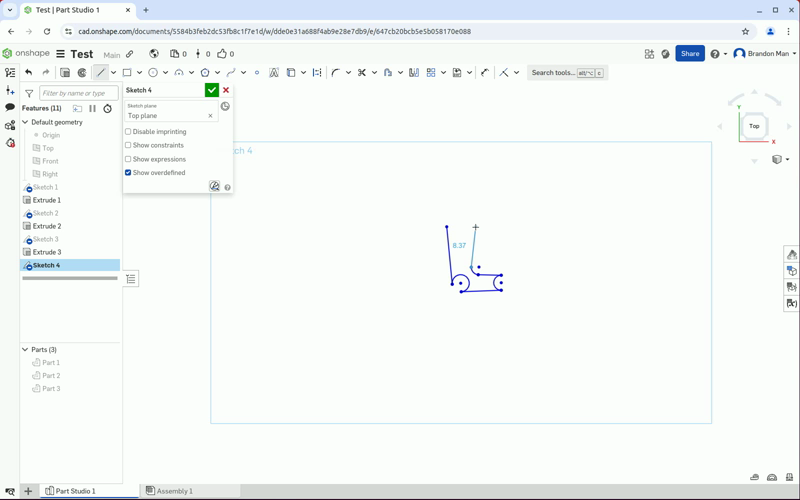
key_up(shift)
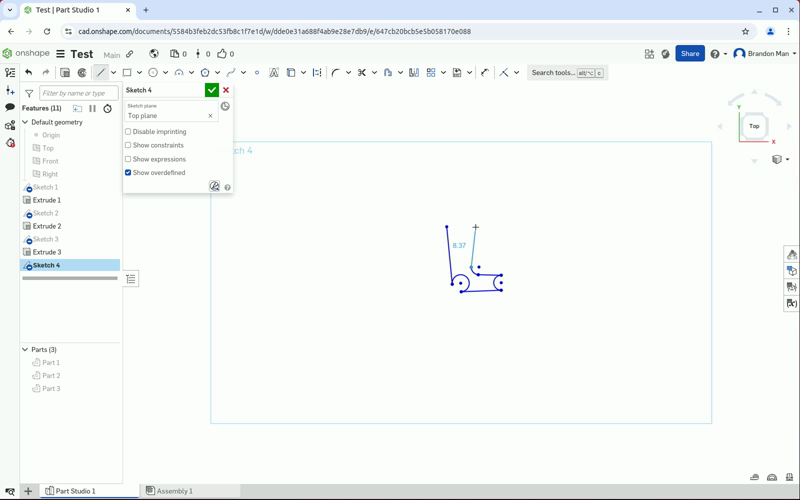
key(esc)
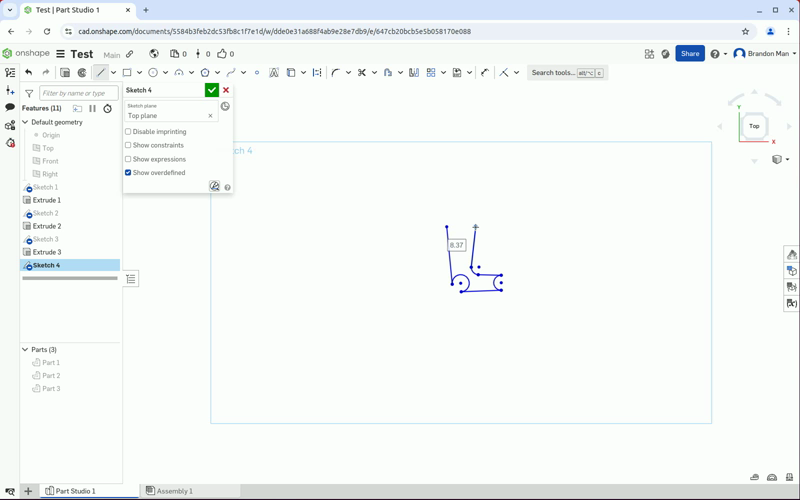
key(a)
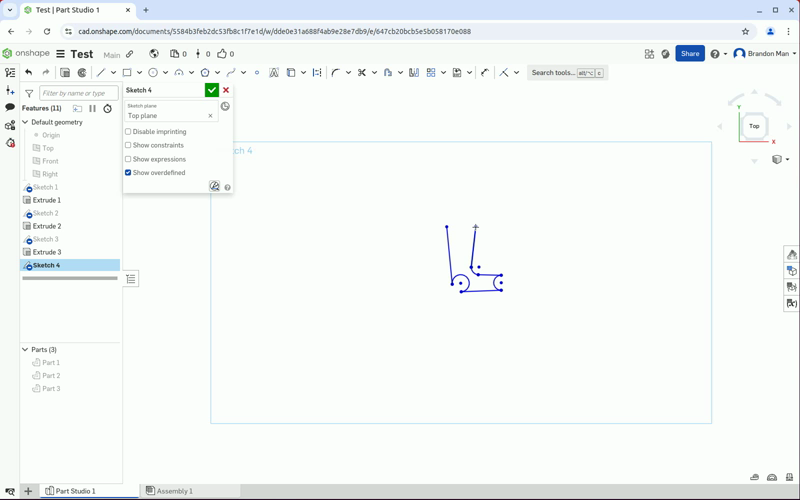
mouse_move(475, 226)
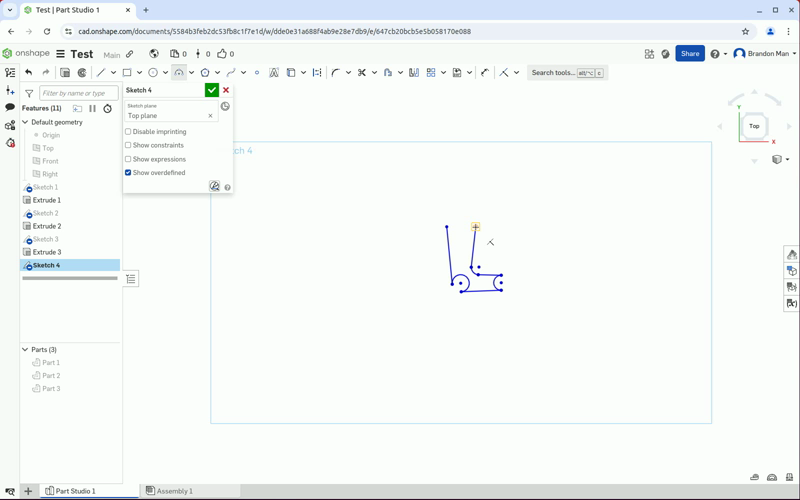
click(475, 226)
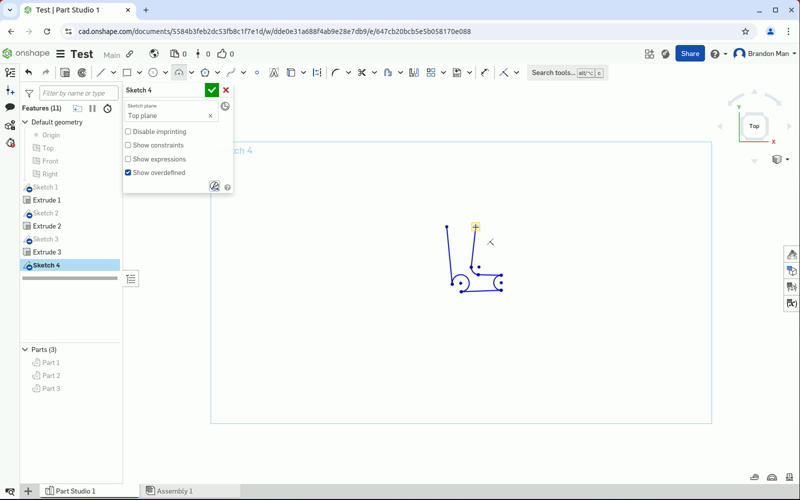
mouse_move(446, 226)
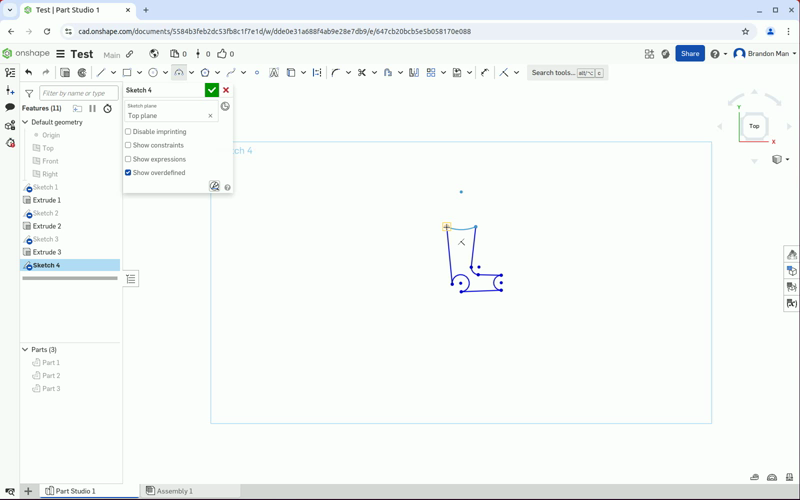
click(446, 226)
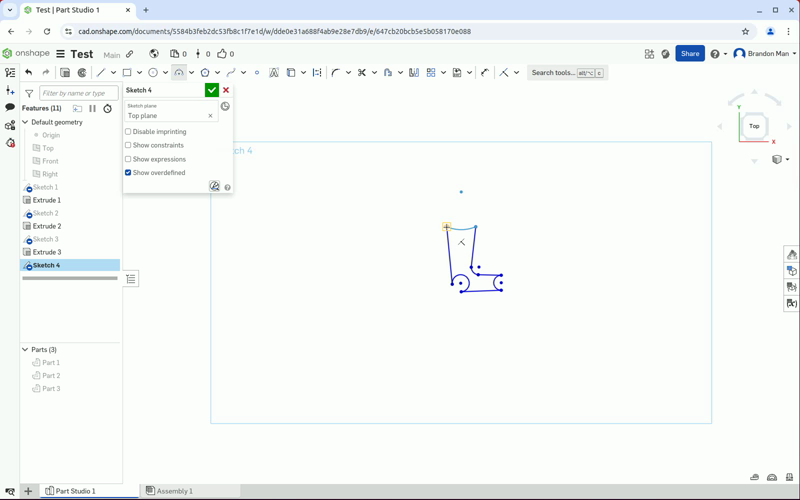
key_down(shift)
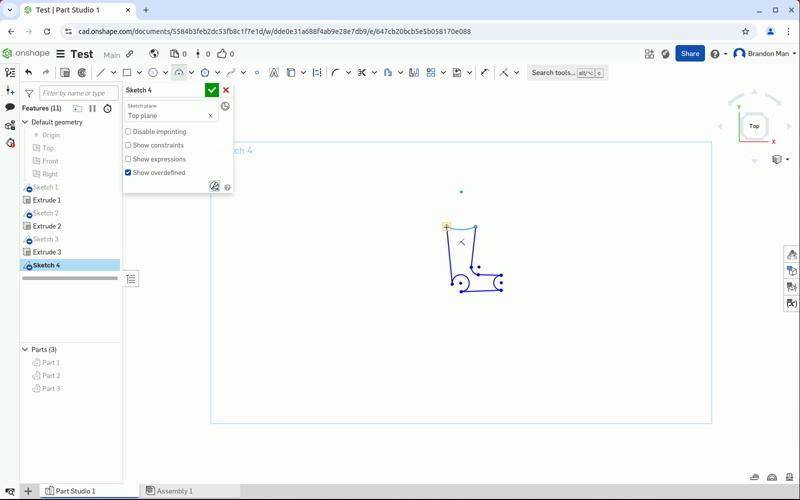
mouse_move(461, 239)
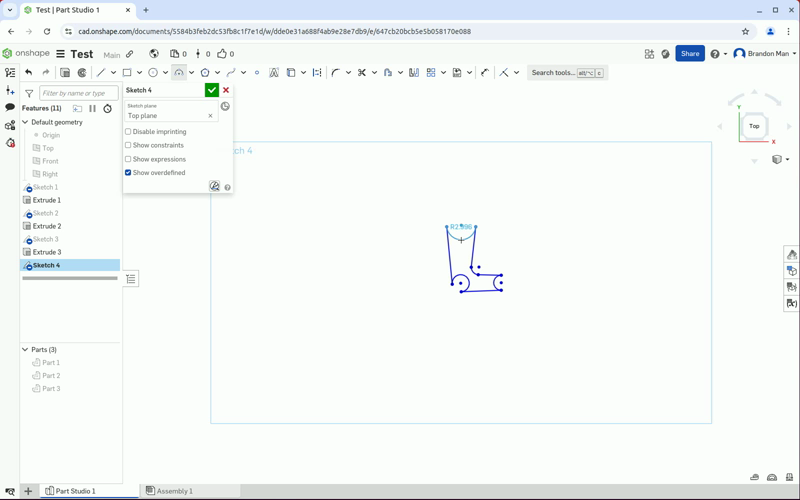
click(461, 239)
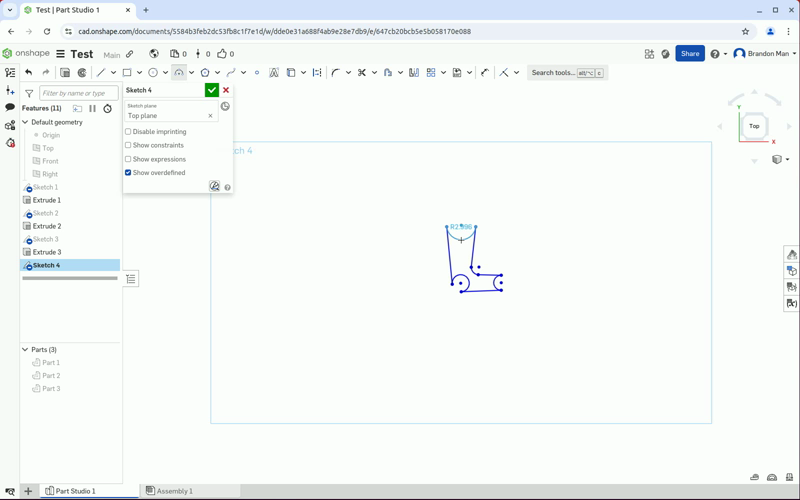
key_up(shift)
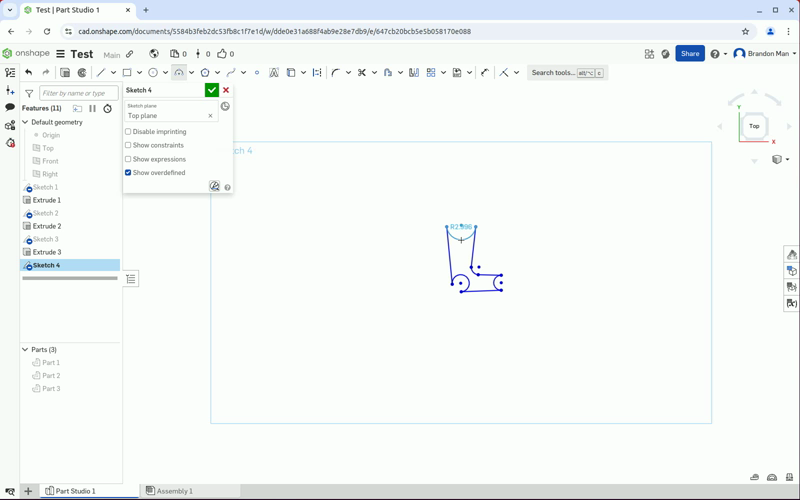
key(esc)
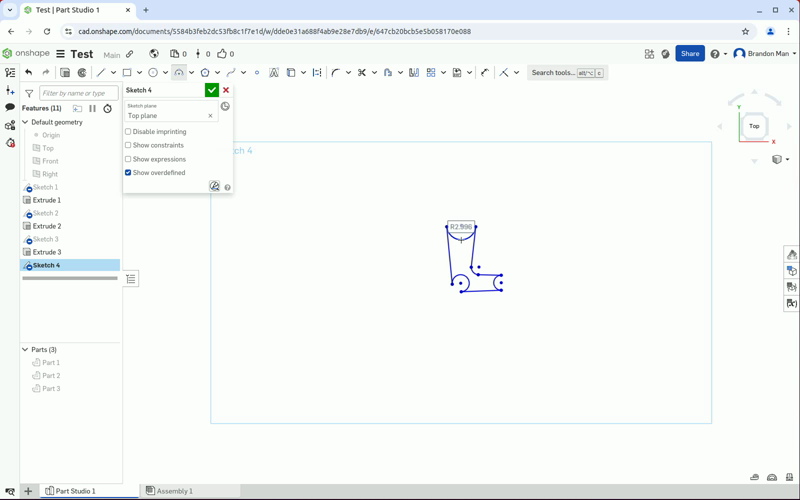
mouse_move(491, 276)
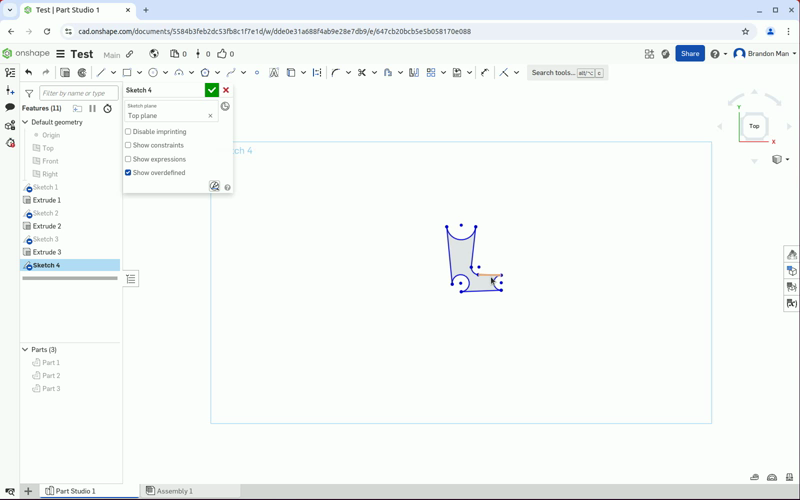
scroll(6)
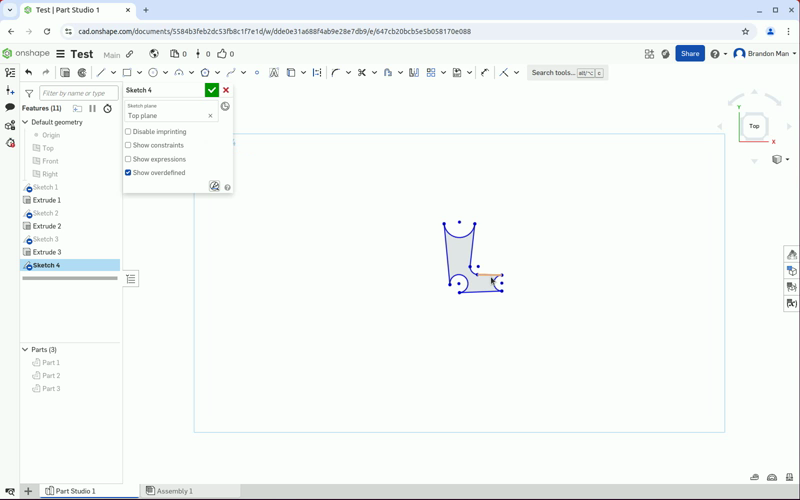
scroll(6)
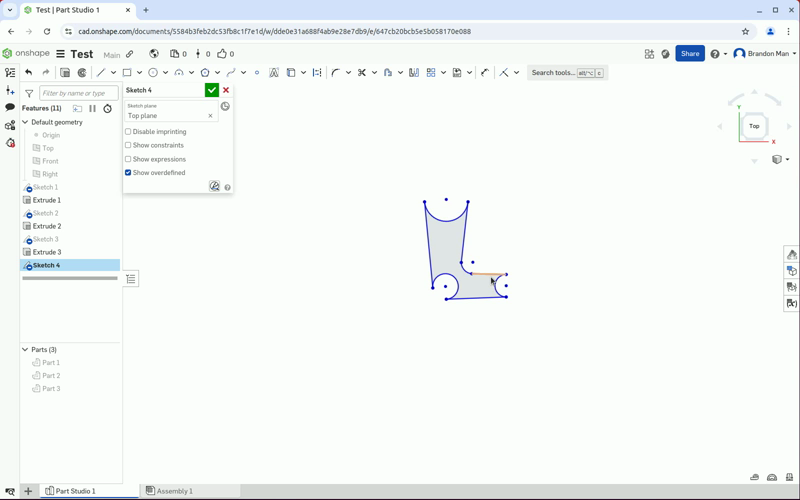
scroll(6)
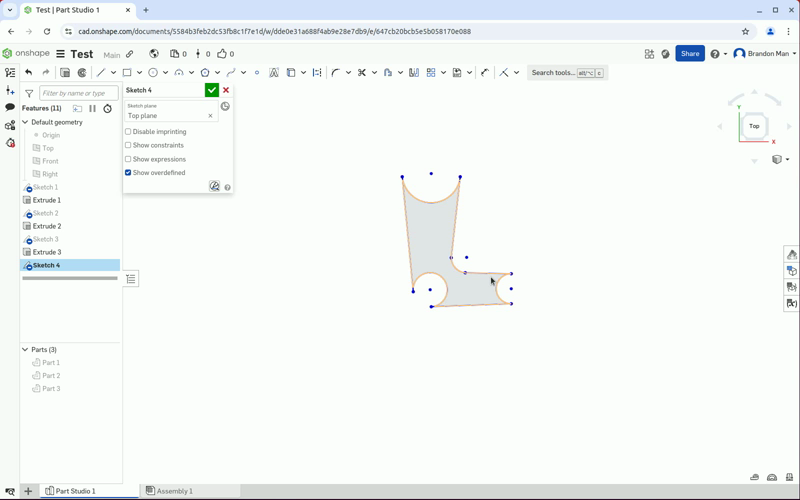
scroll(6)
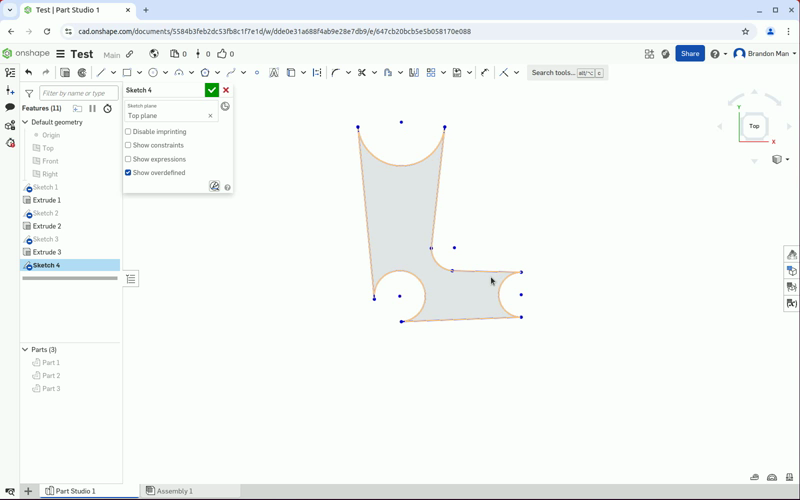
scroll(6)
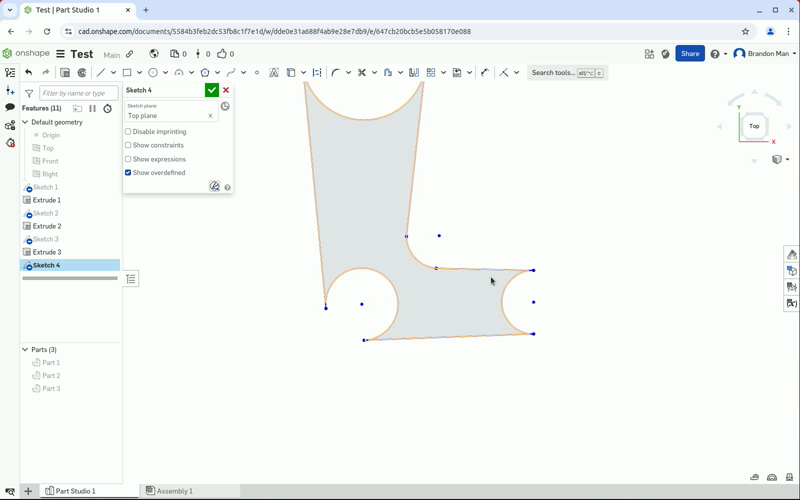
scroll(6)
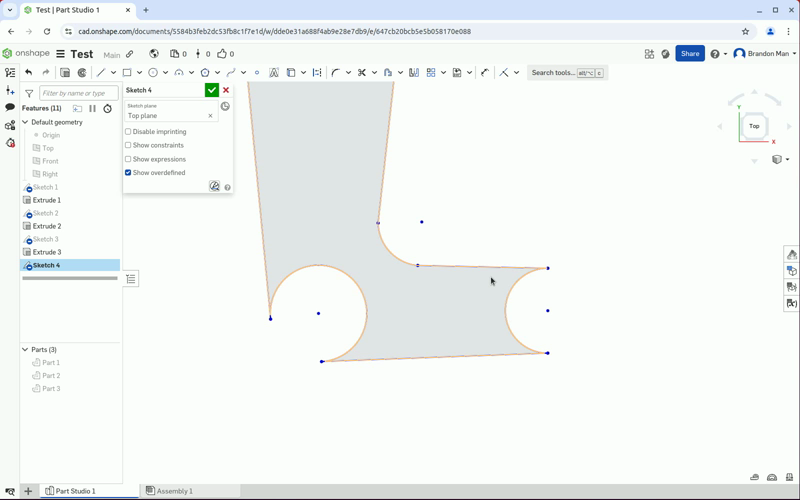
scroll(6)
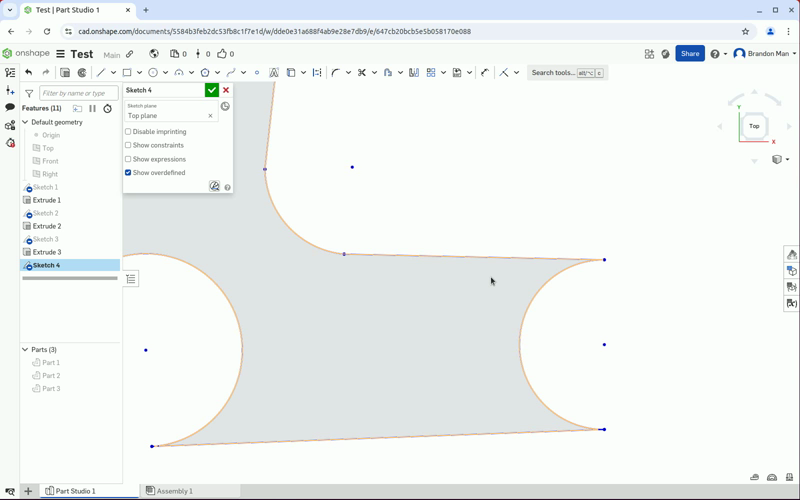
click(491, 276)
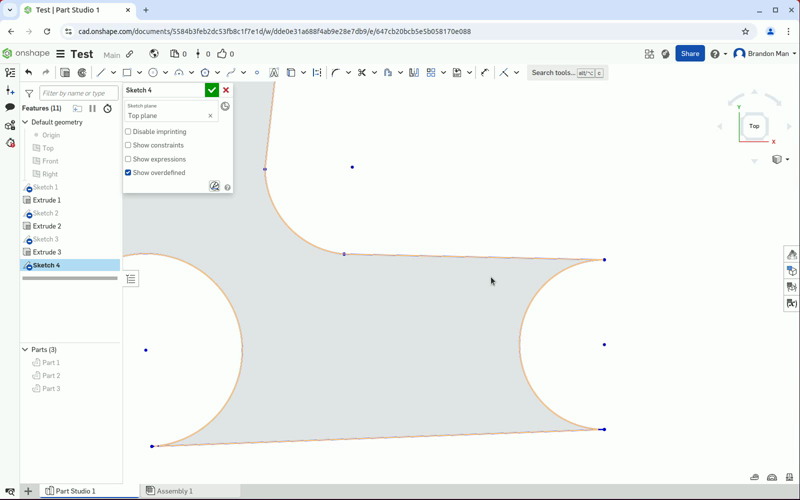
scroll(-6)
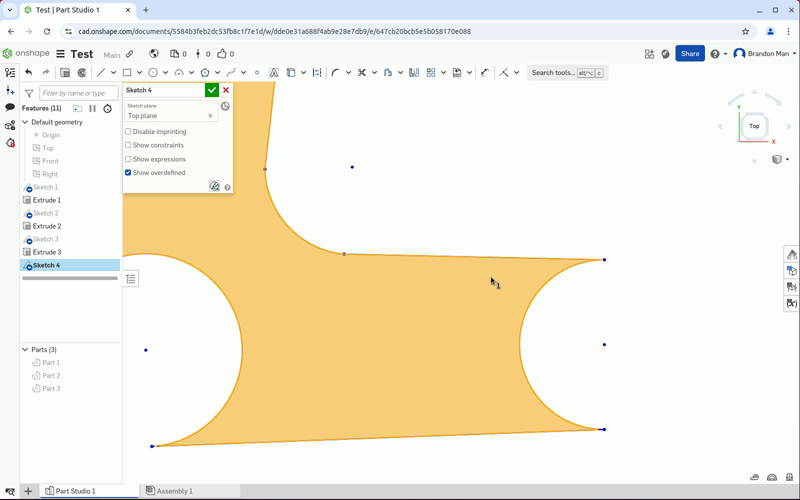
scroll(-6)
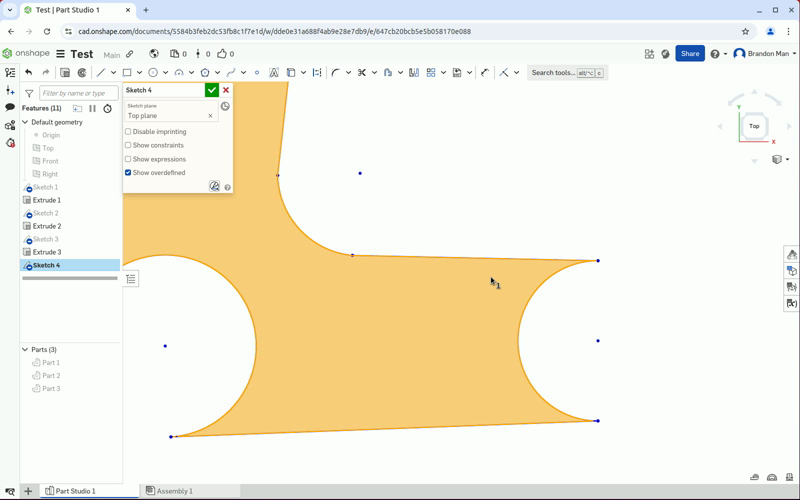
scroll(-6)
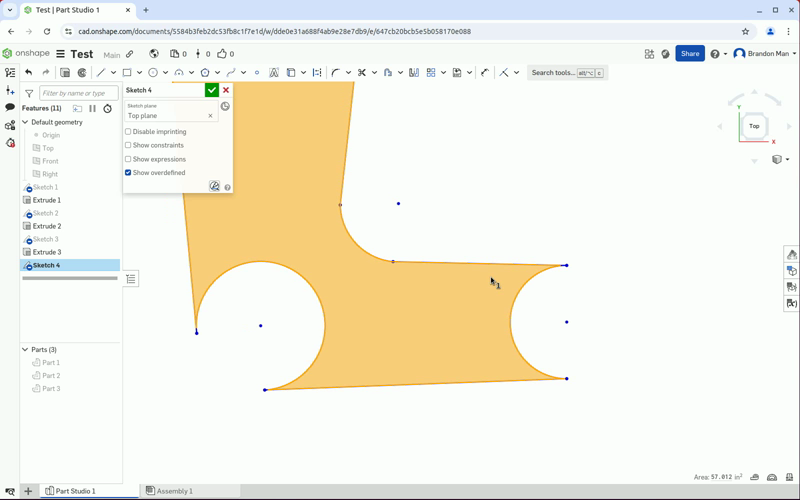
scroll(-6)
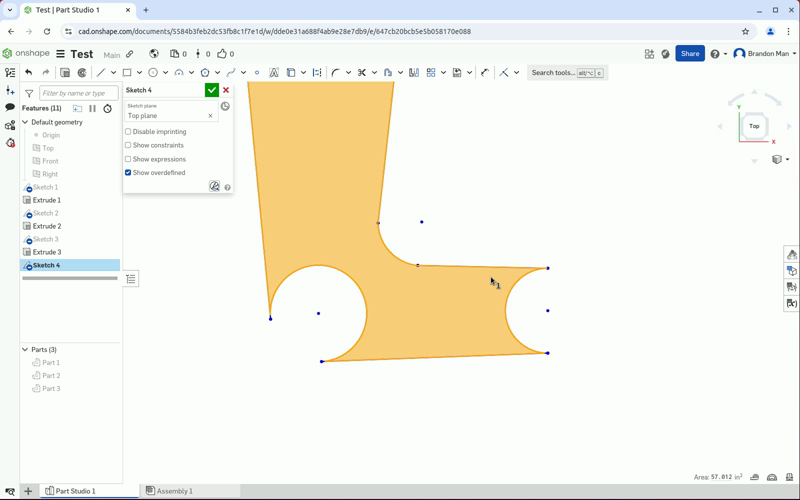
scroll(-6)
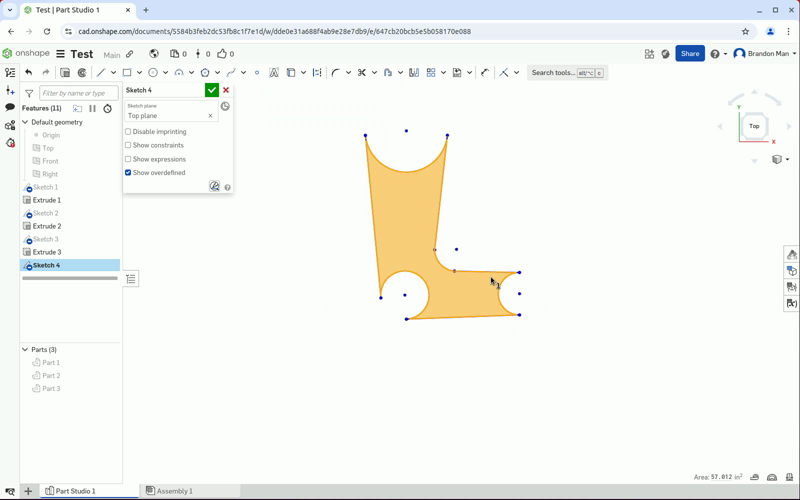
scroll(-6)
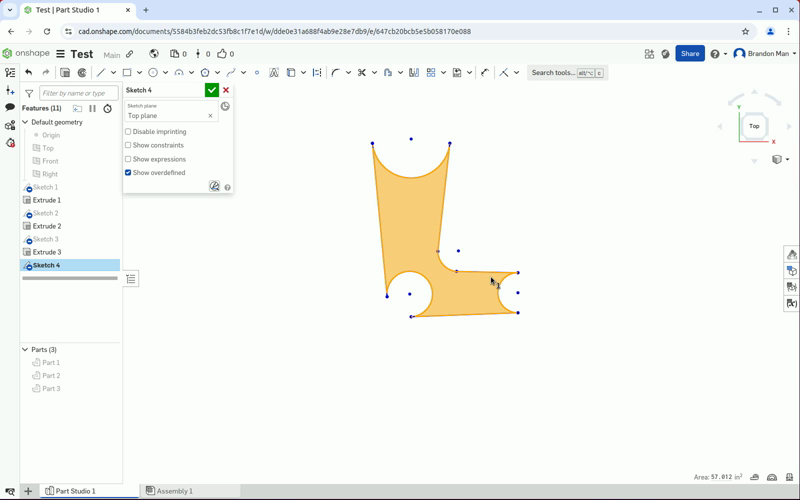
scroll(-6)
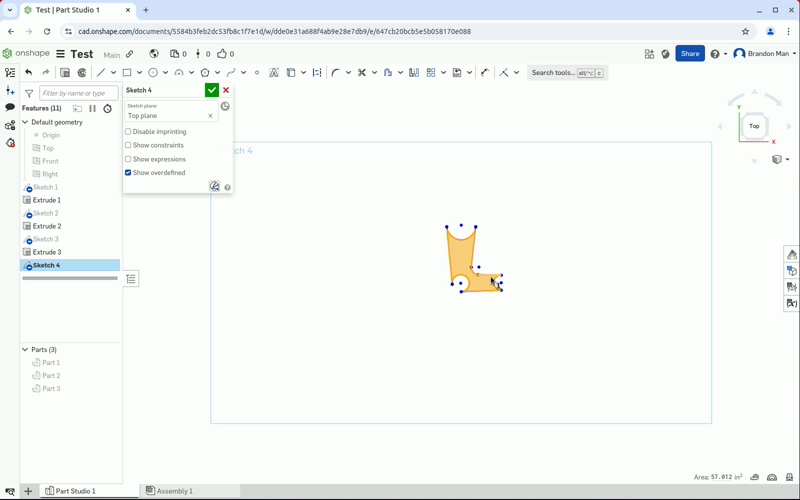
mouse_move(73, 352)
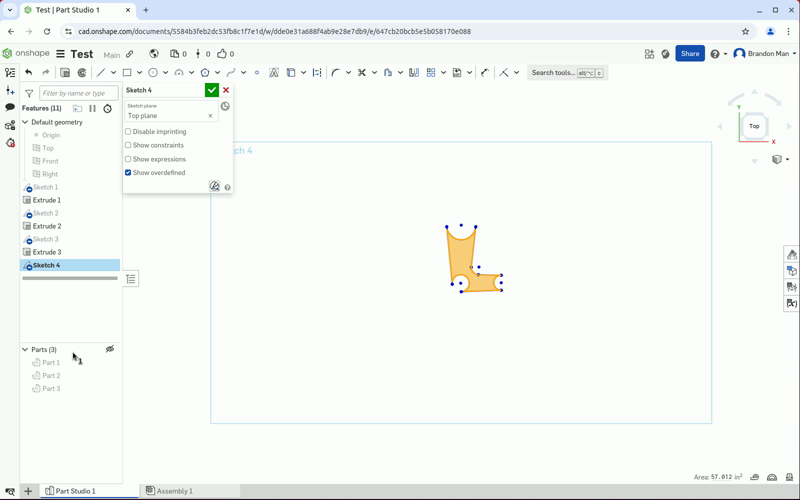
key(shift+y)
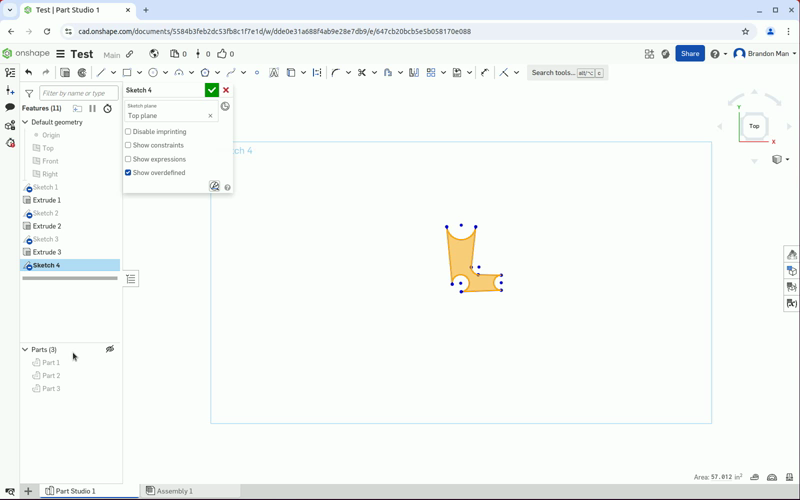
key(shift+e)
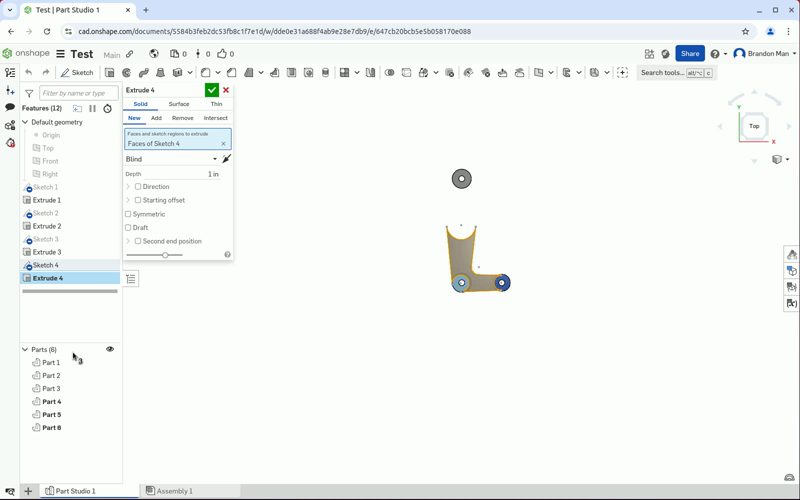
mouse_move(143, 106)
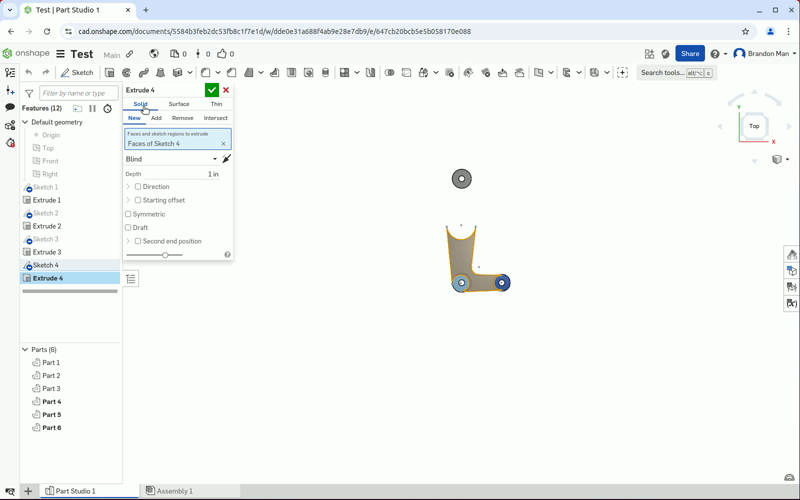
click(143, 106)
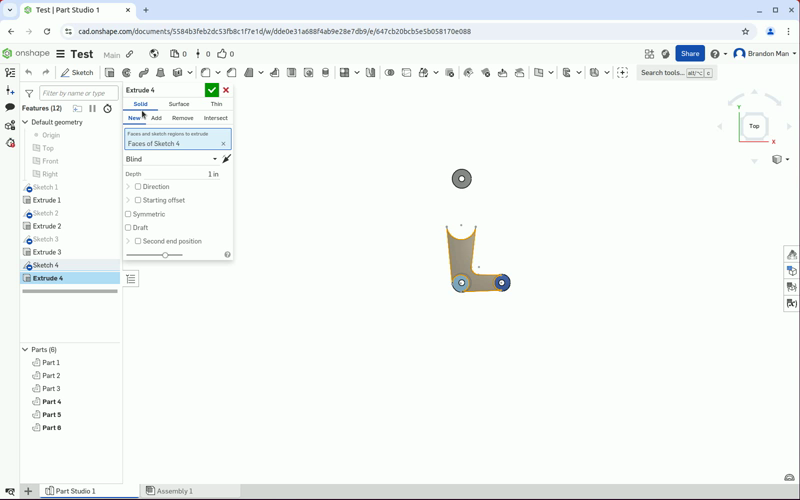
mouse_move(137, 120)
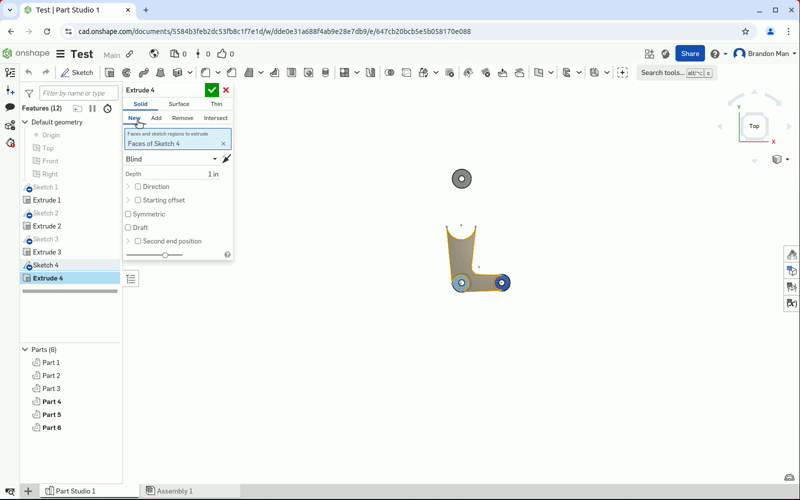
click(137, 120)
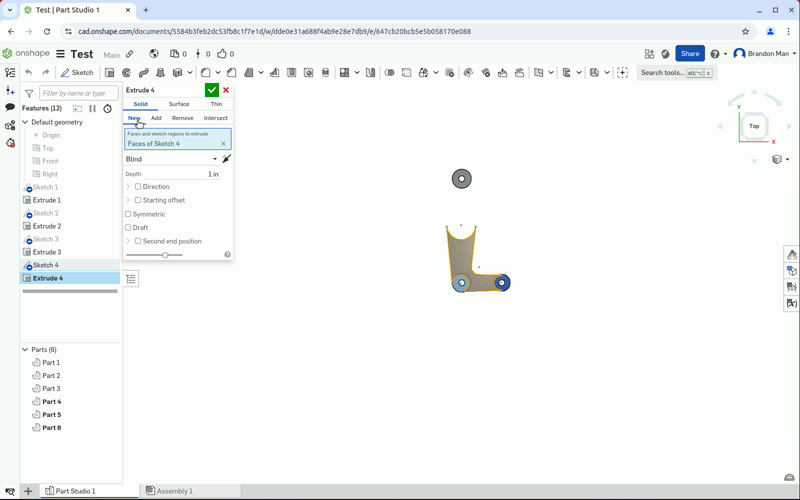
key(tab, 4)
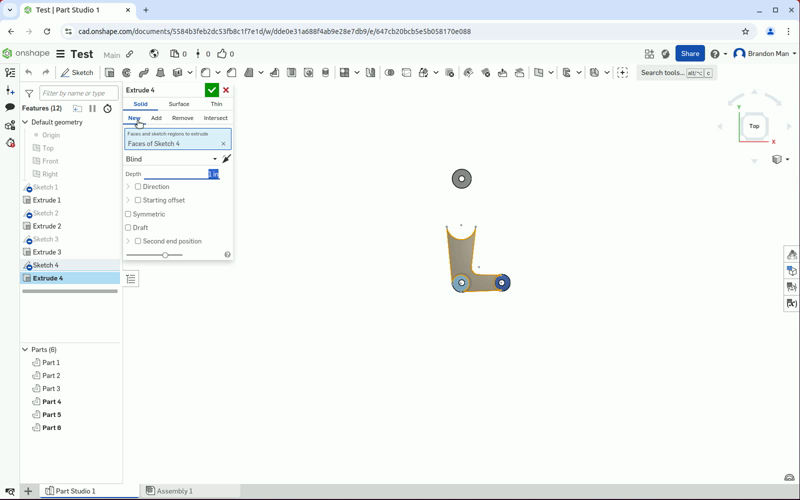
text(0.481)
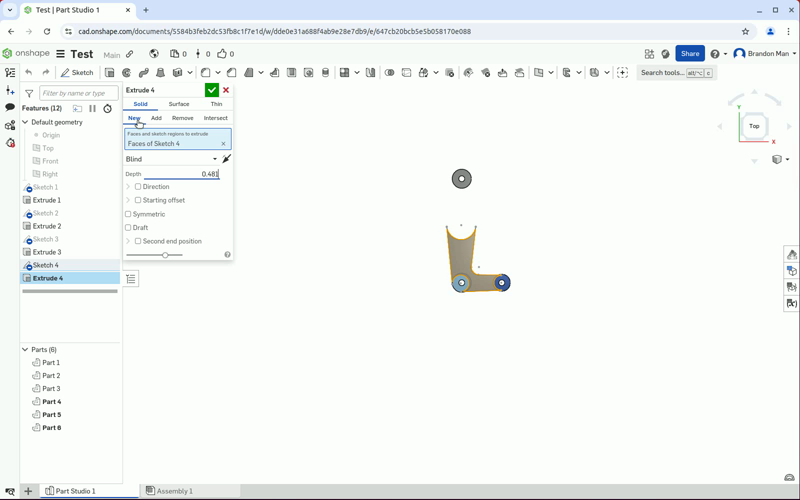
key(enter)
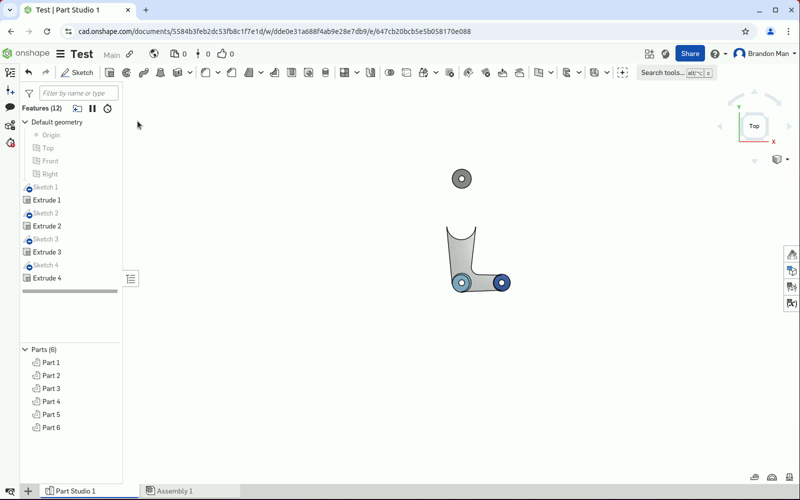
key(shift+h)
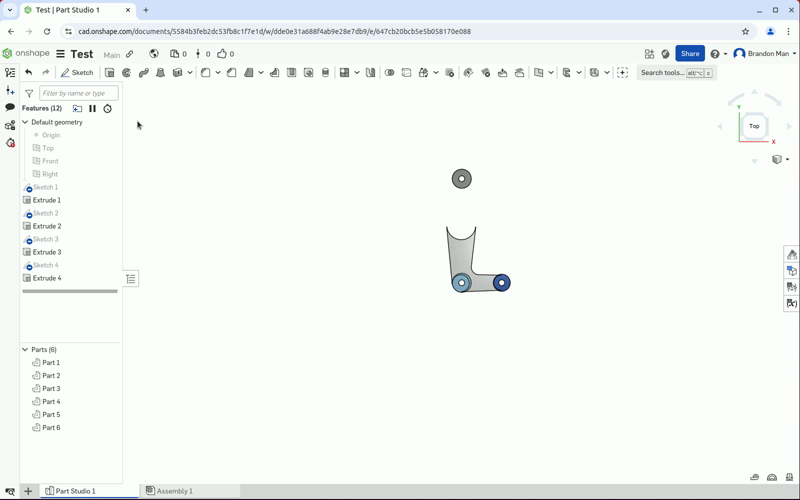
key(shift+h)
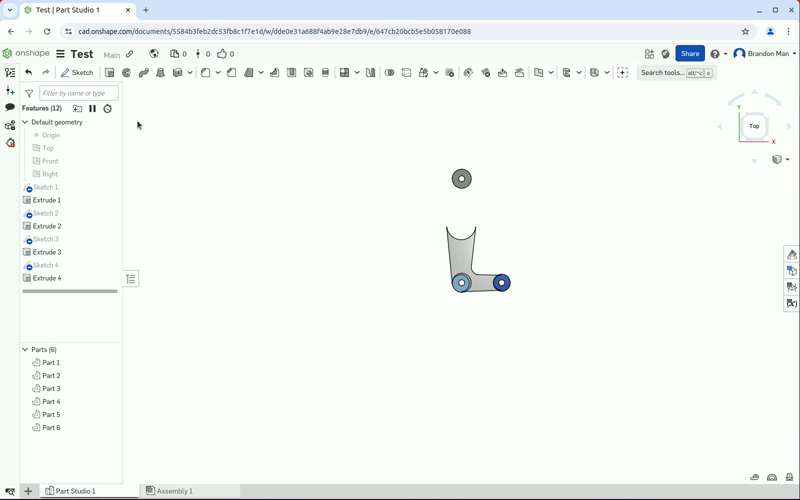
mouse_move(73, 189)
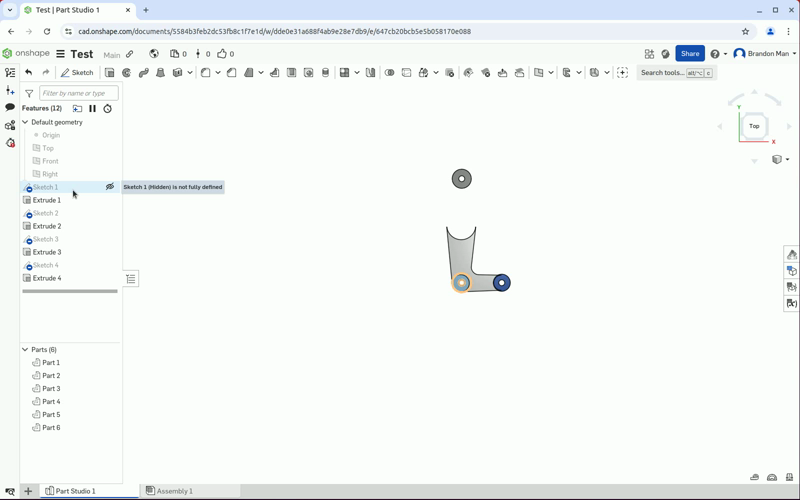
click(73, 189)
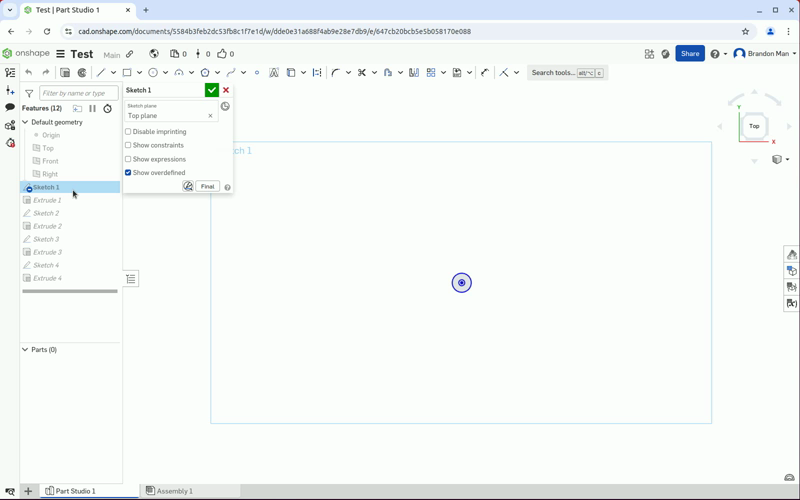
mouse_move(229, 92)
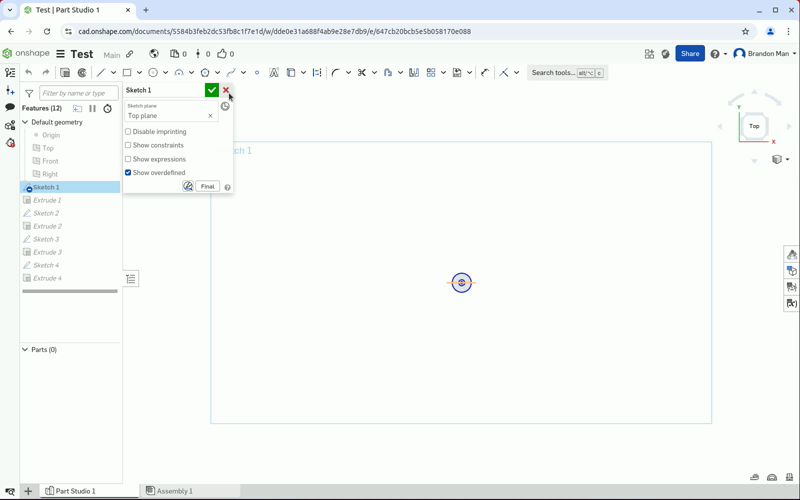
click(229, 92)
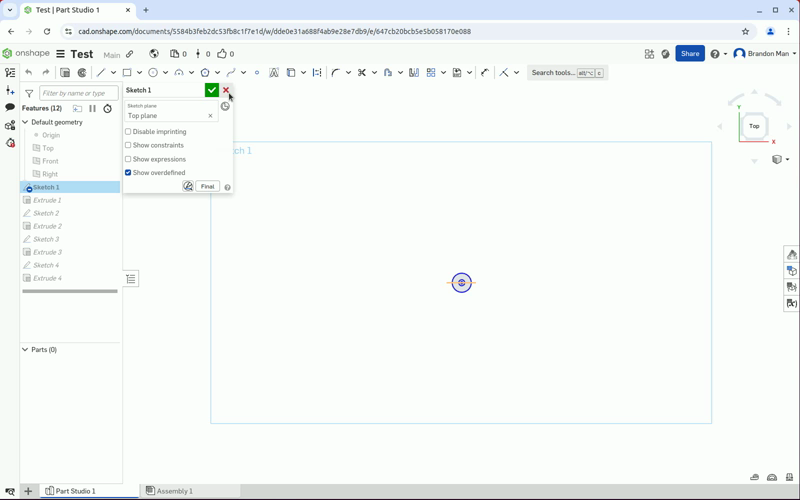
key(shift+s)
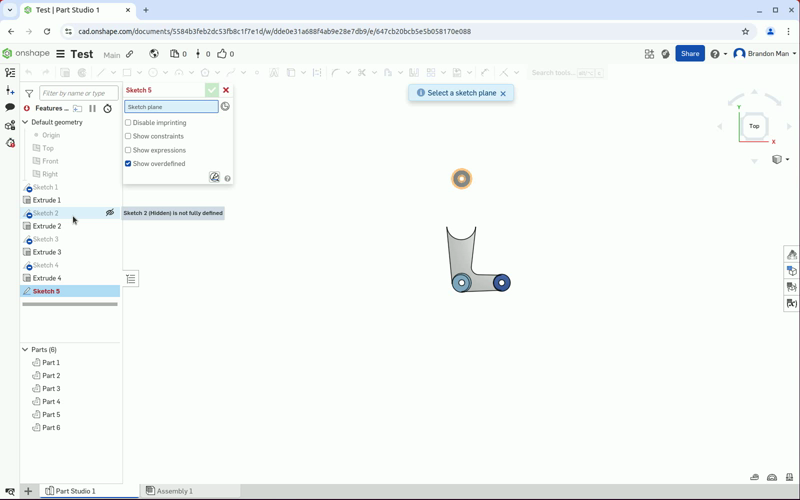
scroll(3)
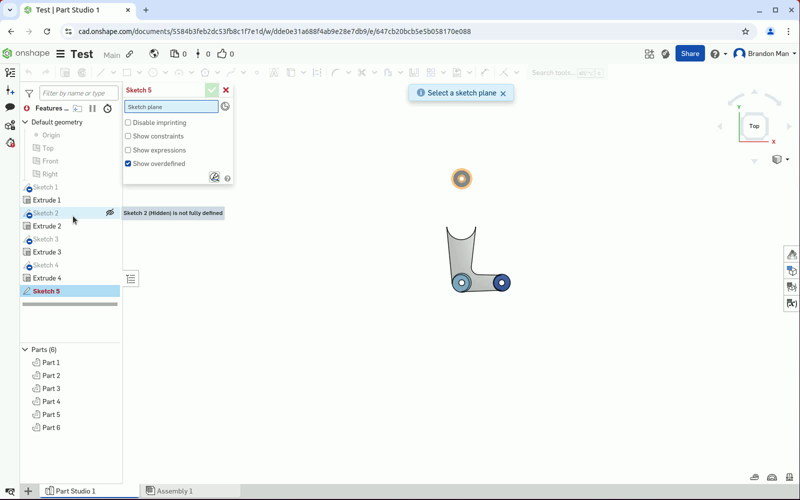
mouse_move(73, 150)
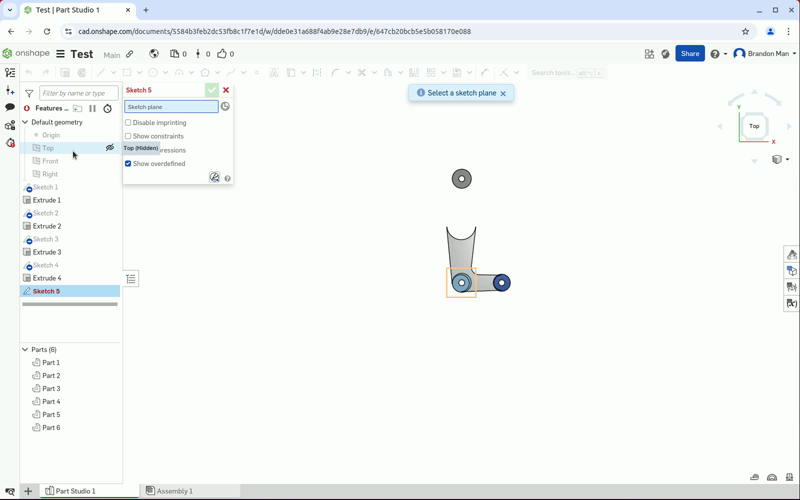
click(73, 150)
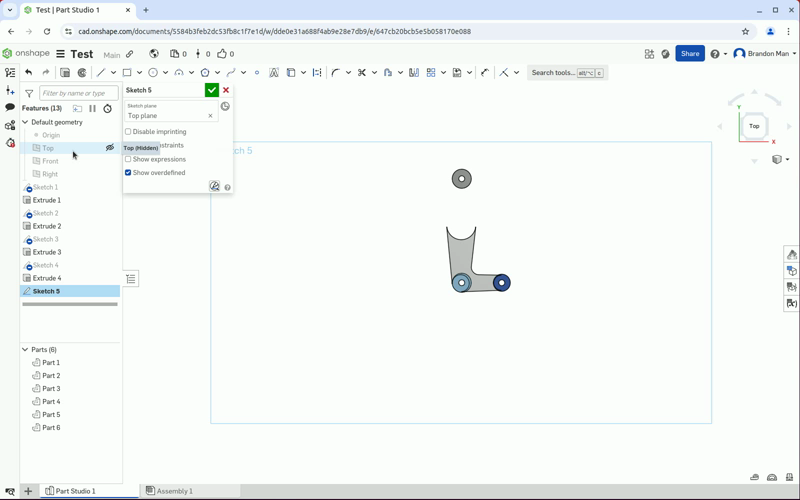
mouse_move(73, 352)
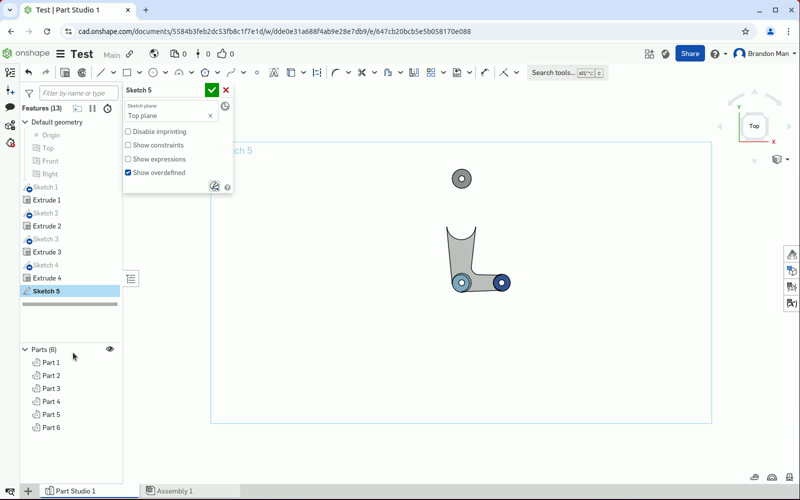
key(y)
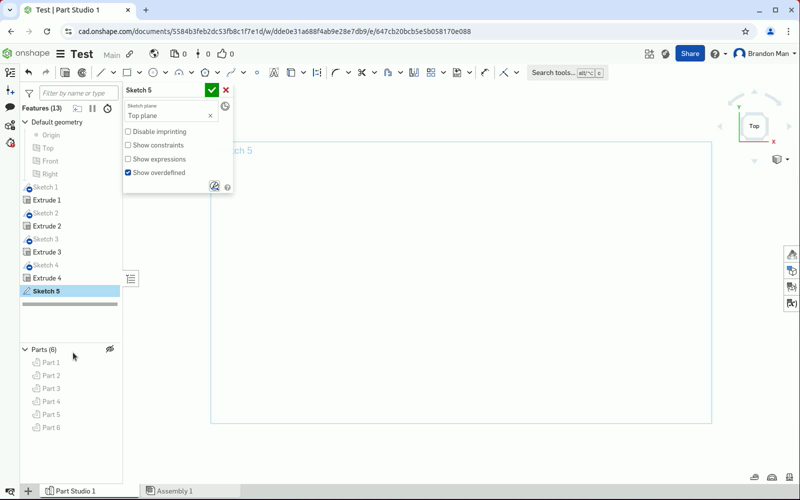
key(c)
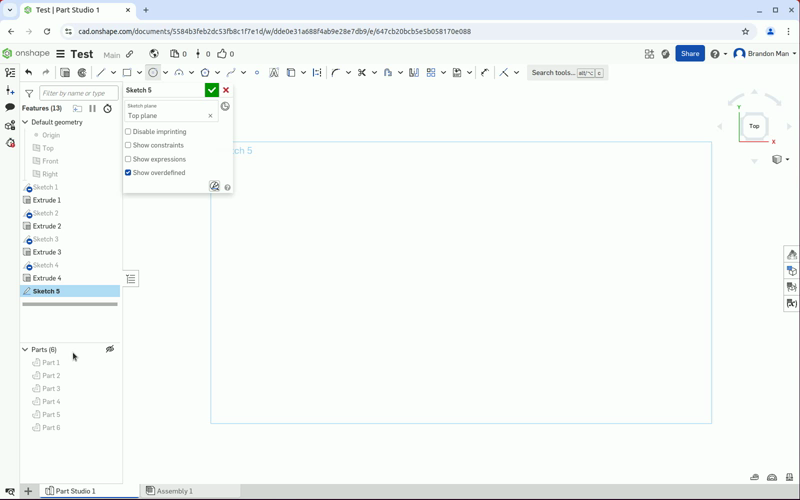
key_down(shift)
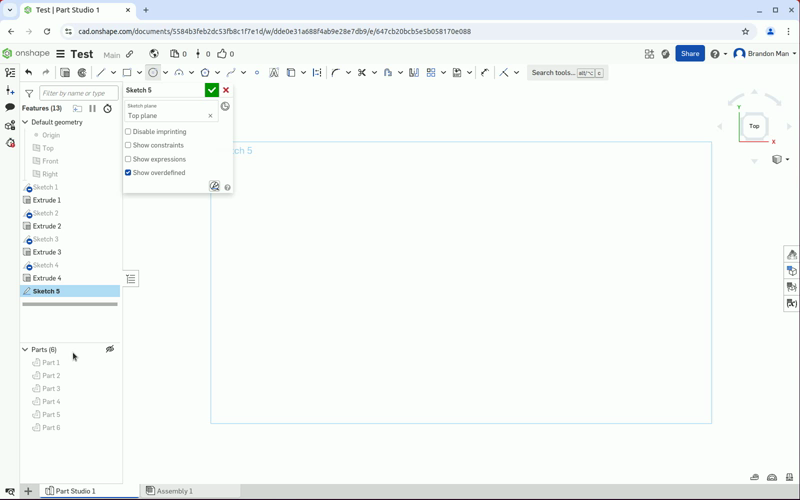
mouse_move(461, 225)
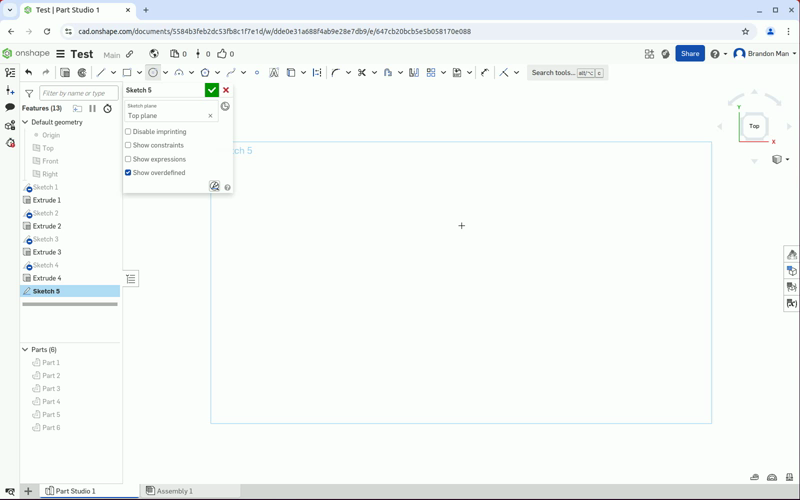
click(461, 225)
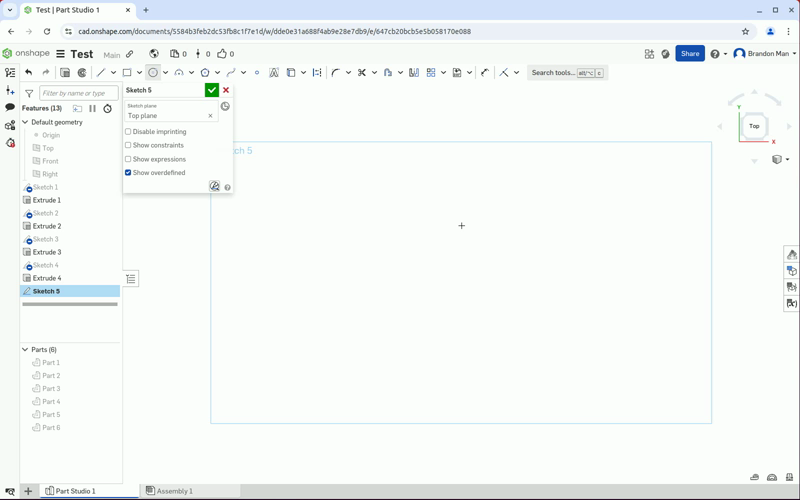
key_up(shift)
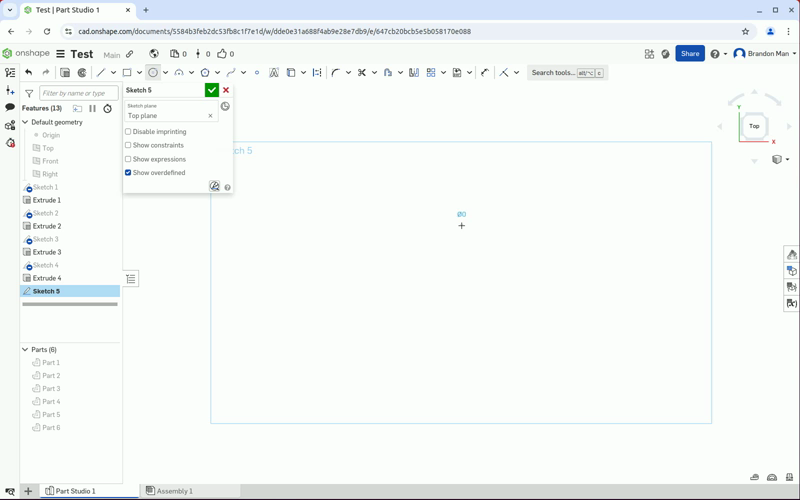
mouse_move(477, 225)
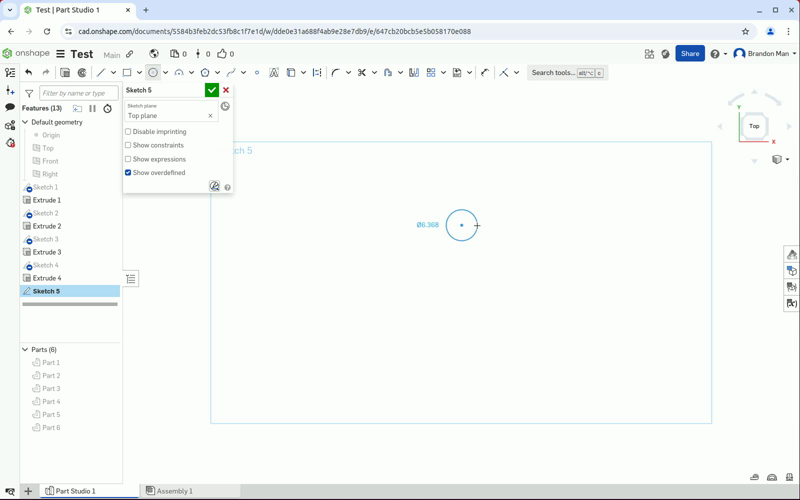
click(477, 225)
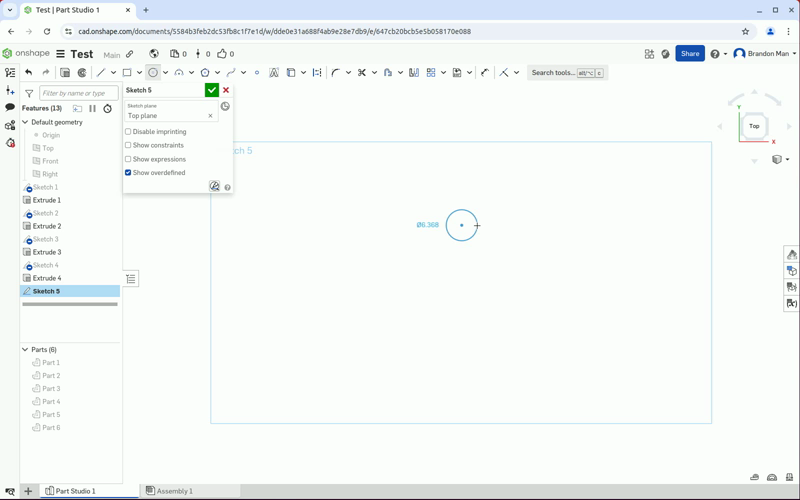
key(esc)
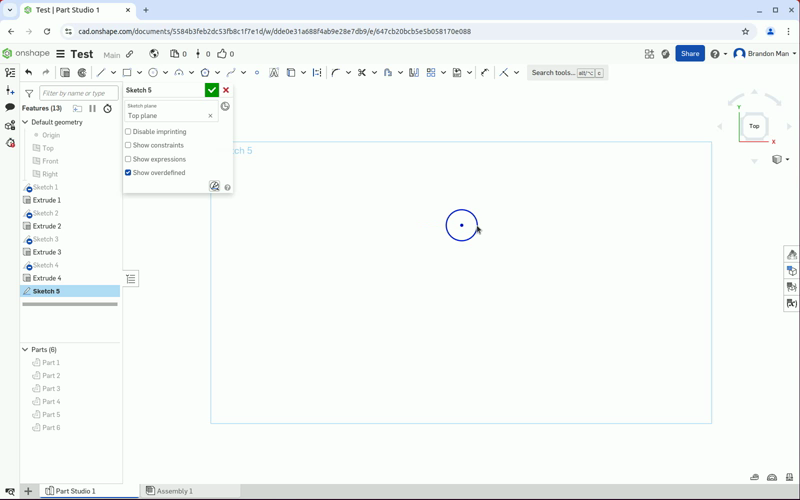
key(c)
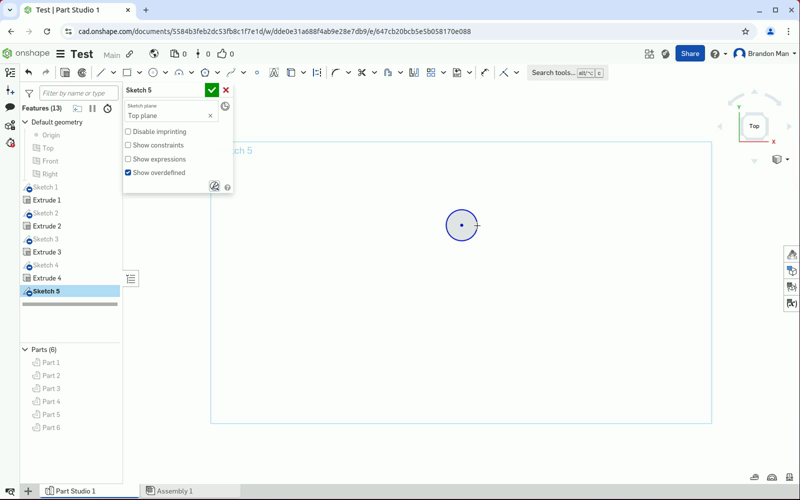
key_down(shift)
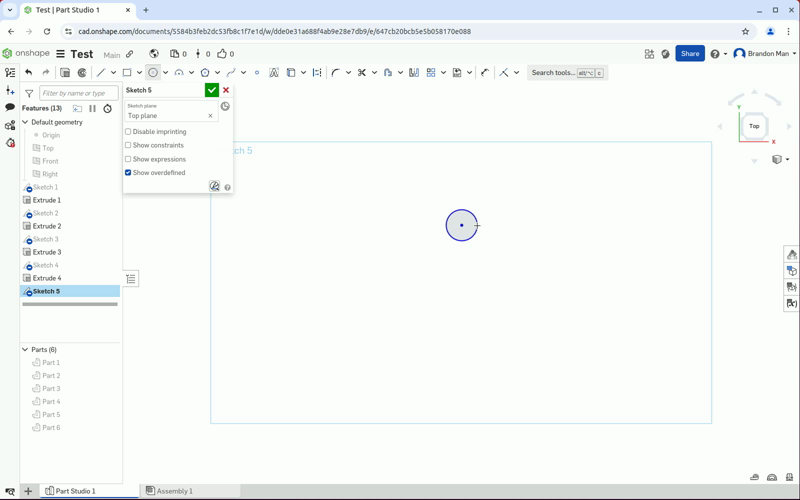
mouse_move(461, 225)
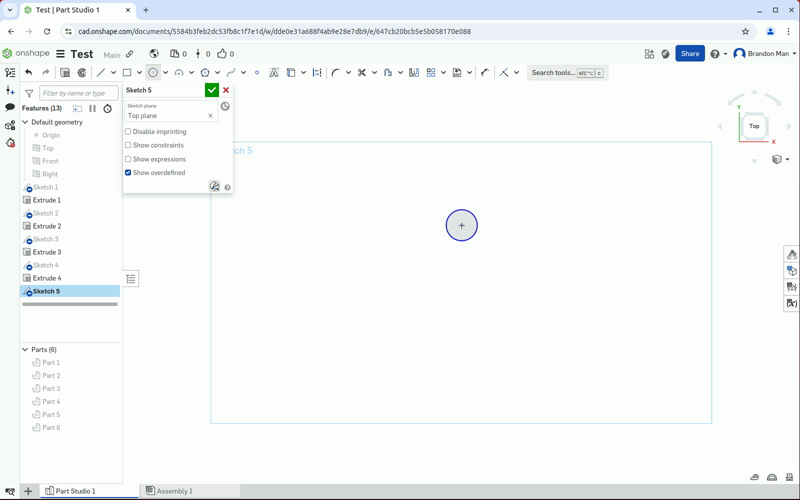
click(461, 225)
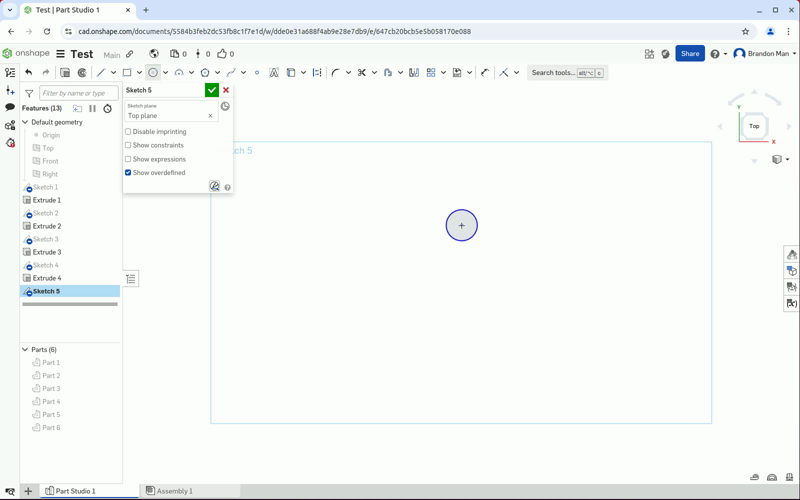
key_up(shift)
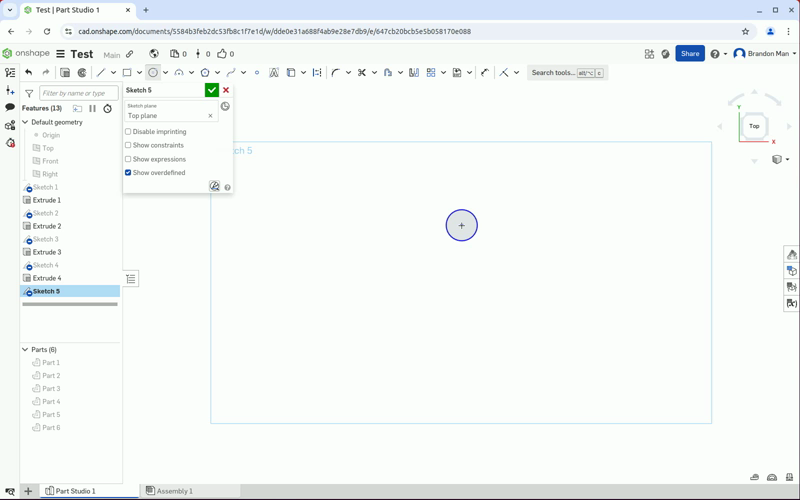
mouse_move(465, 225)
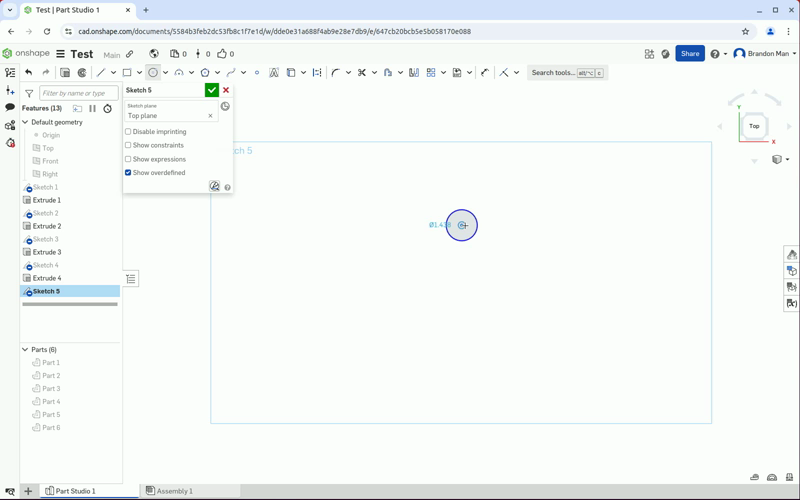
scroll(6)
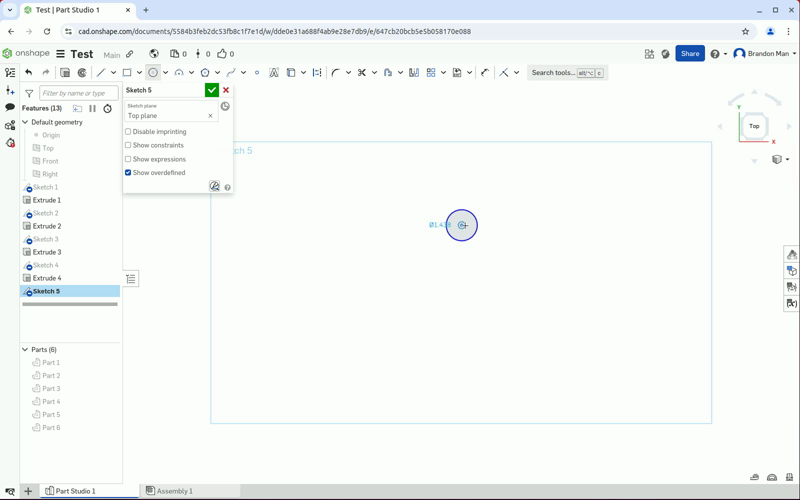
scroll(6)
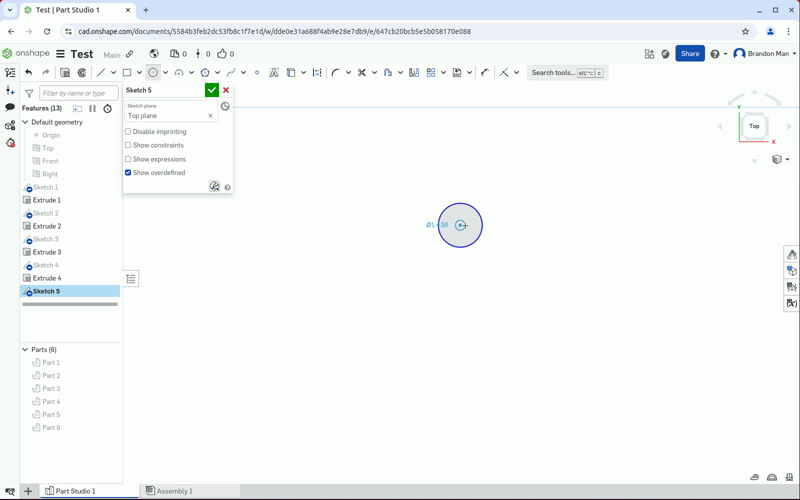
scroll(6)
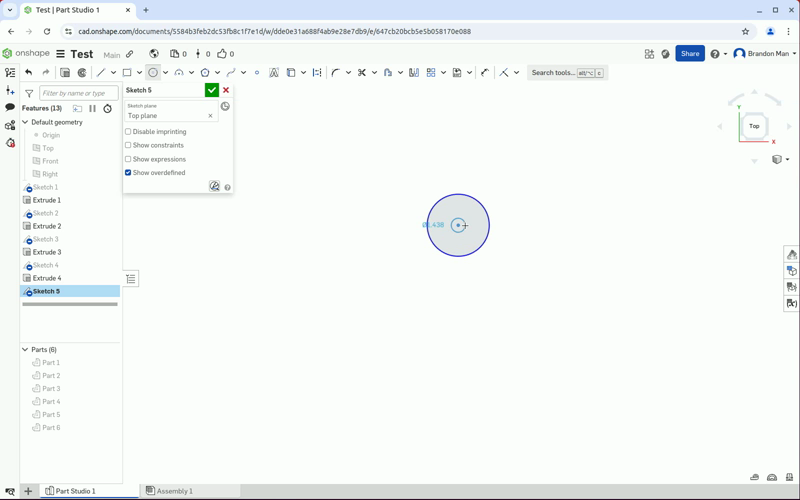
scroll(6)
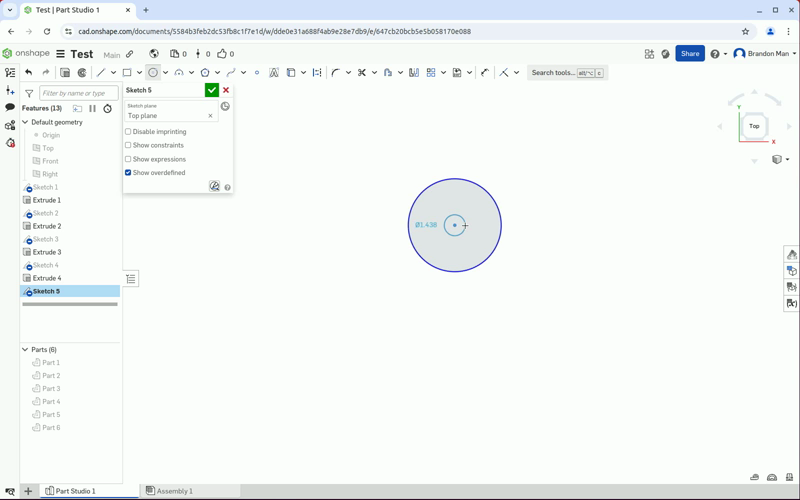
scroll(6)
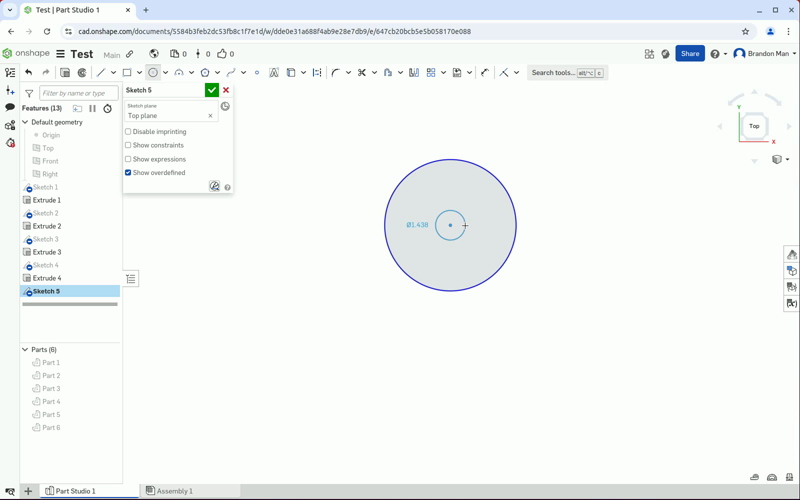
scroll(6)
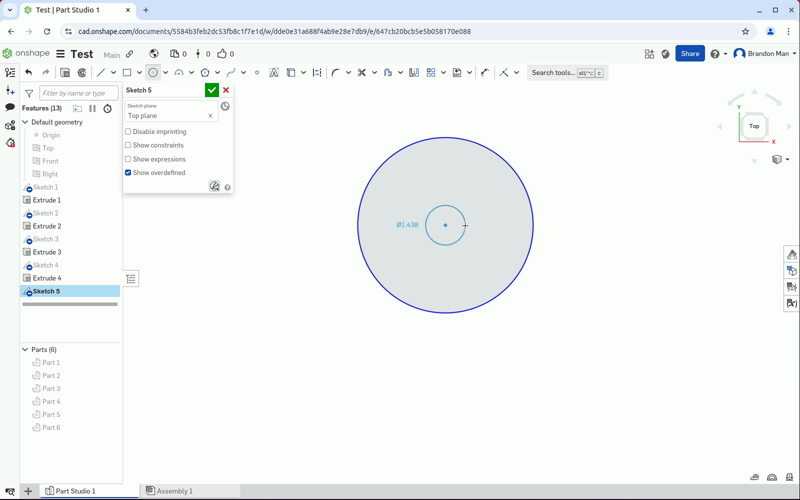
scroll(6)
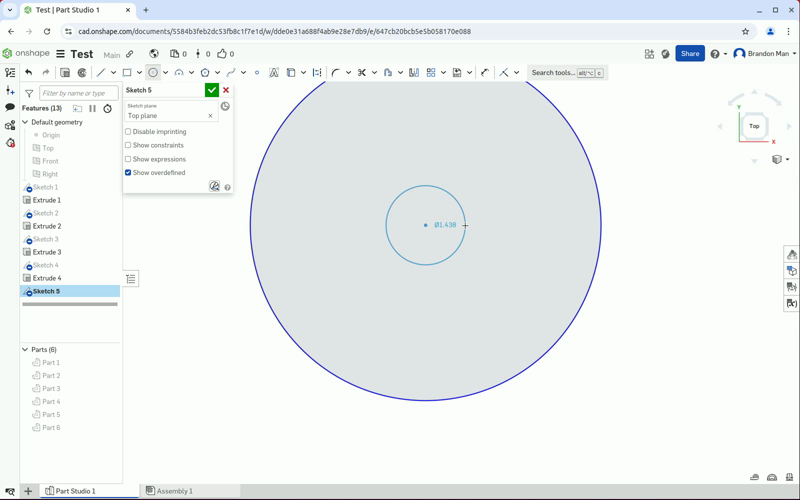
click(465, 225)
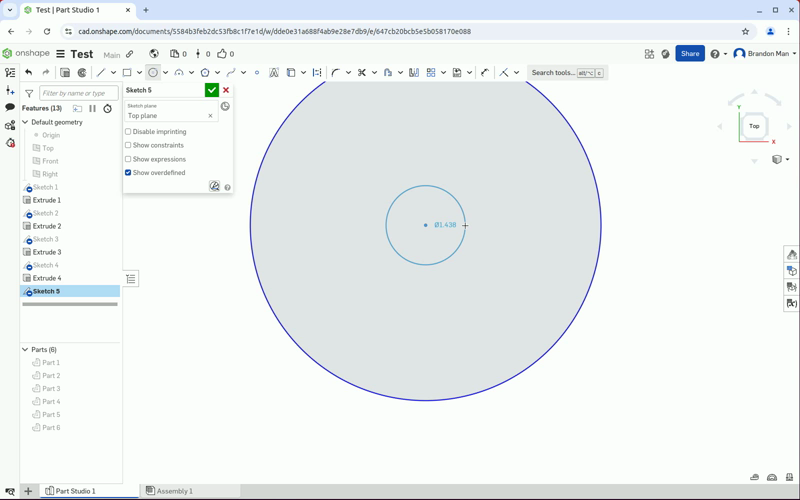
scroll(-6)
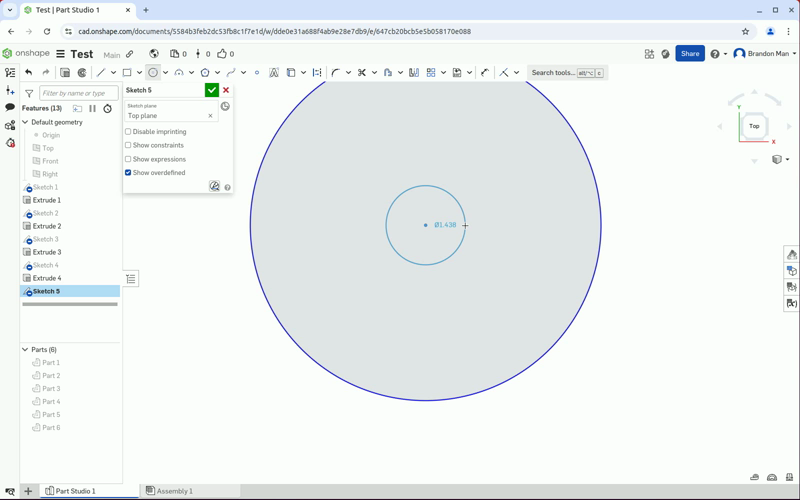
scroll(-6)
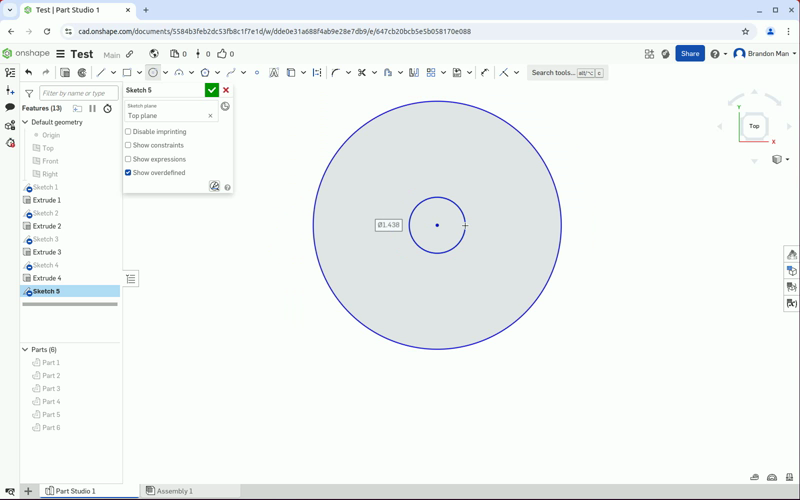
scroll(-6)
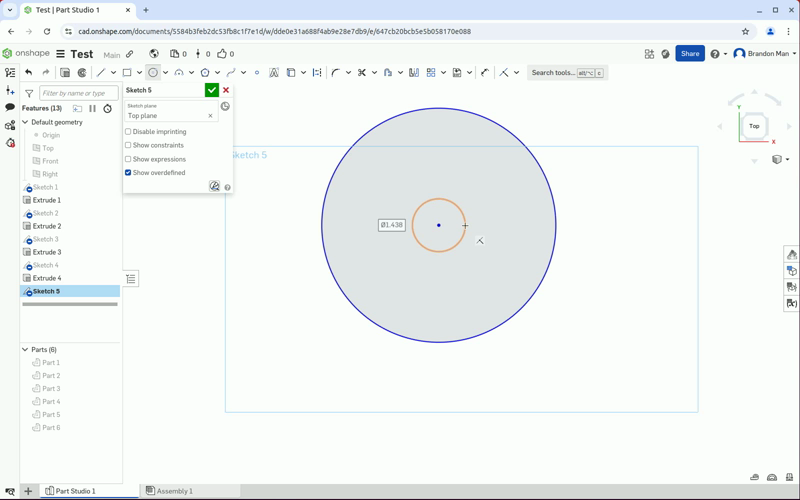
scroll(-6)
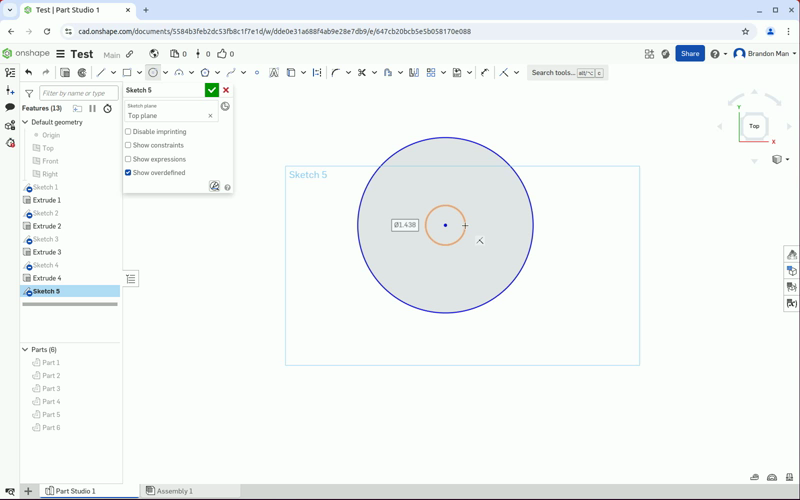
scroll(-6)
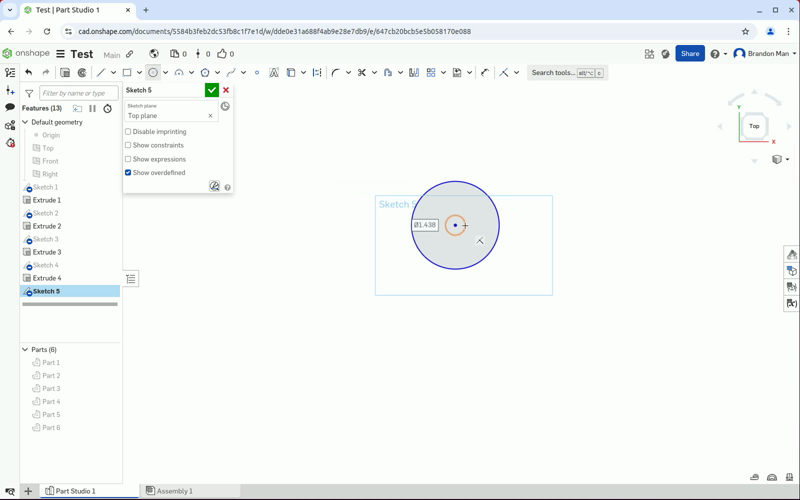
scroll(-6)
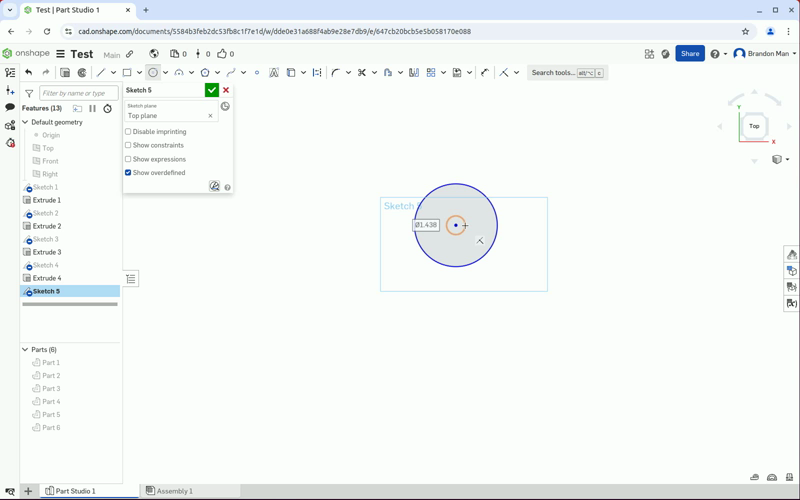
scroll(-6)
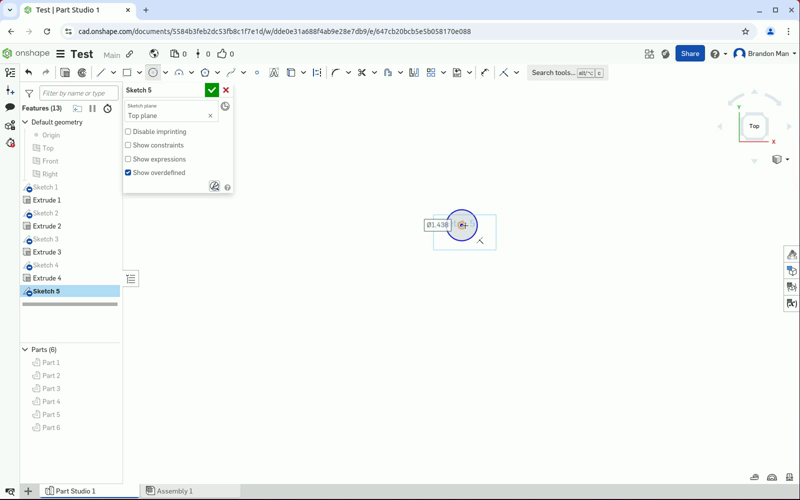
key(esc)
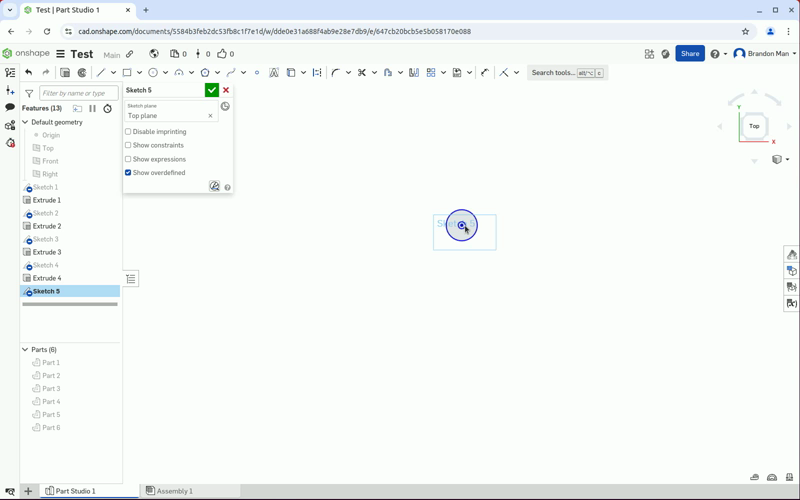
mouse_move(464, 215)
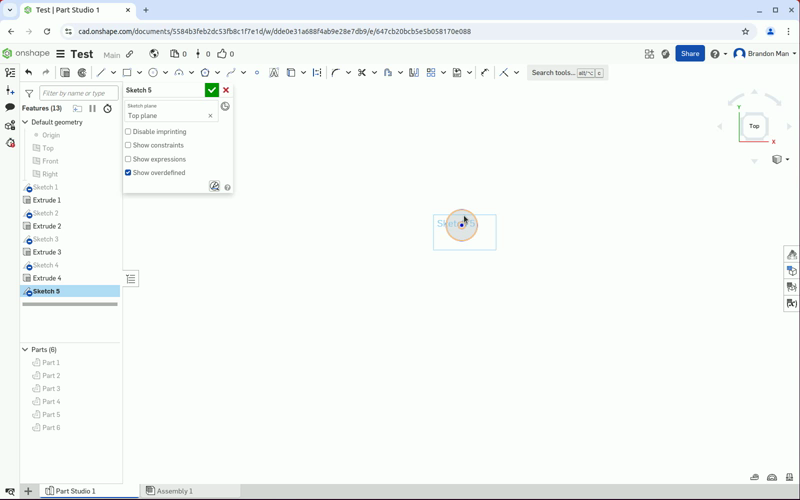
scroll(6)
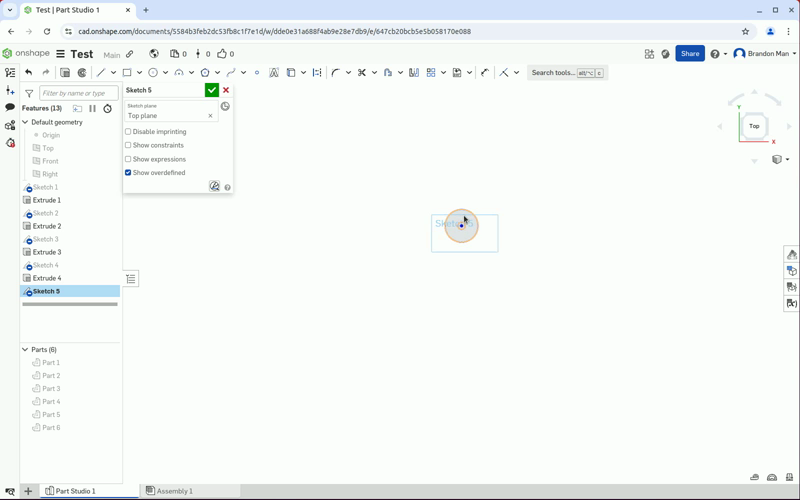
scroll(6)
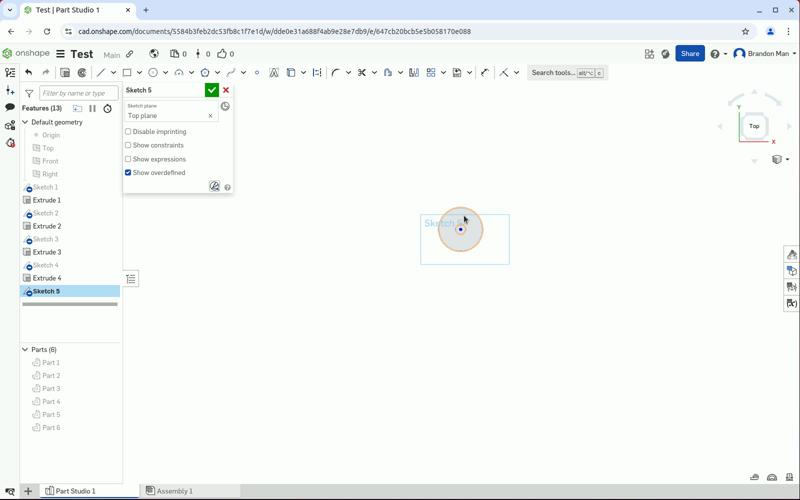
scroll(6)
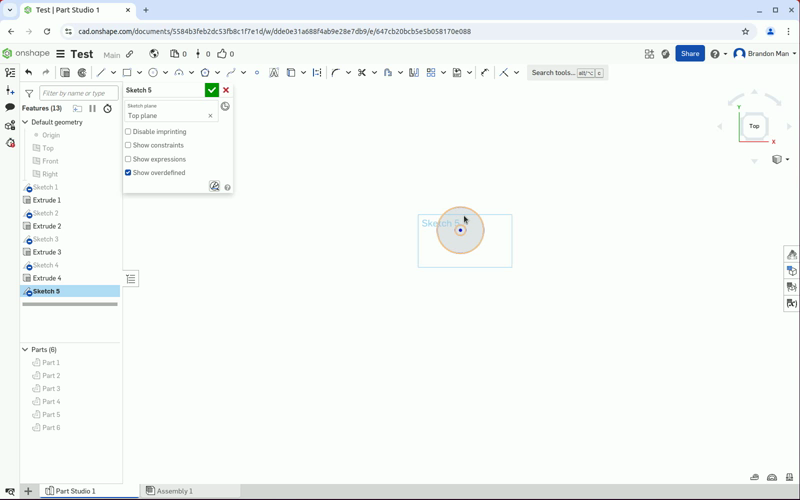
scroll(6)
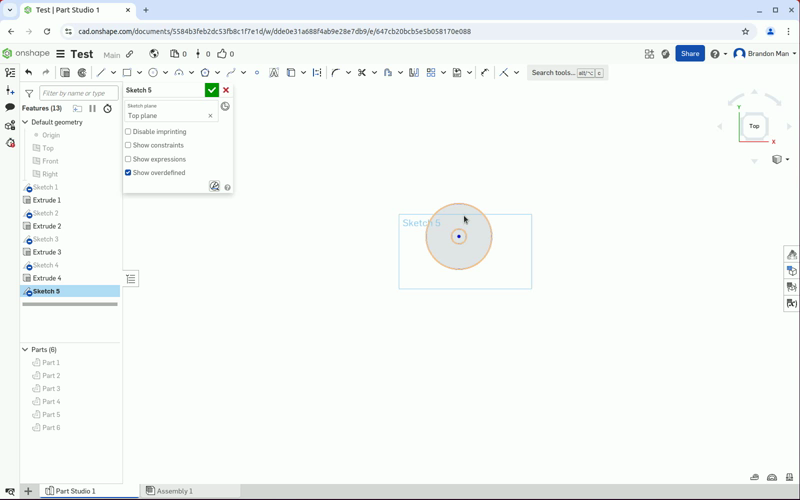
scroll(6)
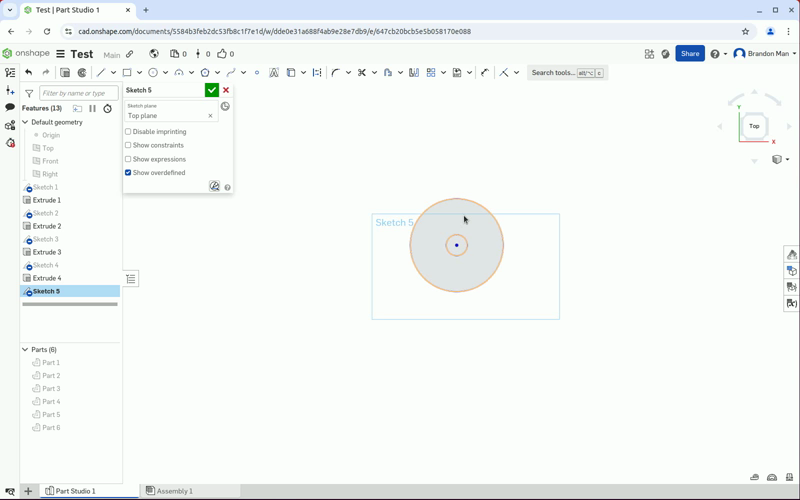
scroll(6)
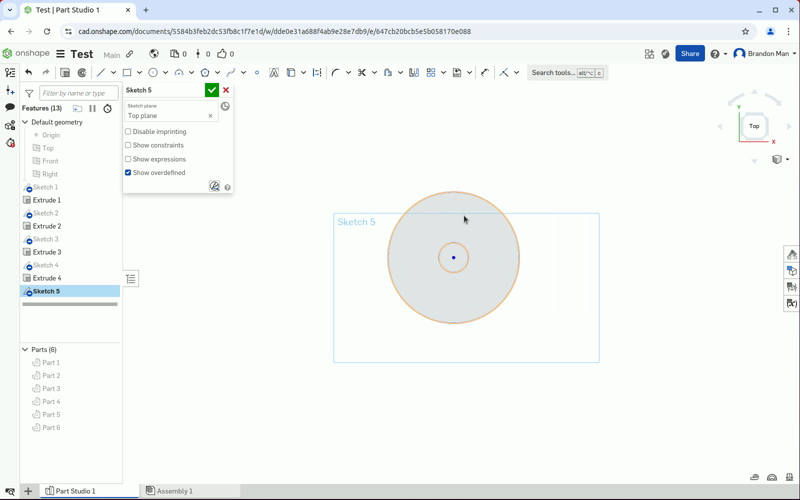
scroll(6)
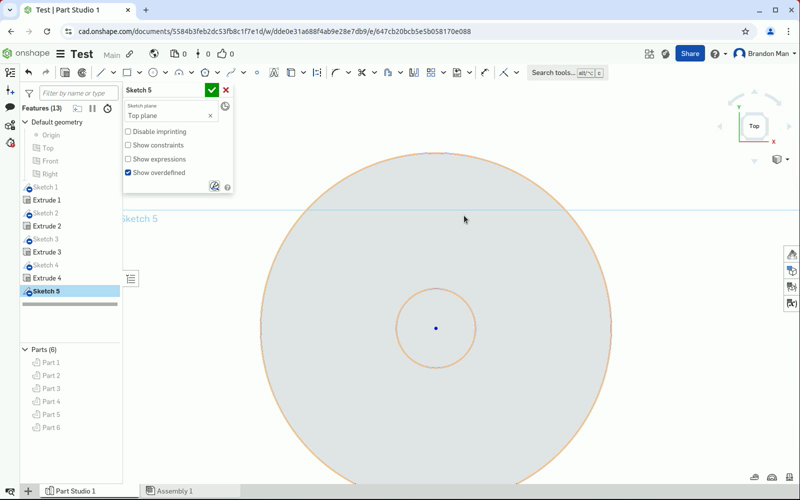
click(464, 215)
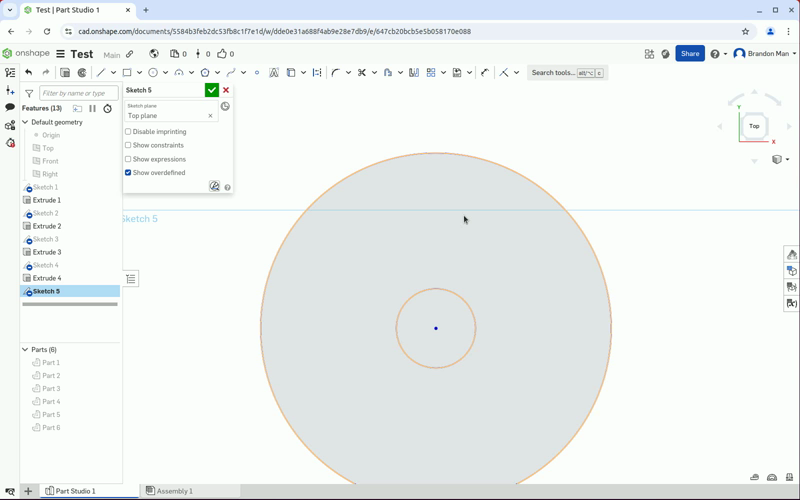
scroll(-6)
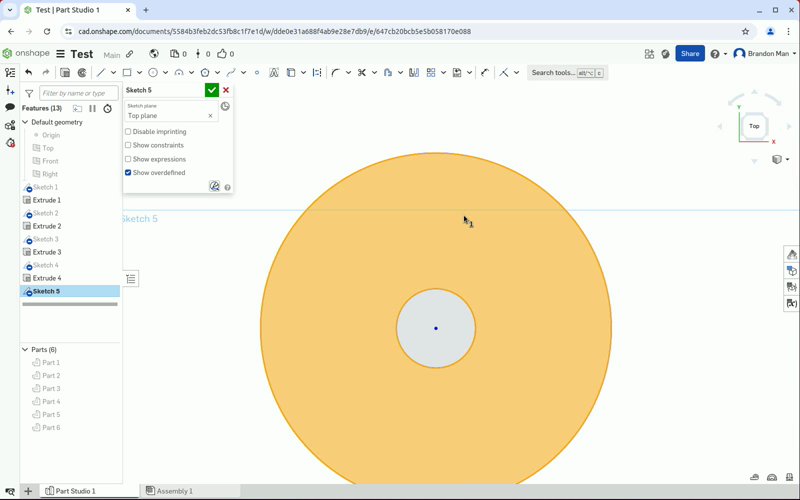
scroll(-6)
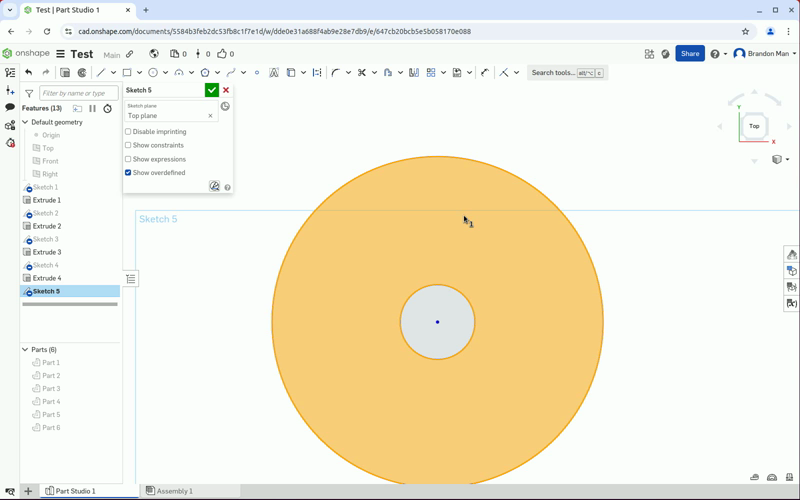
scroll(-6)
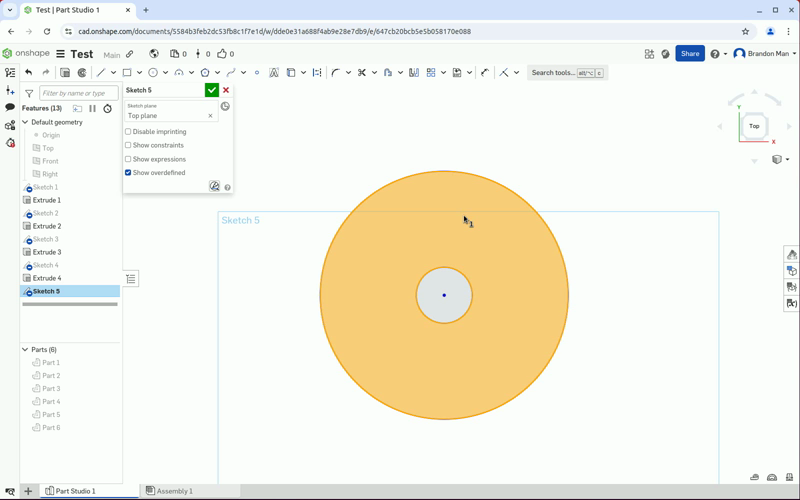
scroll(-6)
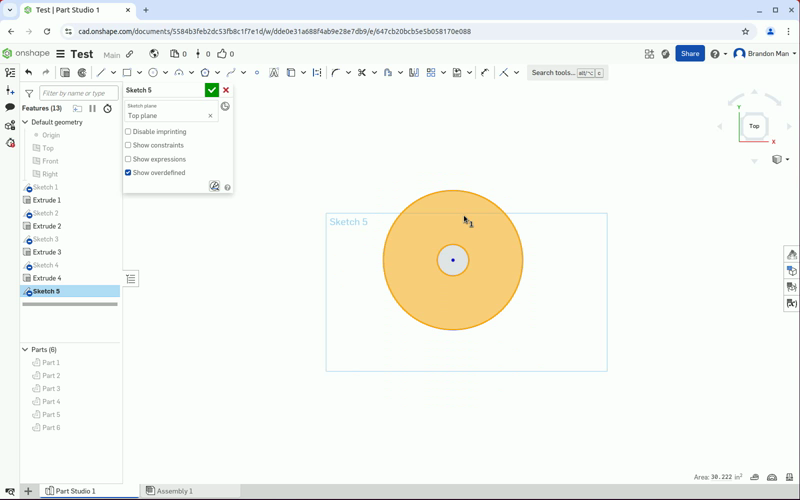
scroll(-6)
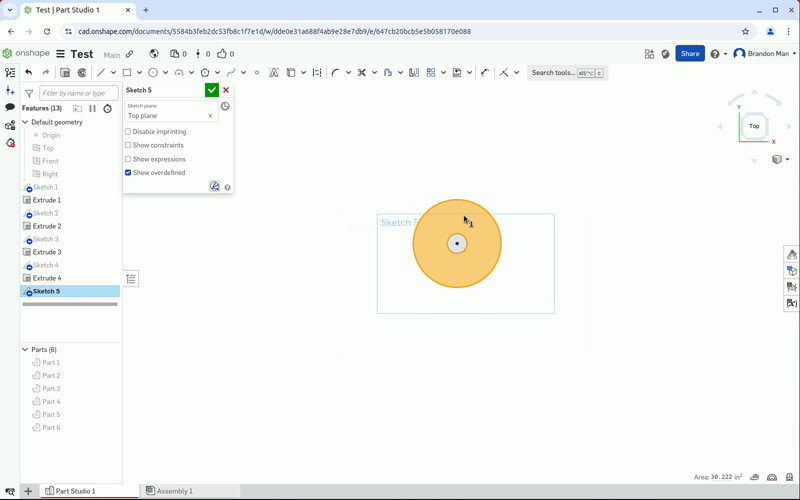
scroll(-6)
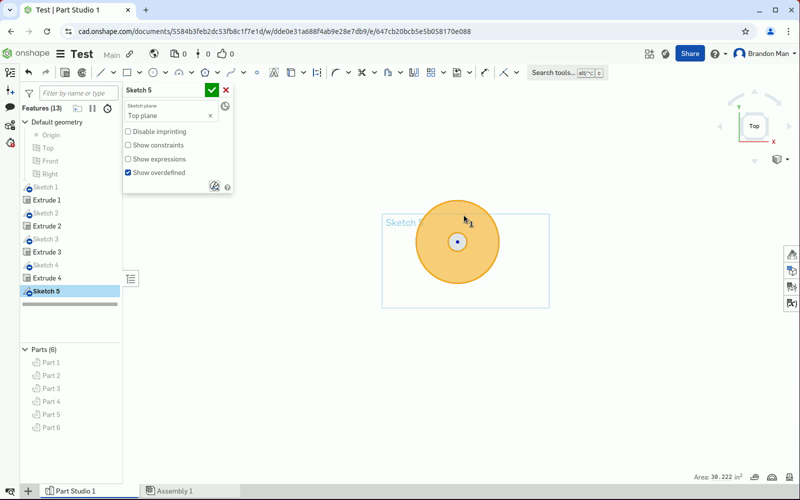
scroll(-6)
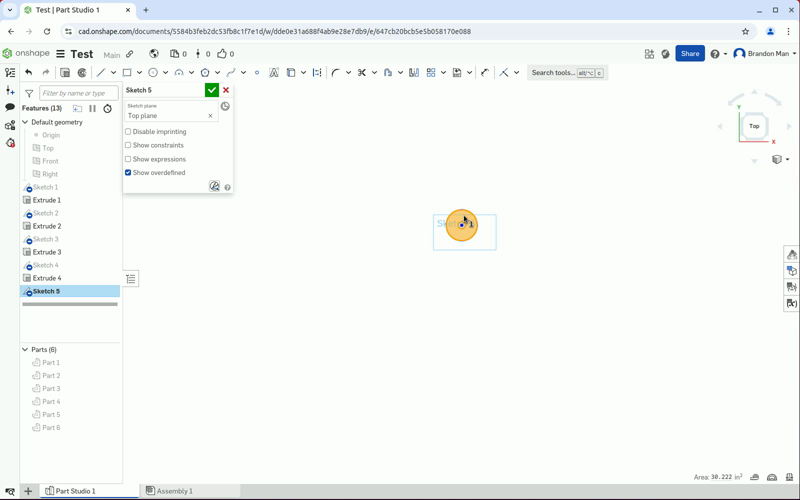
mouse_move(73, 352)
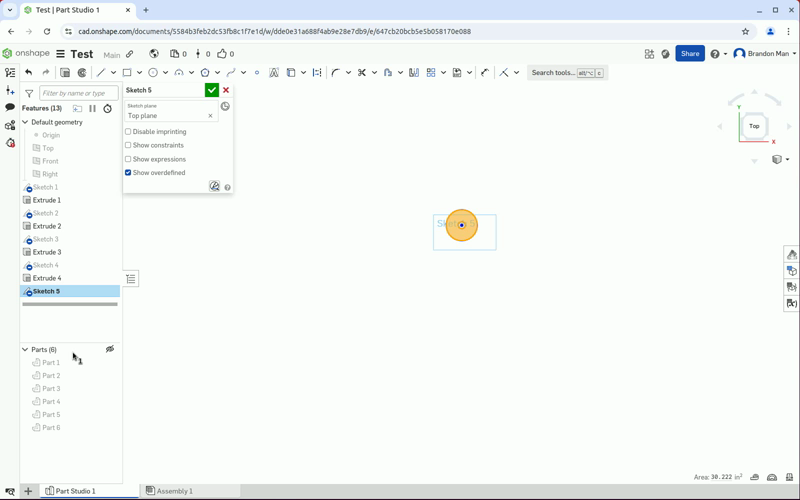
key(shift+y)
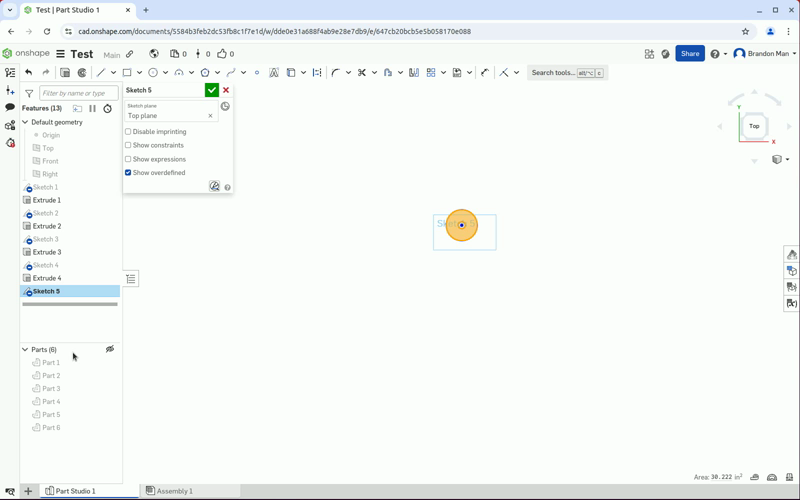
key(shift+e)
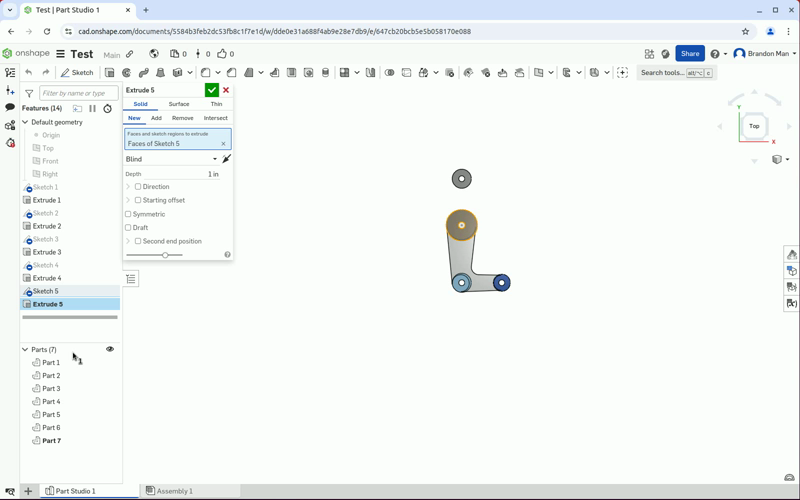
mouse_move(143, 106)
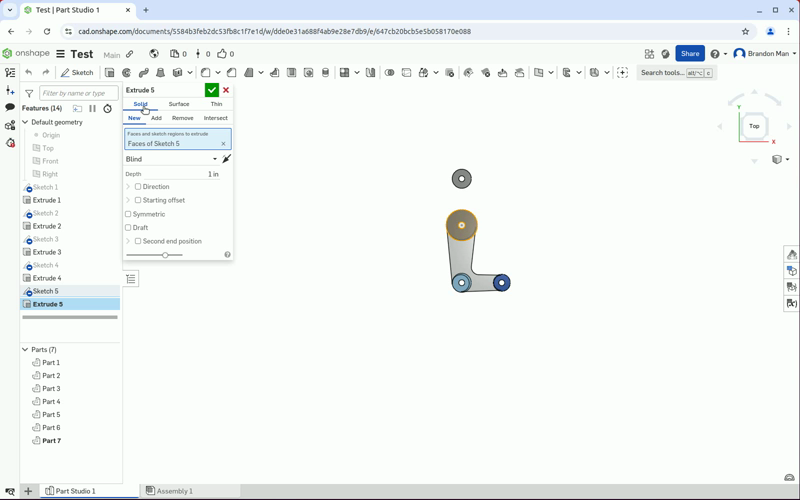
click(143, 106)
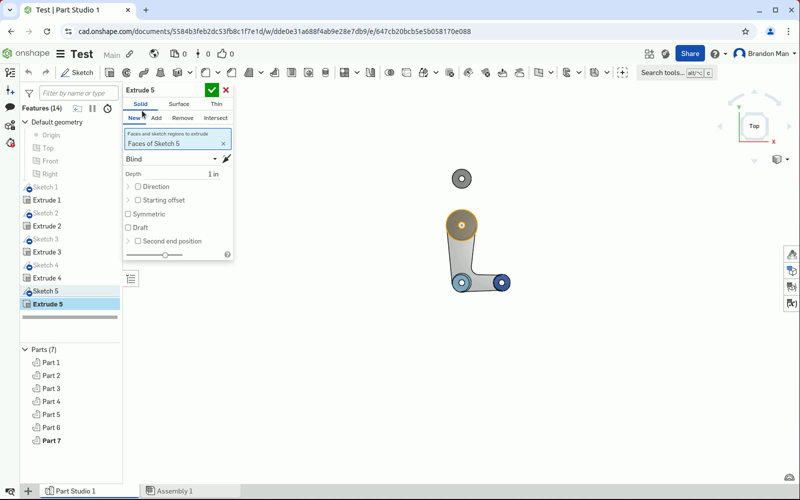
mouse_move(137, 120)
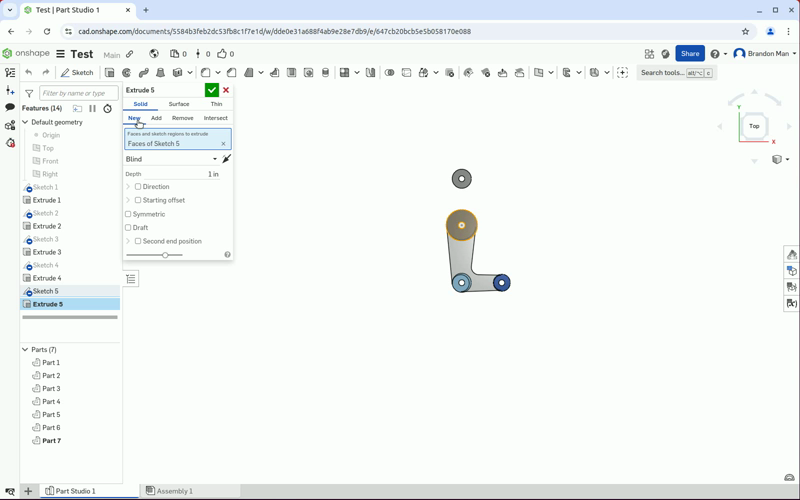
click(137, 120)
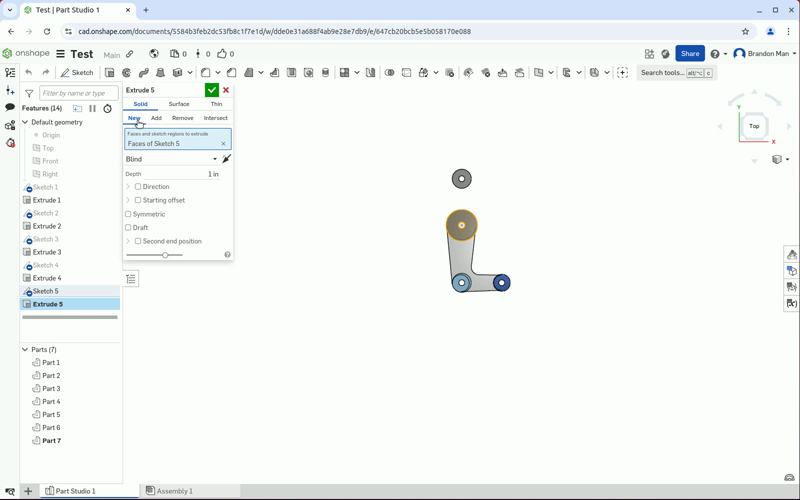
key(tab, 4)
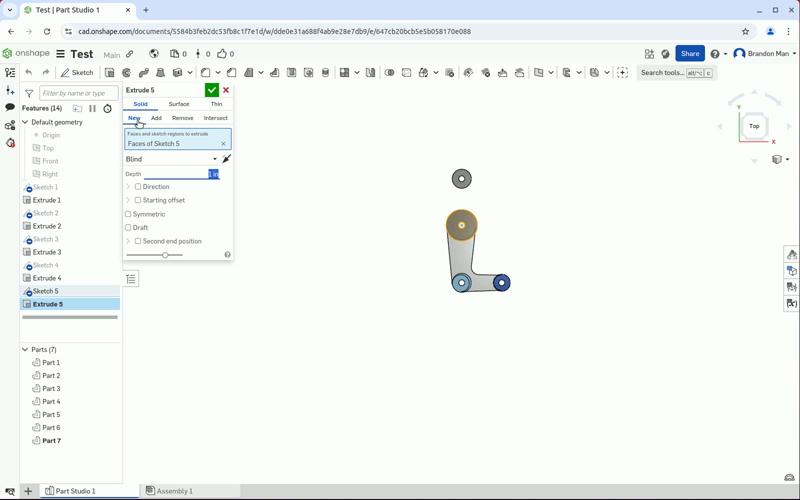
text(0.481)
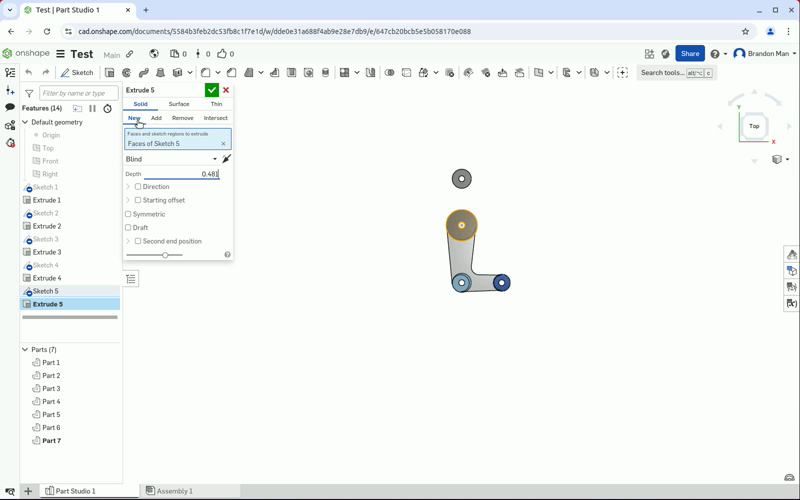
key(enter)
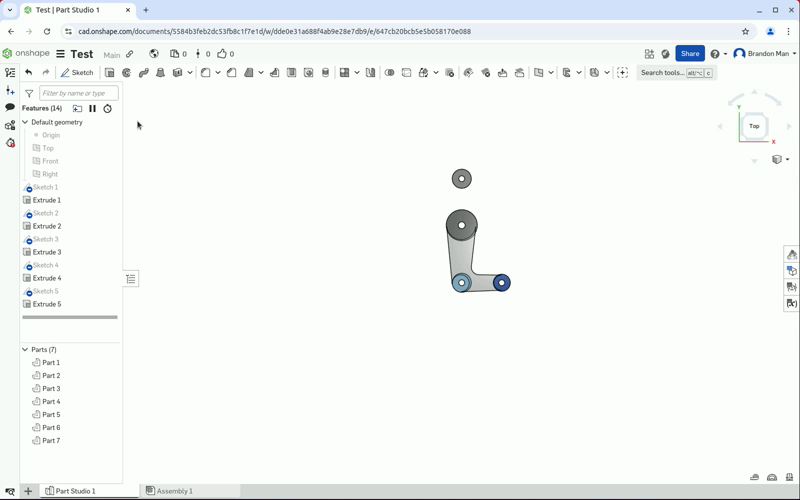
key(shift+h)
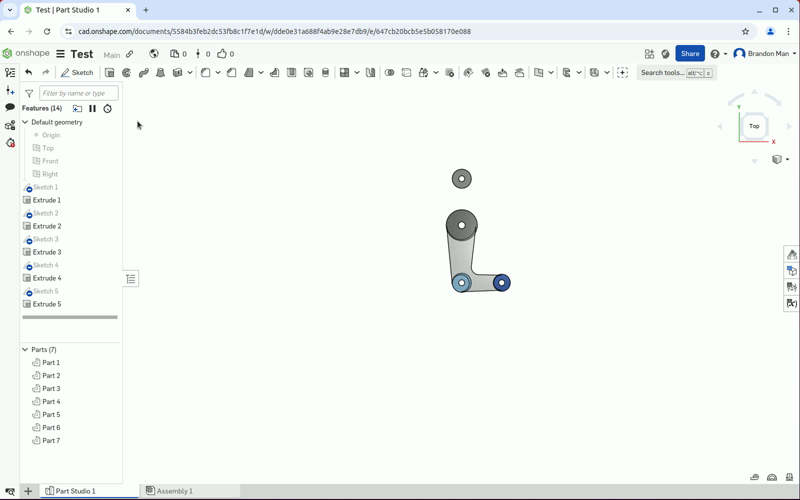
key(shift+h)
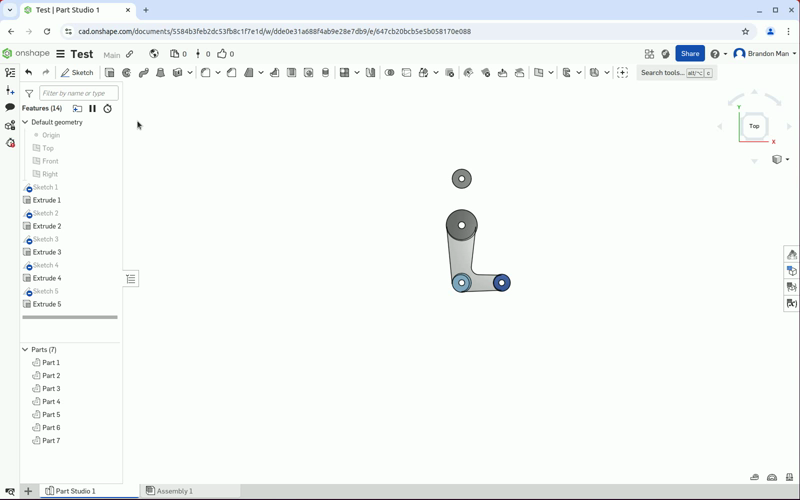
mouse_move(73, 189)
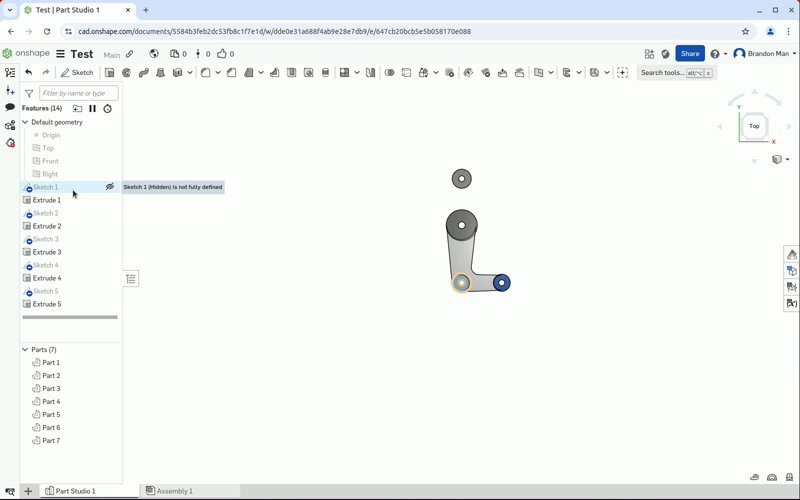
click(73, 189)
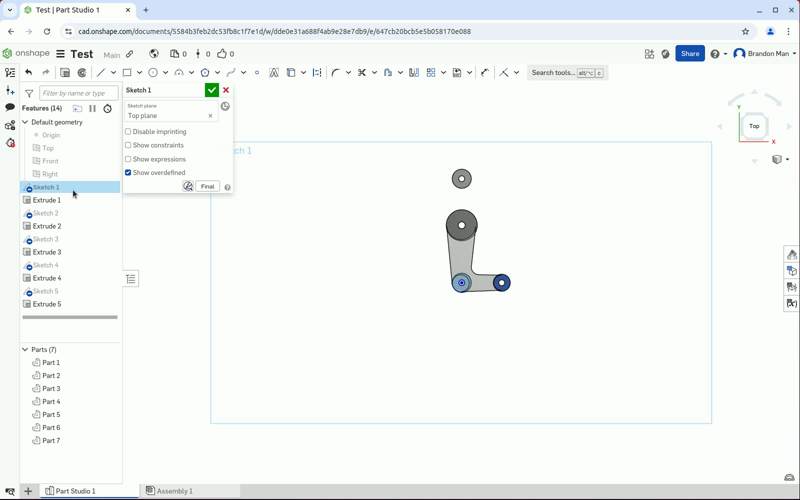
mouse_move(229, 92)
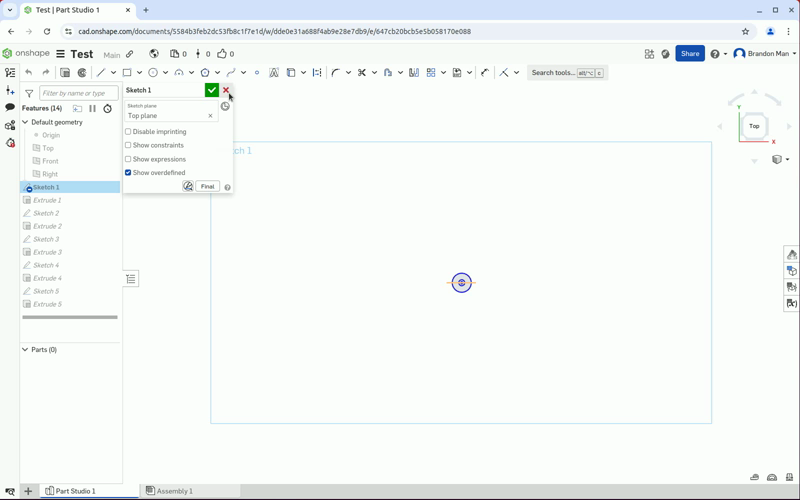
click(229, 92)
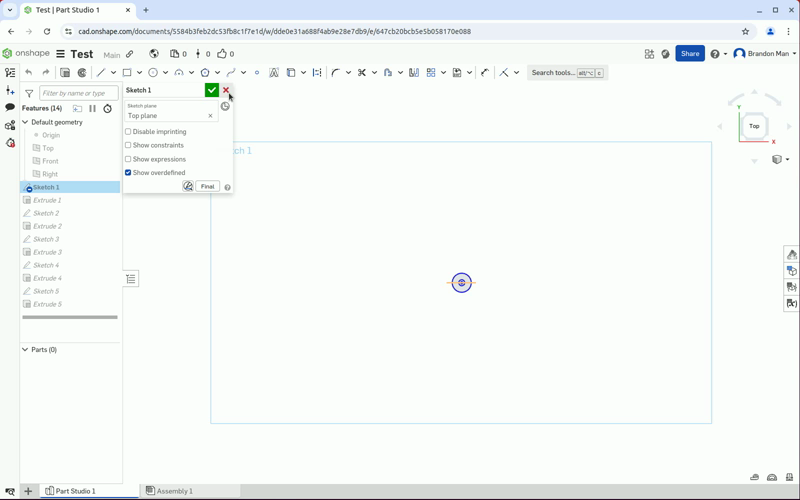
key(shift+s)
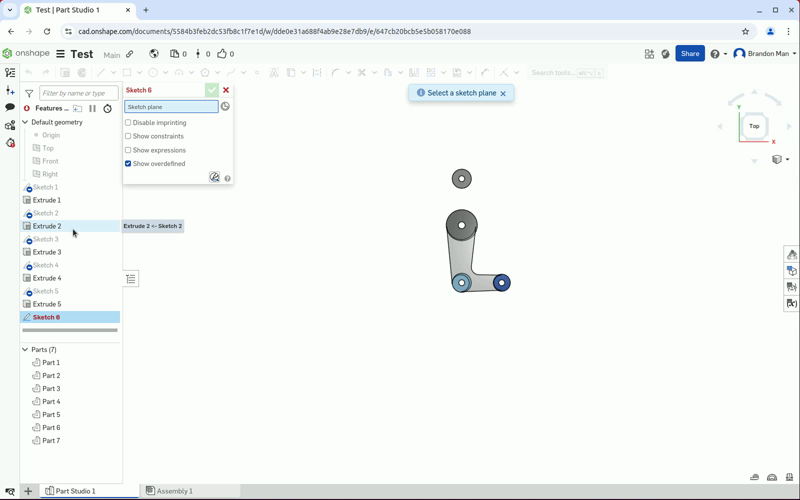
scroll(3)
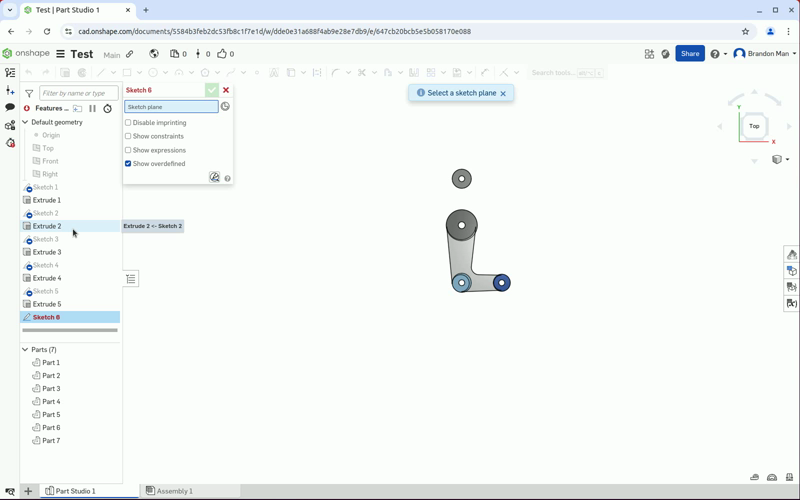
mouse_move(73, 150)
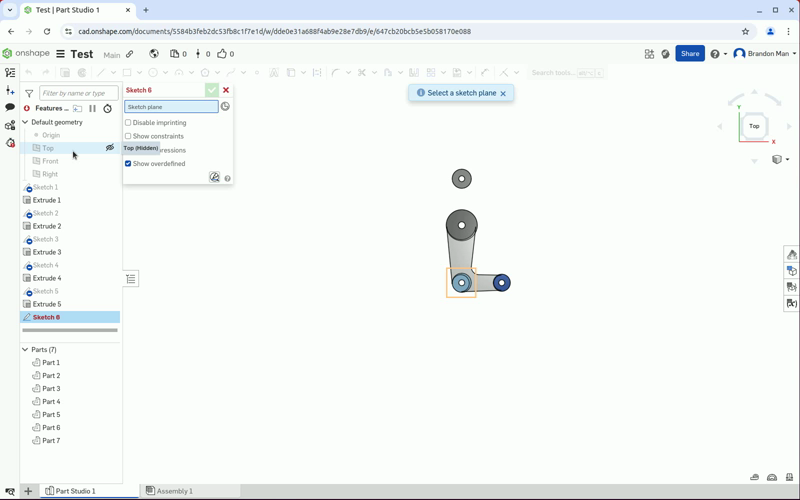
click(73, 150)
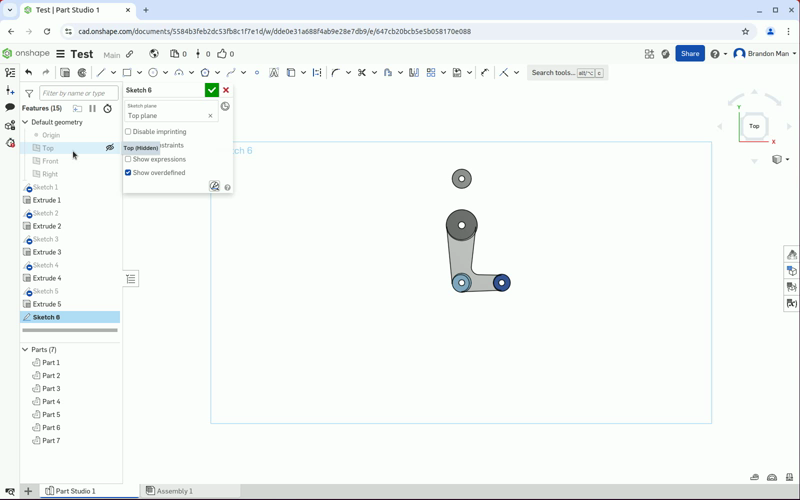
mouse_move(73, 352)
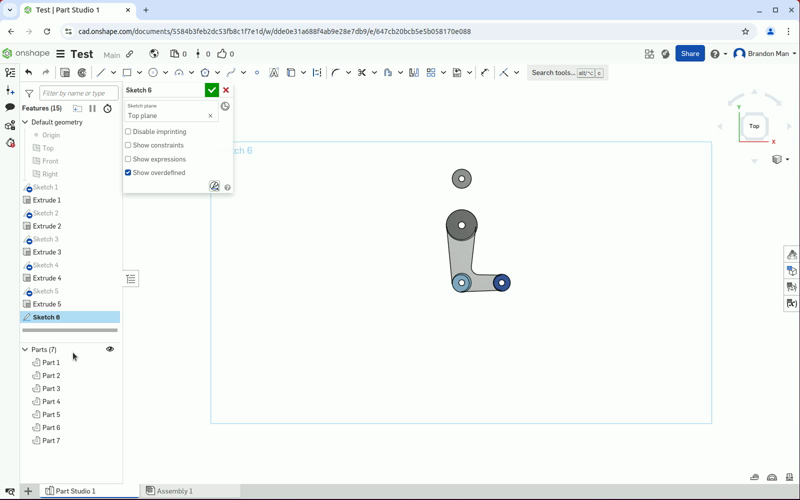
key(y)
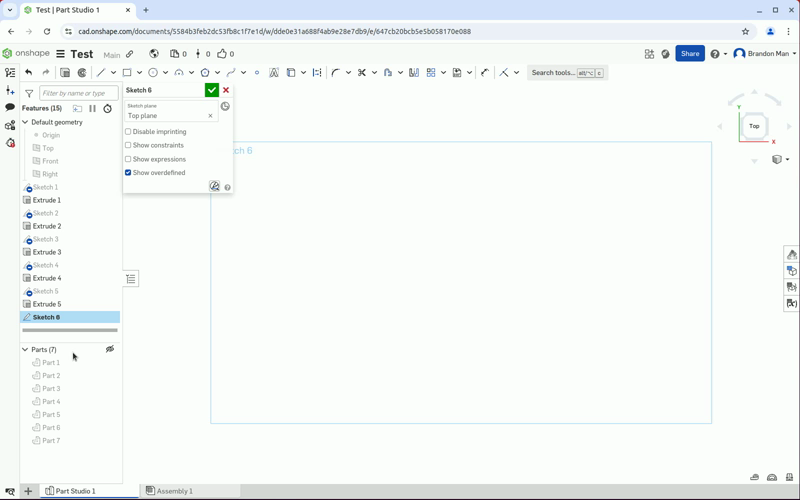
key(a)
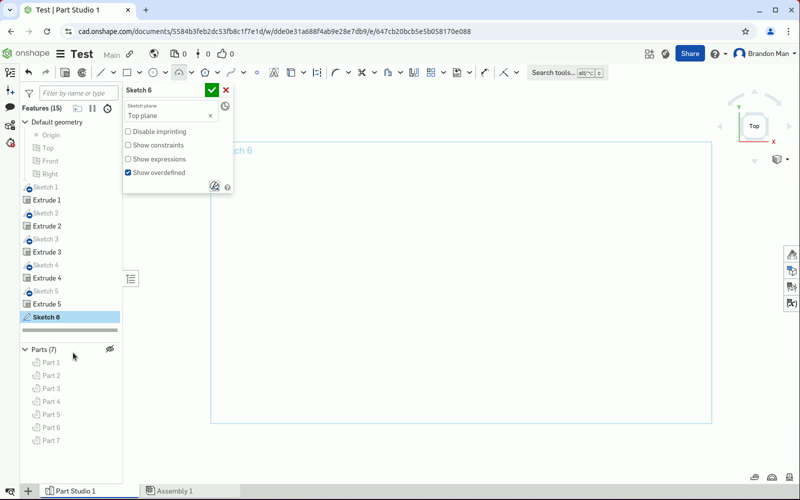
key_down(shift)
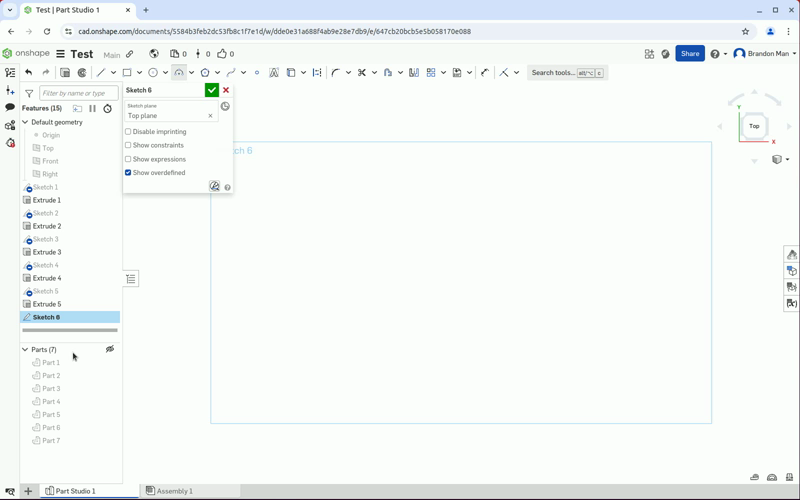
mouse_move(446, 223)
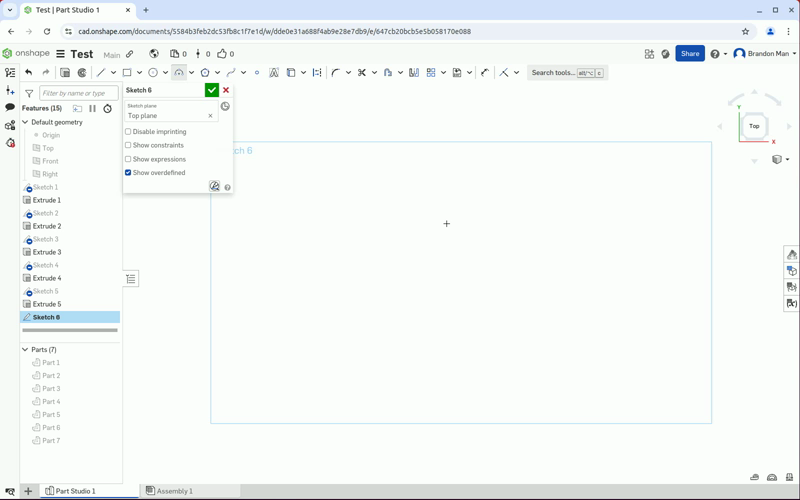
click(446, 223)
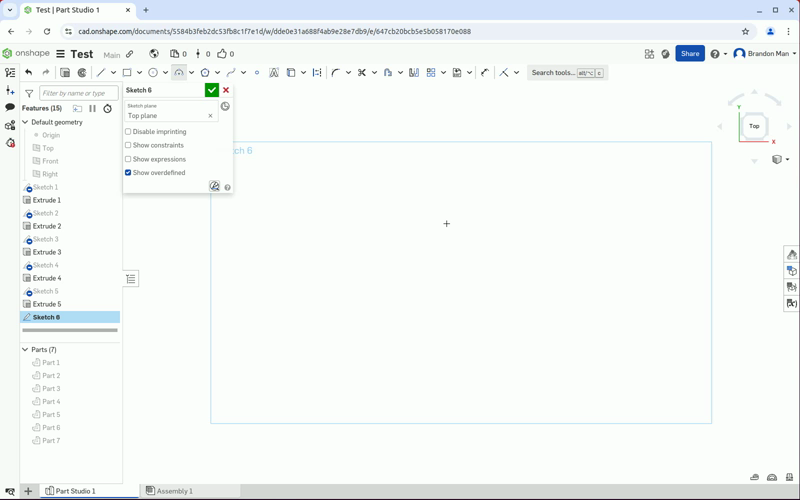
key_up(shift)
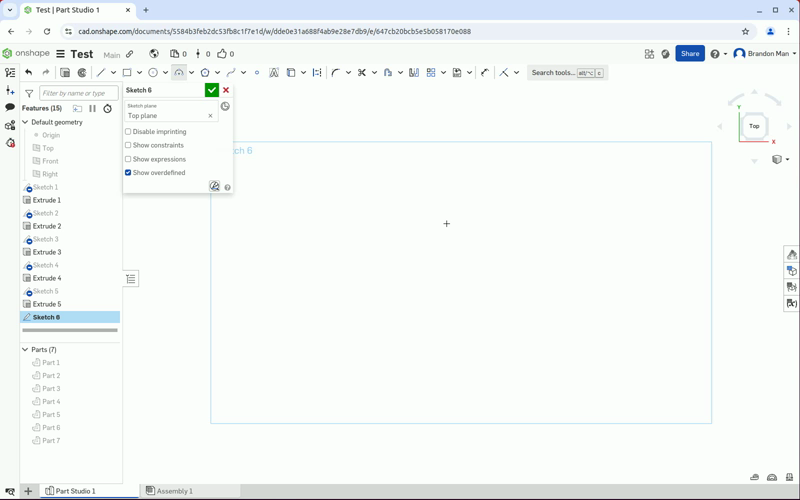
key_down(shift)
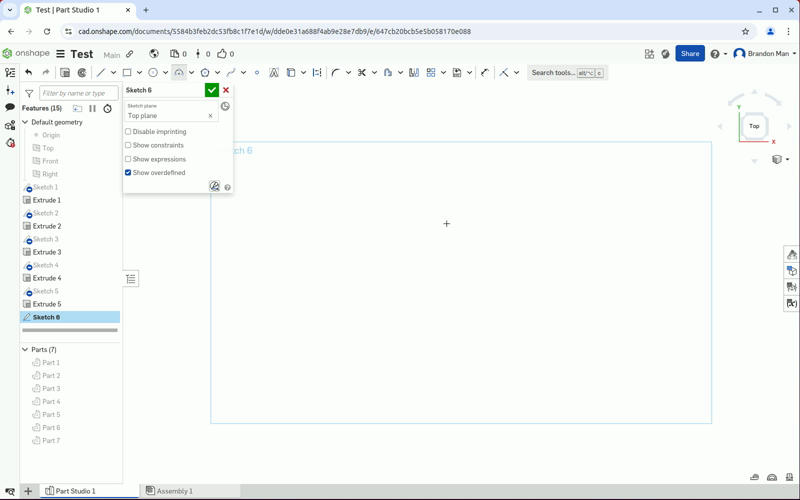
mouse_move(476, 223)
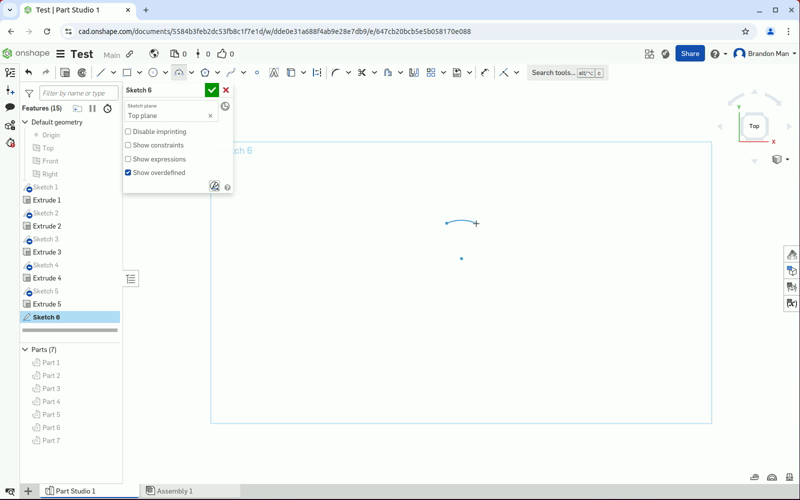
click(476, 223)
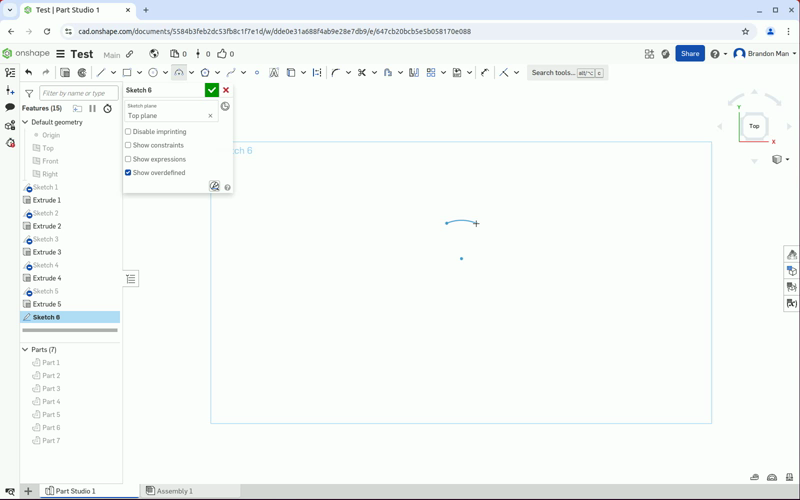
mouse_move(461, 210)
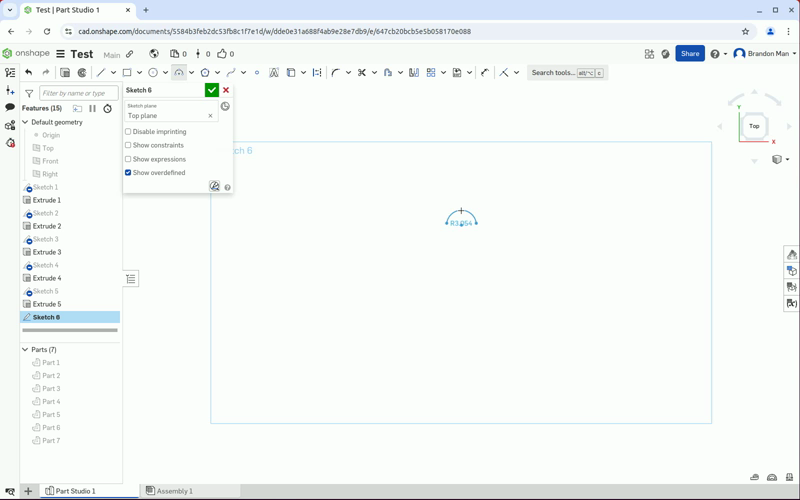
click(461, 210)
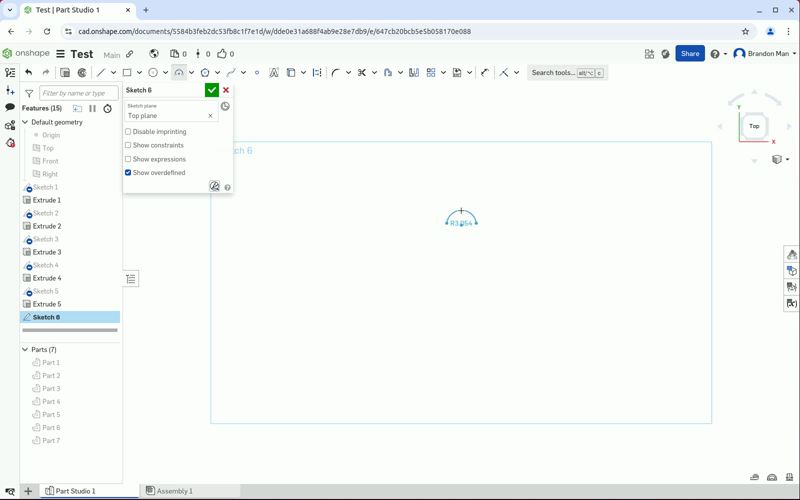
key_up(shift)
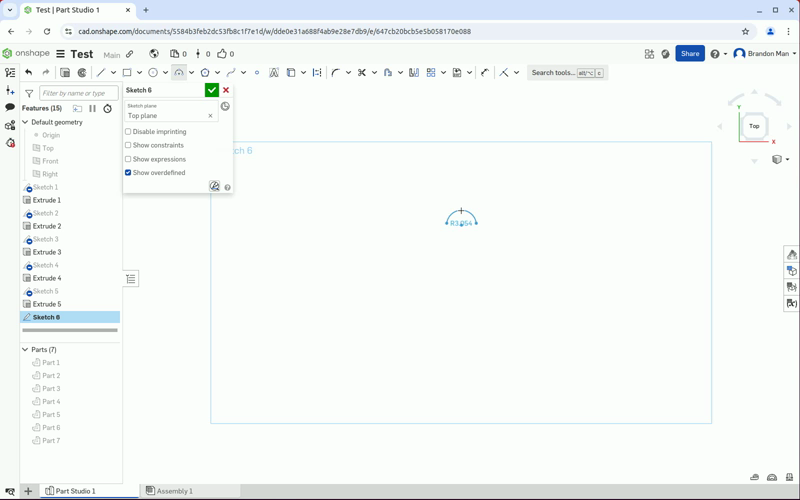
key(esc)
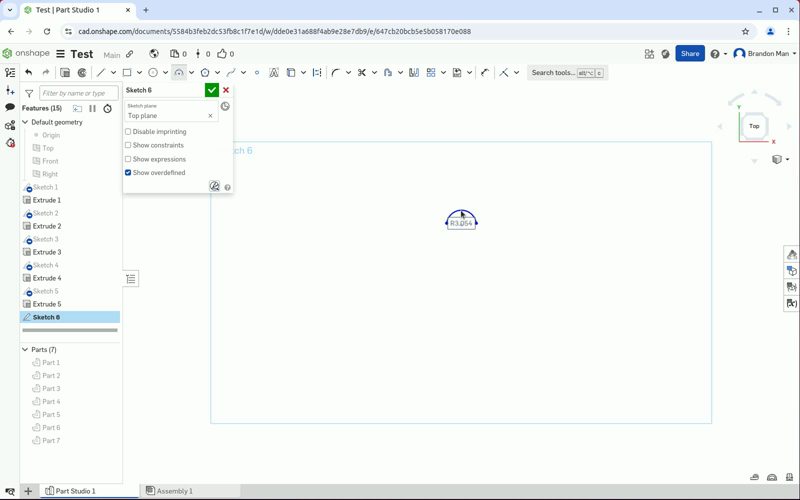
key(l)
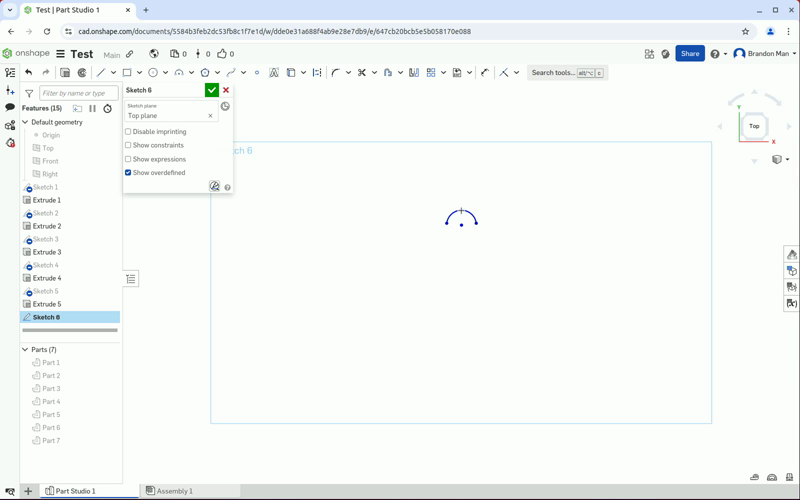
mouse_move(476, 223)
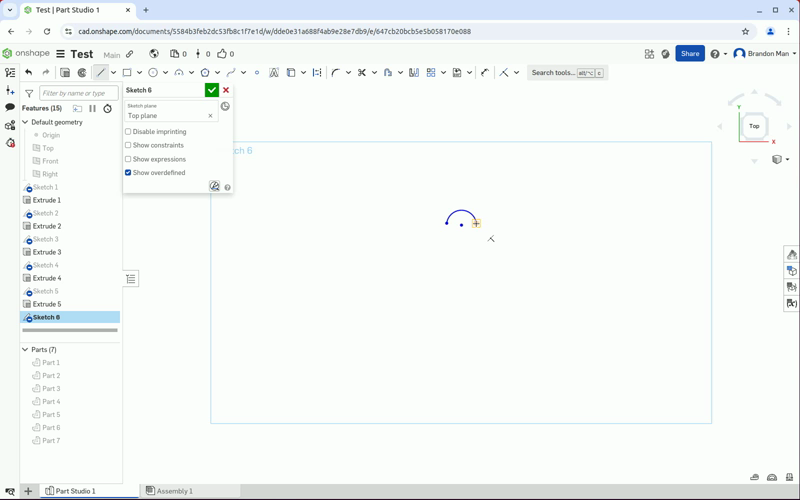
click(476, 223)
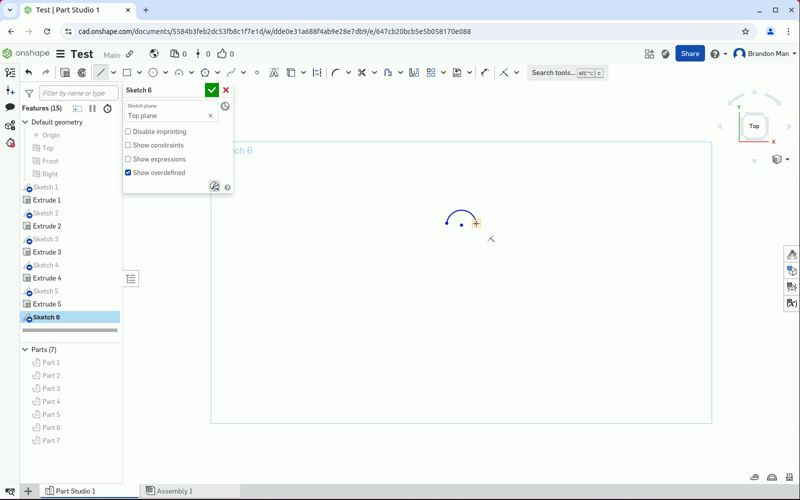
key_down(shift)
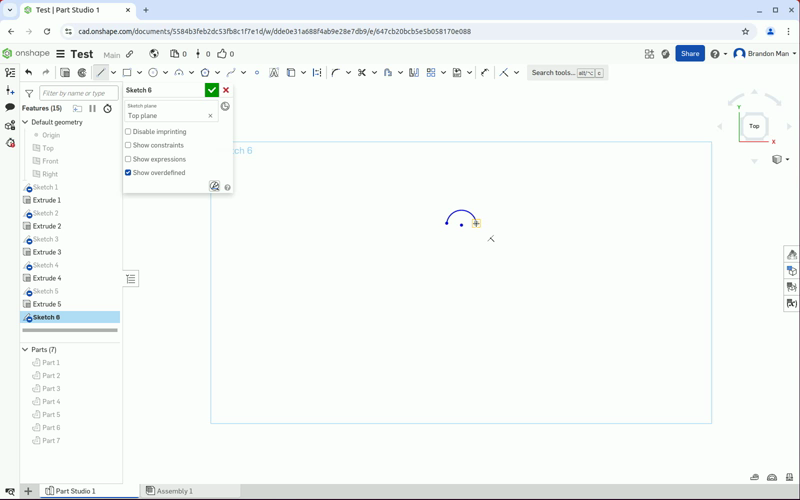
mouse_move(506, 223)
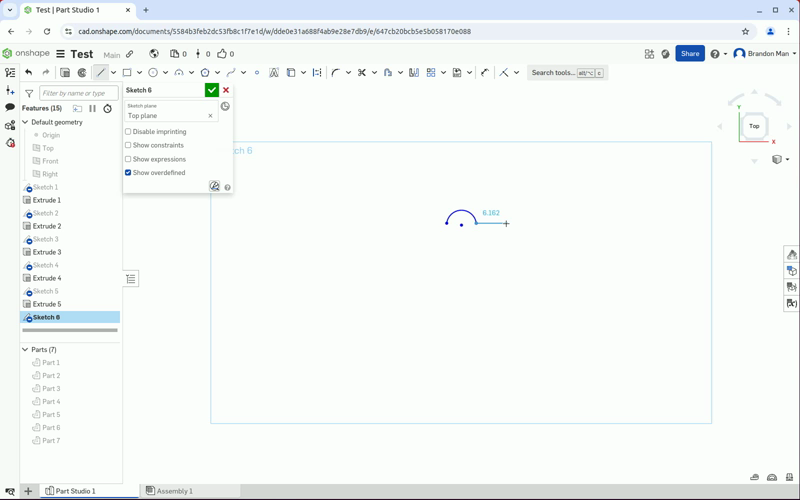
mouse_move(470, 176)
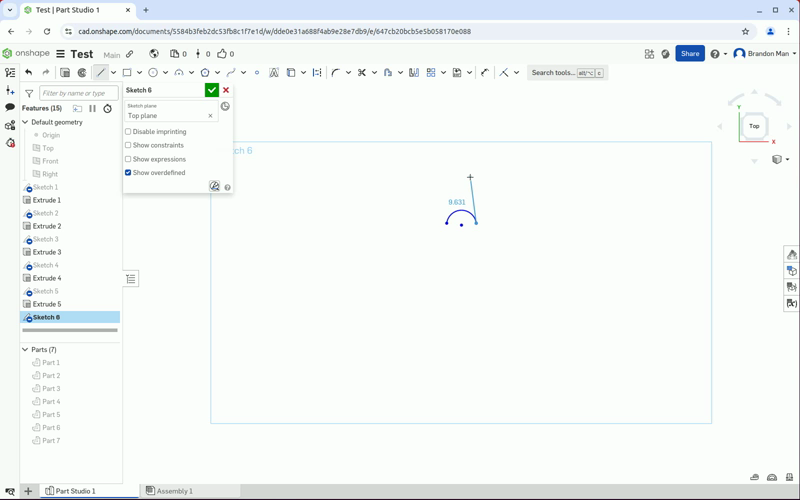
click(470, 176)
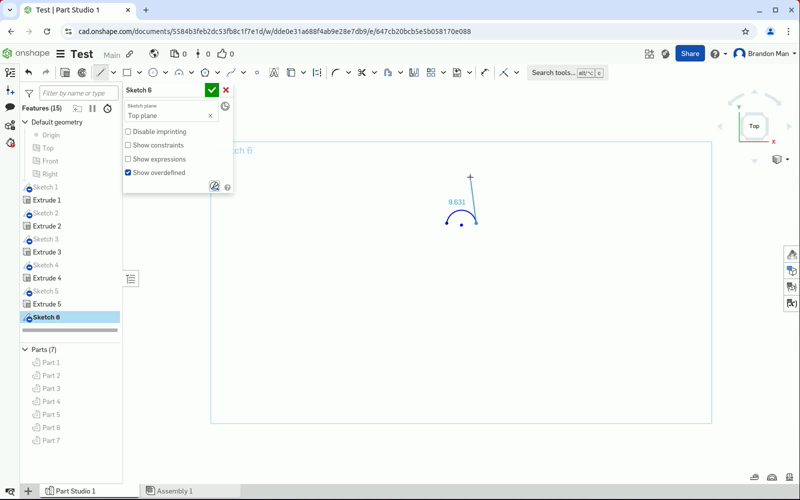
key_up(shift)
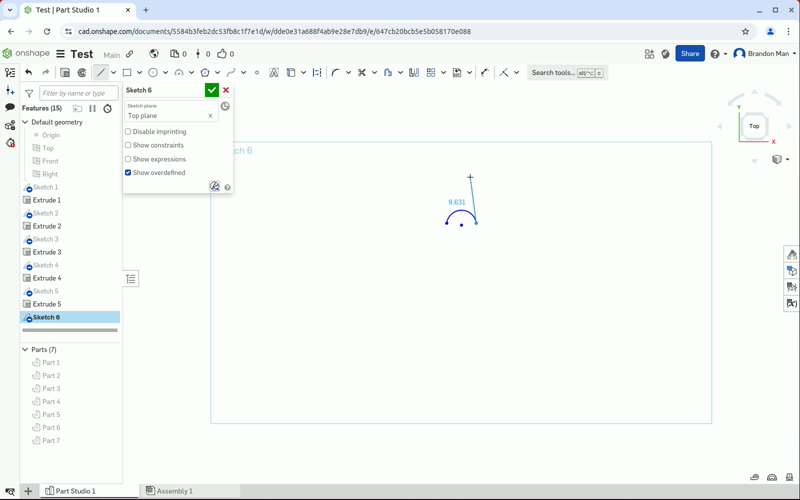
key(esc)
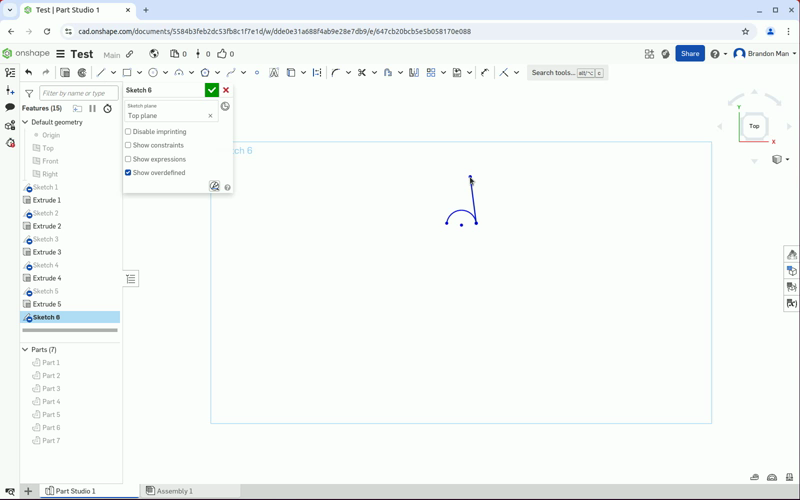
key(a)
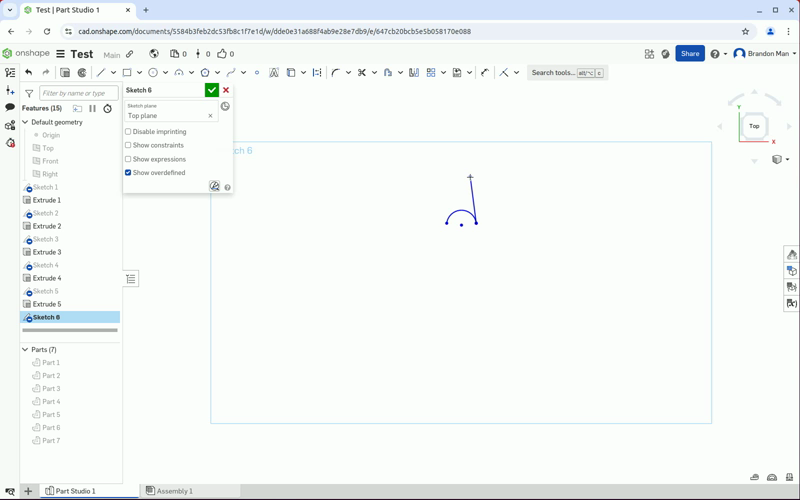
mouse_move(470, 176)
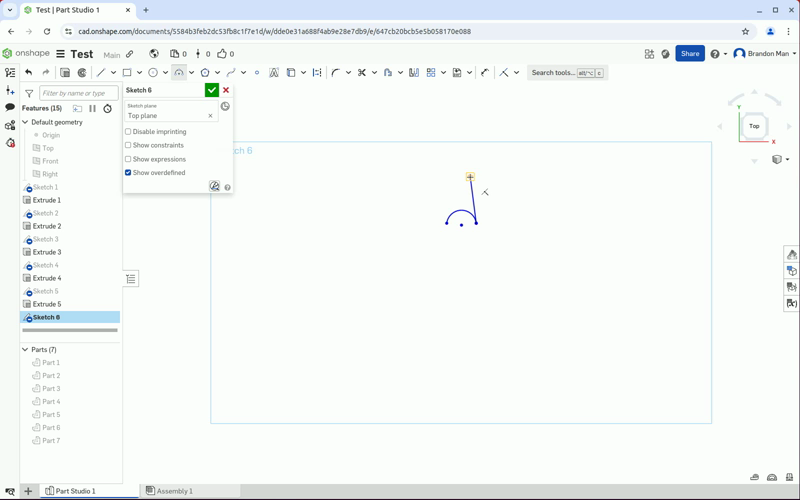
click(470, 176)
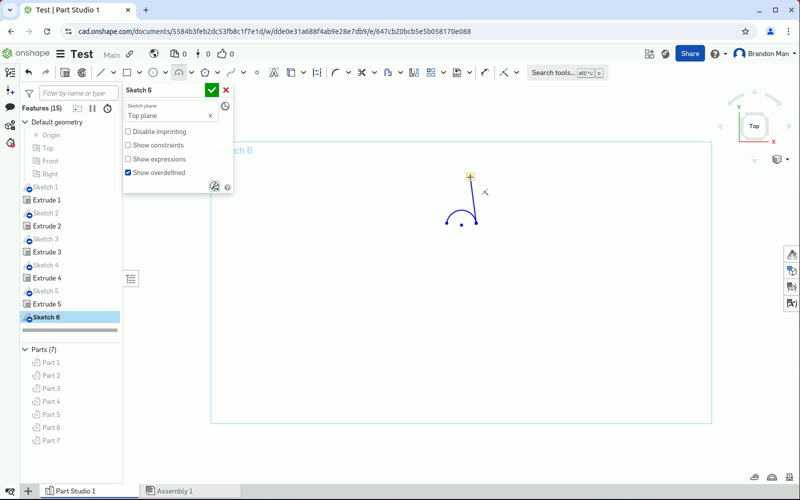
key_down(shift)
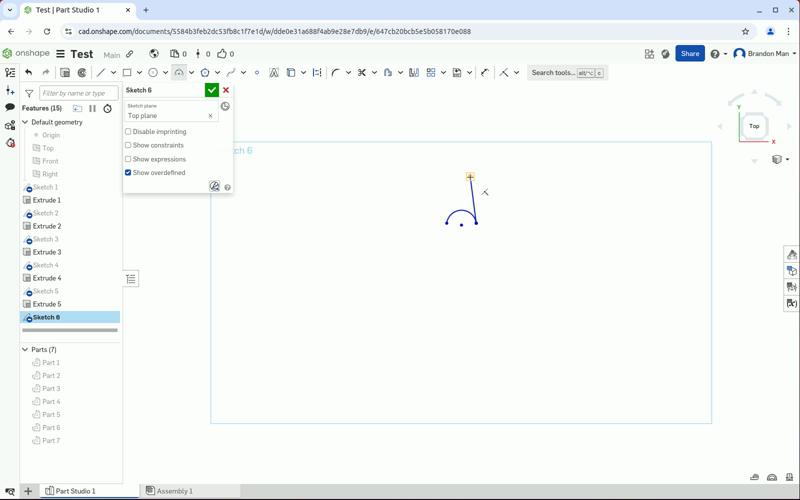
mouse_move(452, 176)
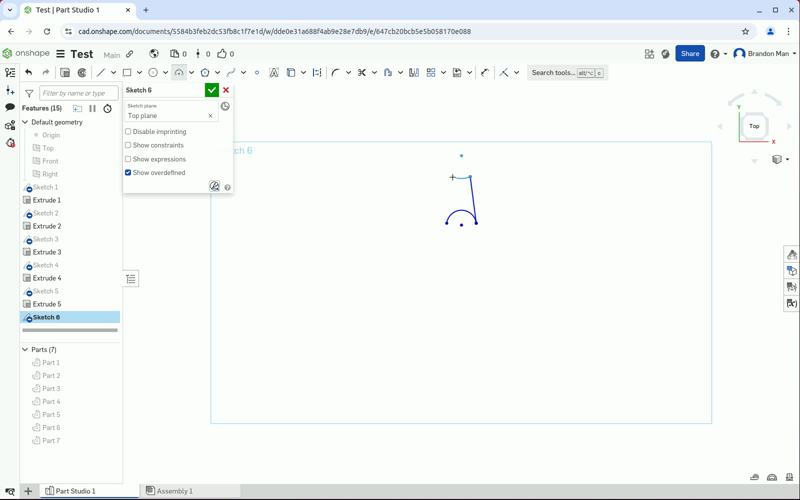
click(452, 176)
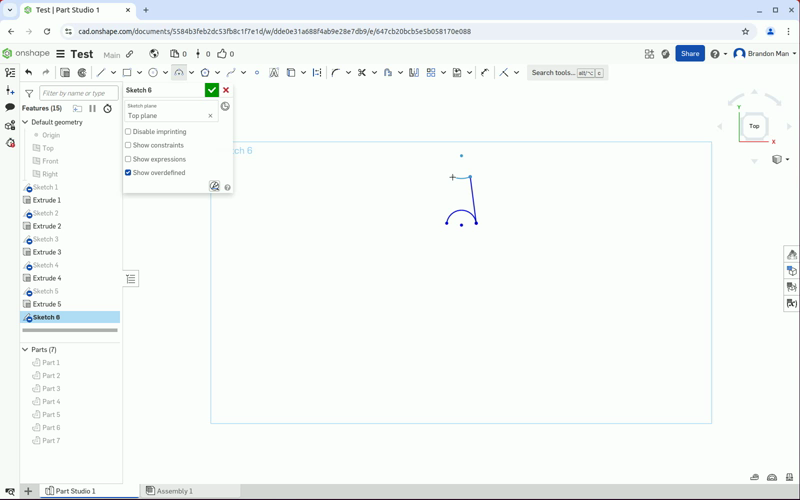
mouse_move(461, 186)
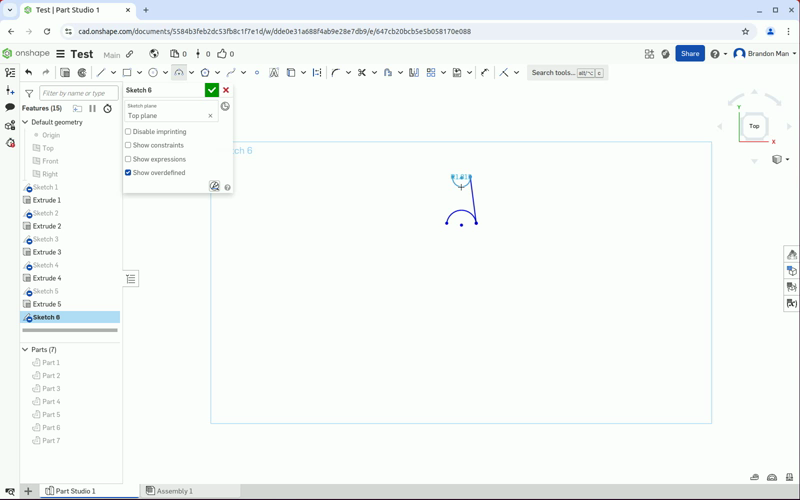
click(461, 186)
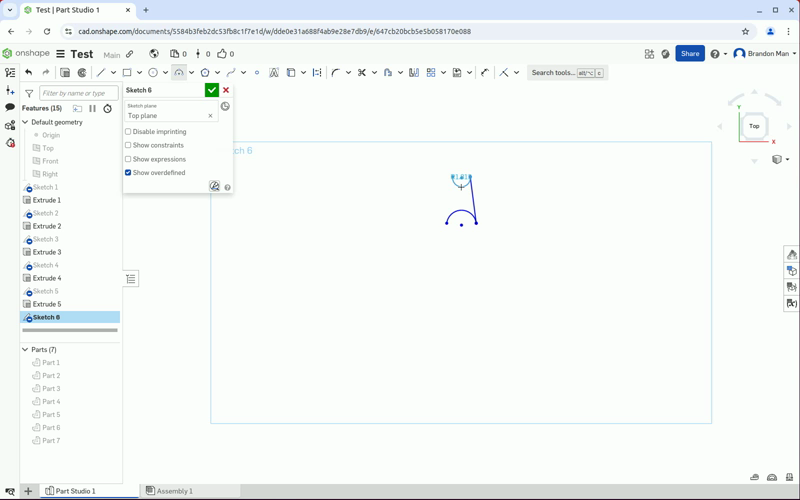
key_up(shift)
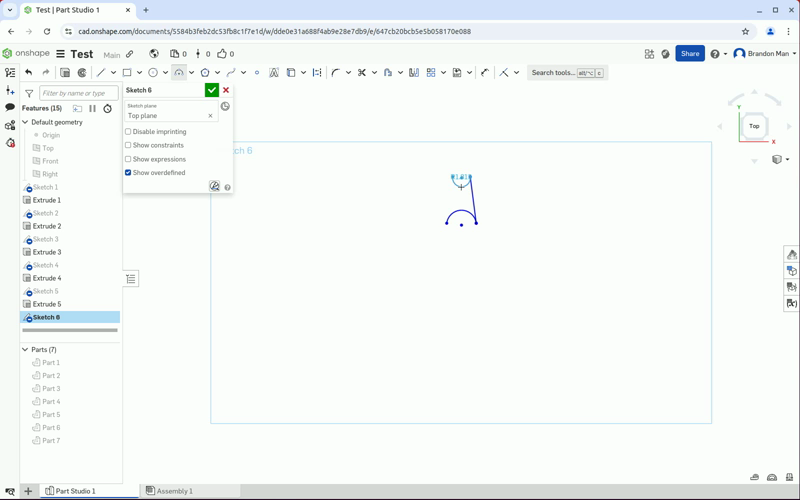
key(esc)
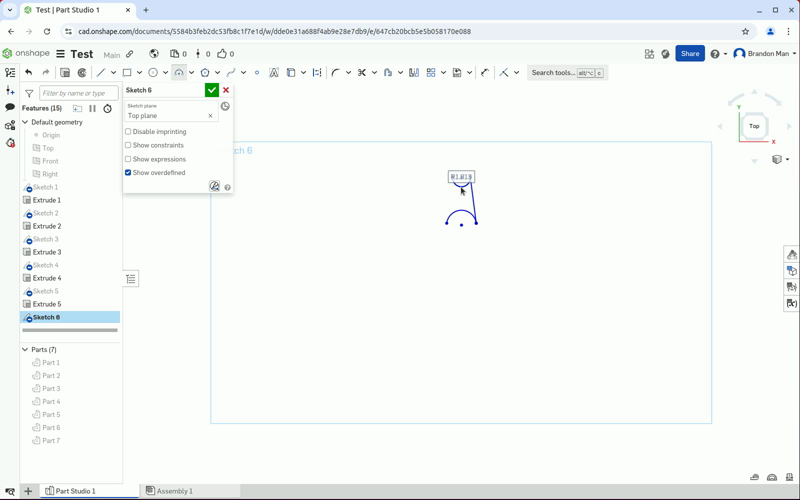
key(l)
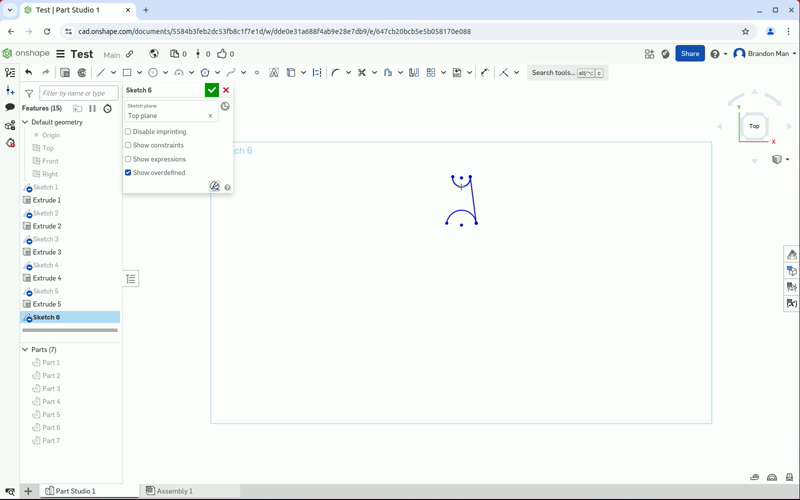
mouse_move(452, 176)
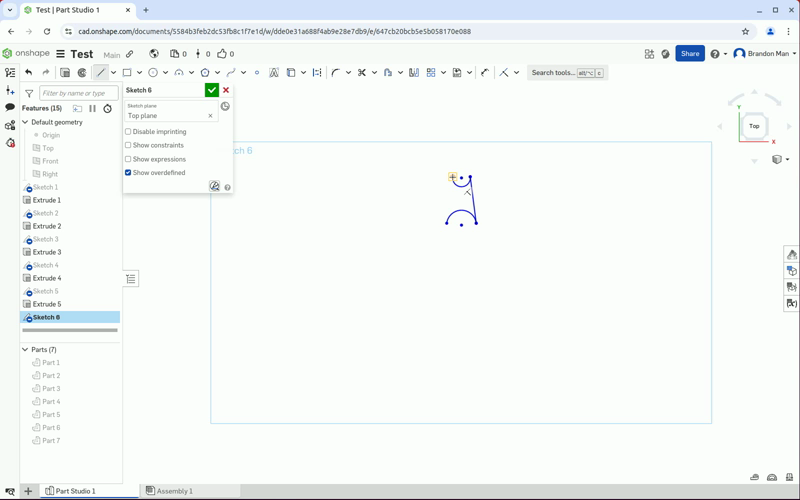
click(452, 176)
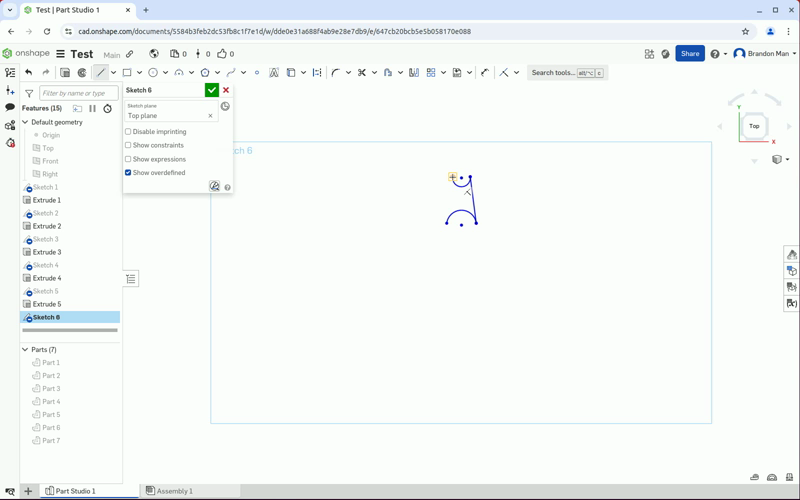
mouse_move(482, 176)
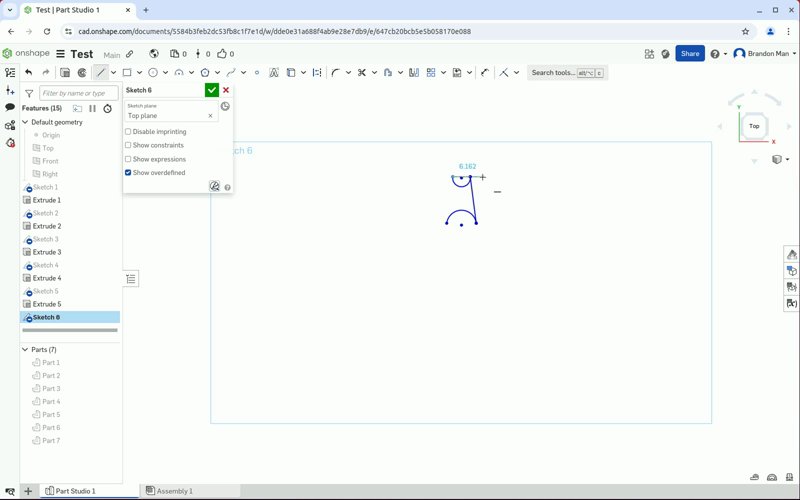
key_down(shift)
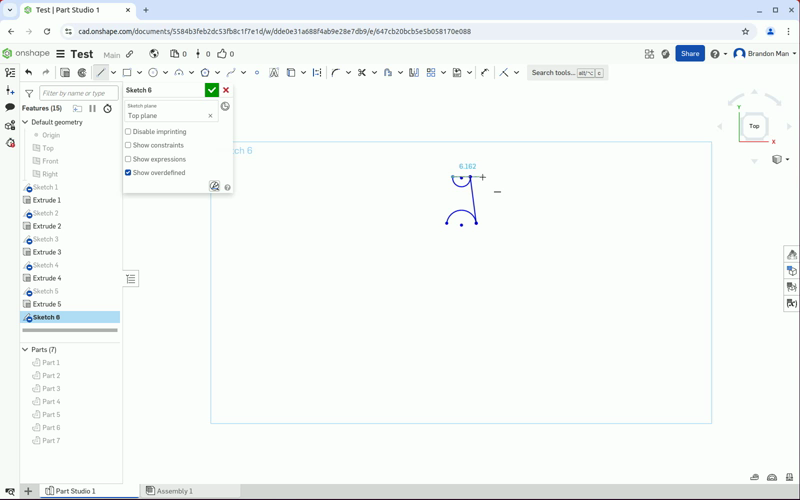
mouse_move(446, 223)
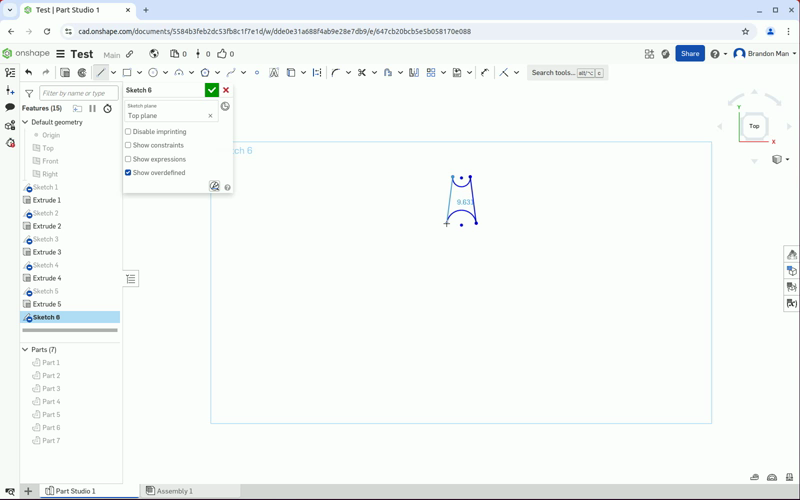
key_up(shift)
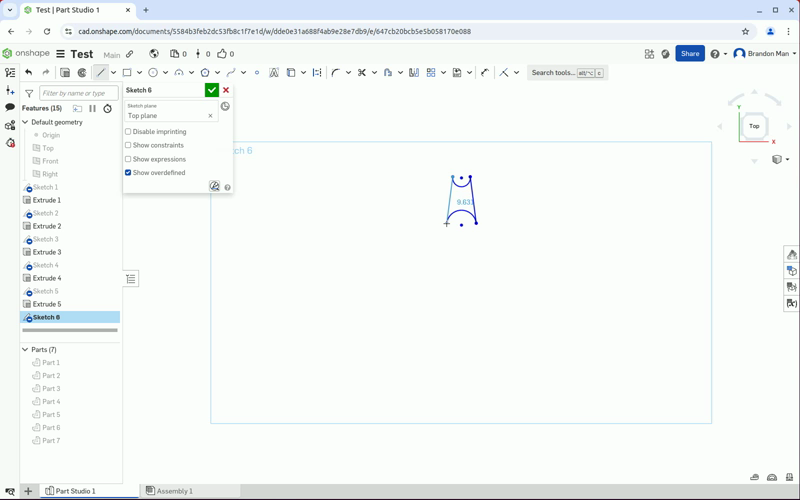
click(446, 223)
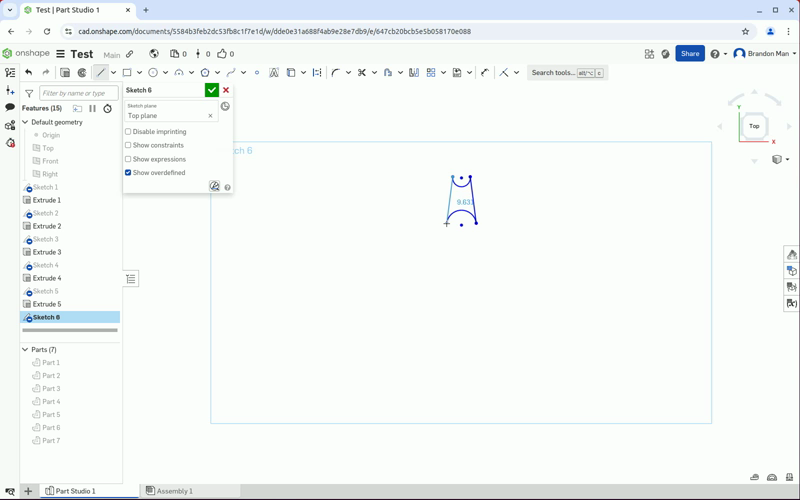
key(esc)
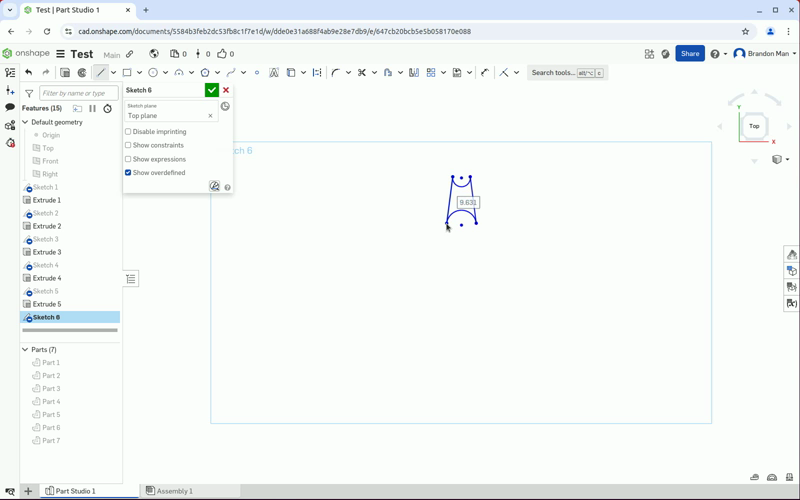
key(c)
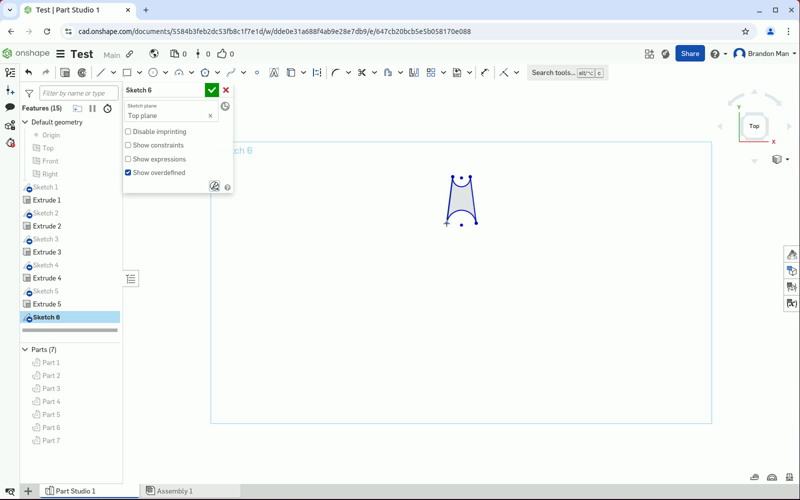
key_down(shift)
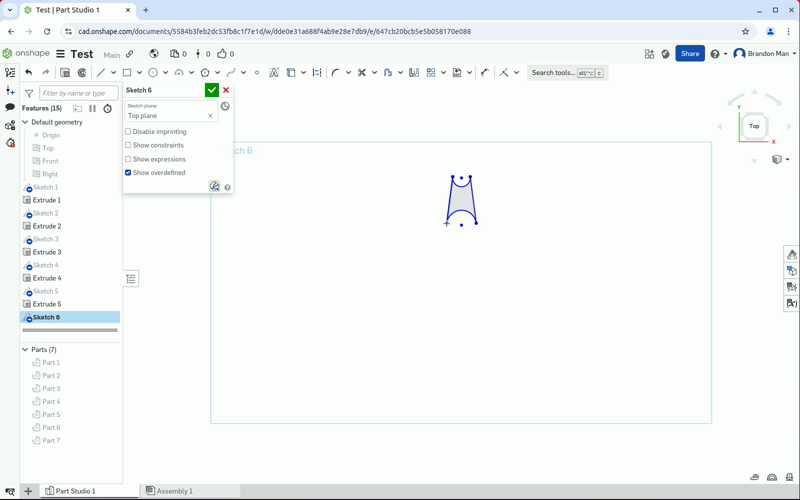
mouse_move(459, 191)
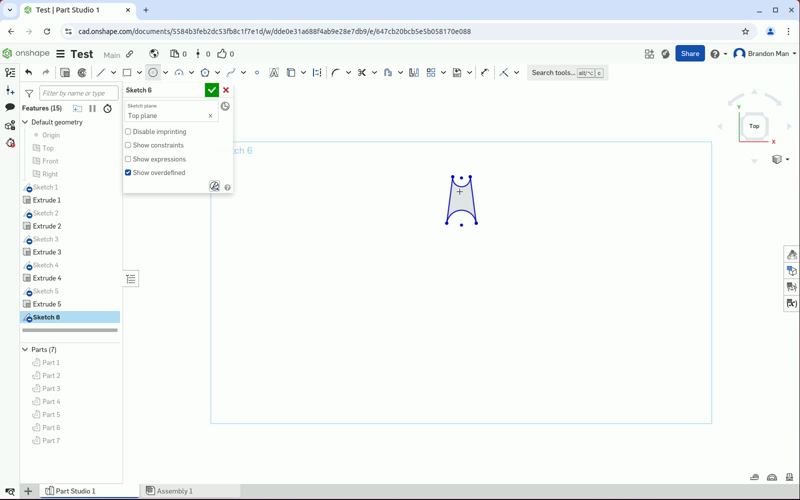
scroll(6)
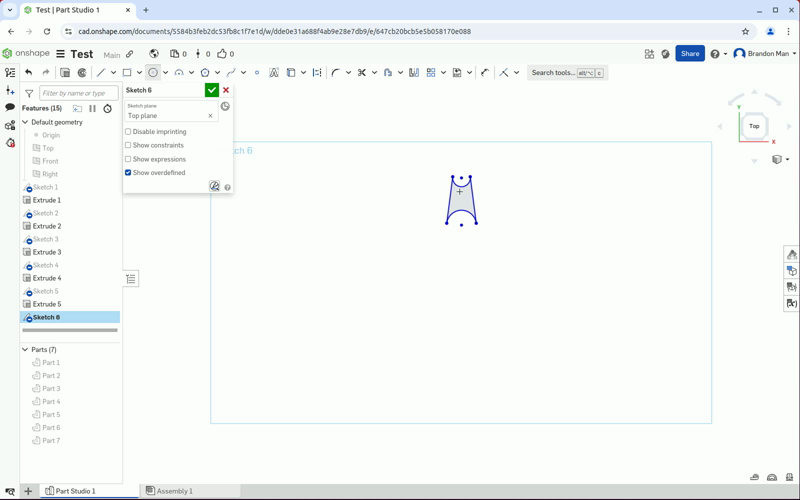
scroll(6)
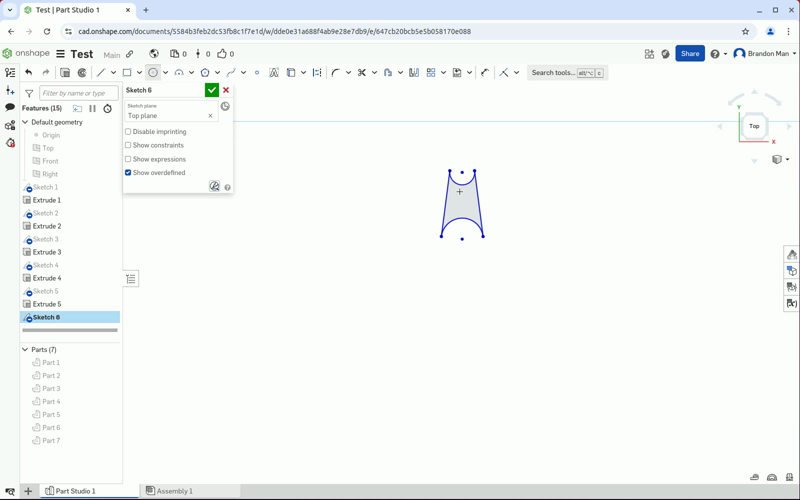
scroll(6)
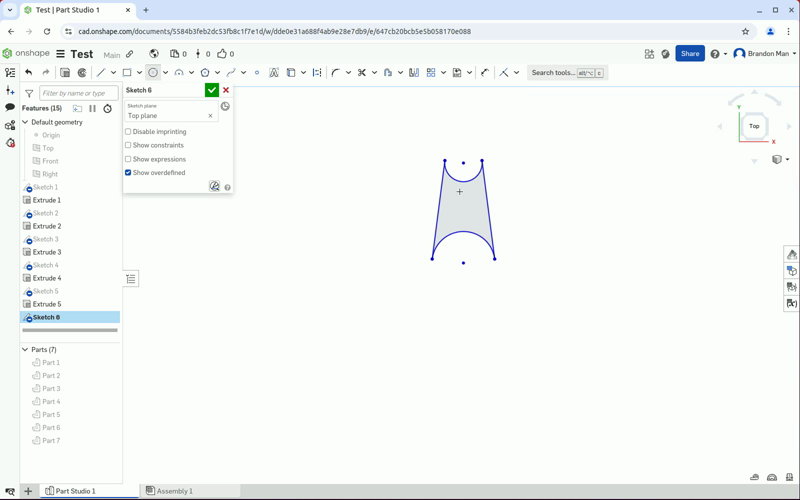
scroll(6)
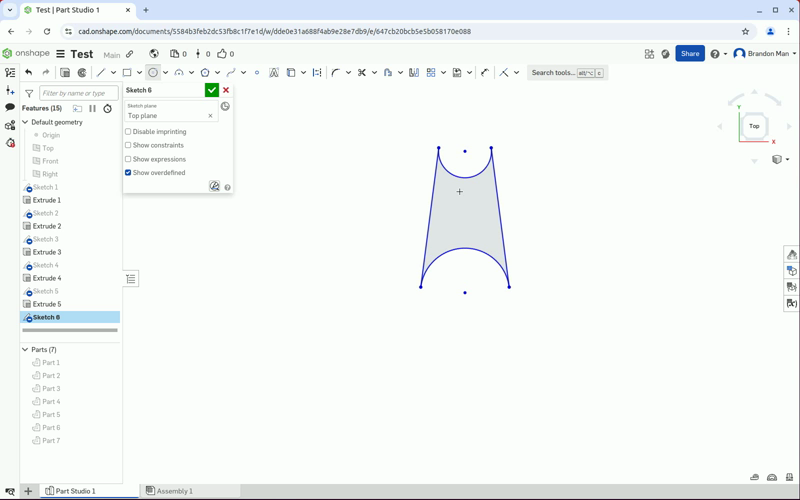
scroll(6)
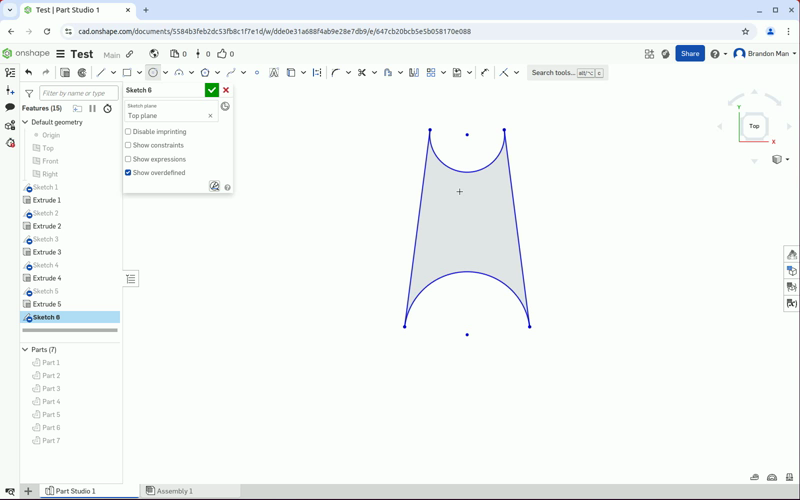
scroll(6)
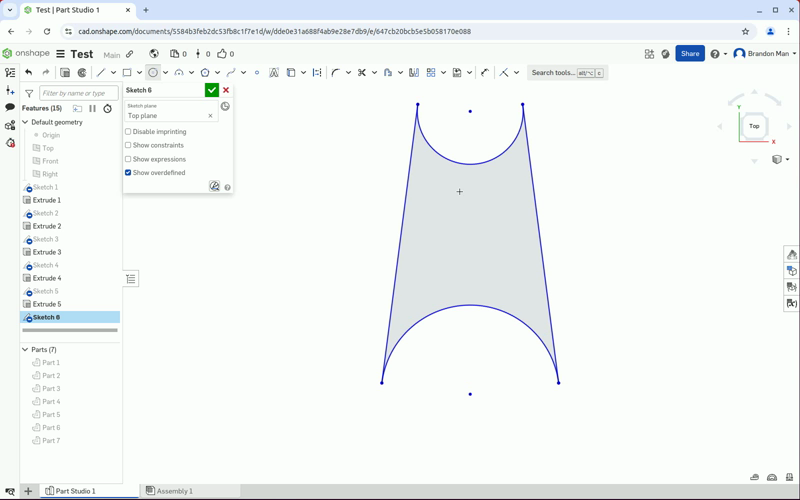
scroll(6)
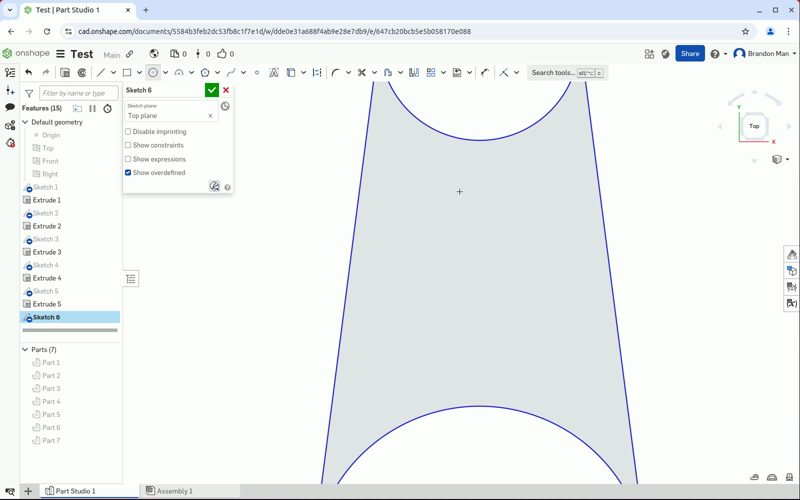
click(459, 191)
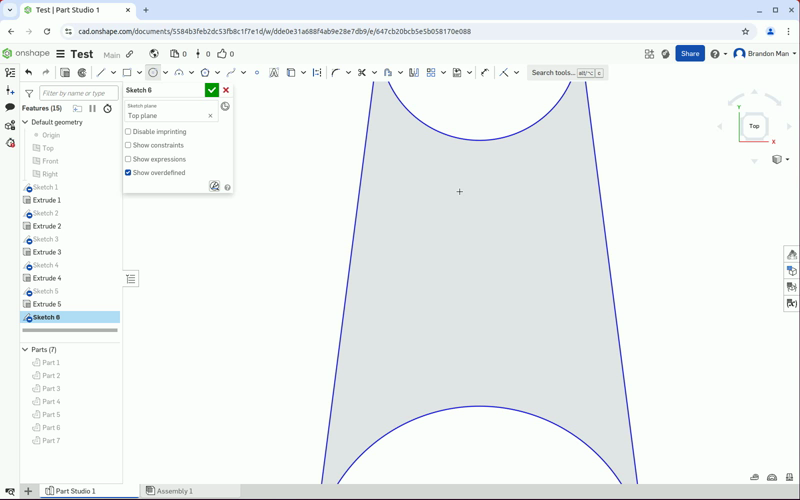
scroll(-6)
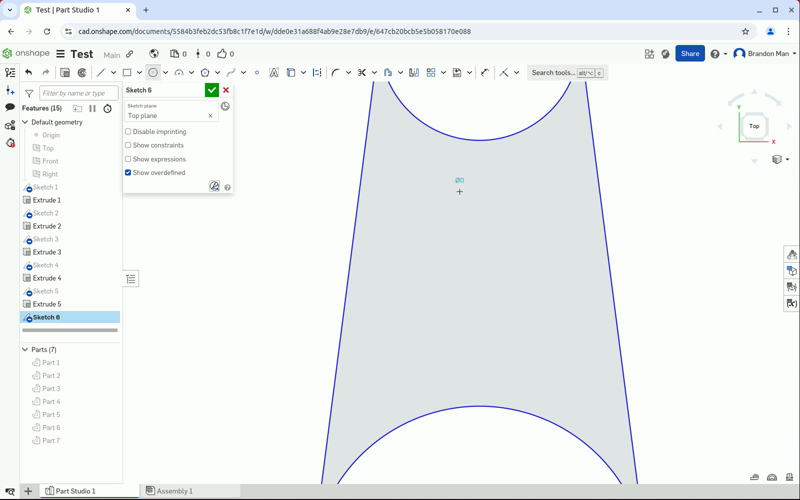
scroll(-6)
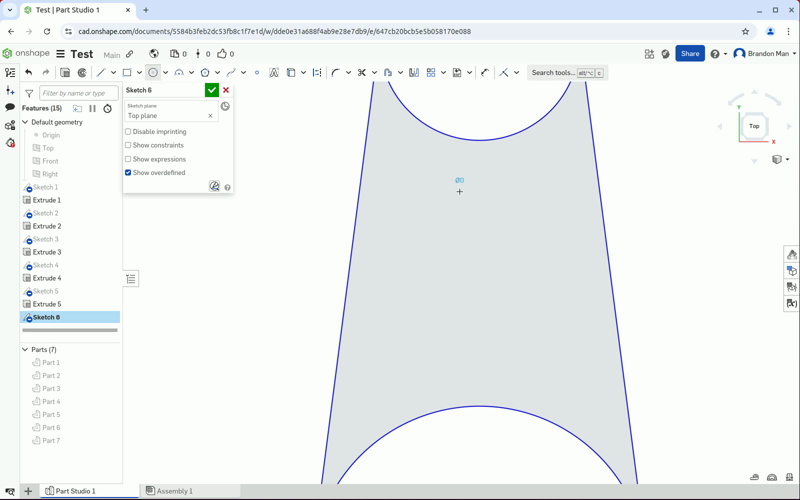
scroll(-6)
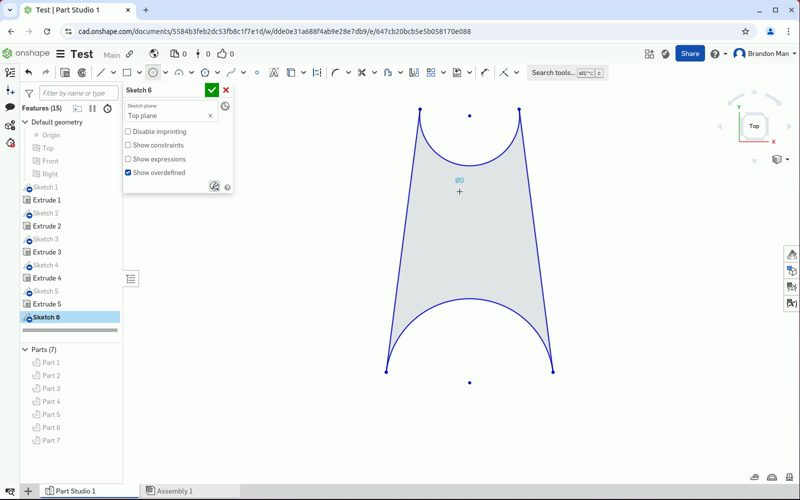
scroll(-6)
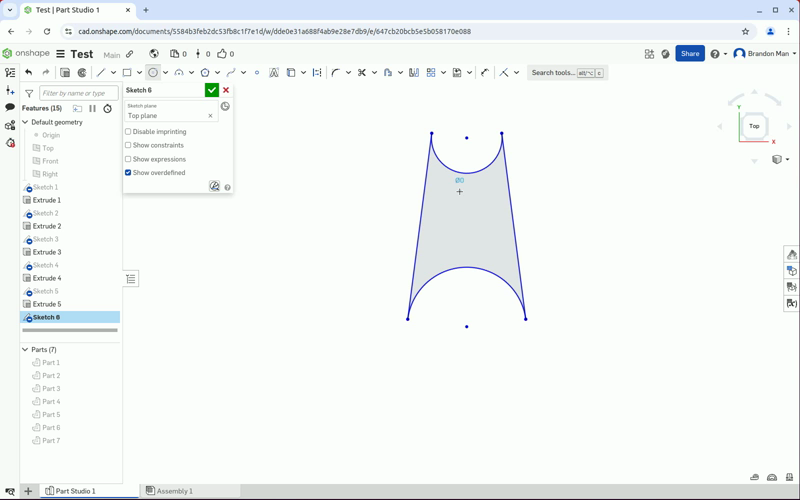
scroll(-6)
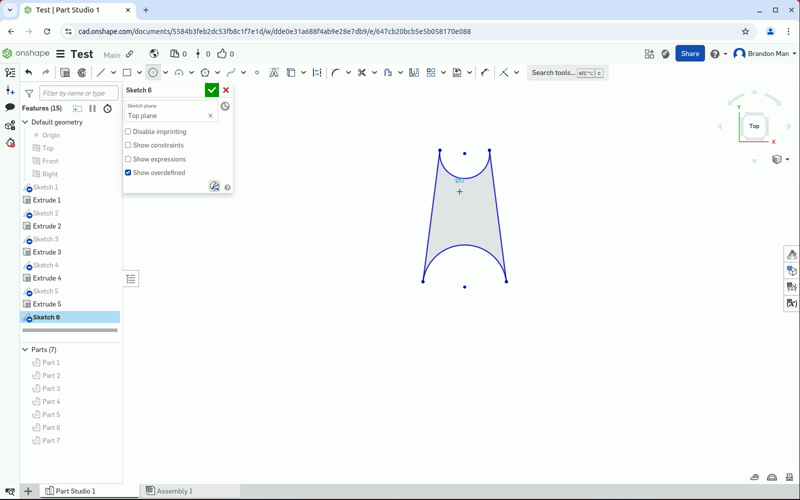
scroll(-6)
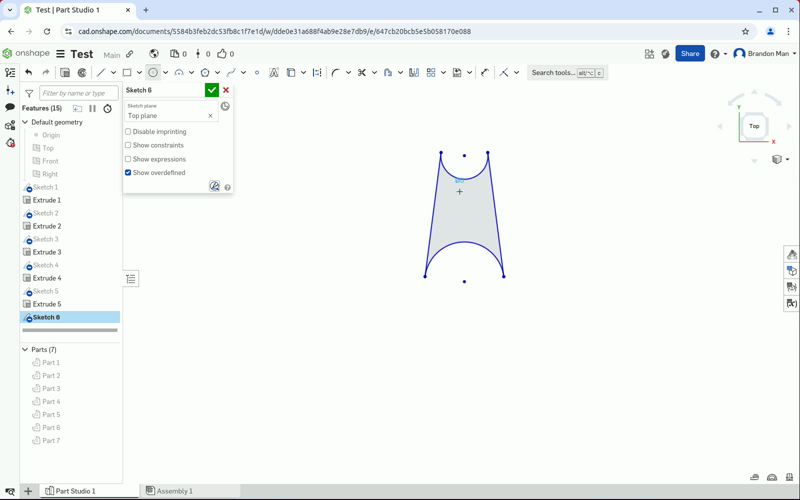
scroll(-6)
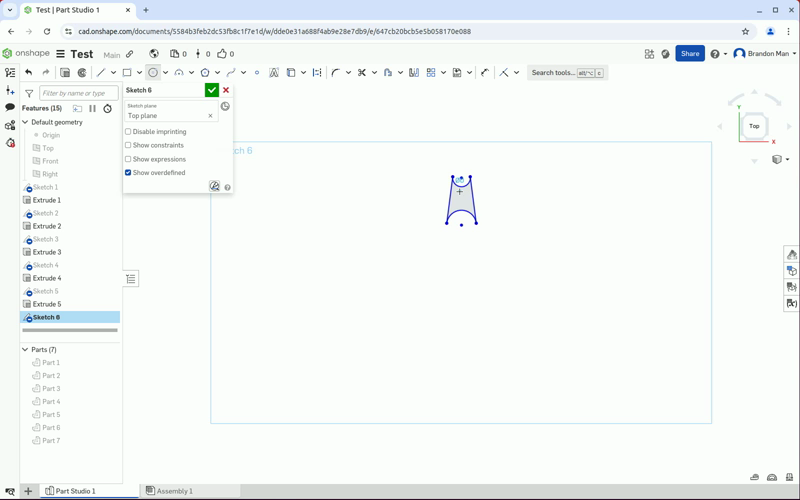
key_up(shift)
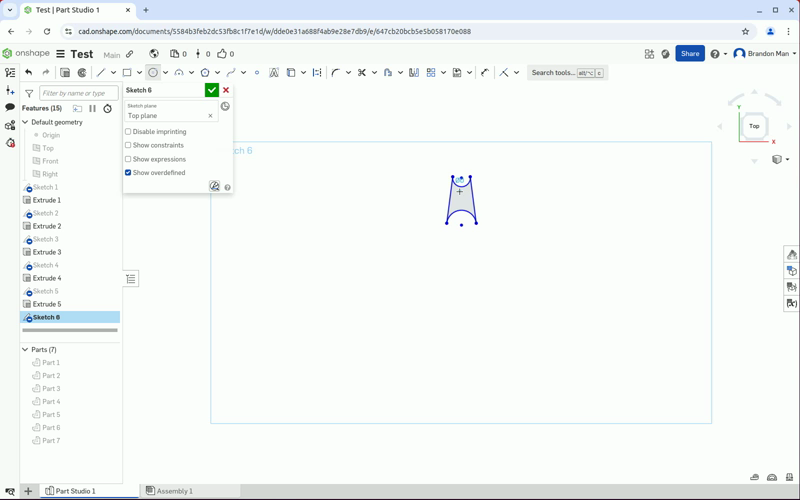
mouse_move(462, 191)
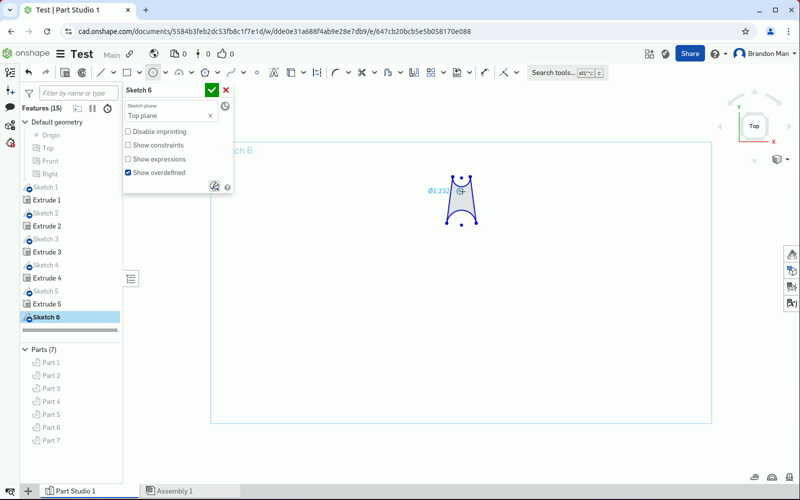
scroll(6)
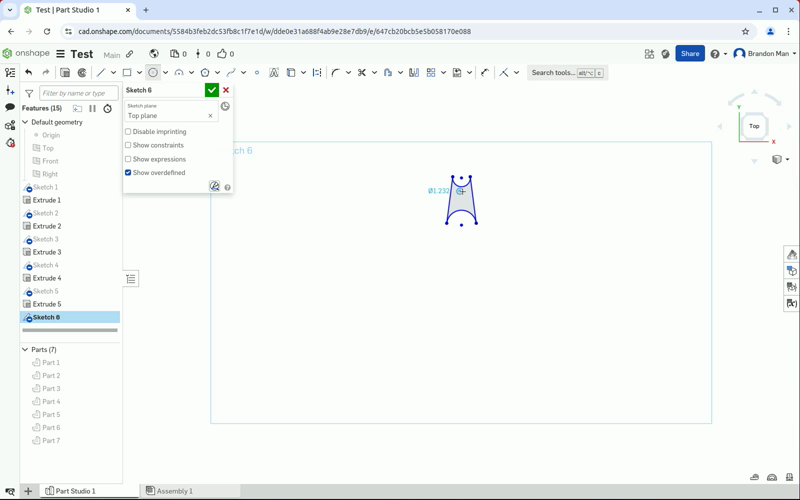
scroll(6)
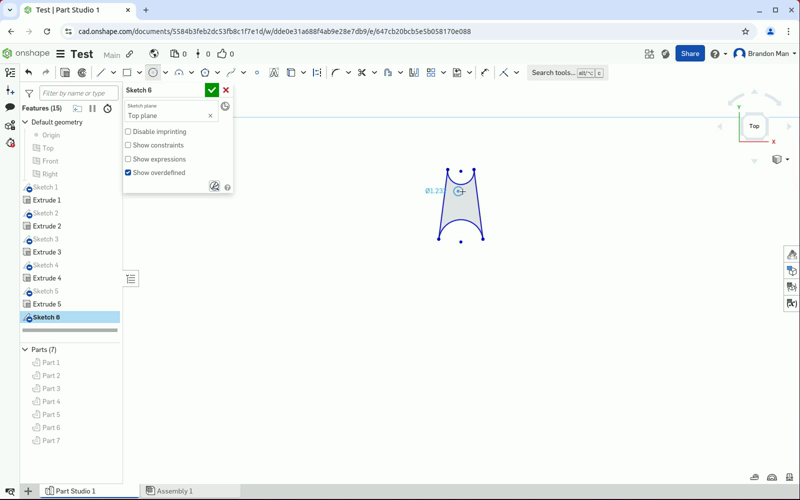
scroll(6)
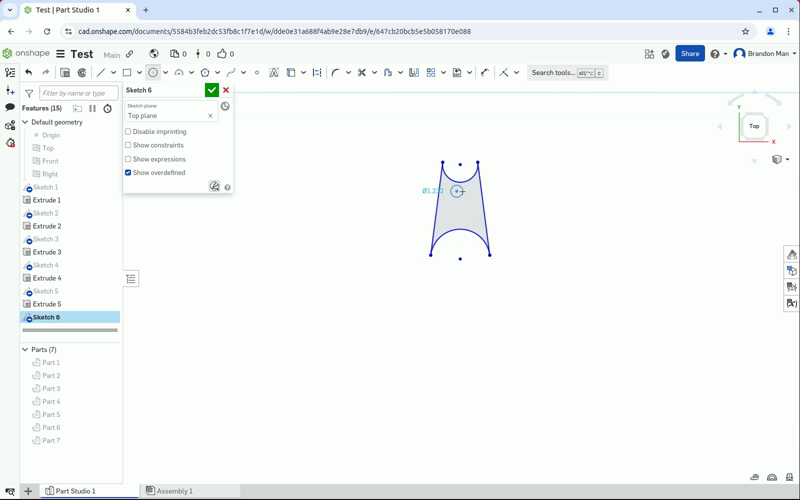
scroll(6)
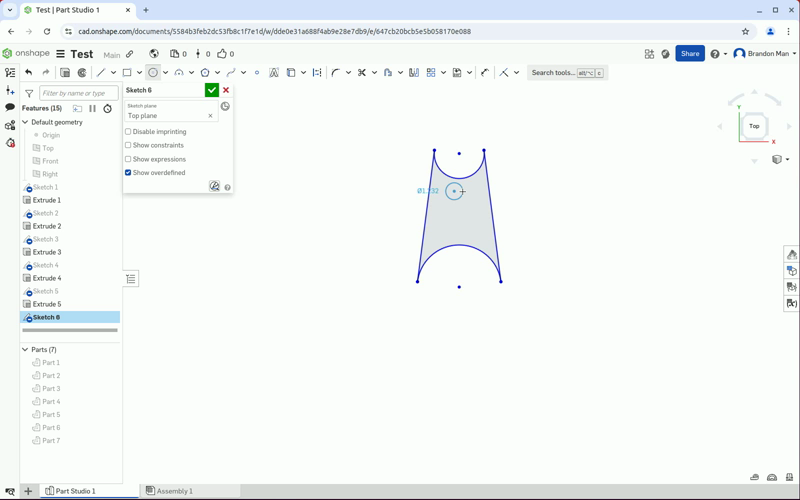
scroll(6)
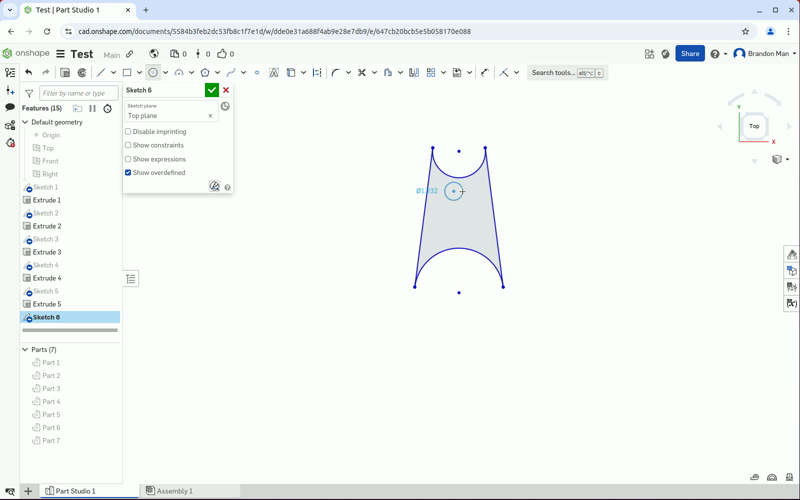
scroll(6)
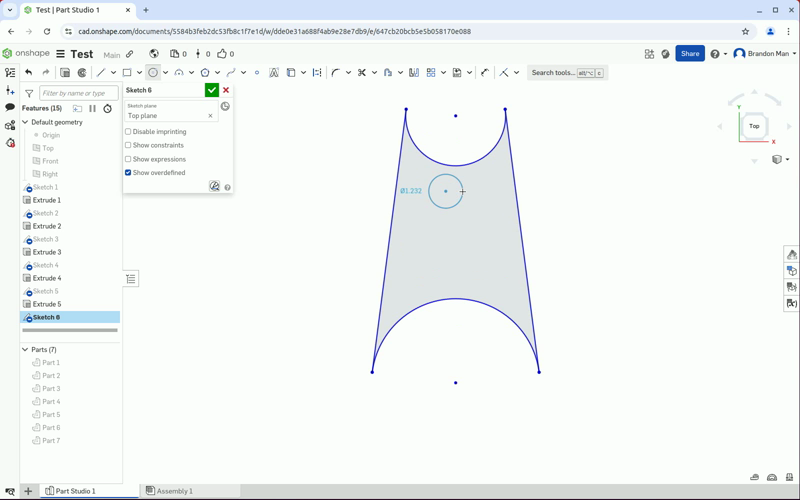
scroll(6)
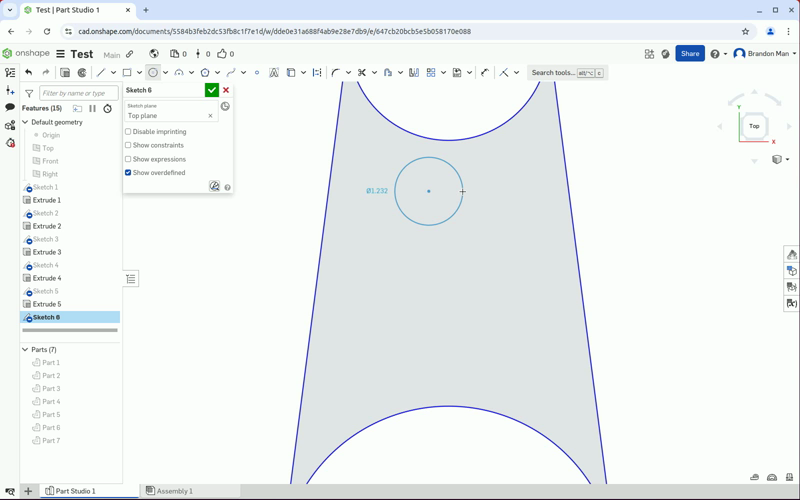
click(462, 191)
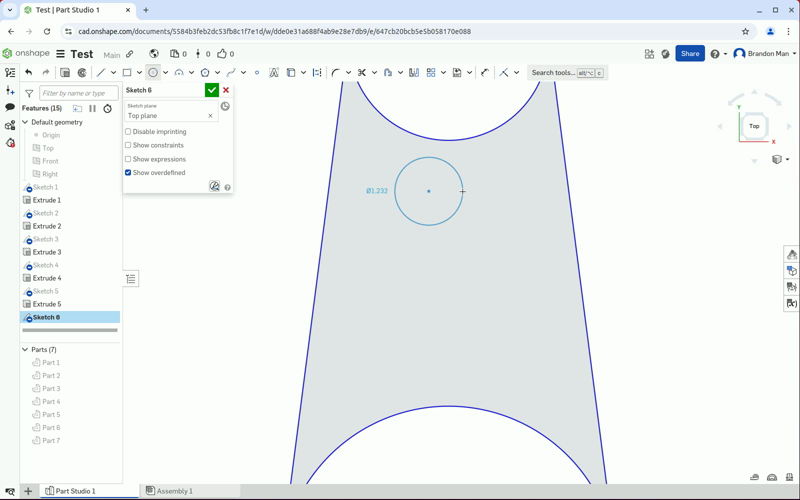
scroll(-6)
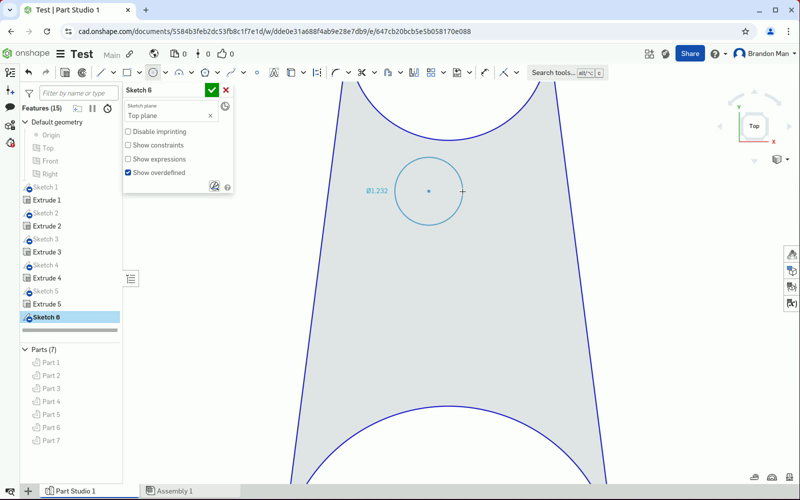
scroll(-6)
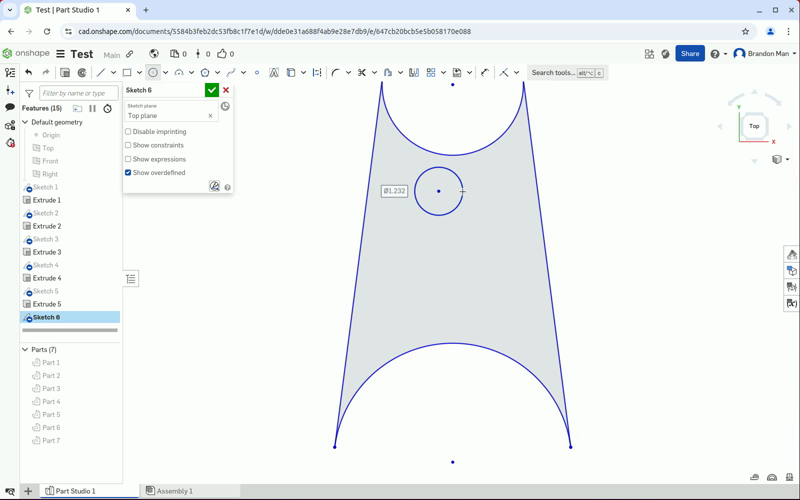
scroll(-6)
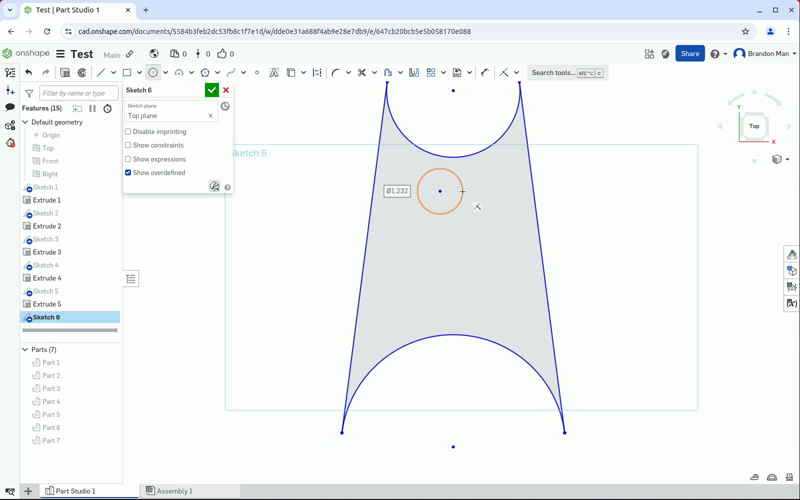
scroll(-6)
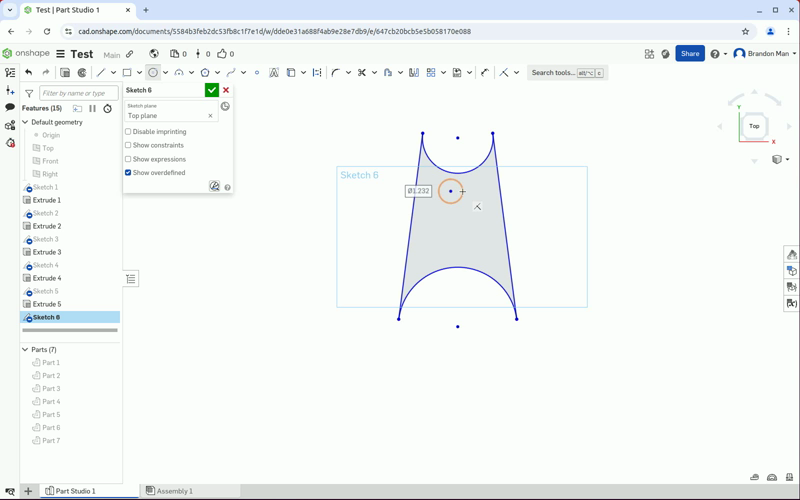
scroll(-6)
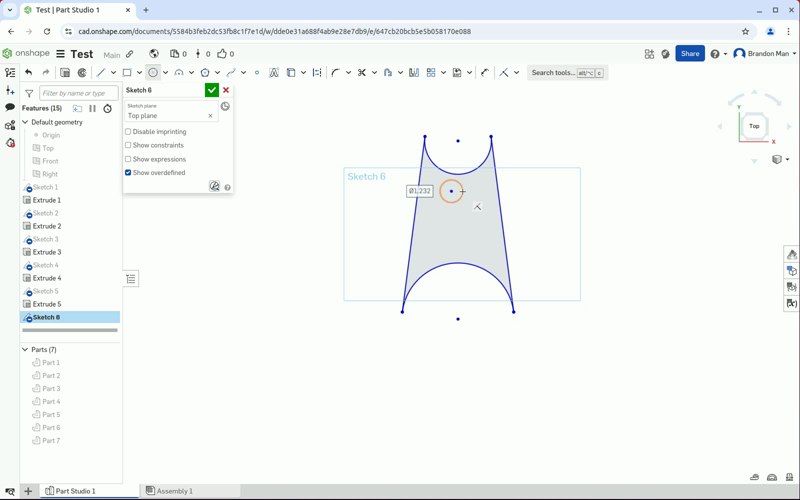
scroll(-6)
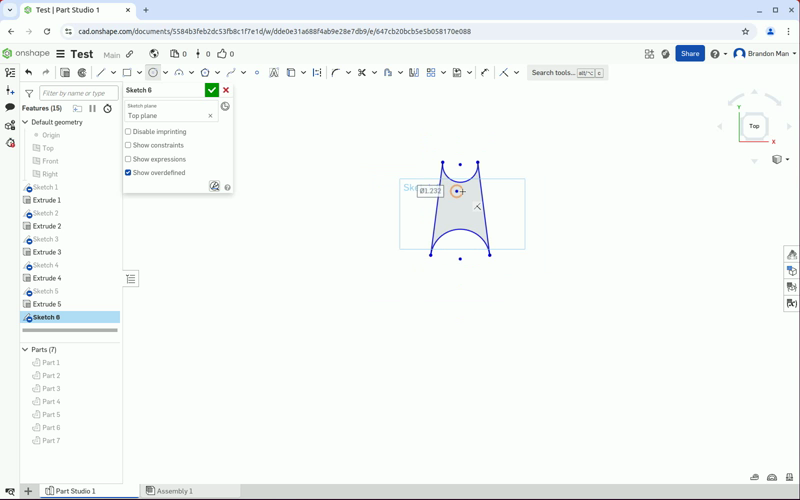
scroll(-6)
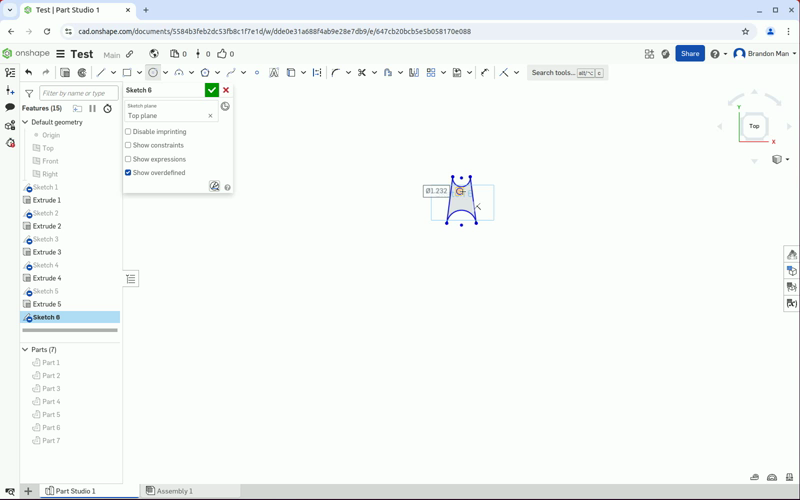
key(esc)
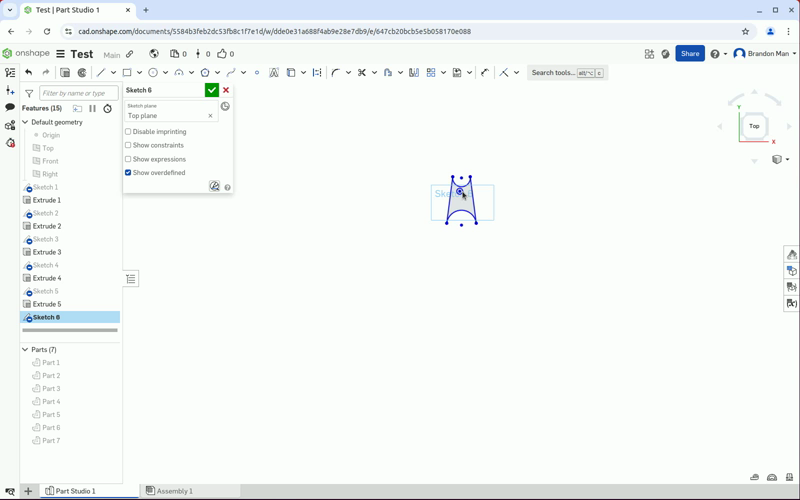
mouse_move(465, 200)
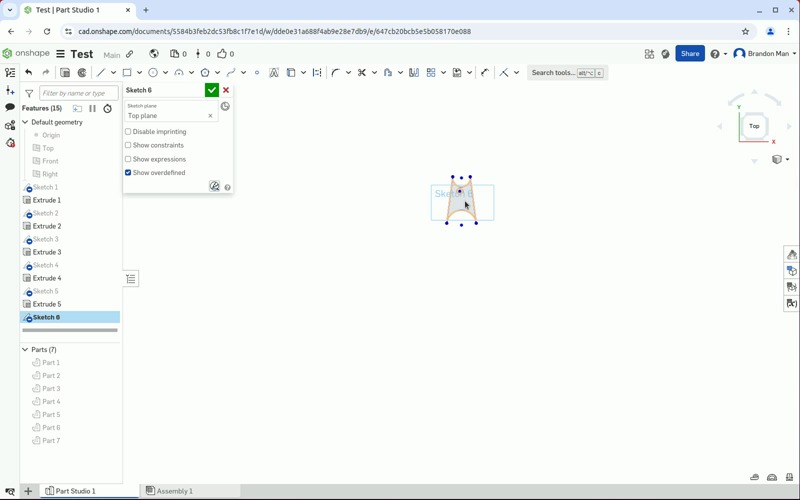
scroll(6)
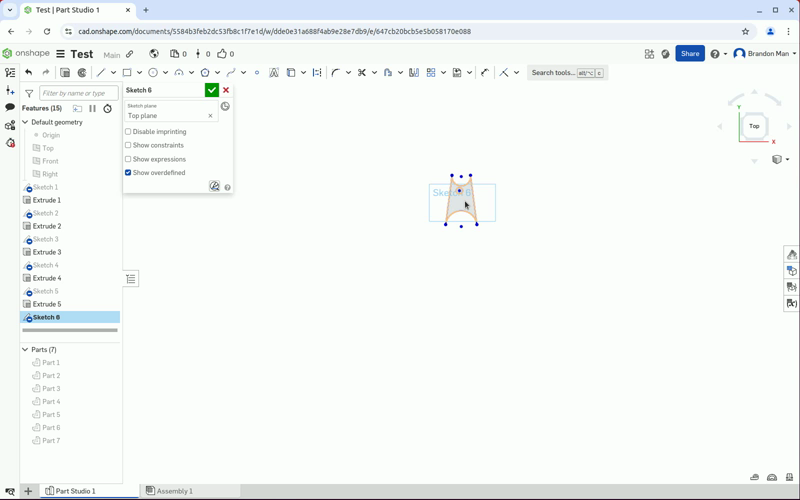
scroll(6)
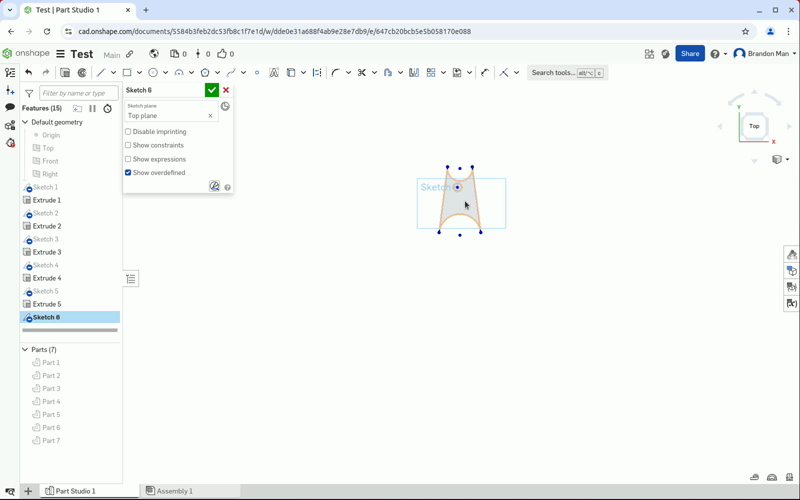
scroll(6)
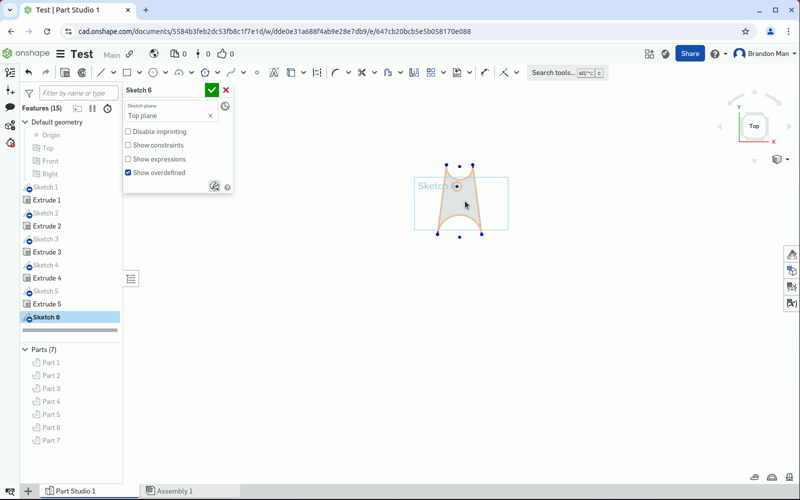
scroll(6)
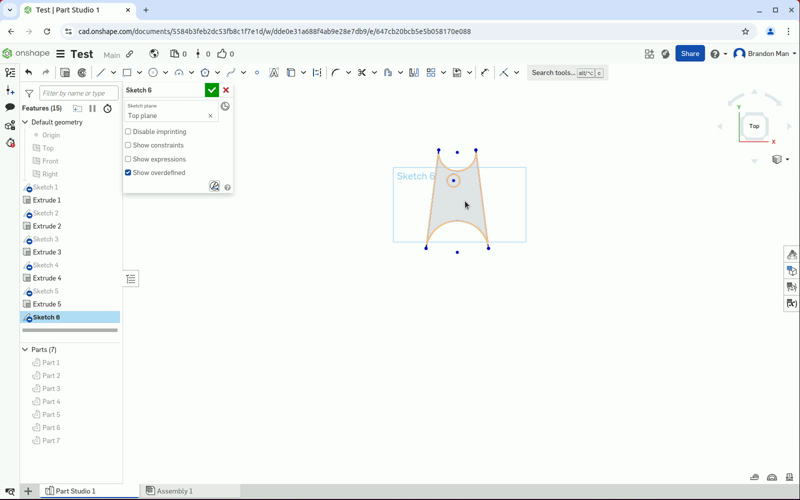
scroll(6)
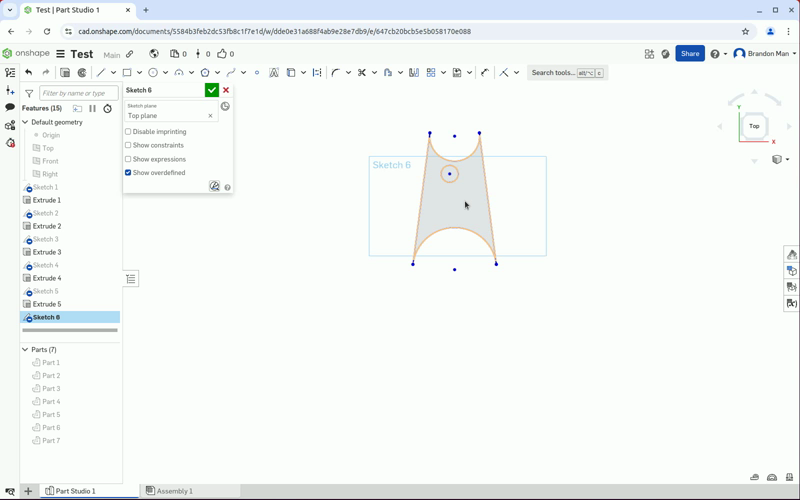
scroll(6)
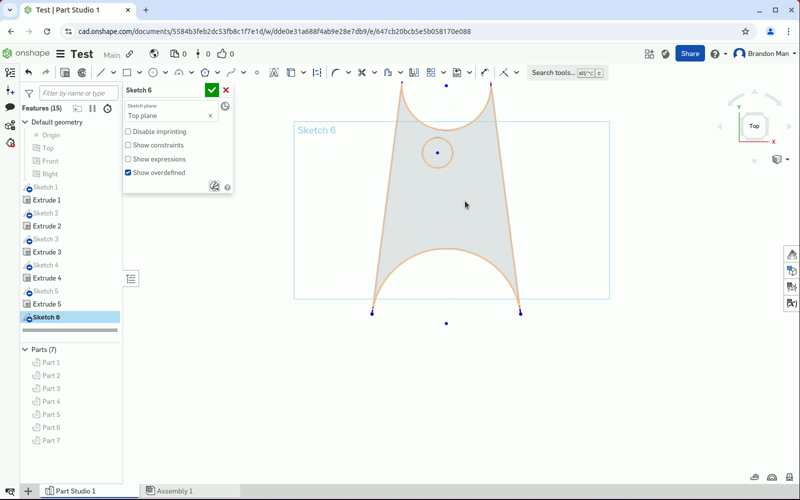
scroll(6)
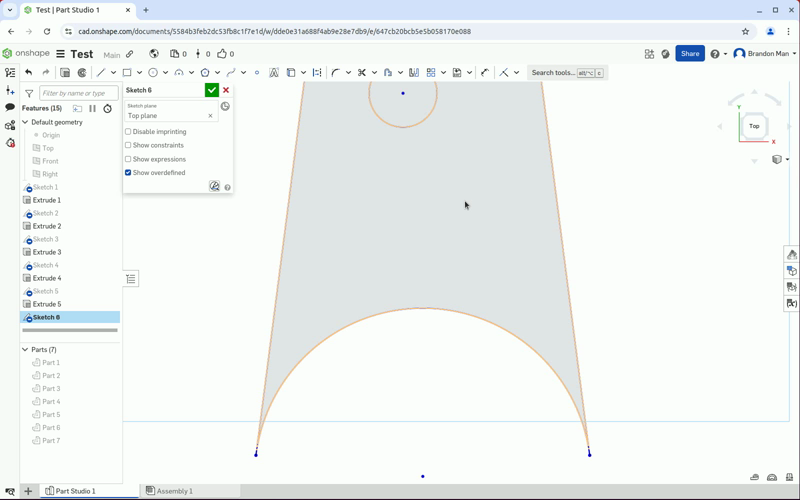
click(465, 200)
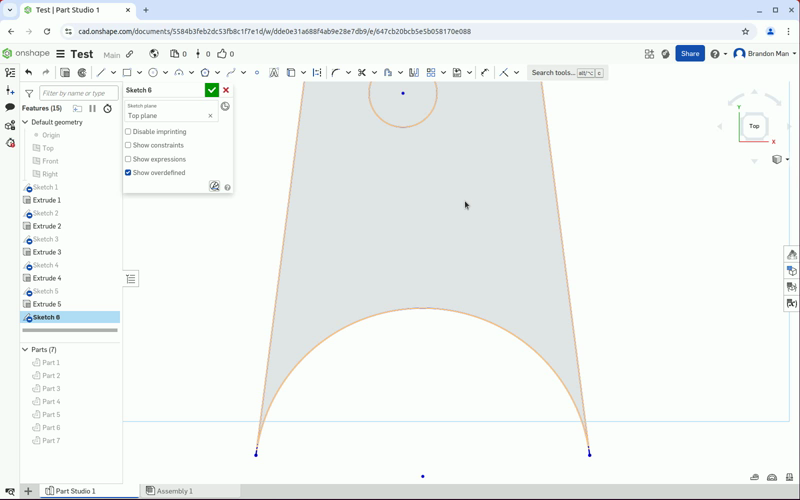
scroll(-6)
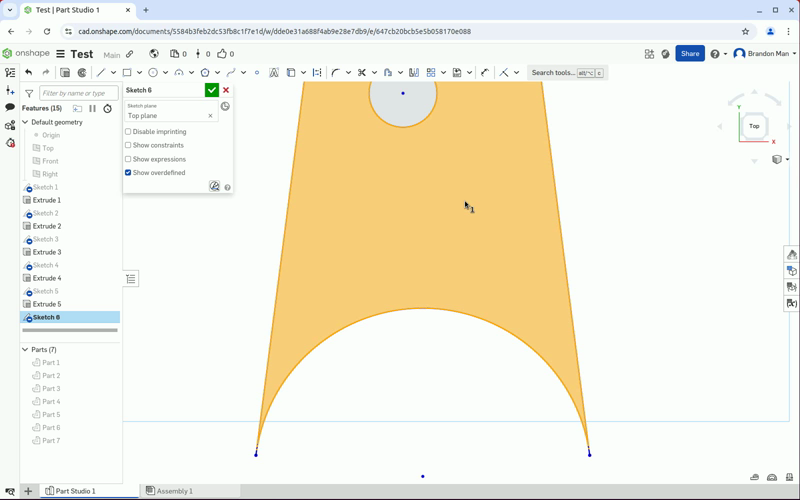
scroll(-6)
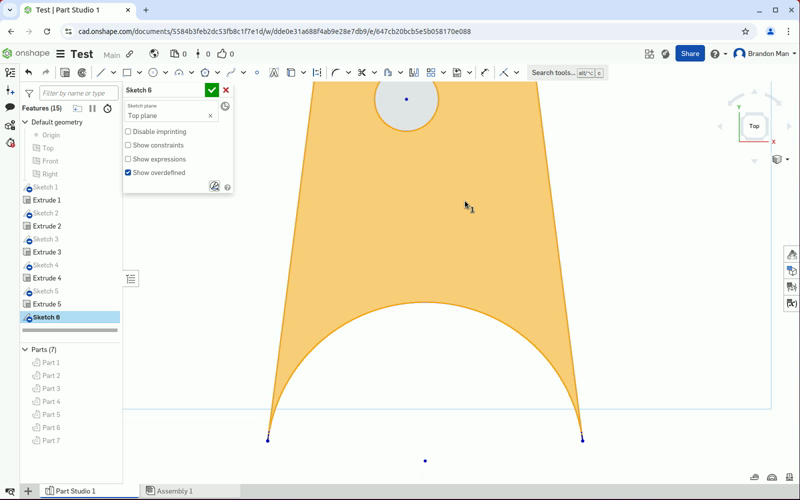
scroll(-6)
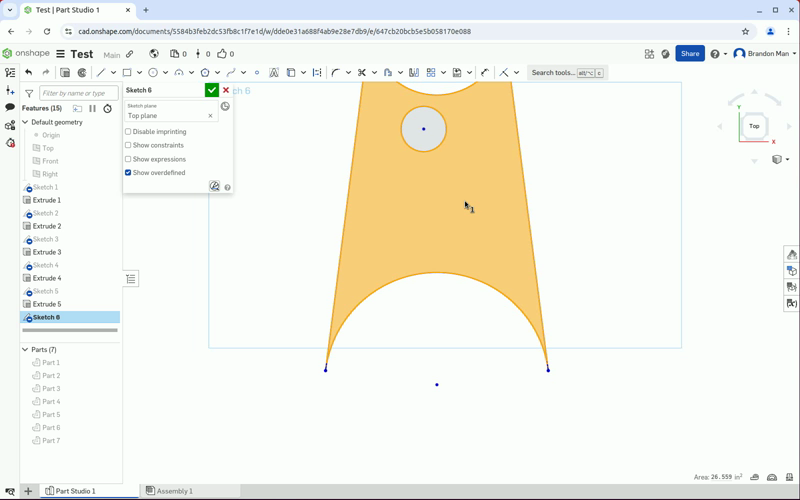
scroll(-6)
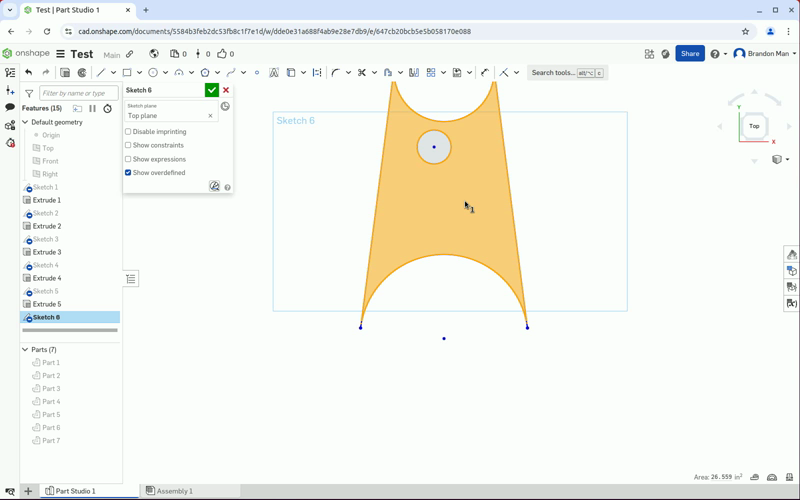
scroll(-6)
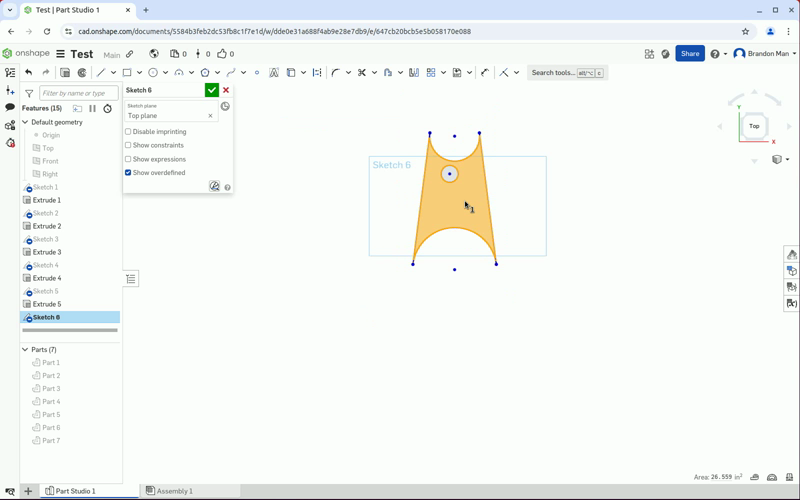
scroll(-6)
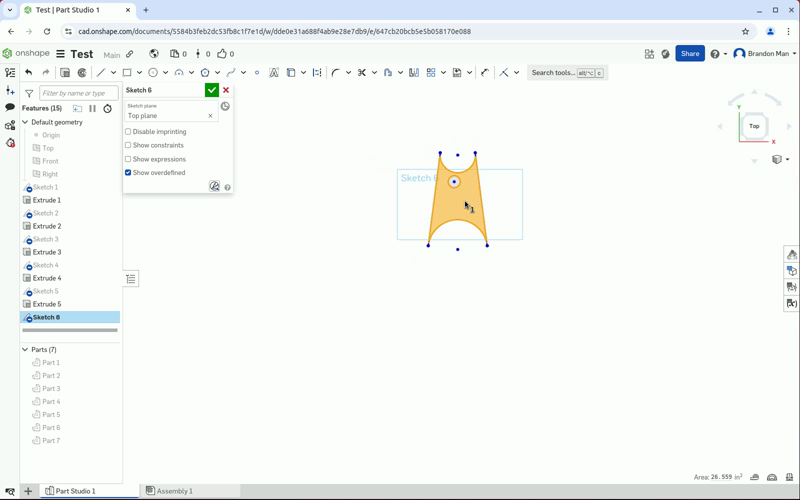
scroll(-6)
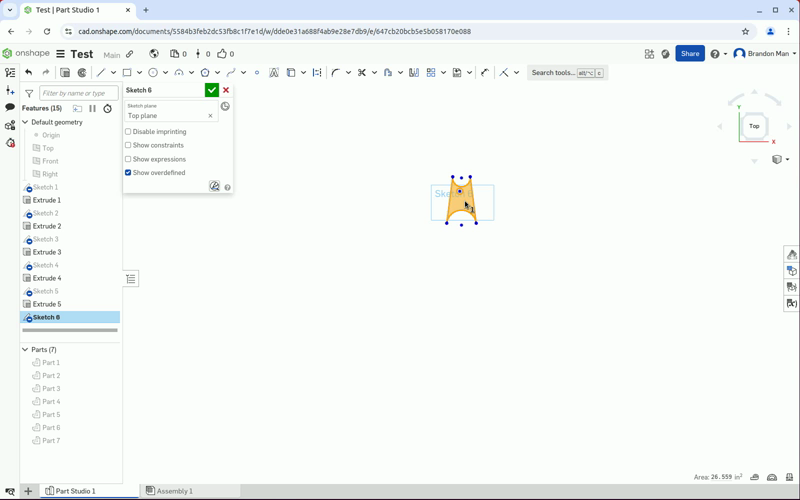
mouse_move(73, 352)
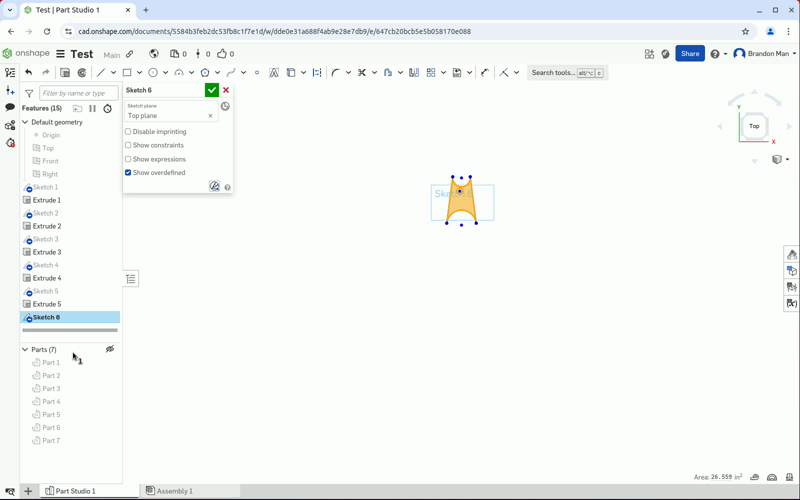
key(shift+y)
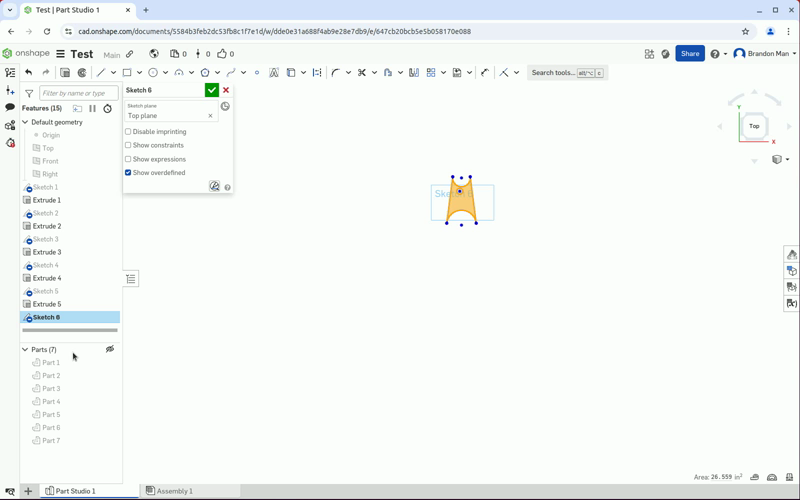
key(shift+e)
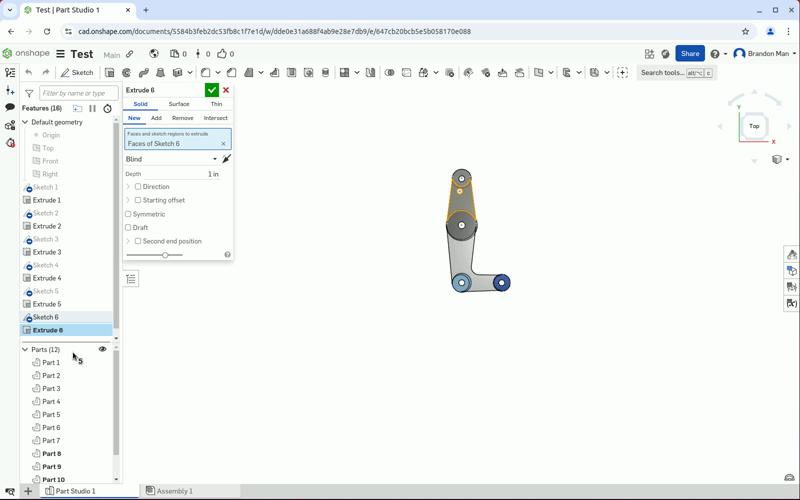
mouse_move(143, 106)
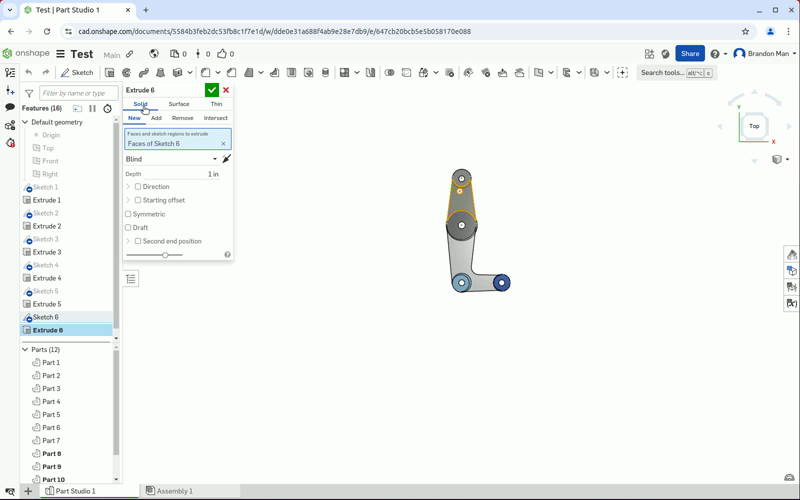
click(143, 106)
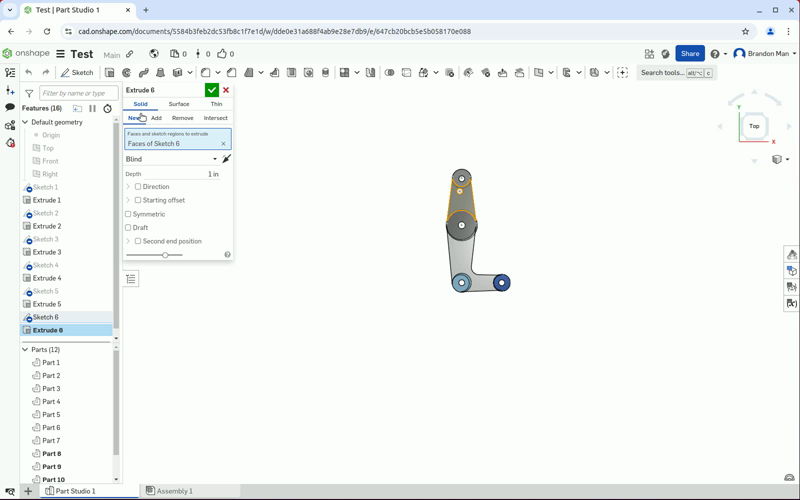
mouse_move(137, 120)
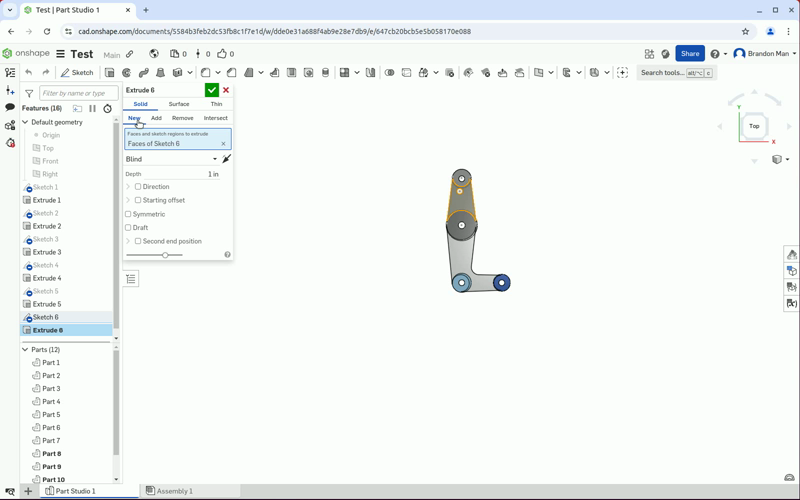
click(137, 120)
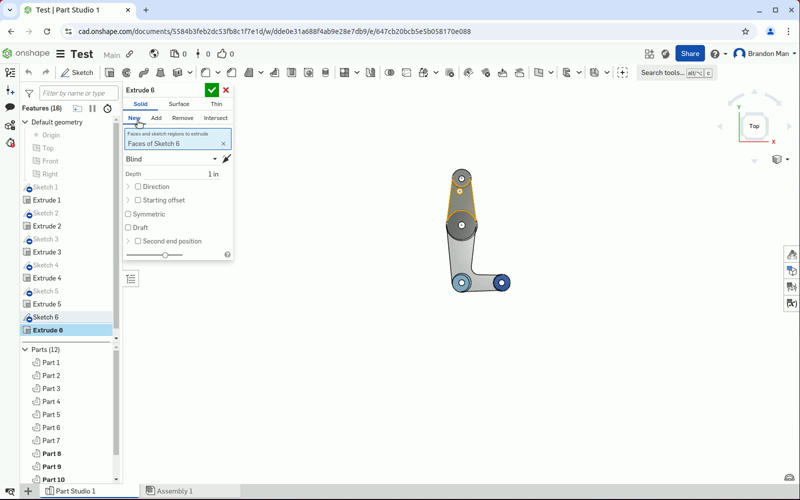
key(tab, 4)
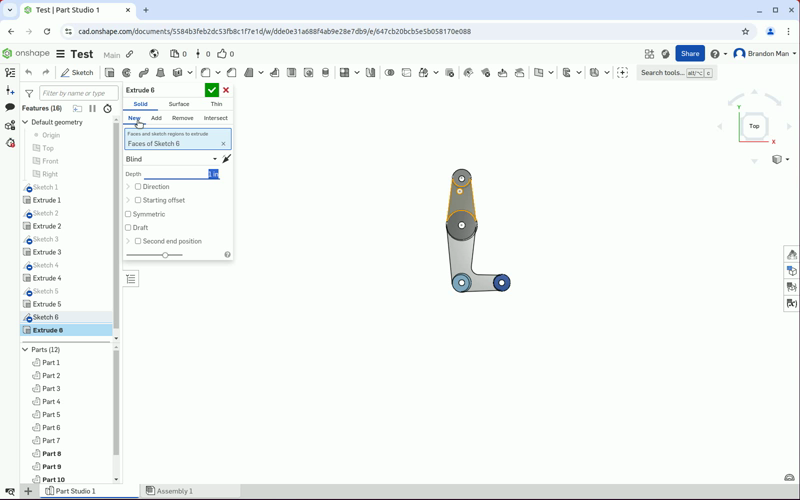
text(0.481)
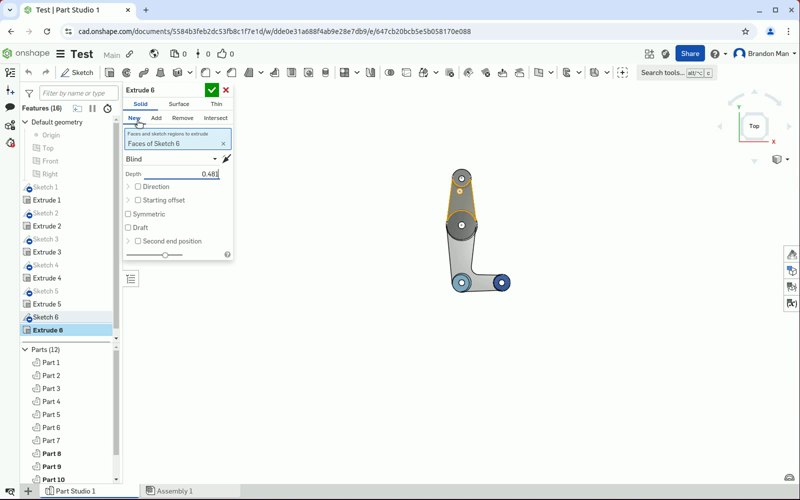
key(enter)
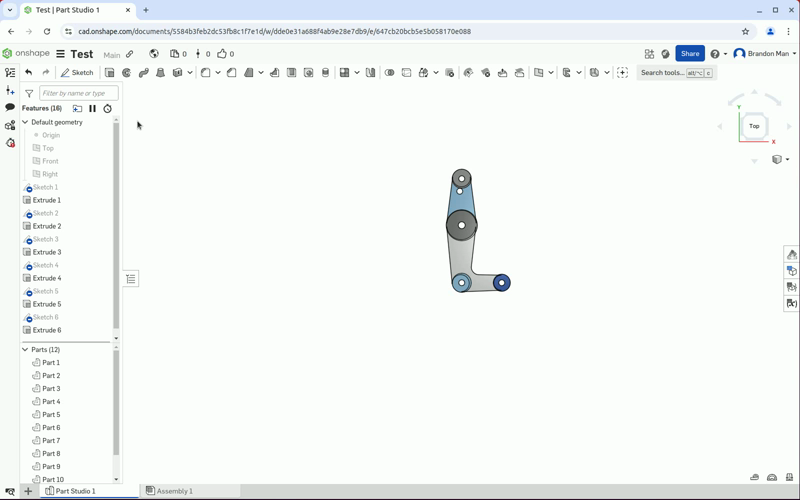
key(shift+h)
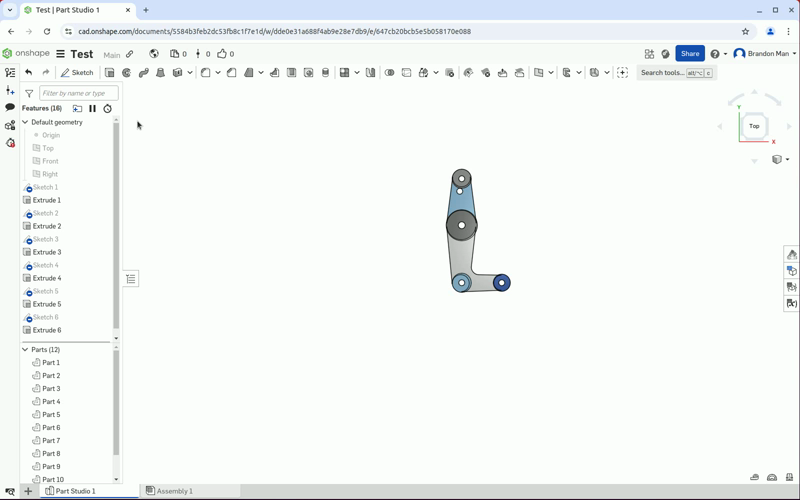
key(shift+h)
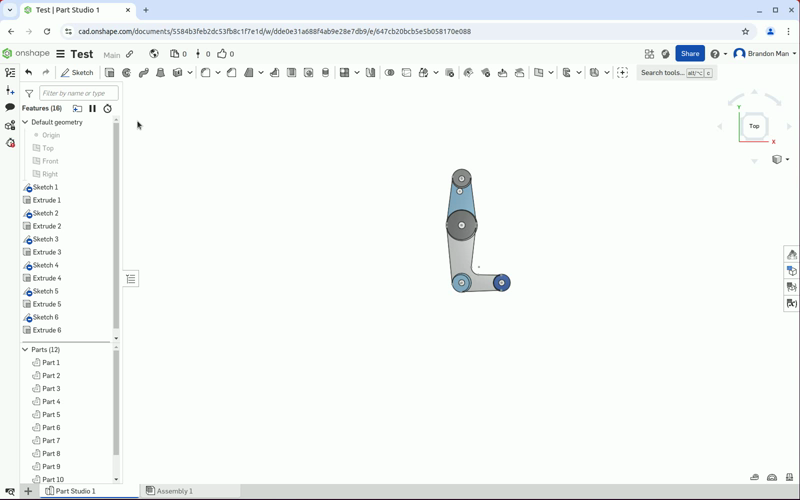
key(shift+7)
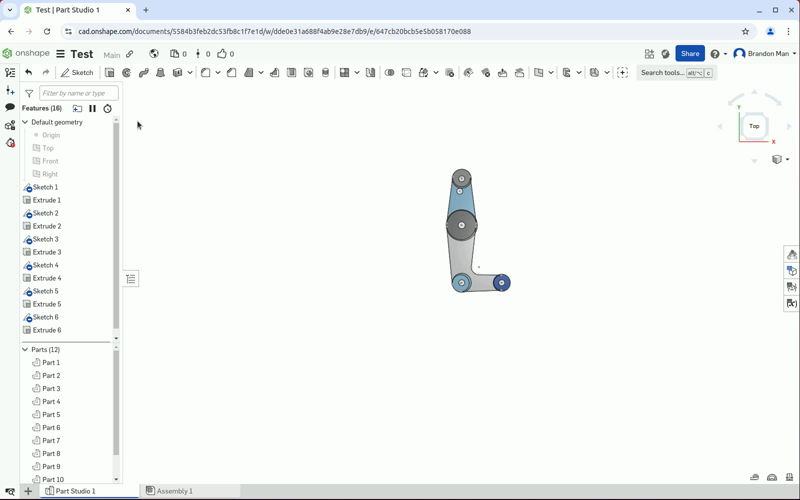
key(up, 3)
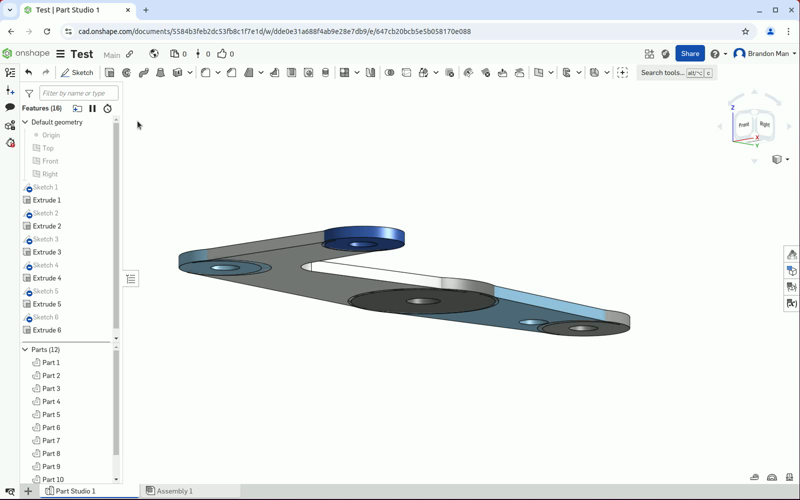
key(left, 3)
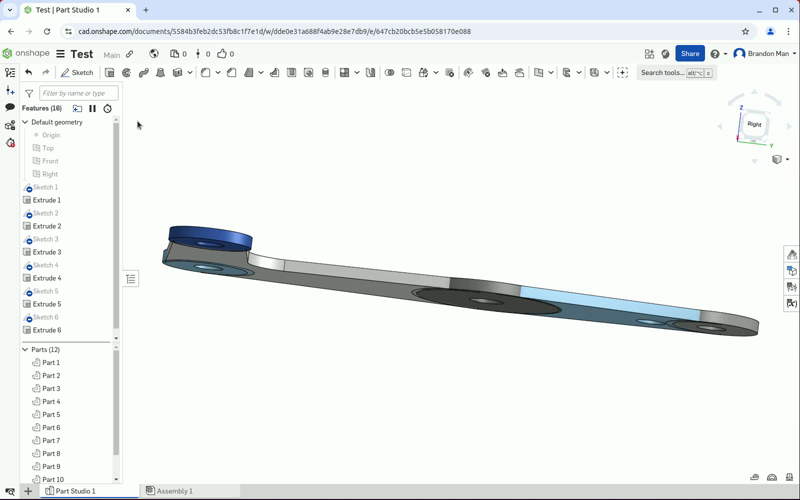
key(right, 3)
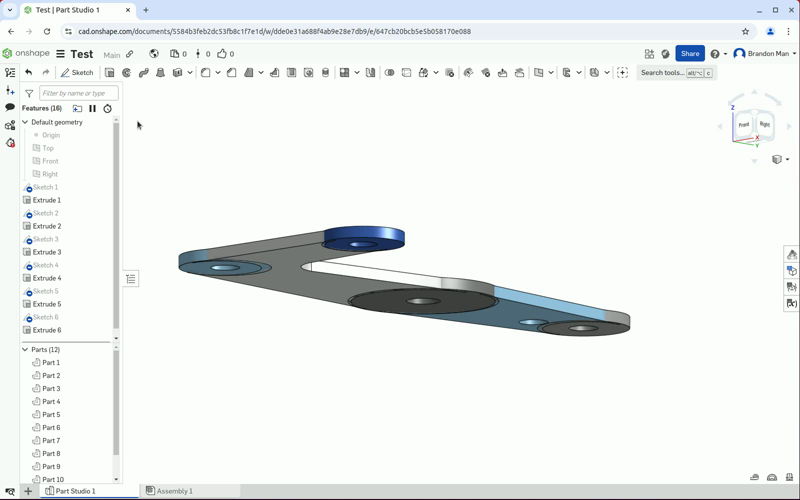
key(down, 3)
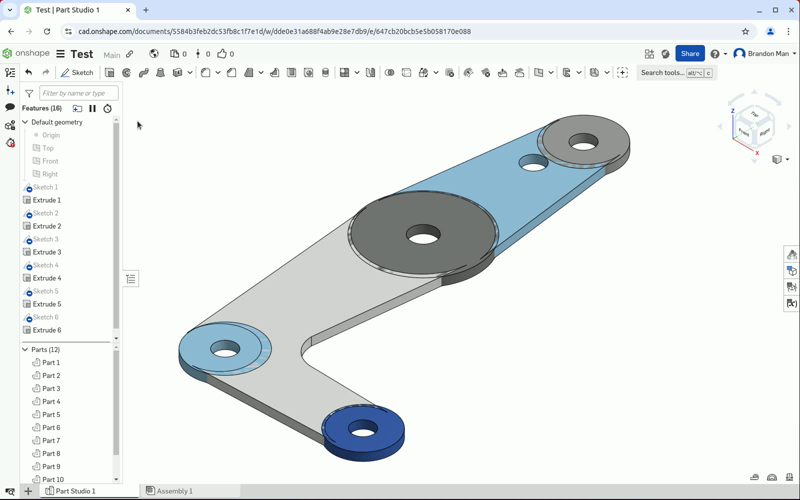
mouse_move(69, 189)
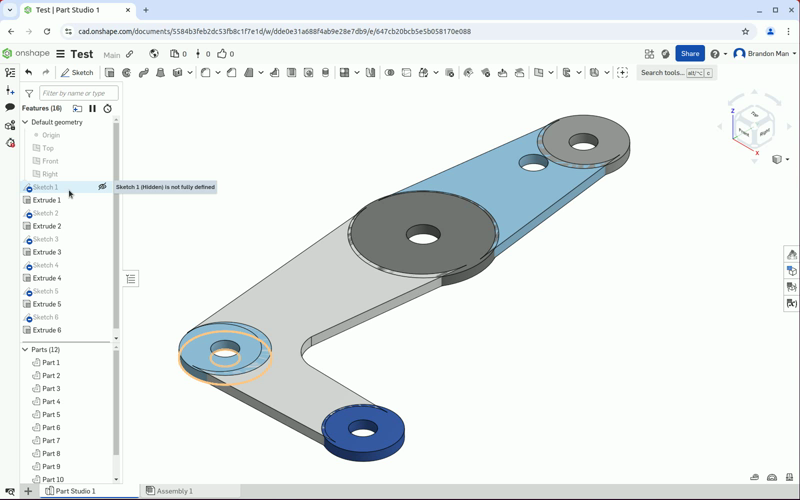
click(69, 189)